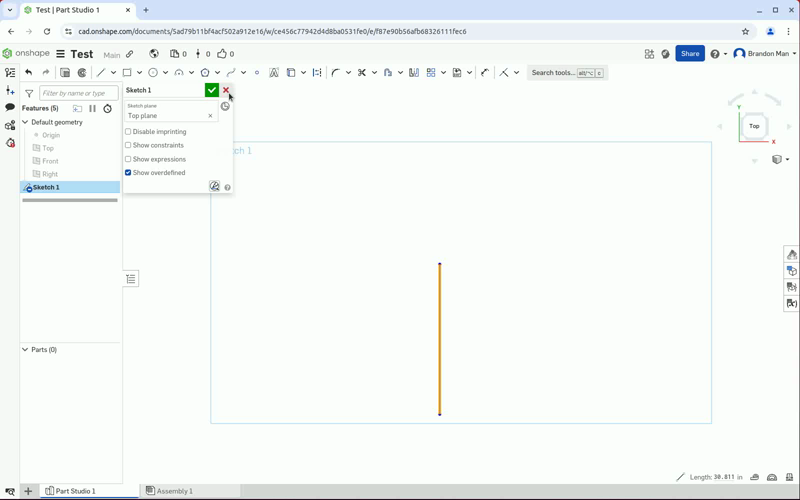
key(shift+h)
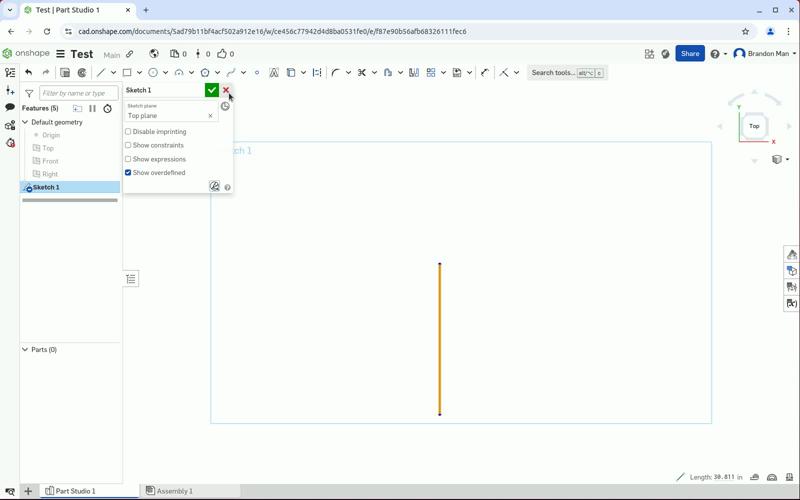
key(shift+s)
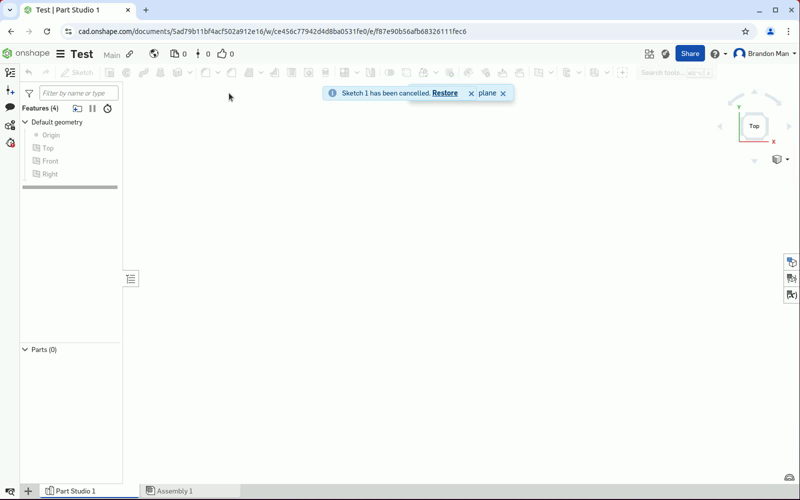
mouse_move(73, 150)
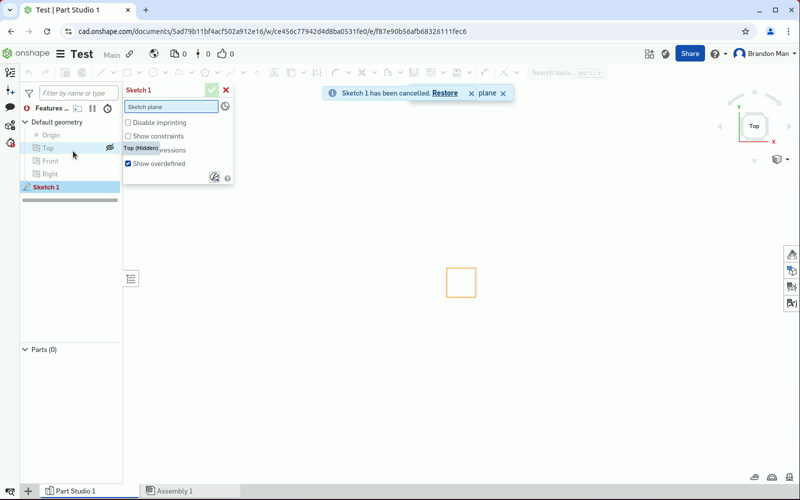
click(73, 150)
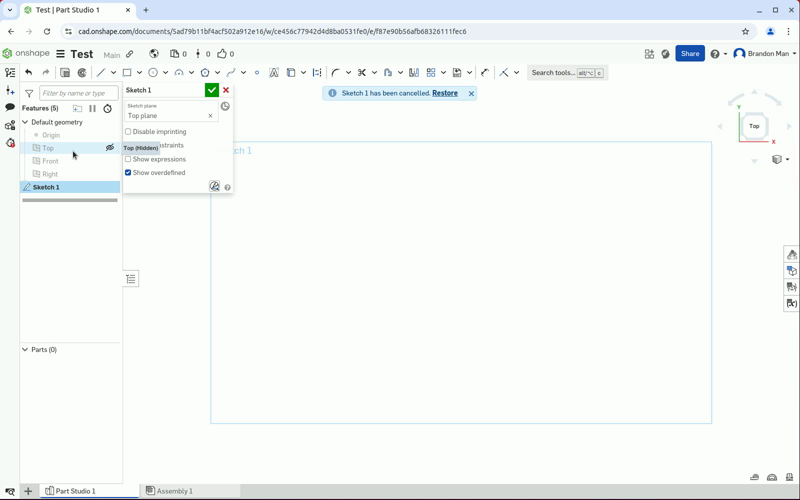
mouse_move(73, 352)
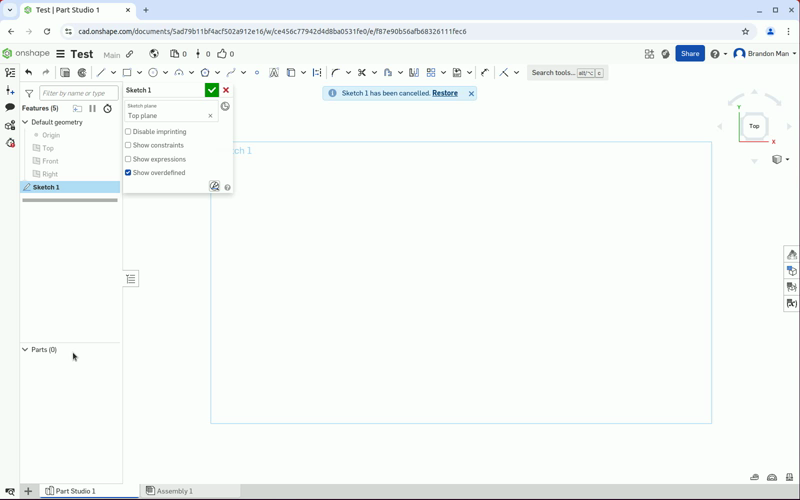
key(y)
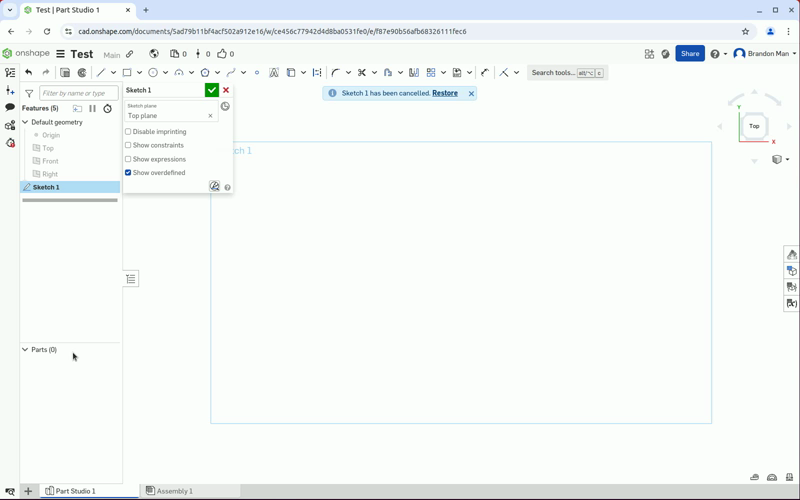
key(l)
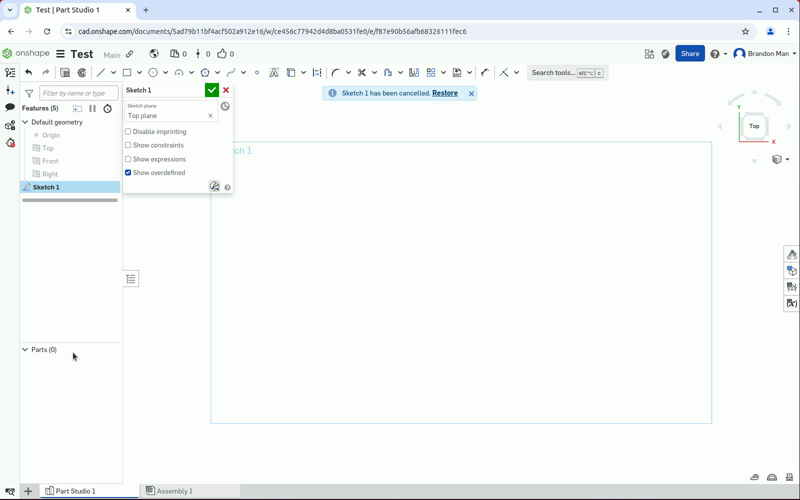
key_down(shift)
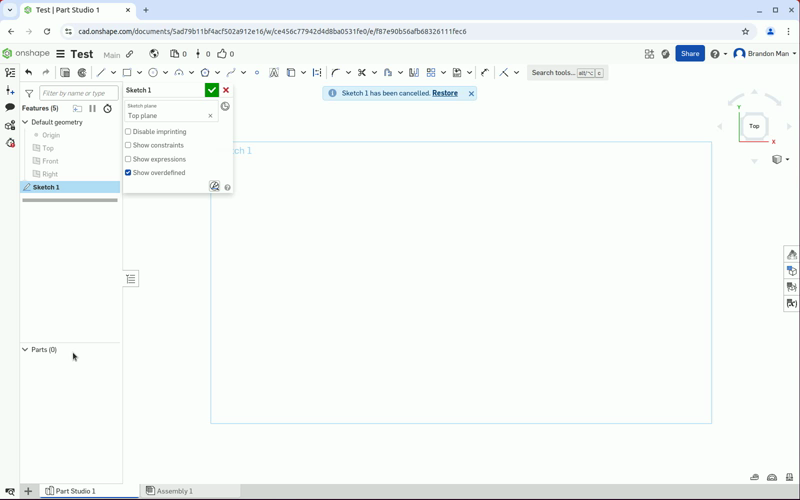
mouse_move(348, 337)
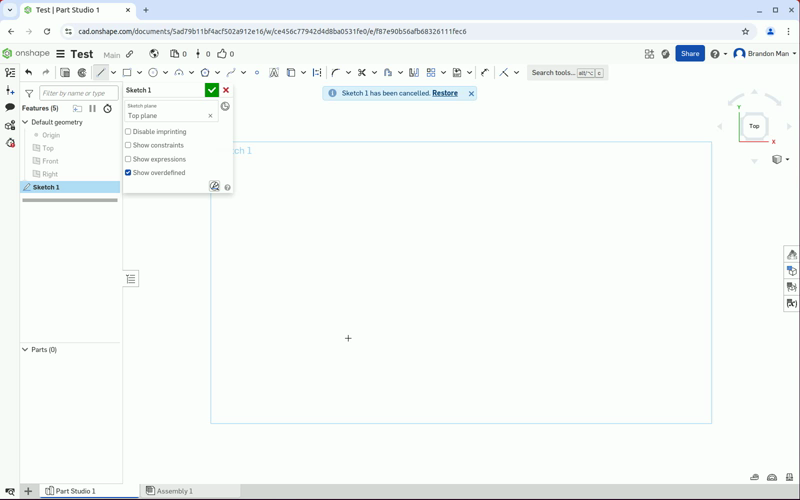
click(348, 337)
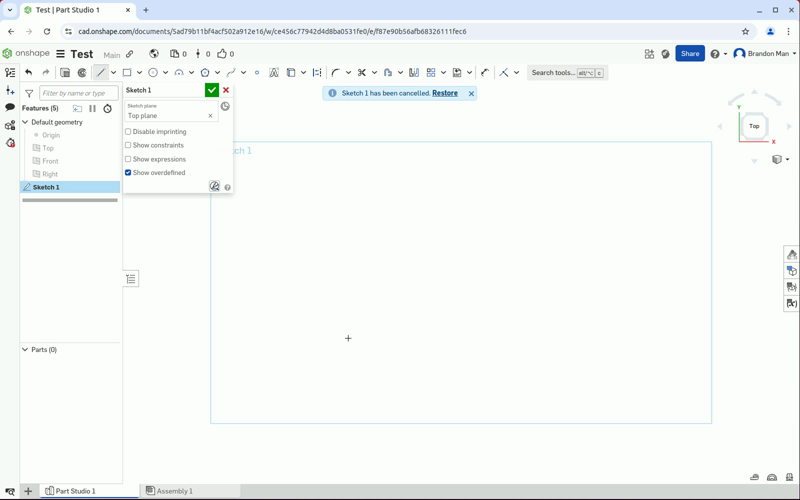
key_up(shift)
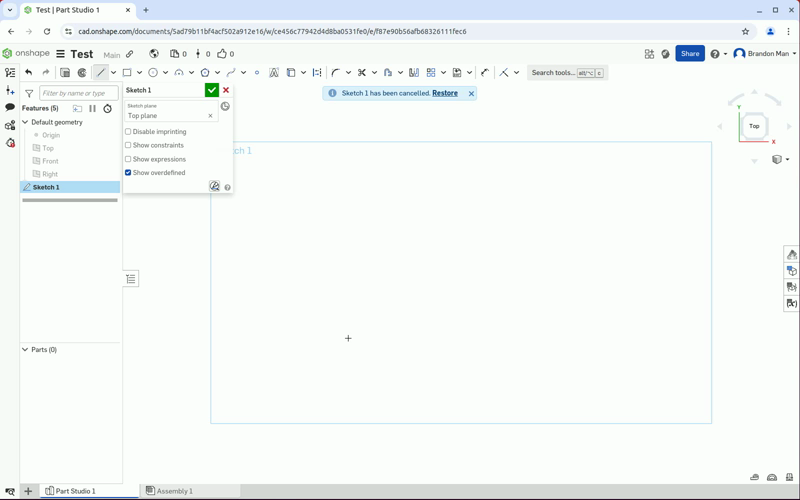
key_down(shift)
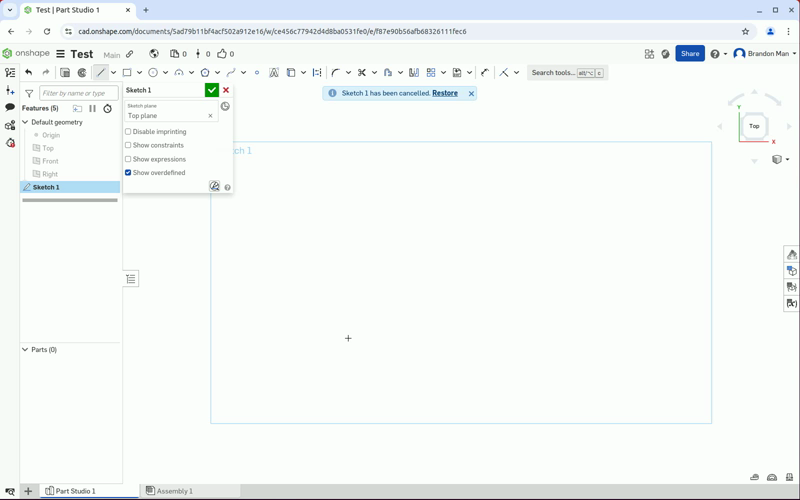
mouse_move(572, 337)
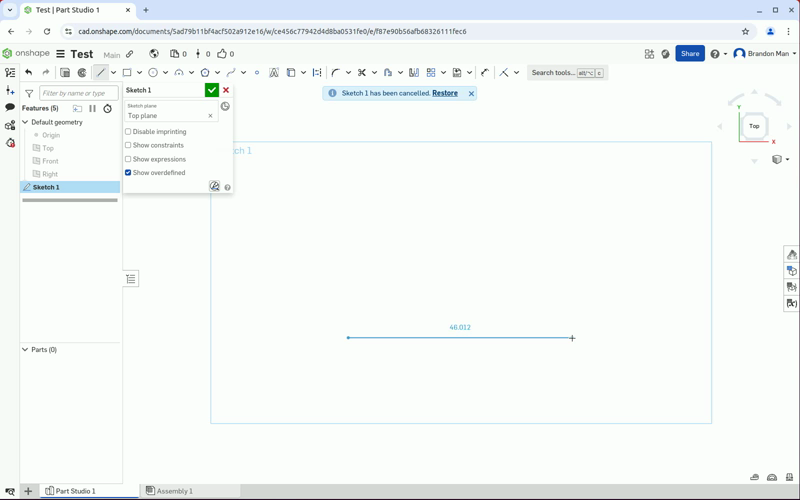
click(572, 337)
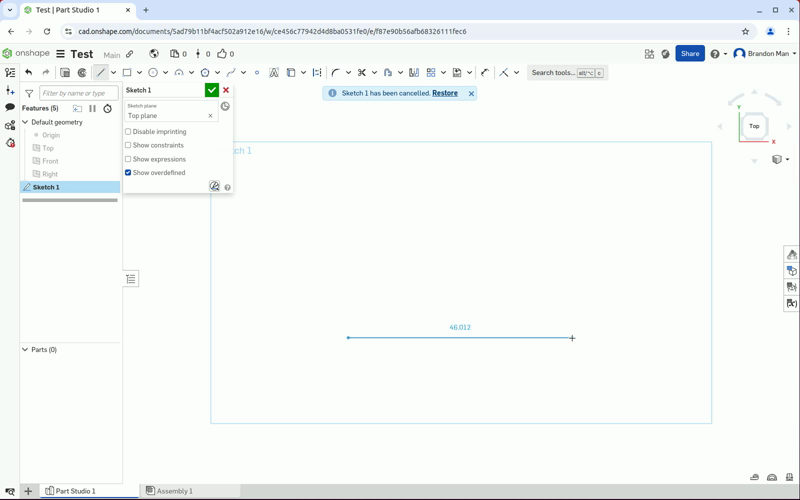
key_up(shift)
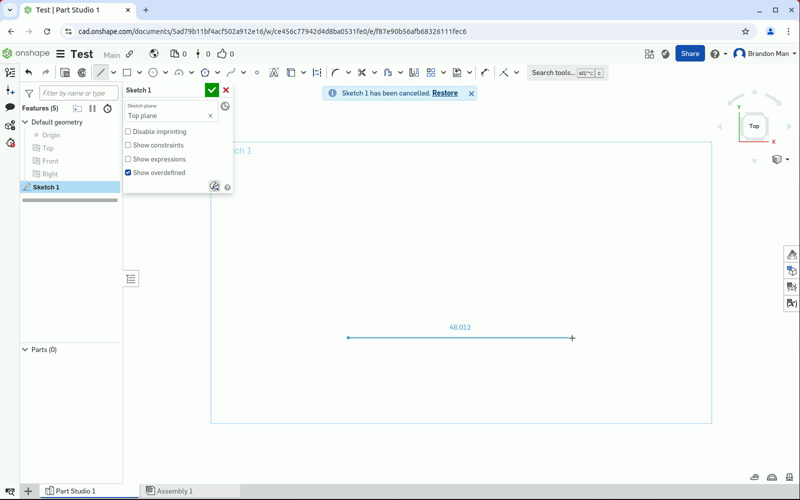
key_down(shift)
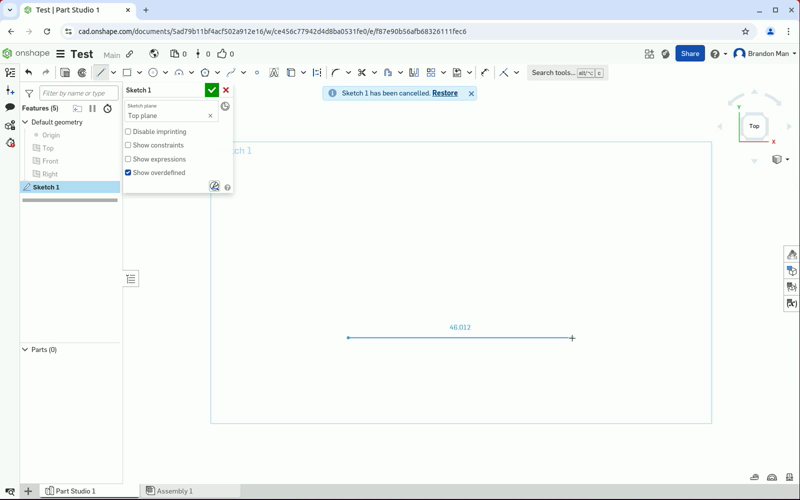
mouse_move(572, 229)
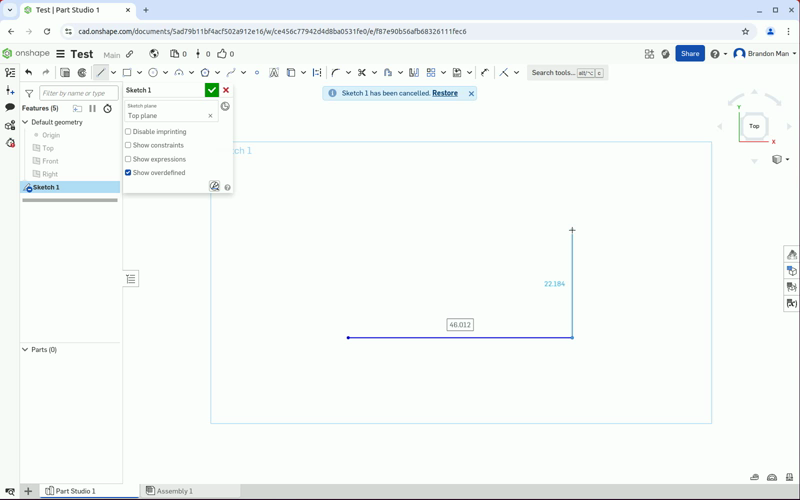
click(572, 229)
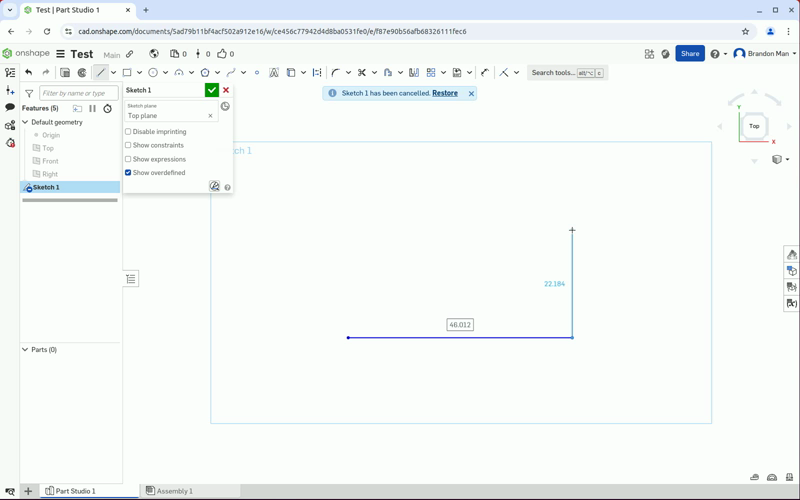
key_up(shift)
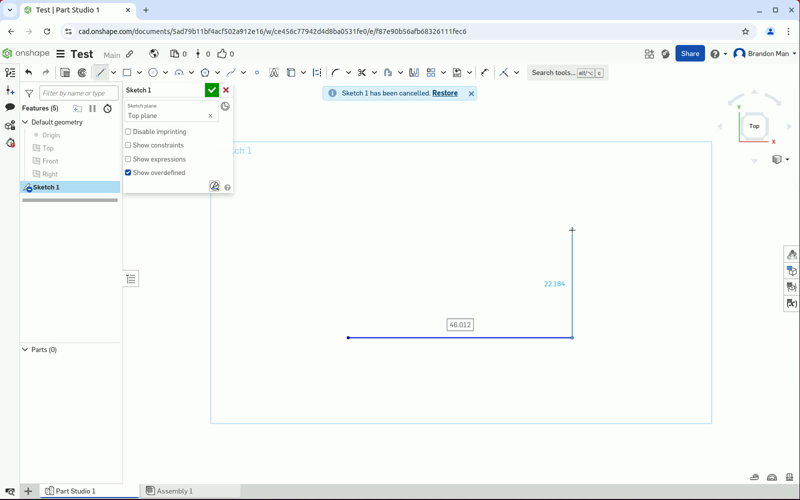
key_down(shift)
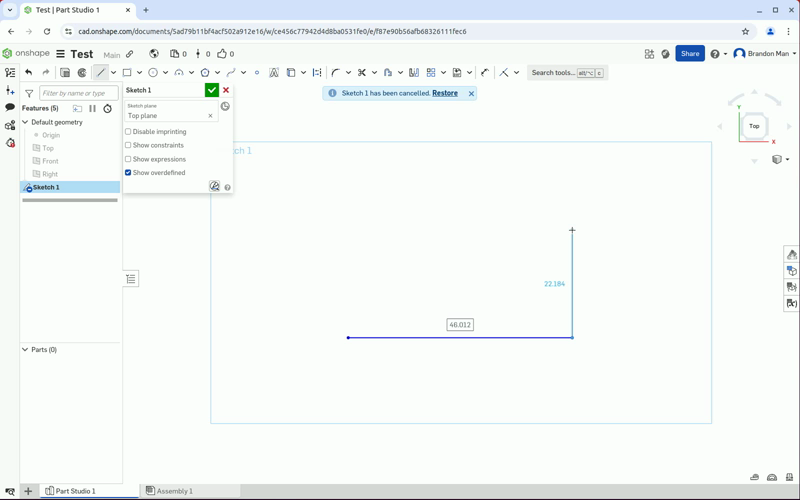
mouse_move(348, 229)
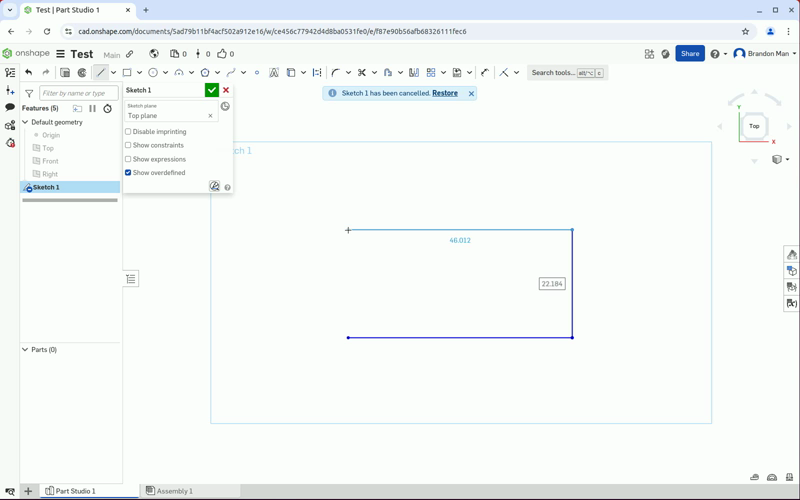
click(348, 229)
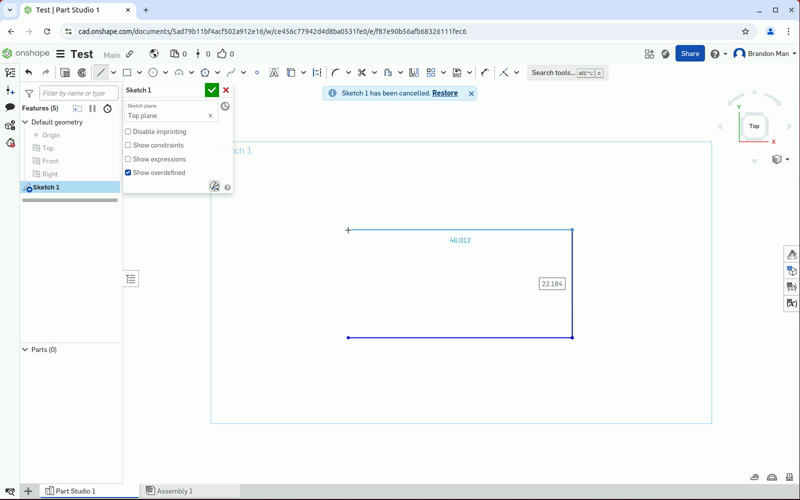
key_up(shift)
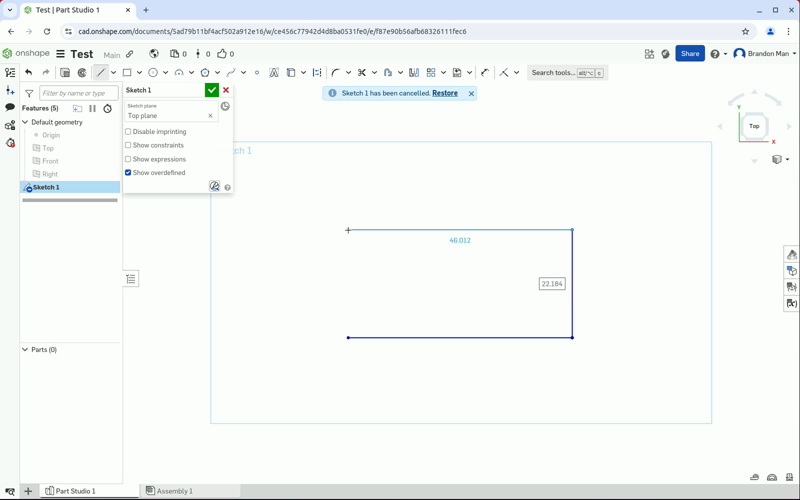
key_down(shift)
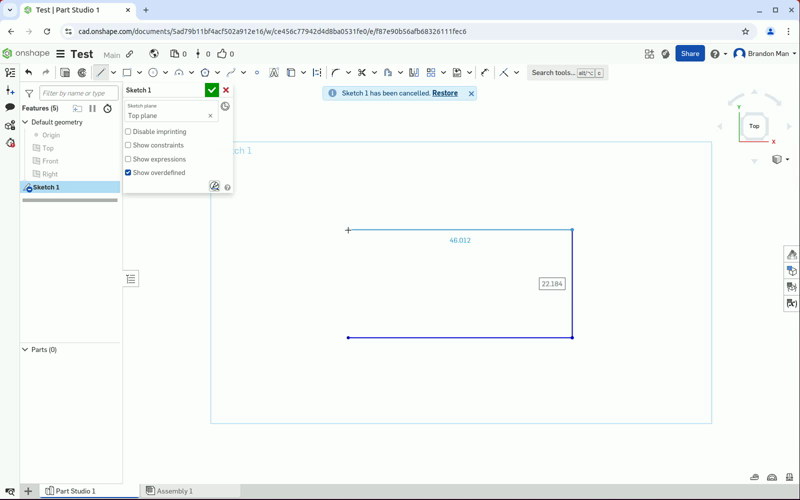
mouse_move(348, 337)
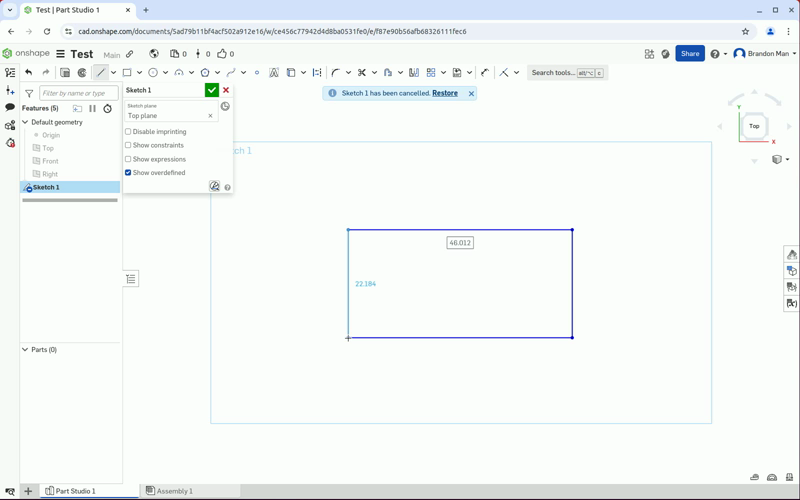
key_up(shift)
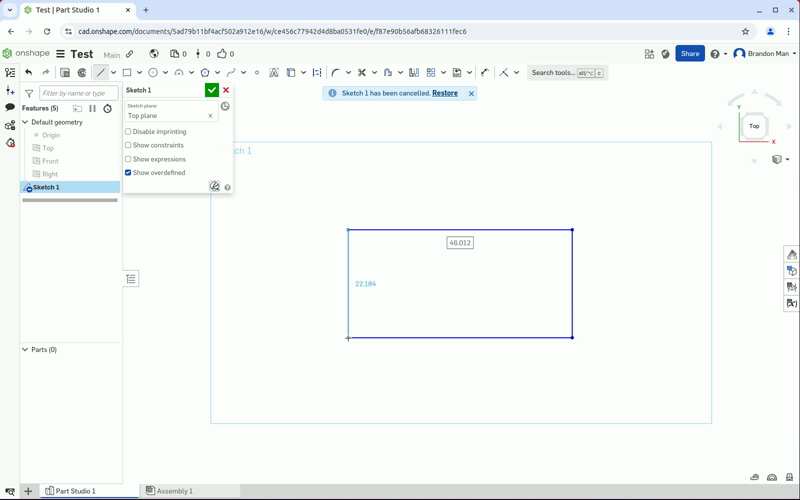
click(348, 337)
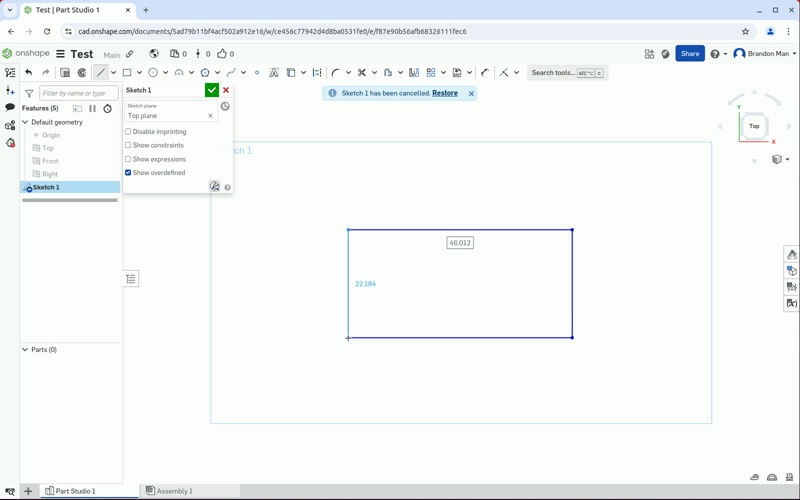
key(esc)
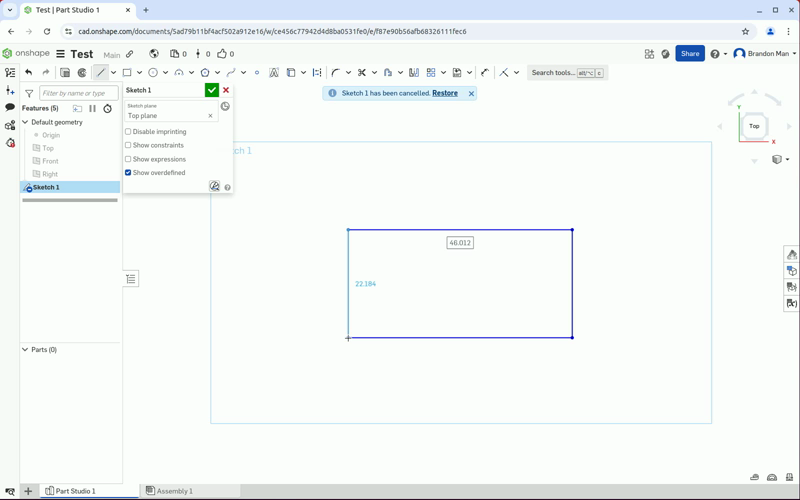
key(l)
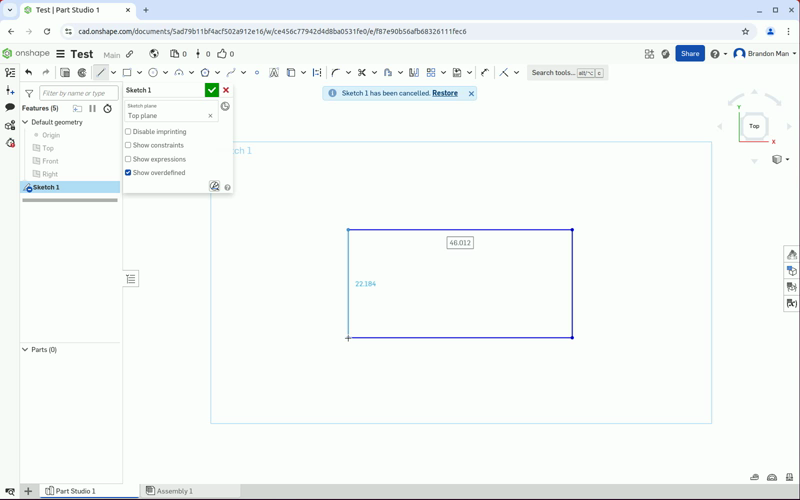
key_down(shift)
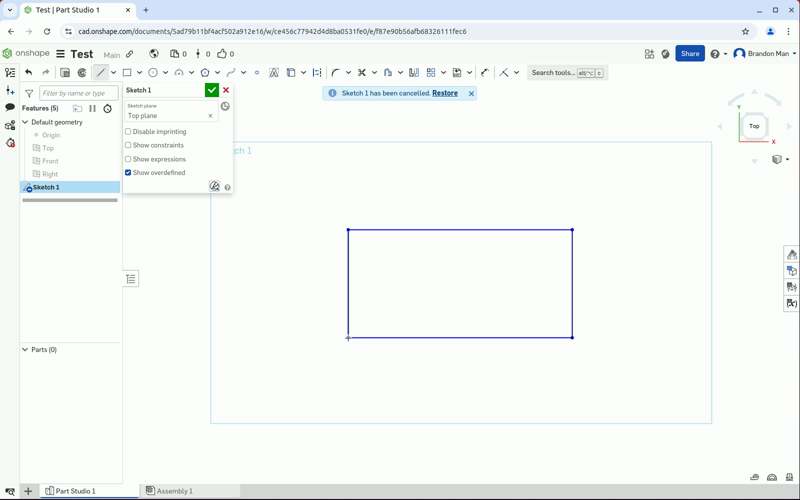
mouse_move(374, 279)
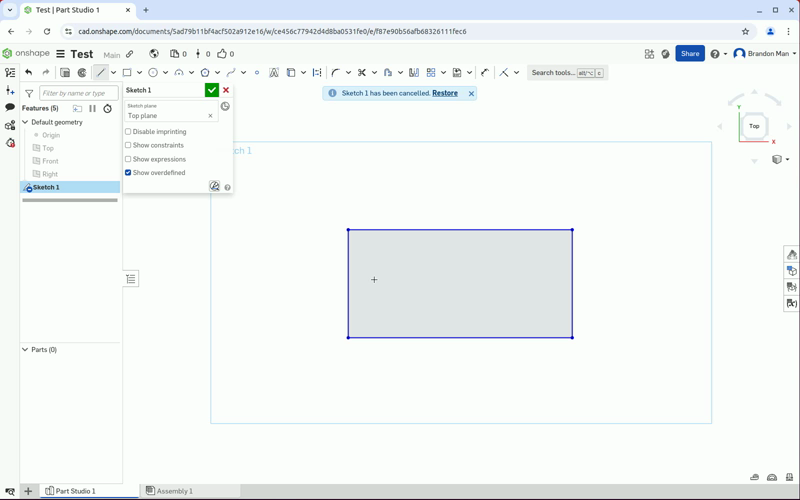
click(374, 279)
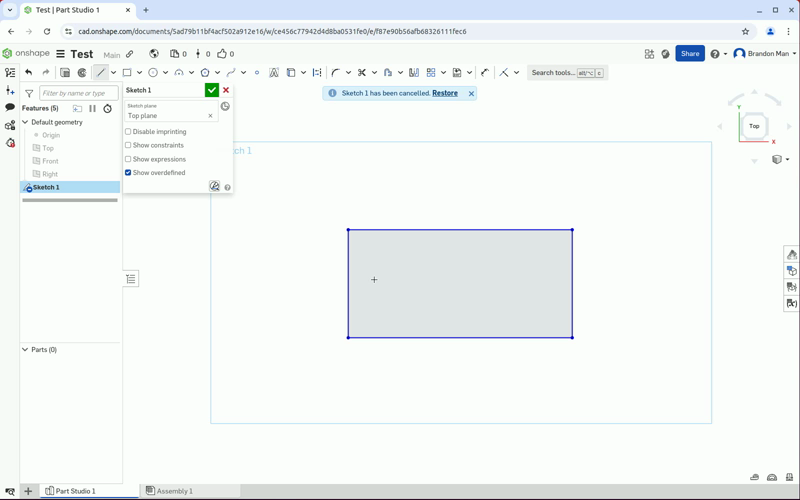
key_up(shift)
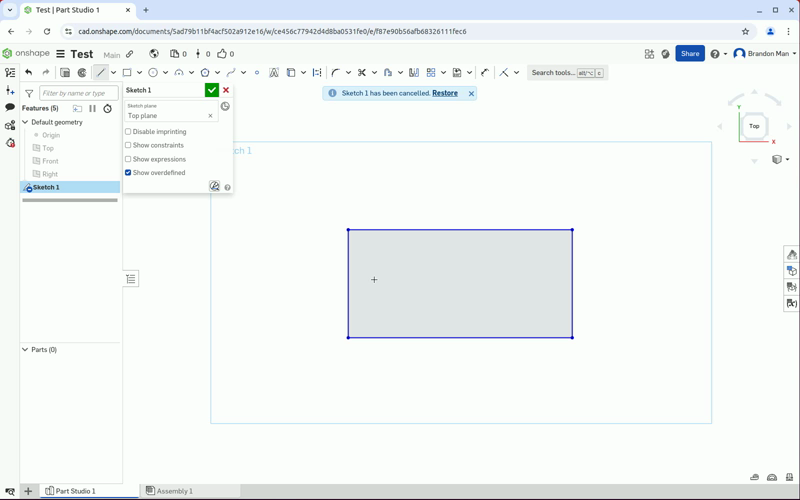
key_down(shift)
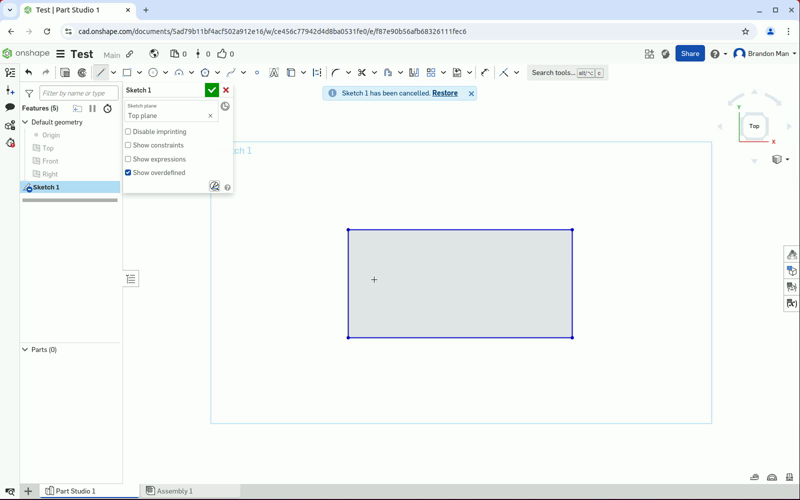
mouse_move(404, 279)
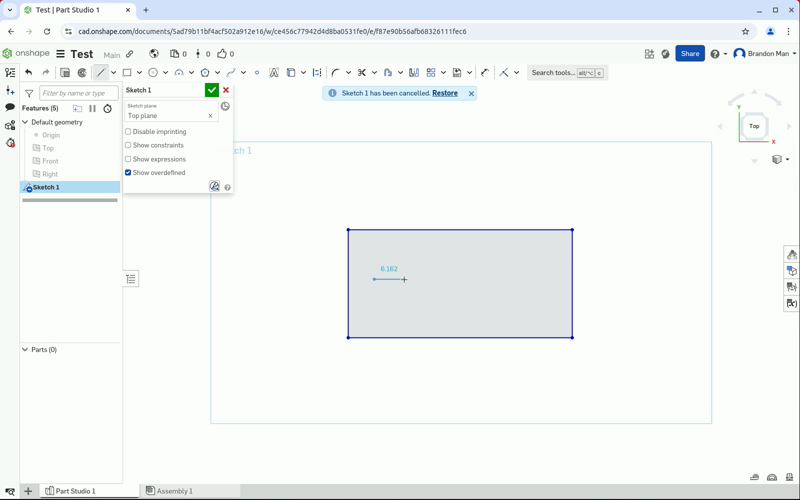
mouse_move(390, 279)
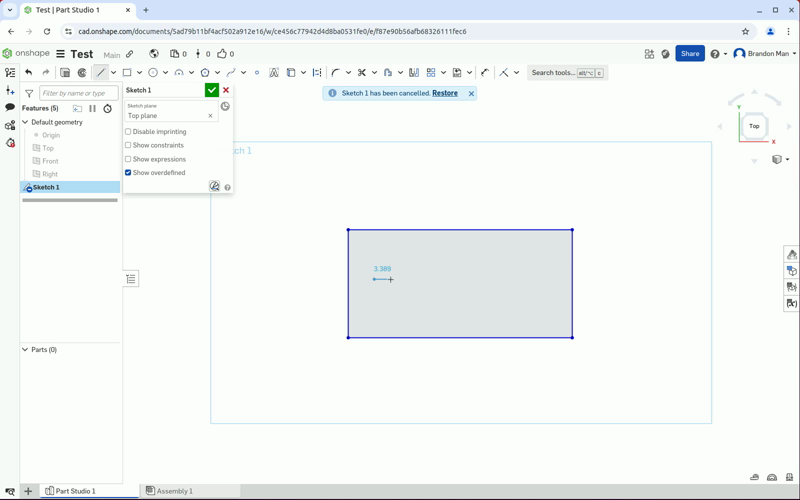
click(390, 279)
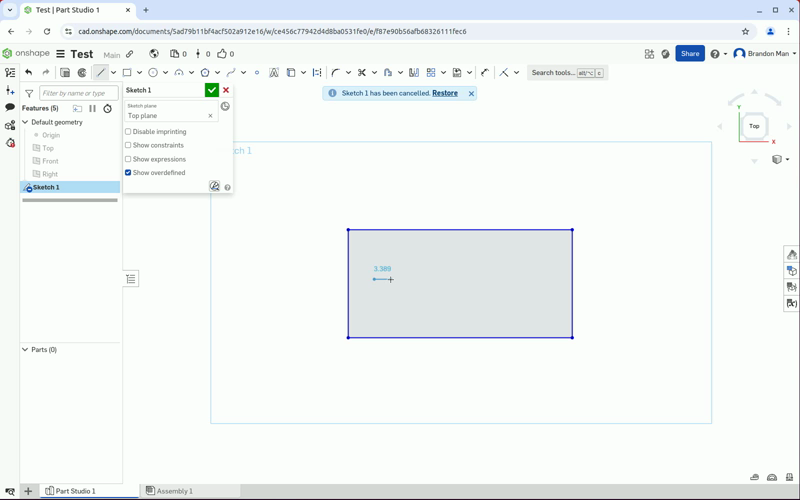
key_up(shift)
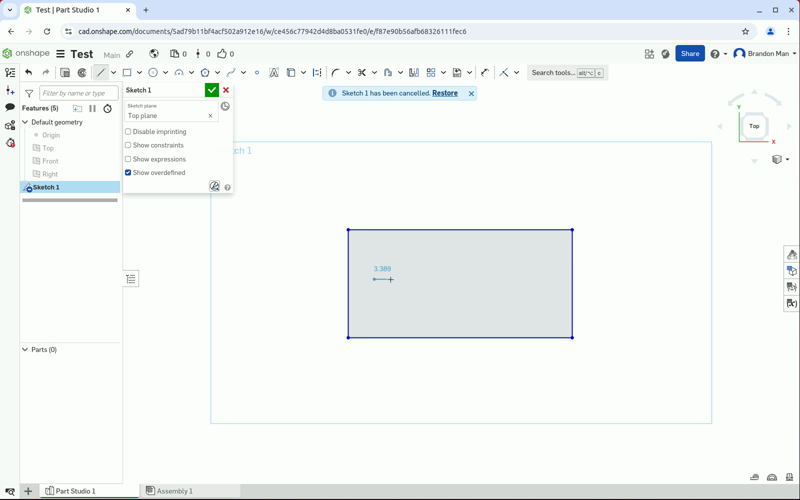
key_down(shift)
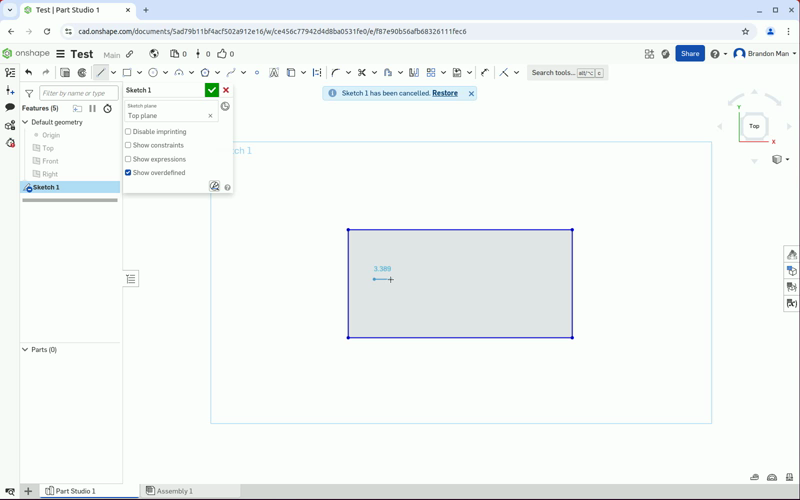
mouse_move(420, 279)
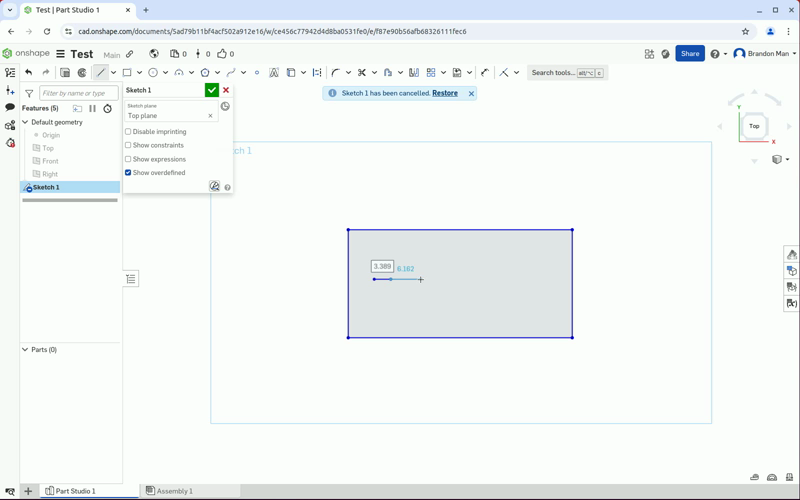
mouse_move(390, 330)
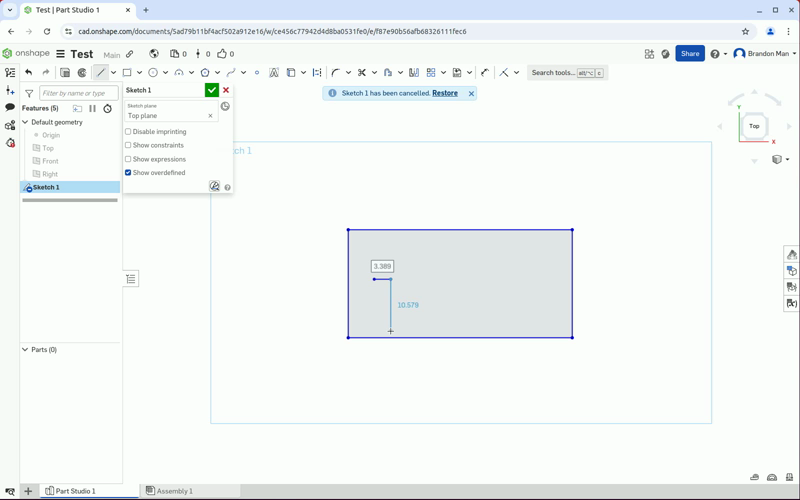
click(390, 330)
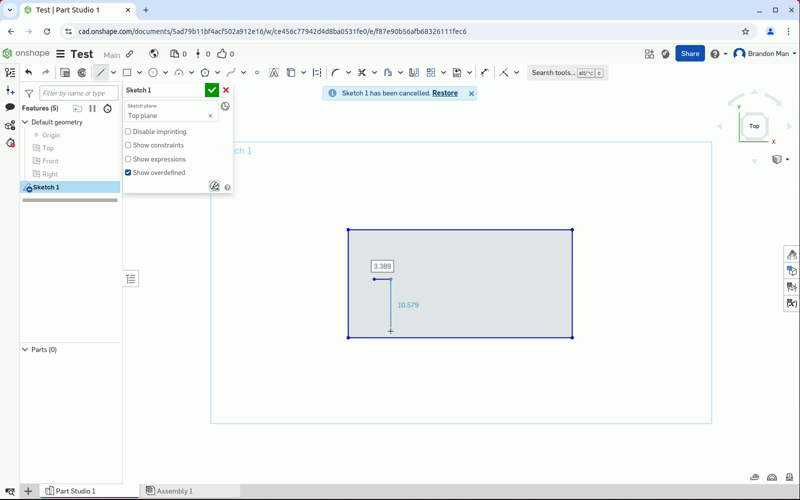
key_up(shift)
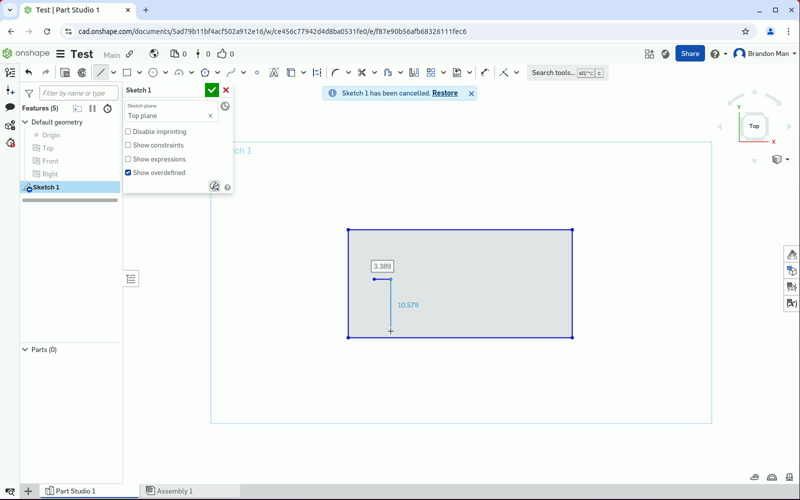
key_down(shift)
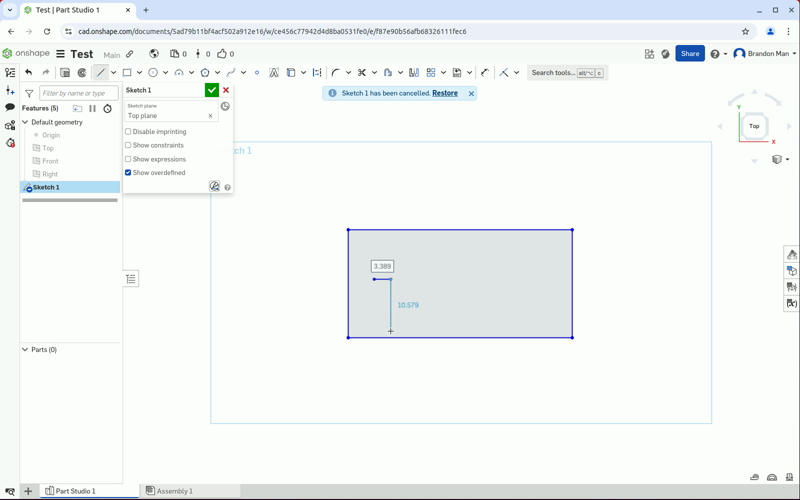
mouse_move(529, 330)
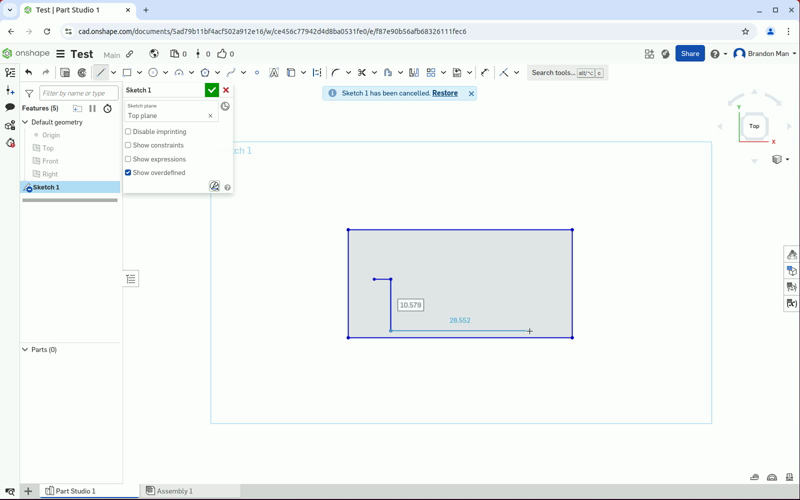
click(529, 330)
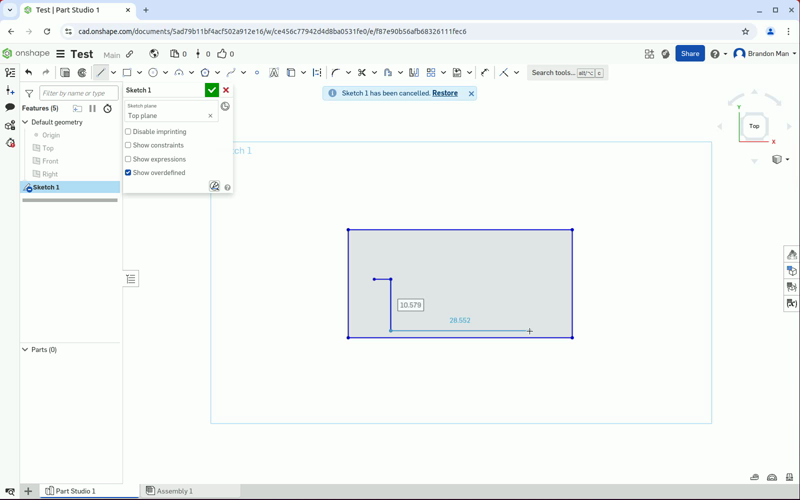
key_up(shift)
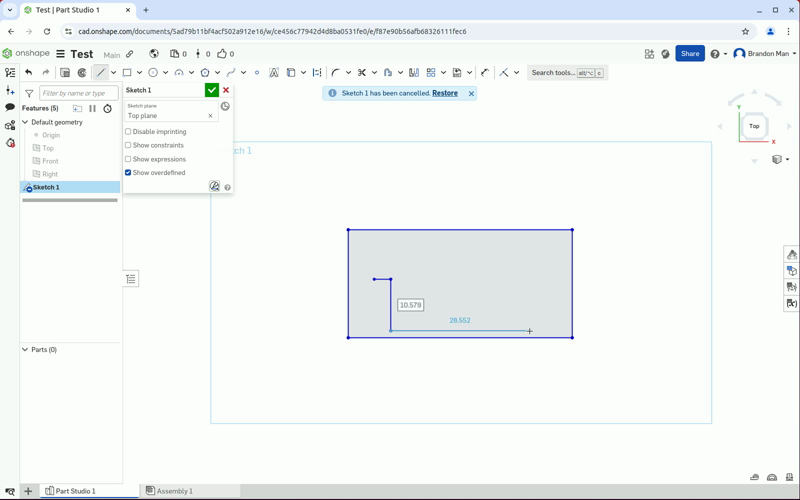
key_down(shift)
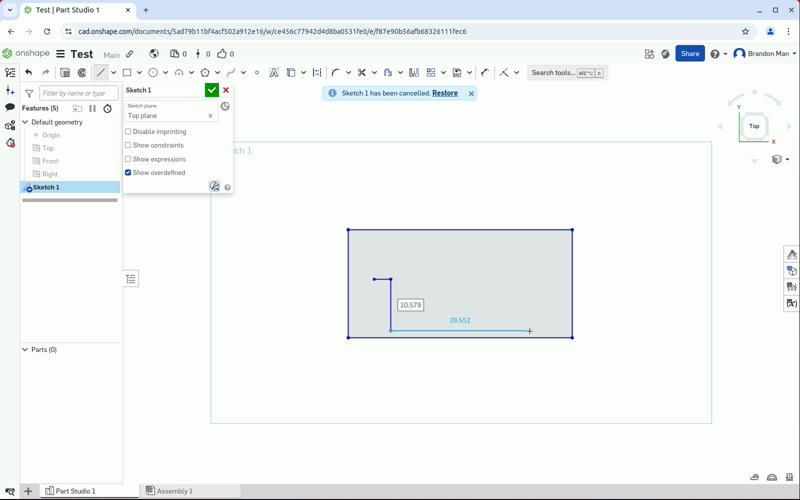
mouse_move(559, 330)
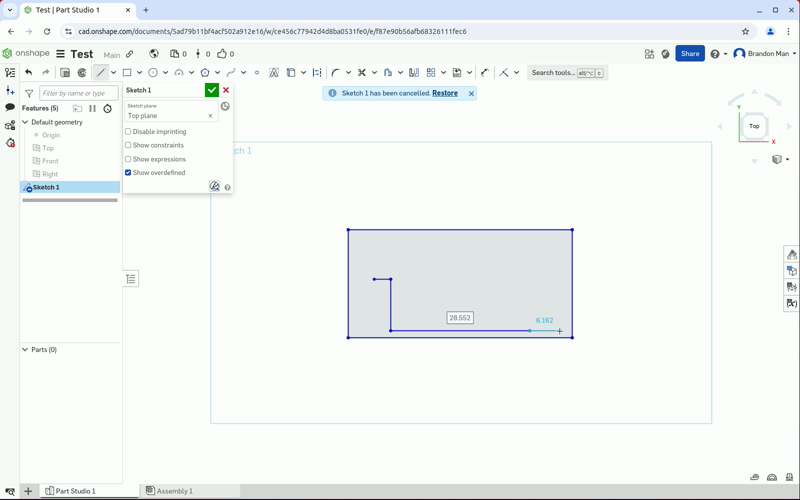
mouse_move(529, 326)
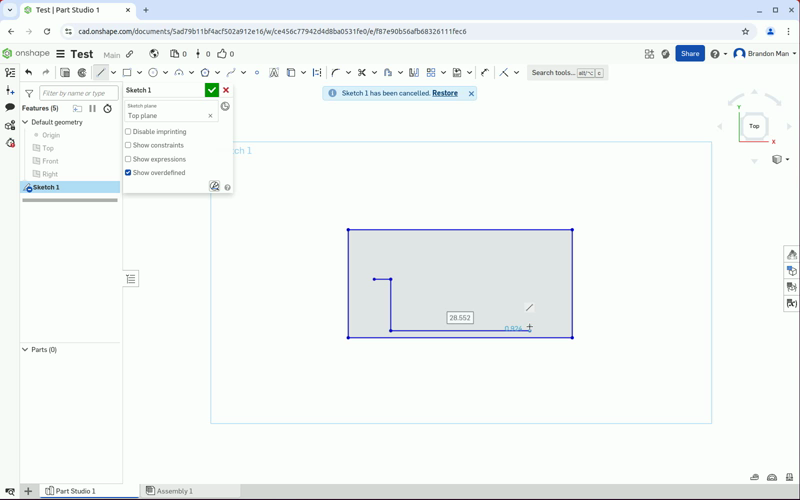
scroll(6)
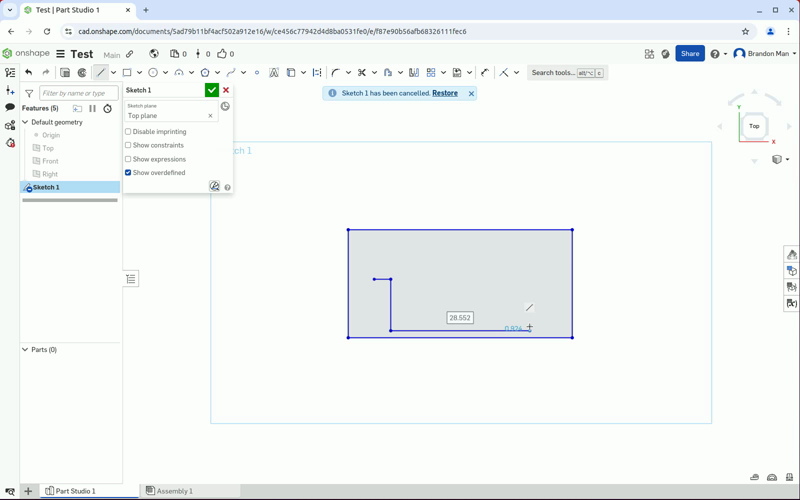
scroll(6)
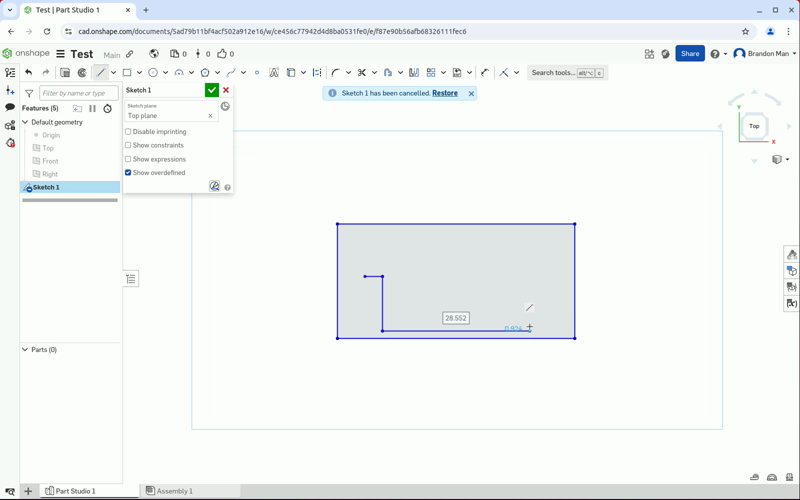
scroll(6)
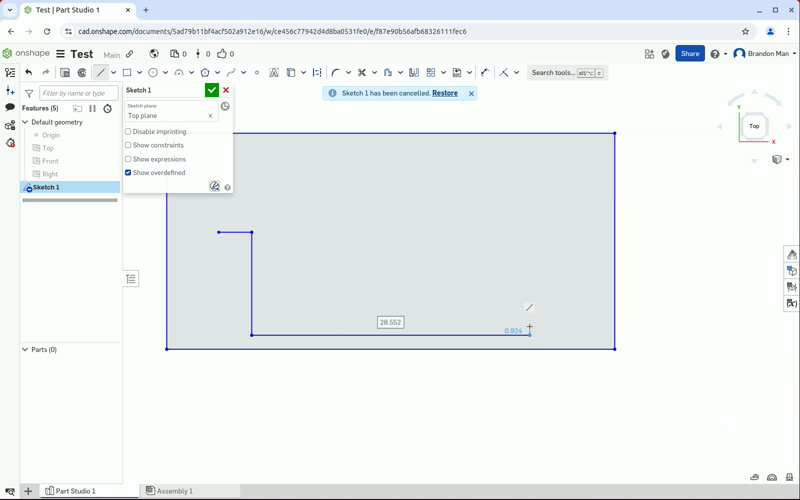
scroll(6)
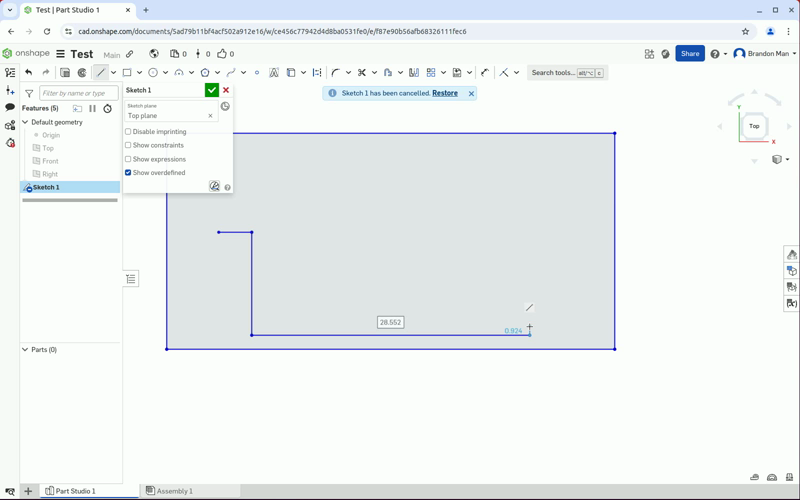
scroll(6)
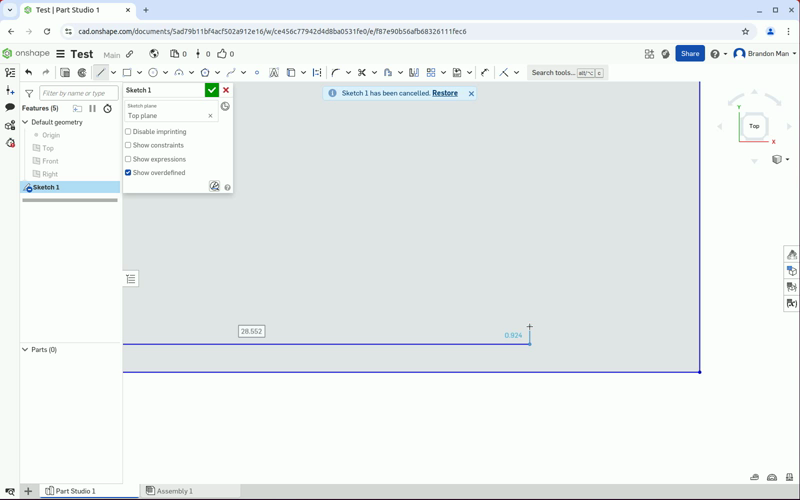
scroll(6)
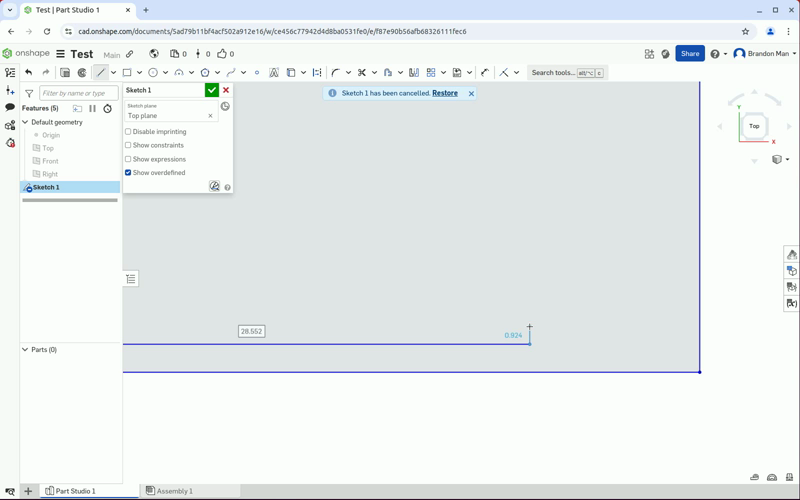
scroll(6)
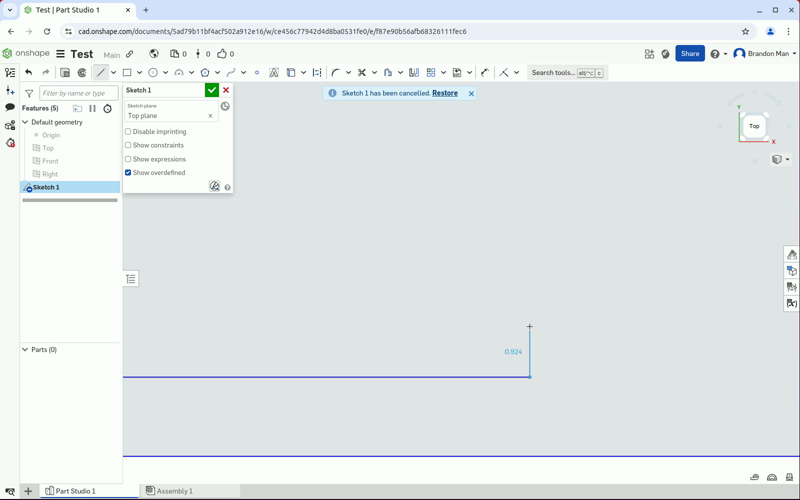
click(529, 326)
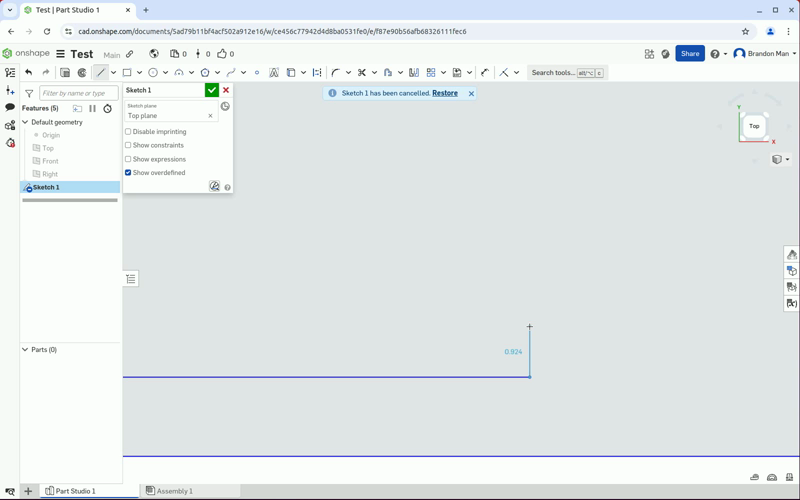
scroll(-6)
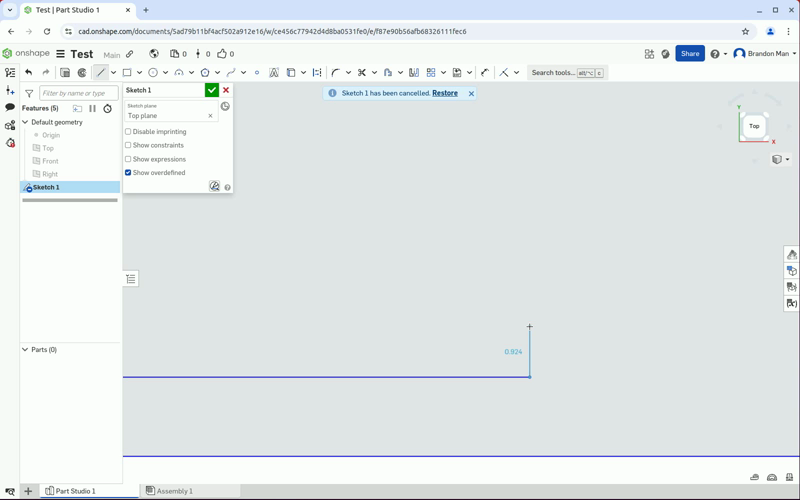
scroll(-6)
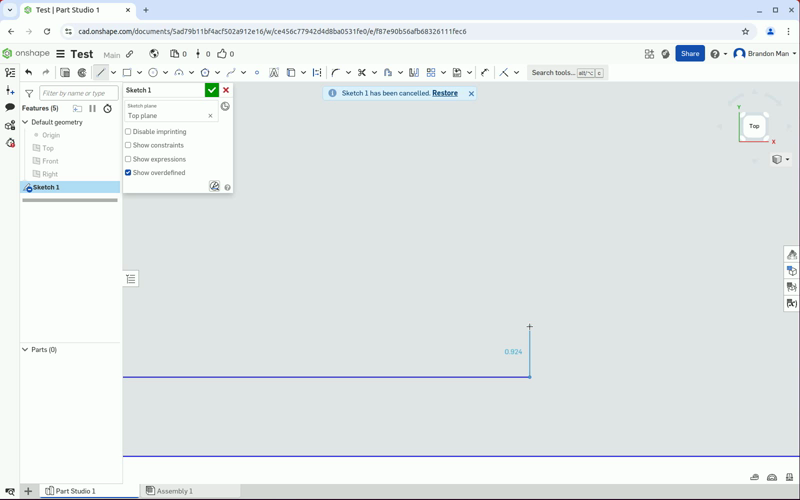
scroll(-6)
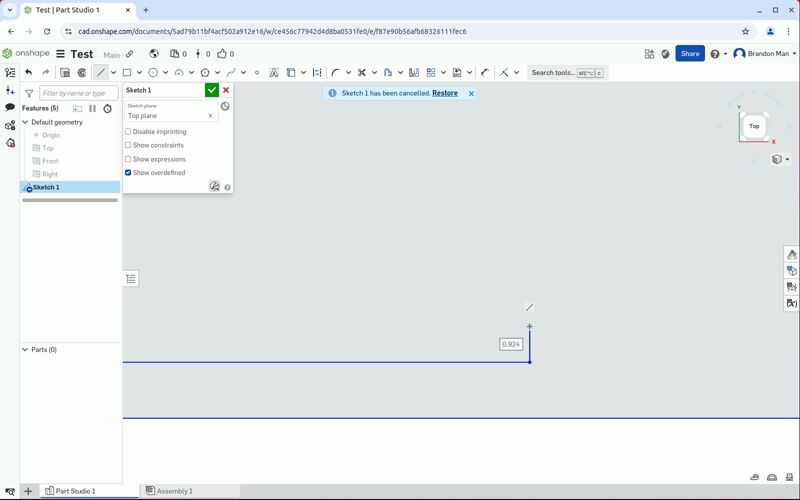
scroll(-6)
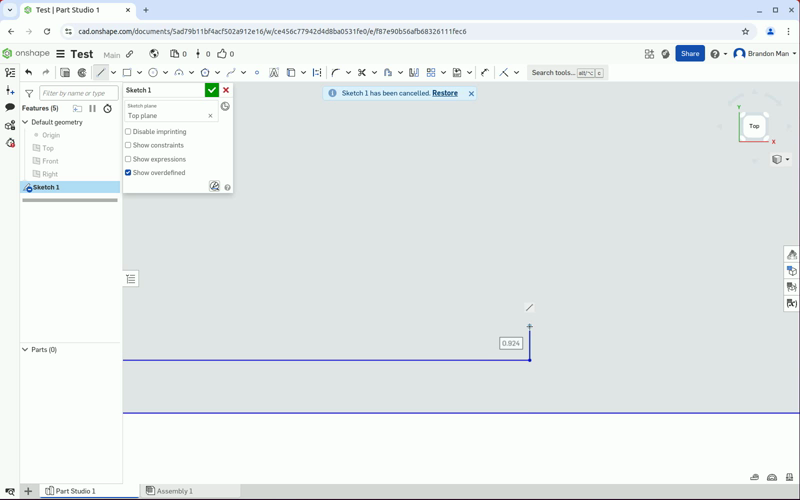
scroll(-6)
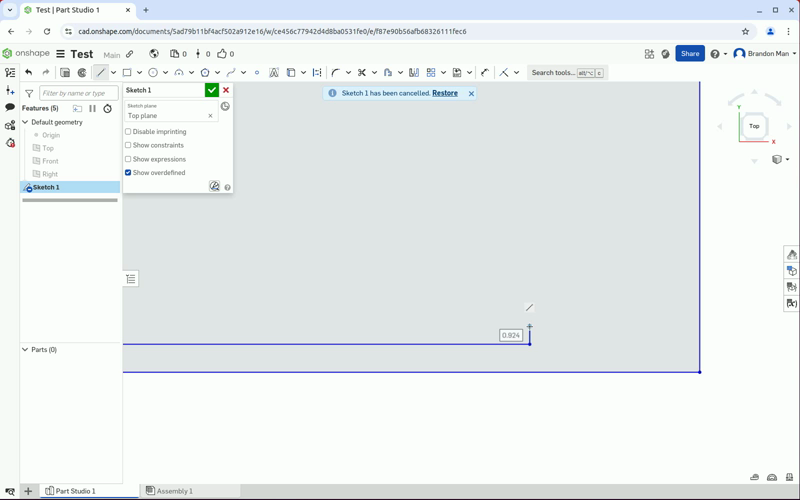
scroll(-6)
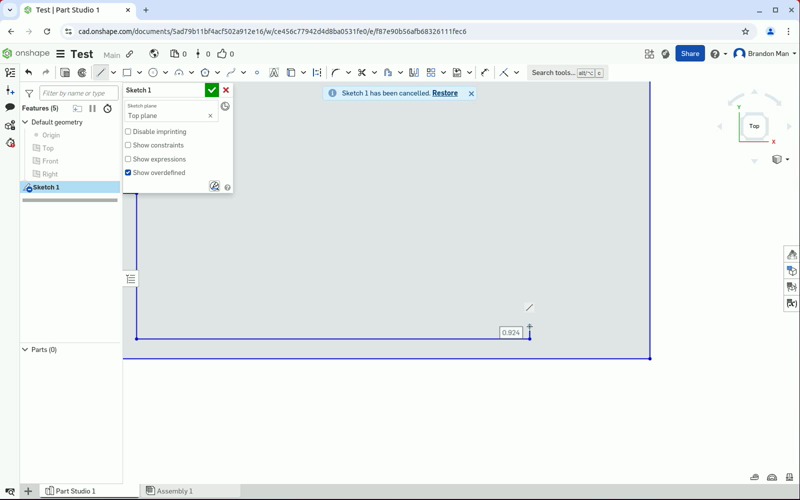
scroll(-6)
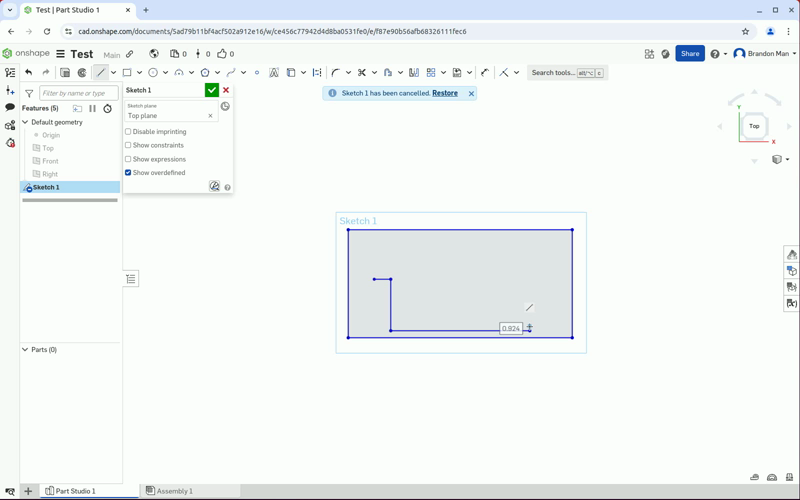
key_up(shift)
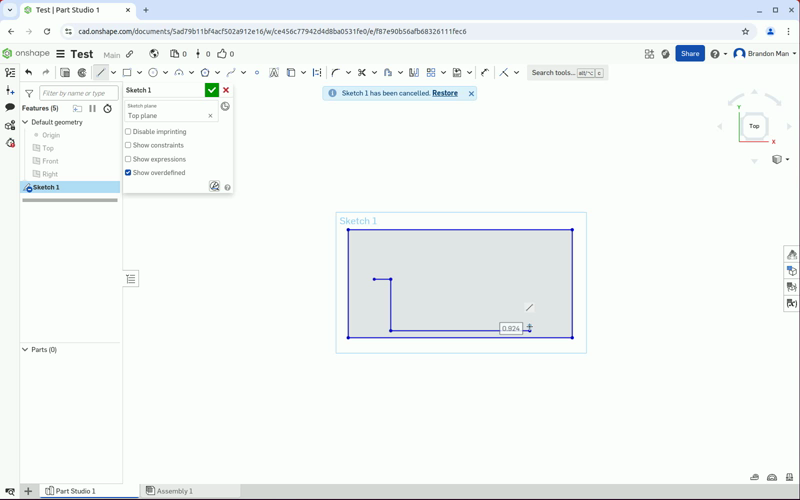
key_down(shift)
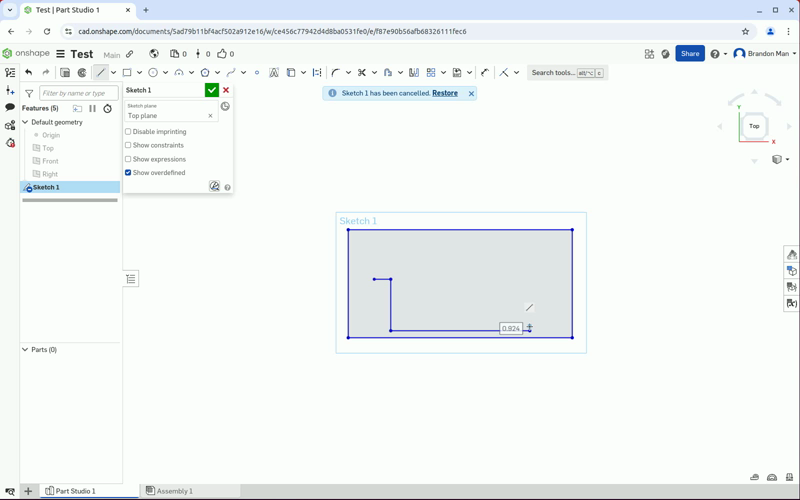
mouse_move(559, 326)
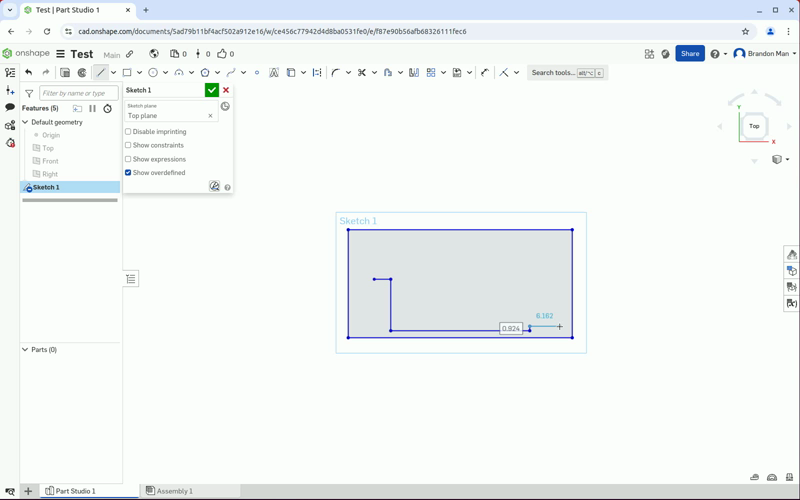
mouse_move(546, 326)
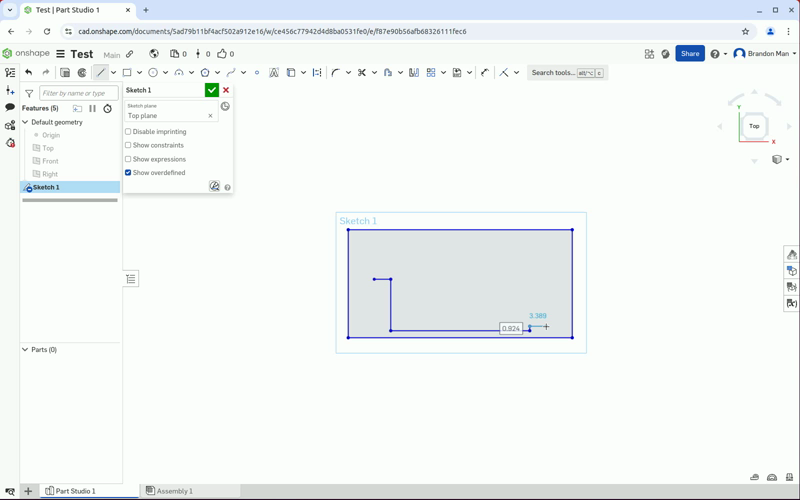
click(546, 326)
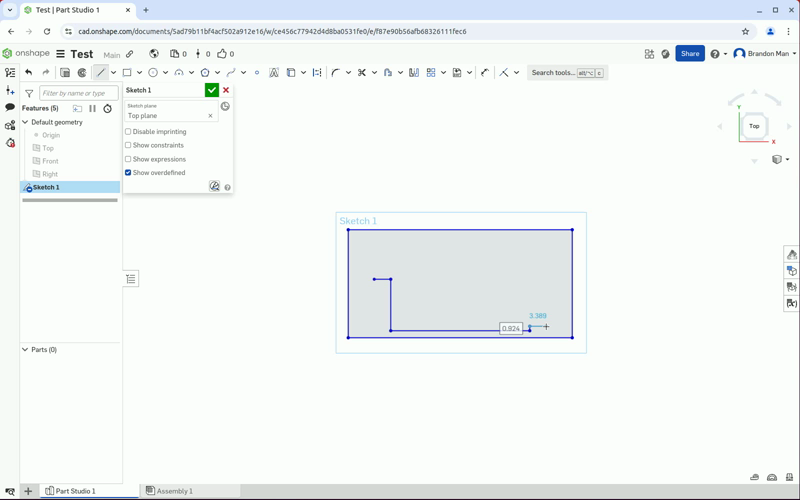
key_up(shift)
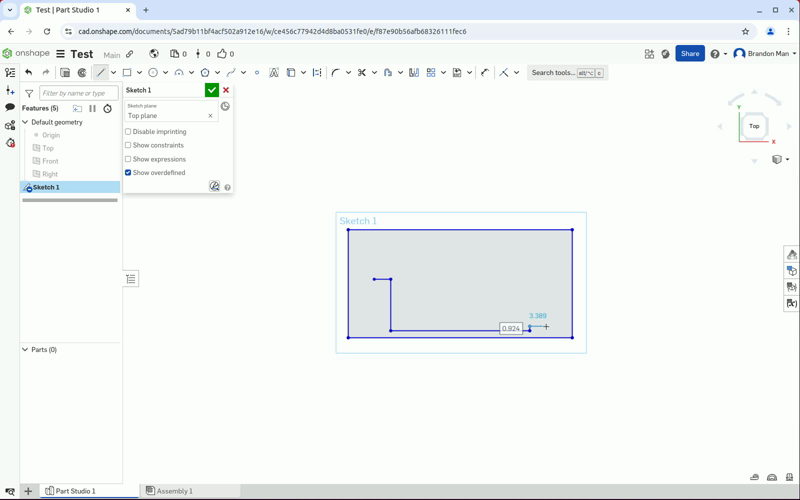
key(esc)
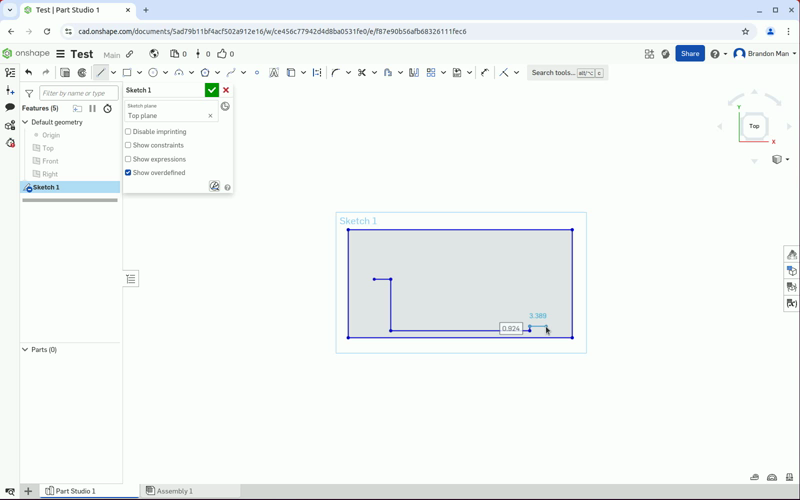
key(a)
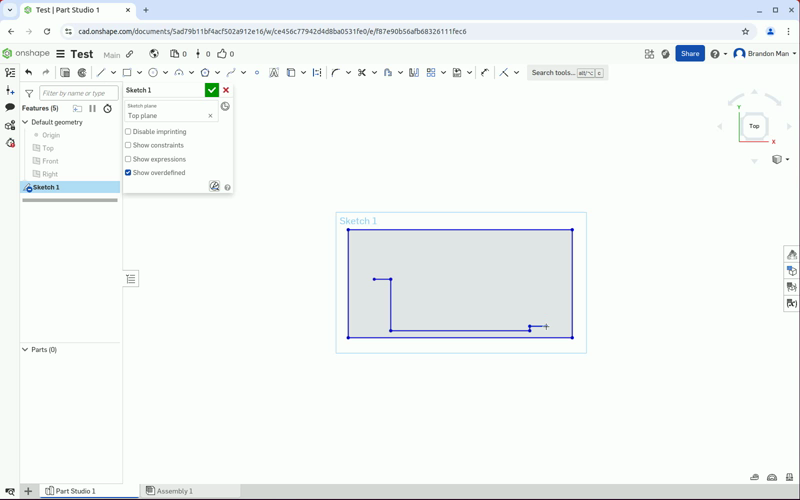
mouse_move(546, 326)
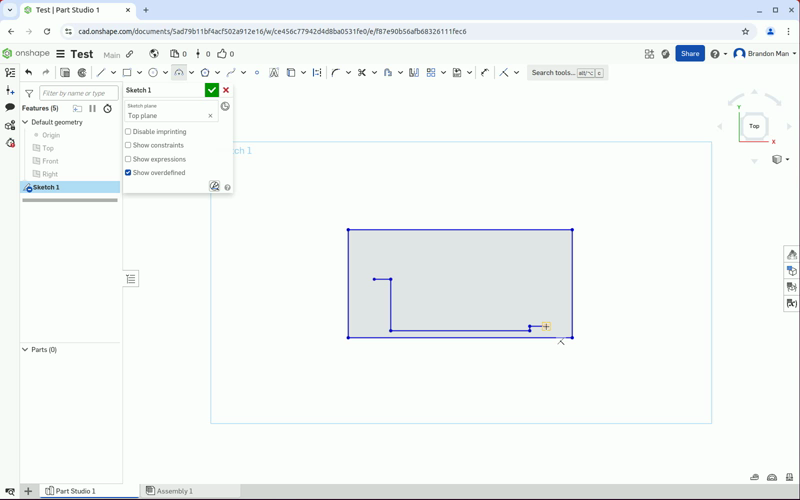
click(546, 326)
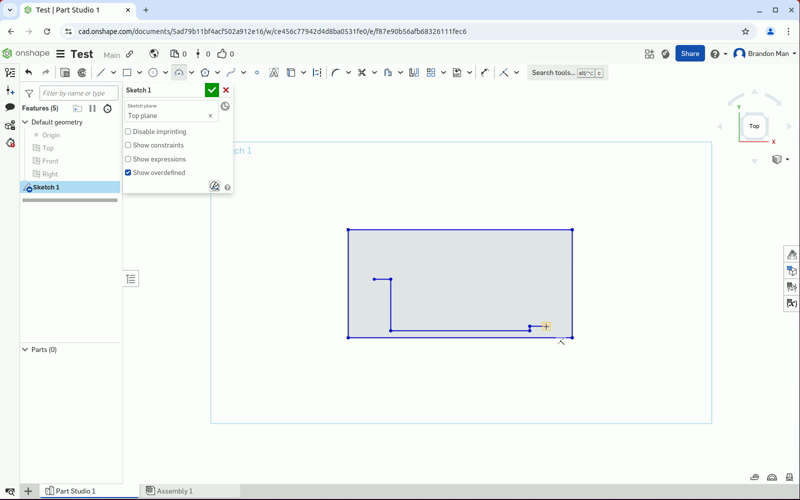
key_down(shift)
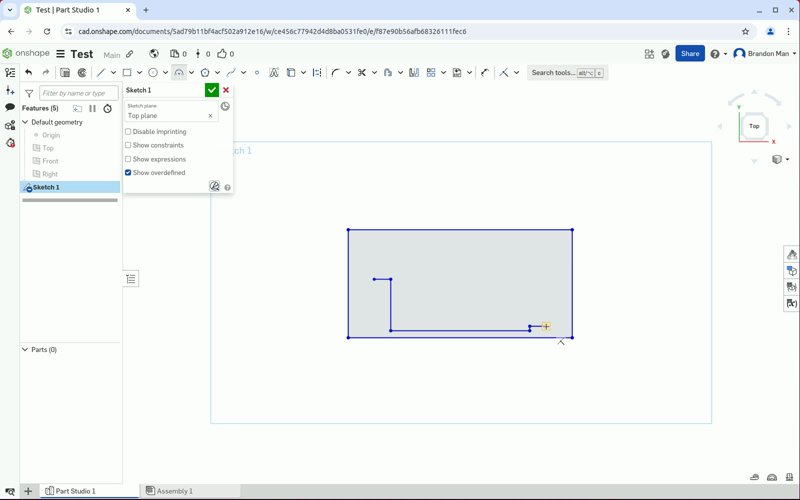
mouse_move(546, 288)
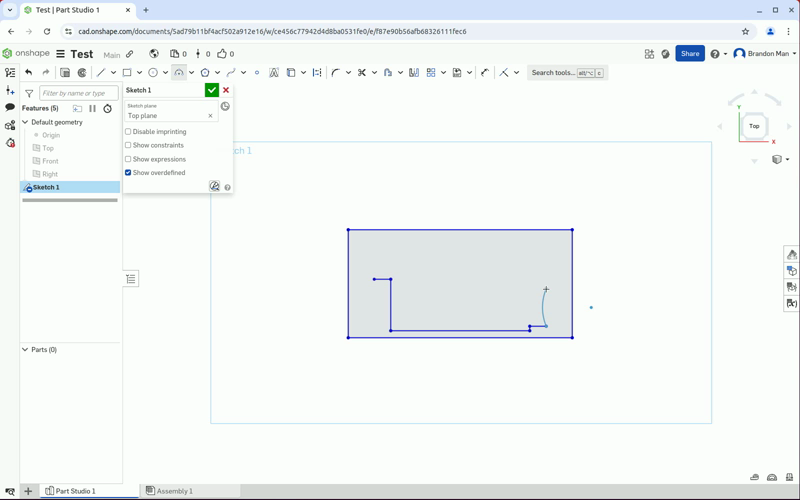
click(546, 288)
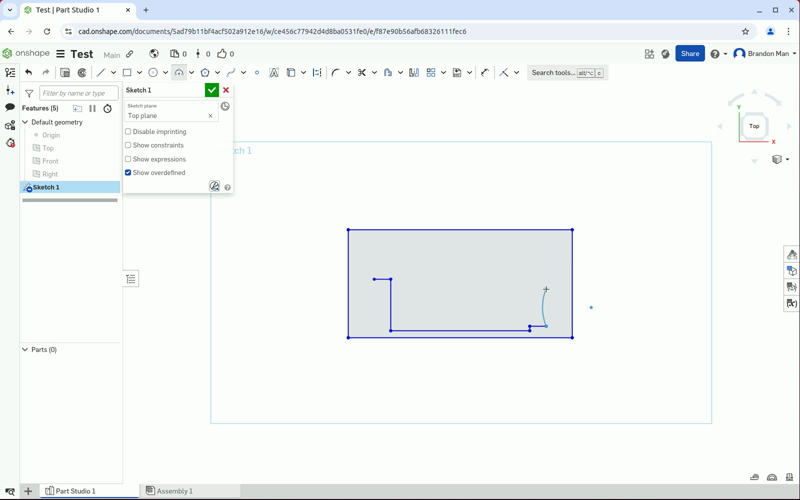
mouse_move(564, 307)
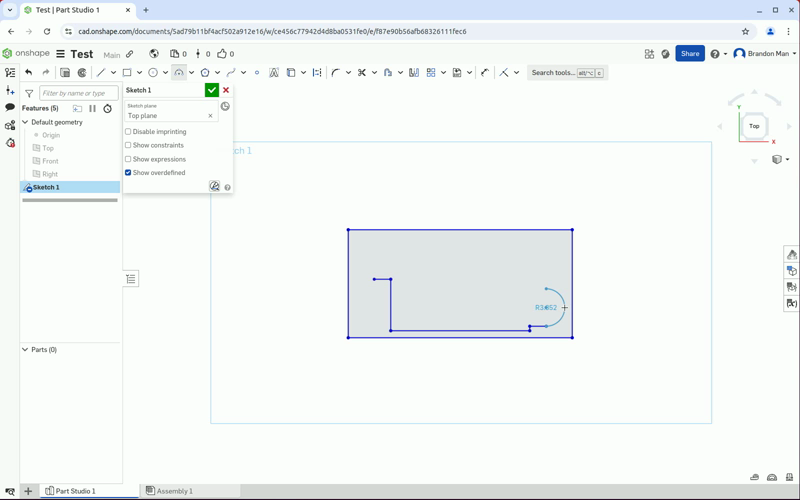
click(564, 307)
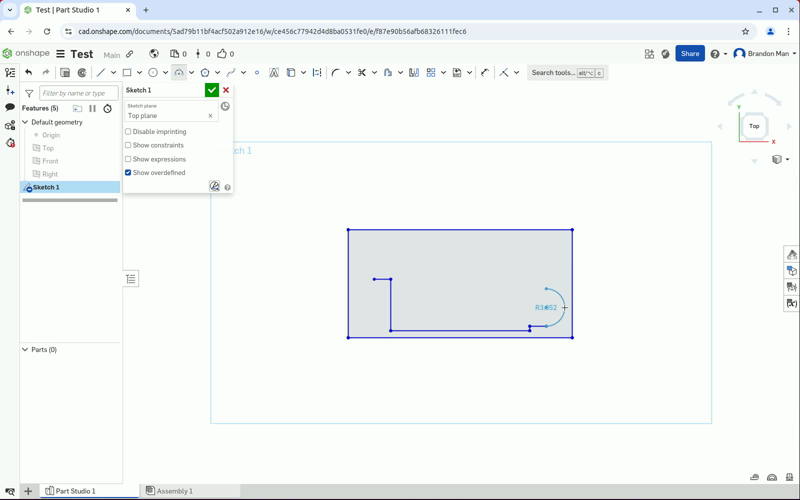
key_up(shift)
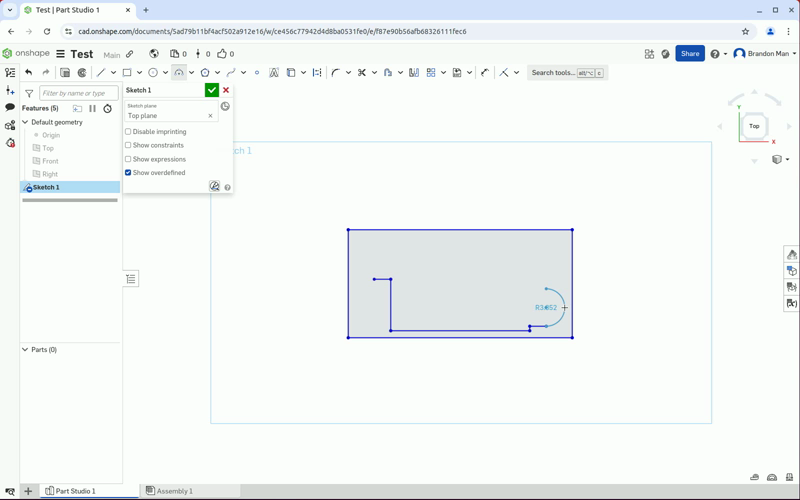
key(esc)
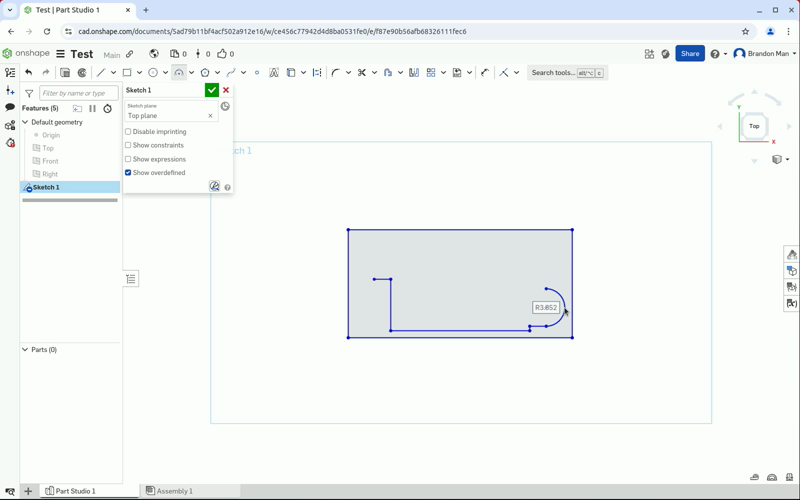
key(l)
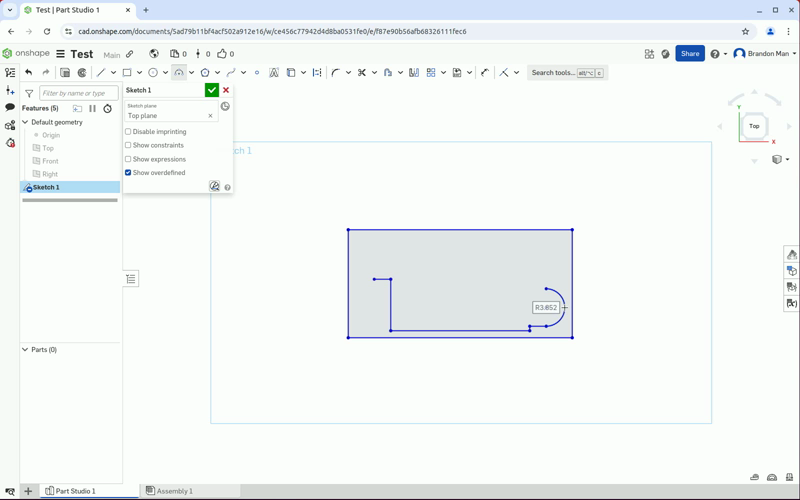
mouse_move(546, 288)
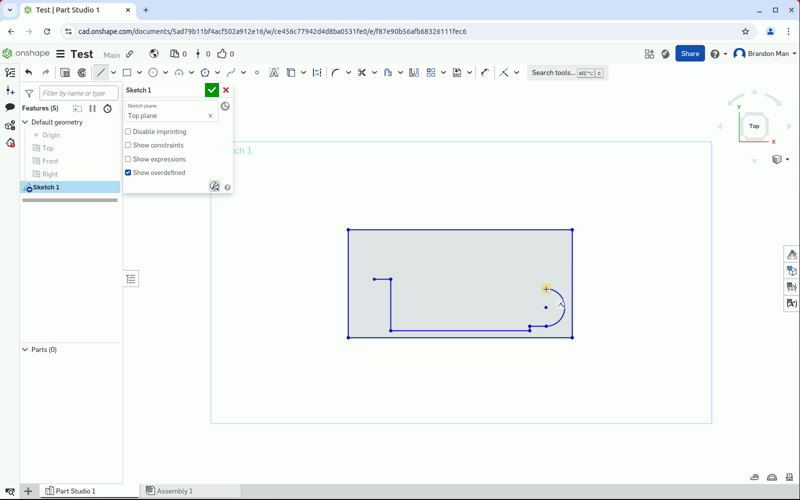
click(546, 288)
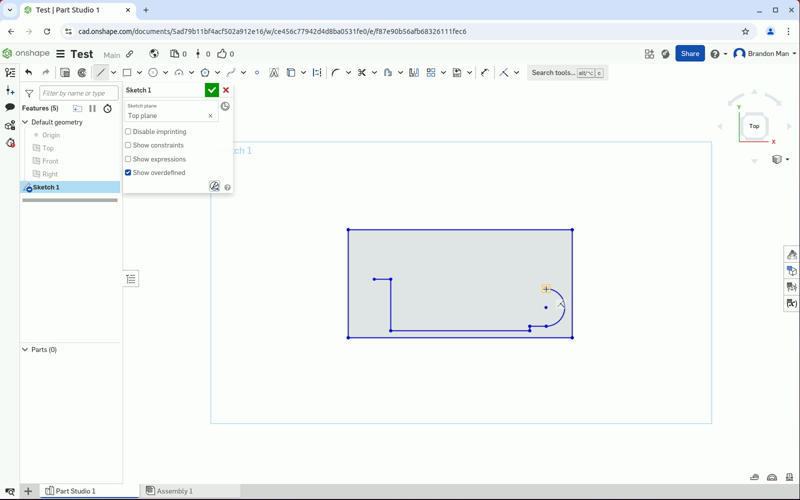
key_down(shift)
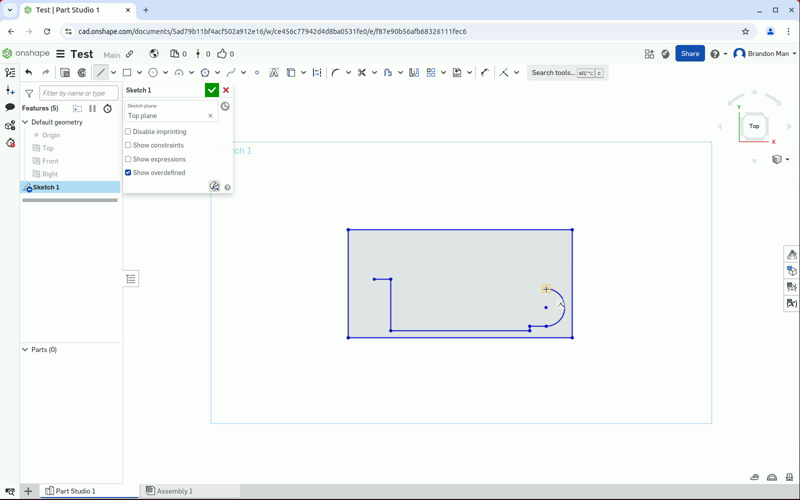
mouse_move(576, 288)
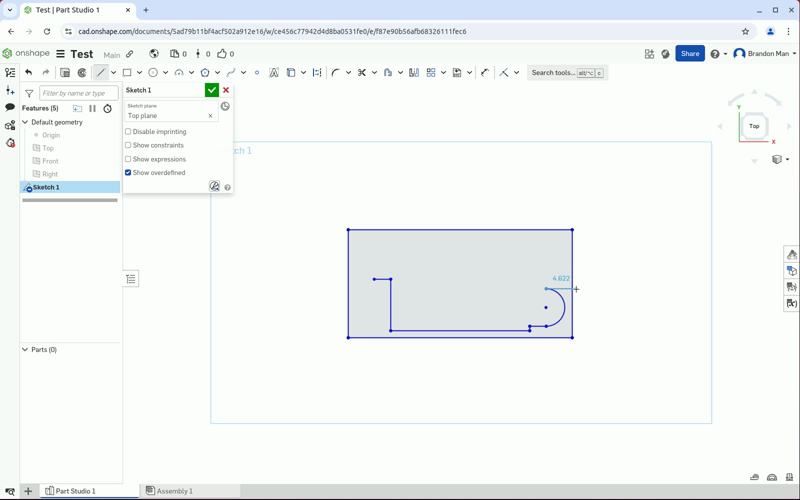
mouse_move(529, 288)
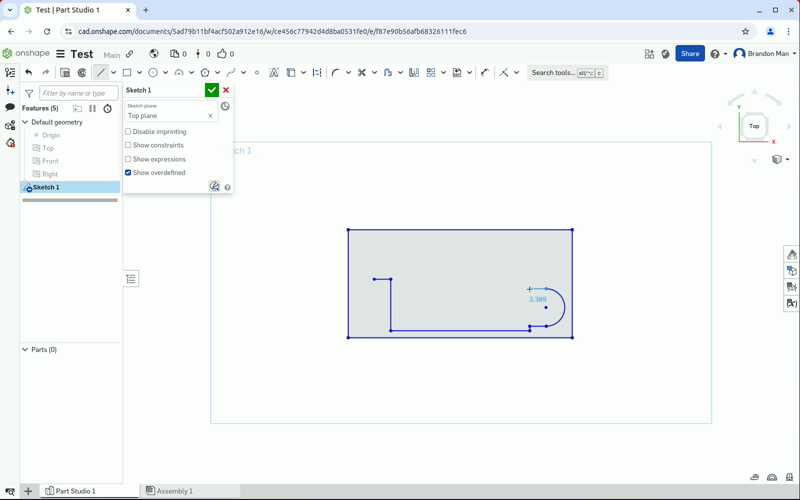
click(529, 288)
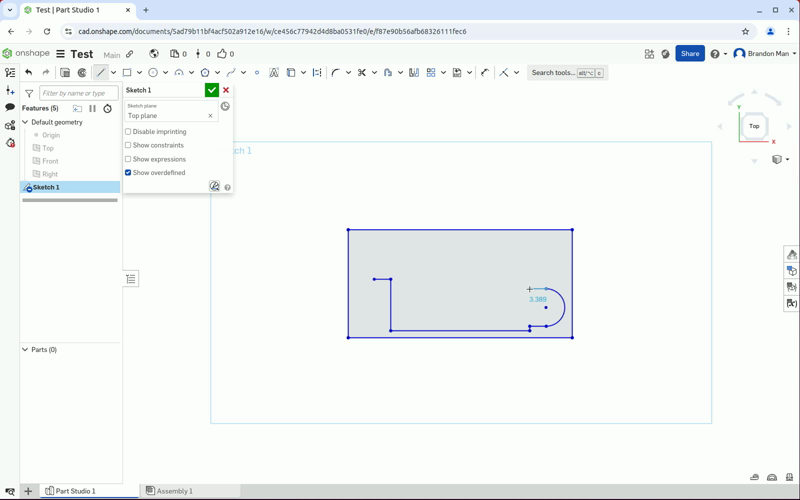
key_up(shift)
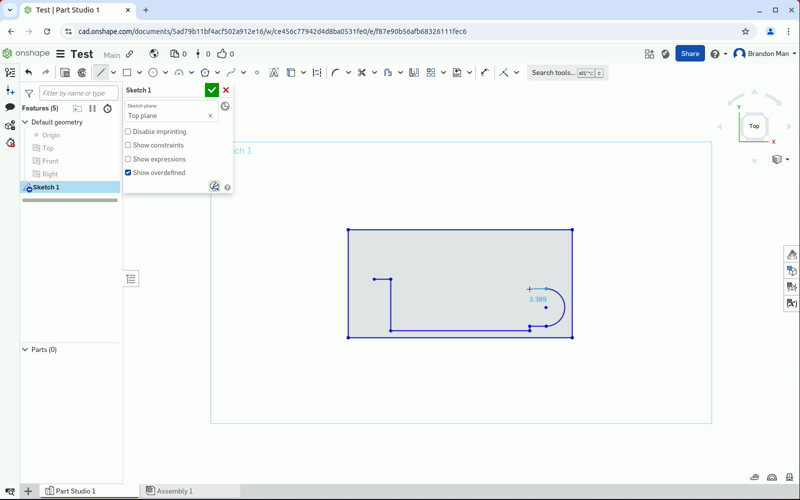
key_down(shift)
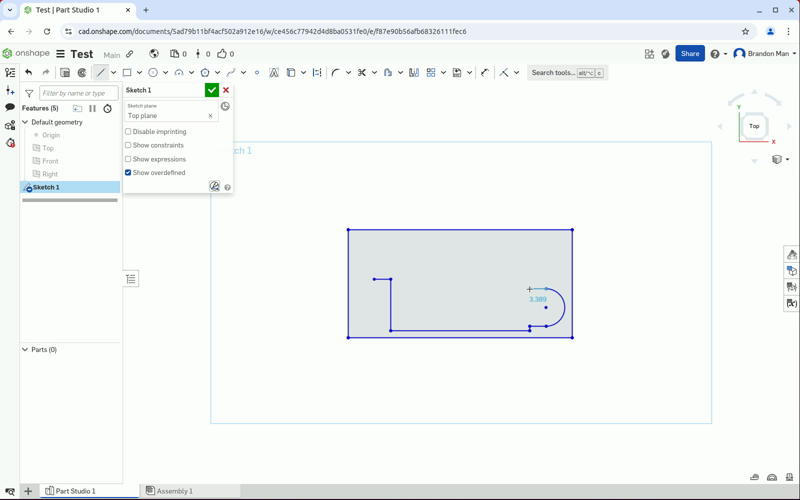
mouse_move(559, 288)
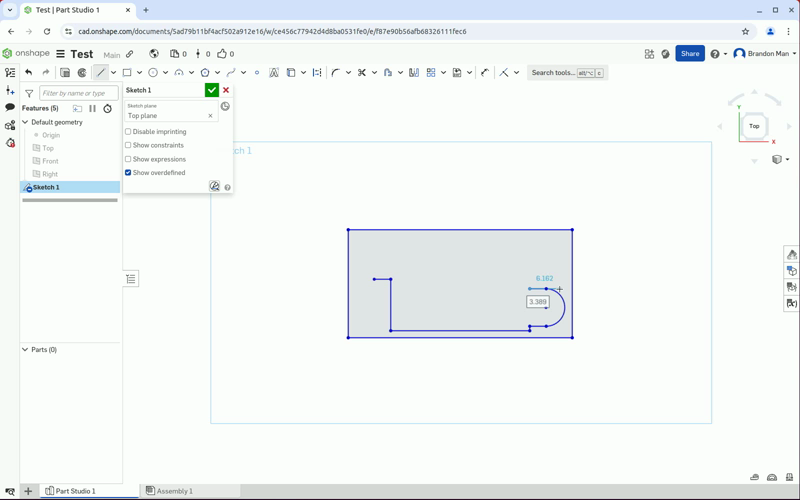
mouse_move(529, 236)
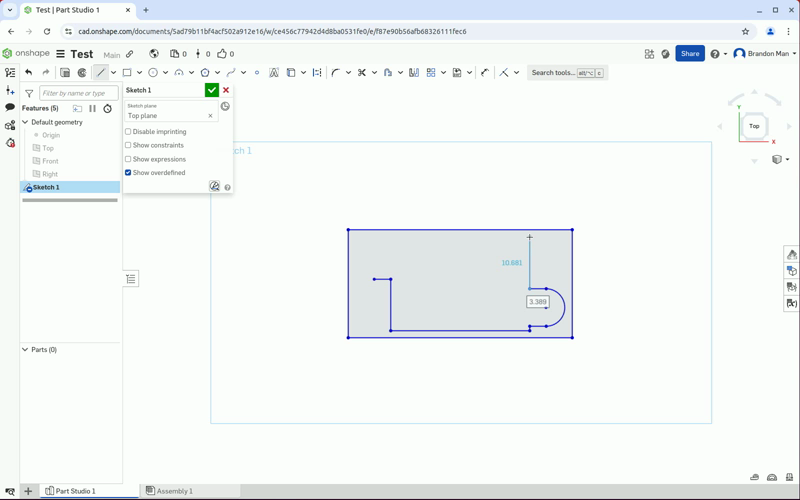
click(529, 236)
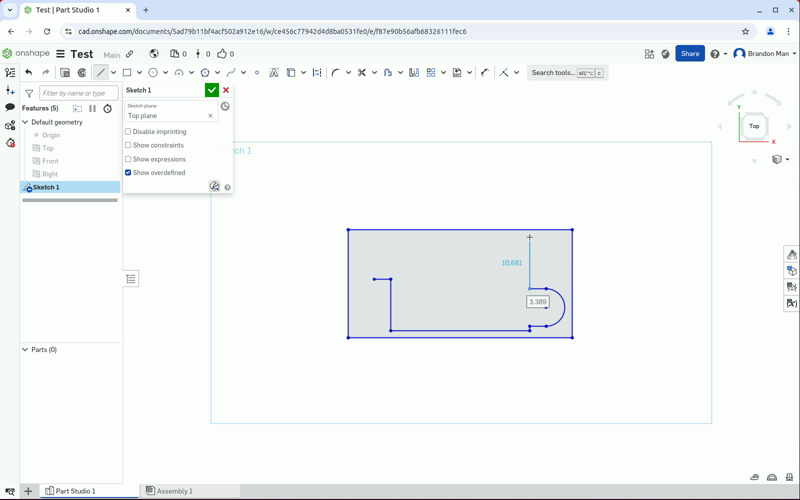
key_up(shift)
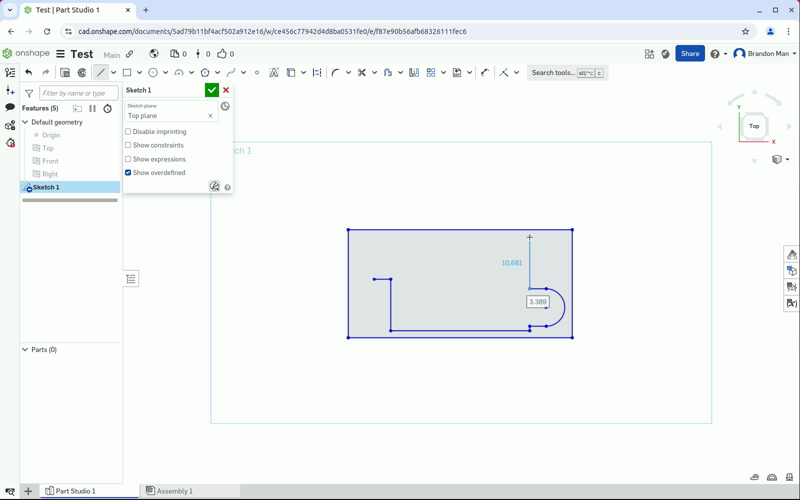
key_down(shift)
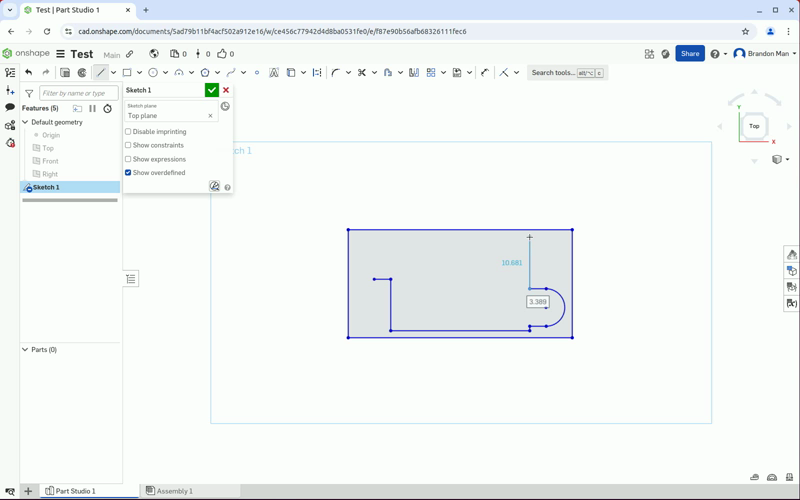
mouse_move(390, 236)
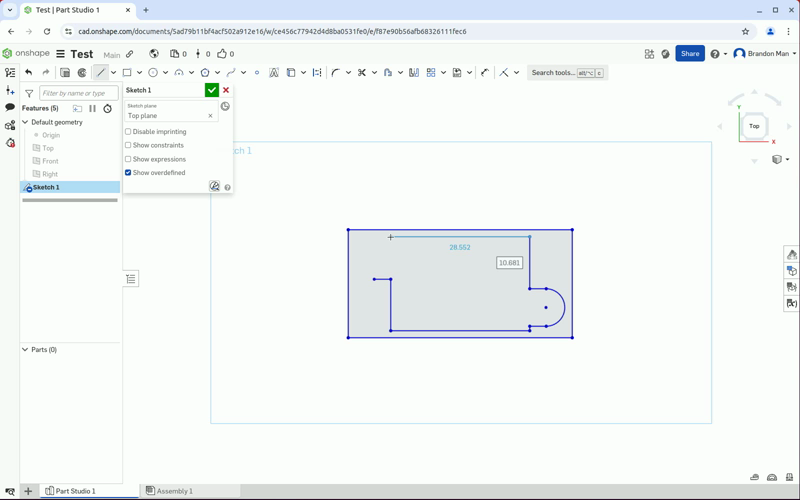
click(390, 236)
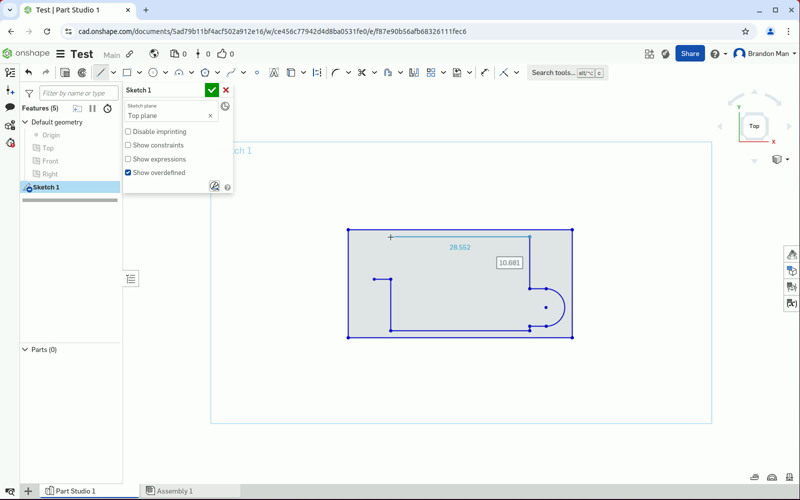
key_up(shift)
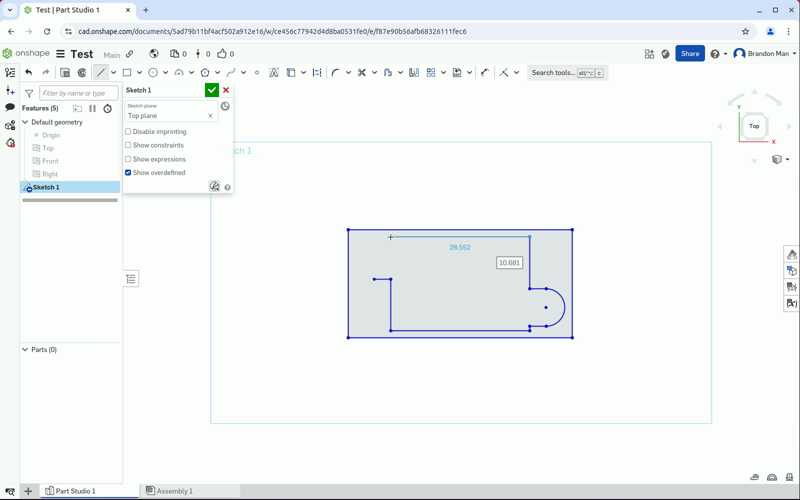
key_down(shift)
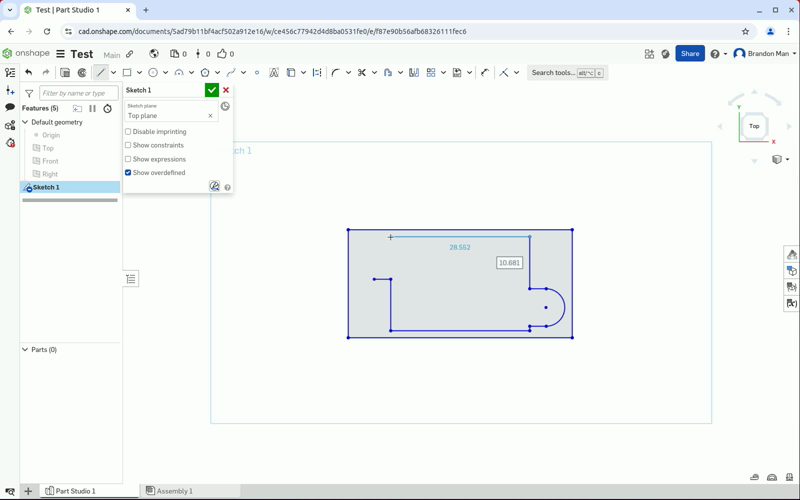
mouse_move(420, 236)
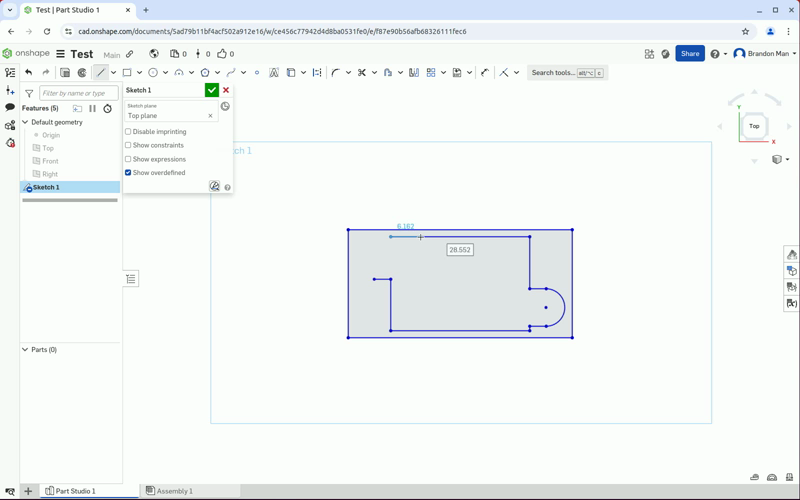
mouse_move(390, 241)
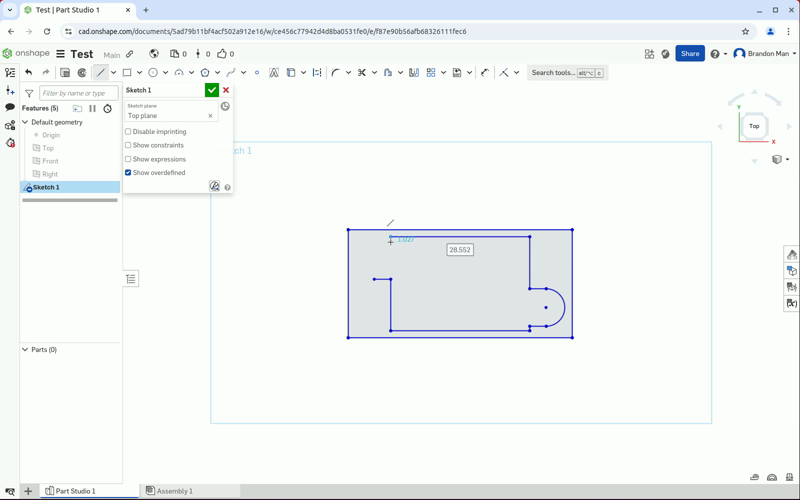
scroll(6)
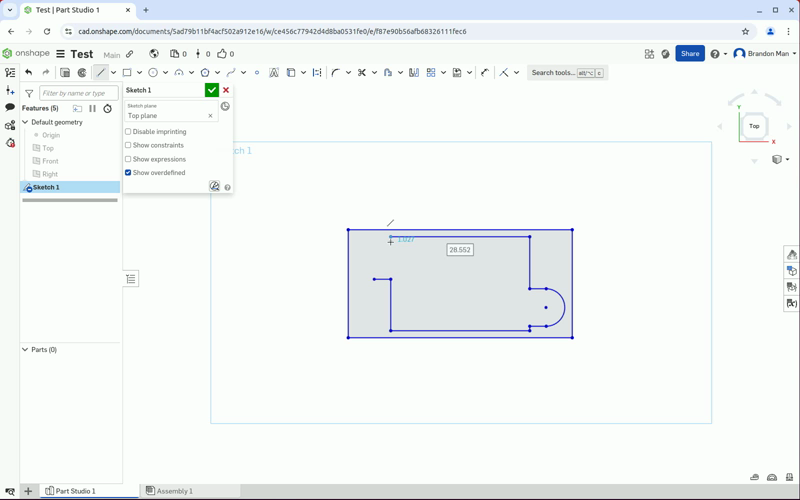
scroll(6)
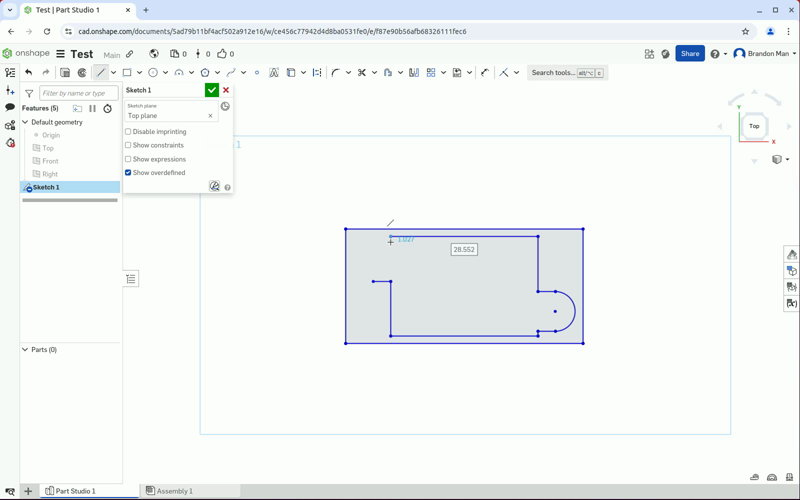
scroll(6)
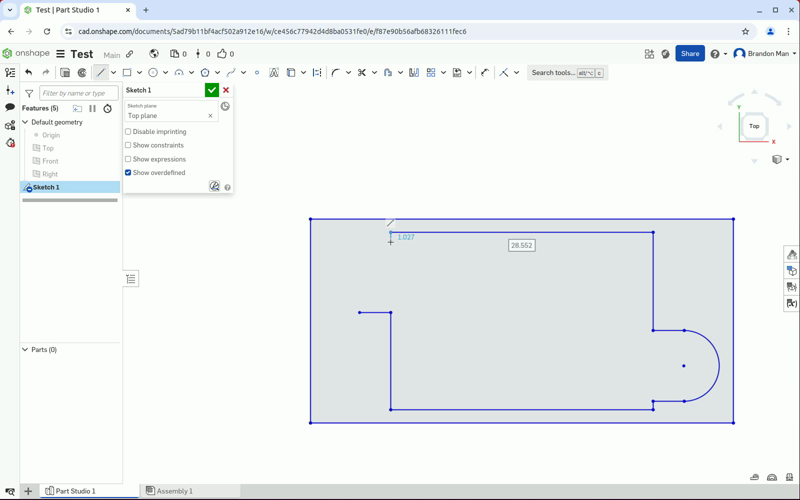
scroll(6)
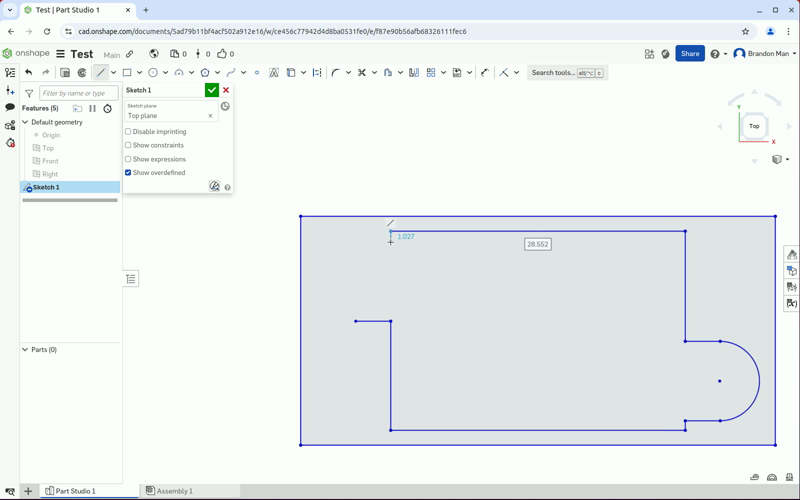
scroll(6)
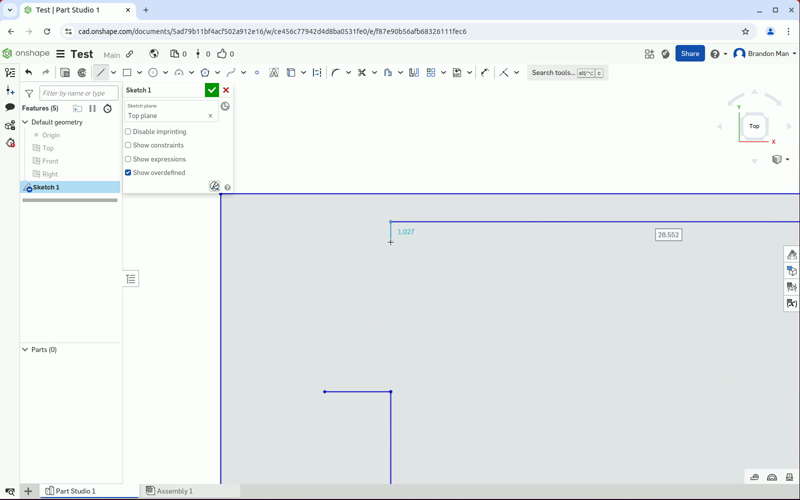
scroll(6)
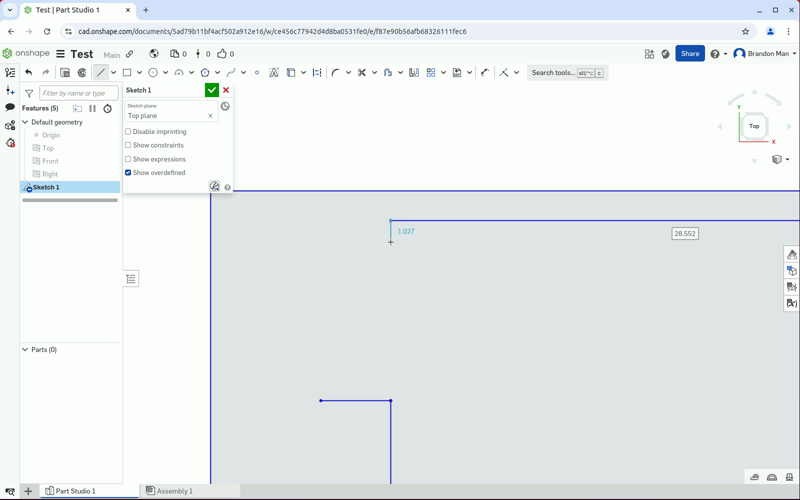
scroll(6)
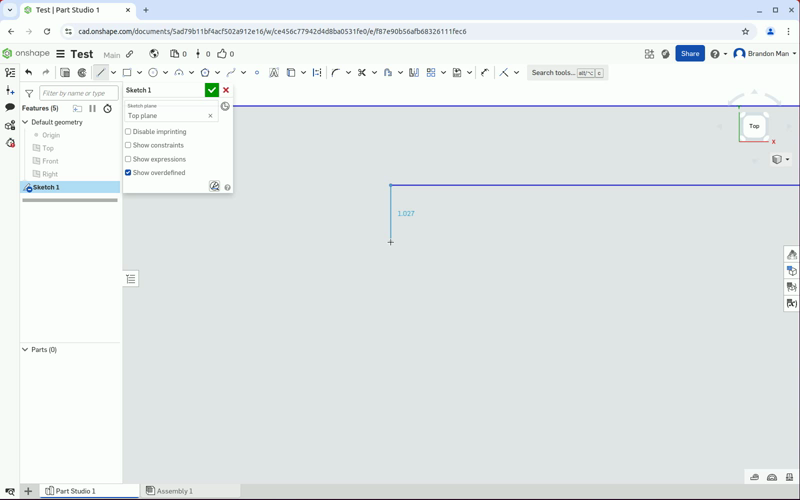
click(390, 241)
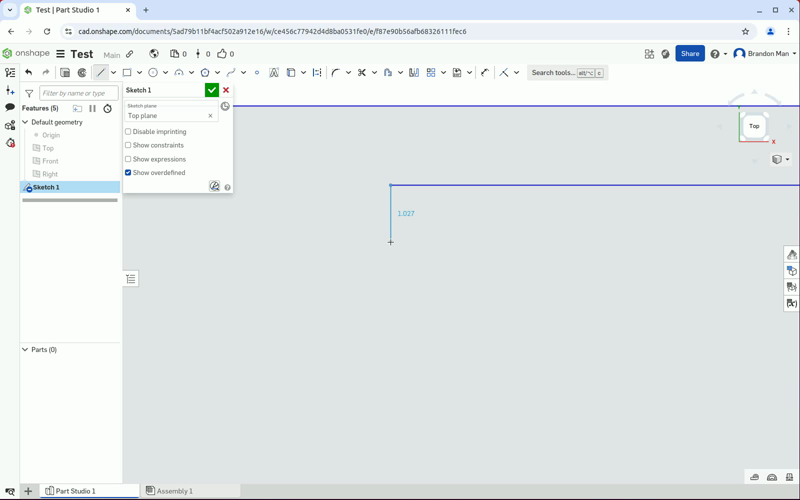
scroll(-6)
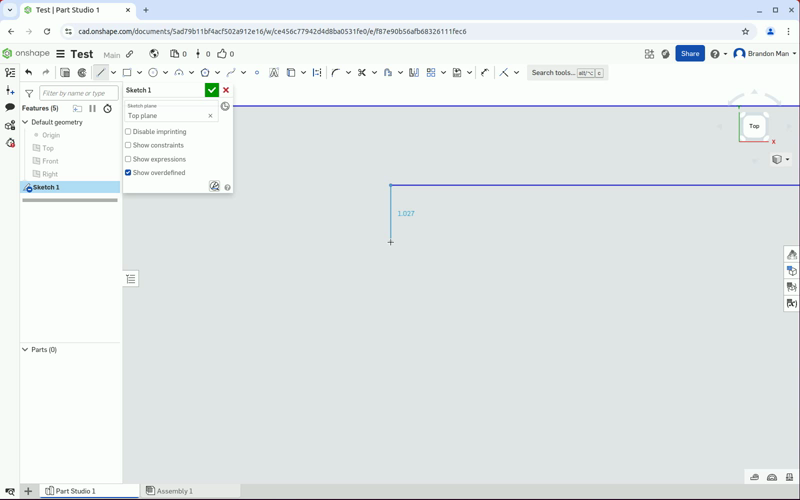
scroll(-6)
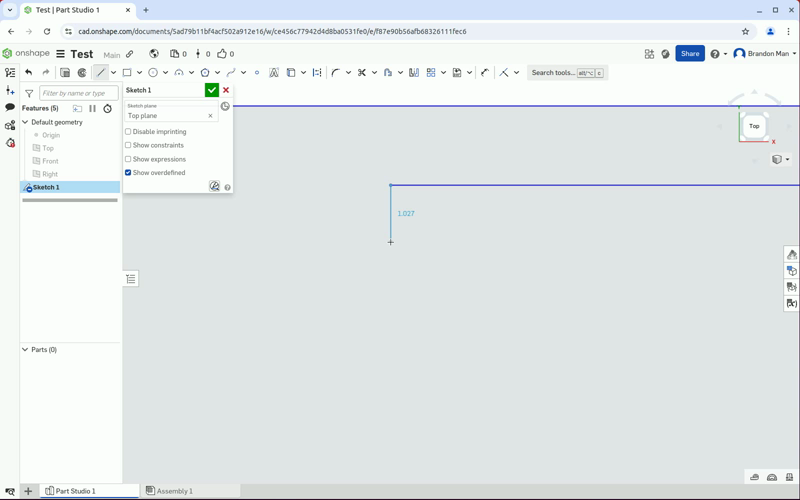
scroll(-6)
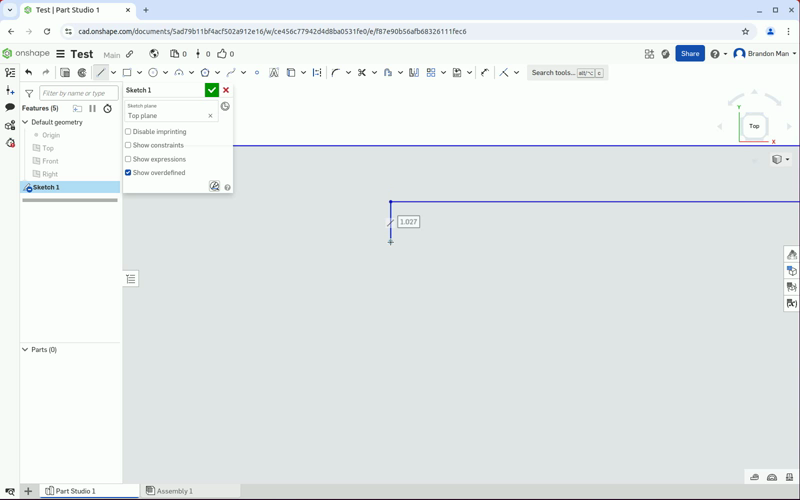
scroll(-6)
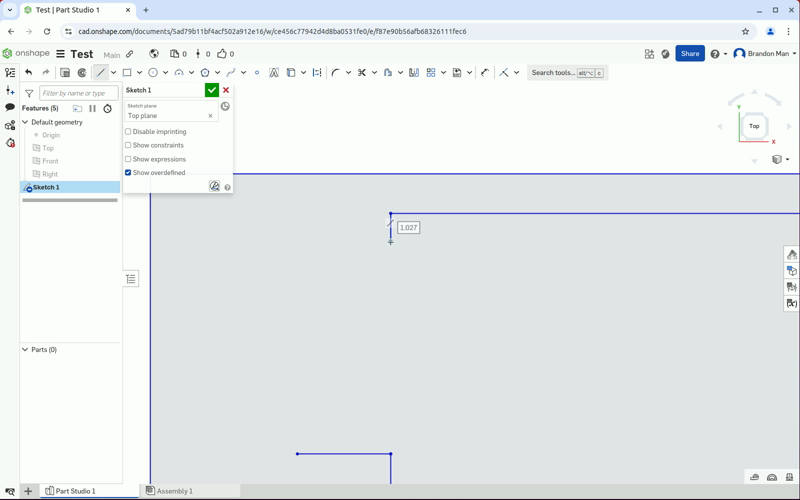
scroll(-6)
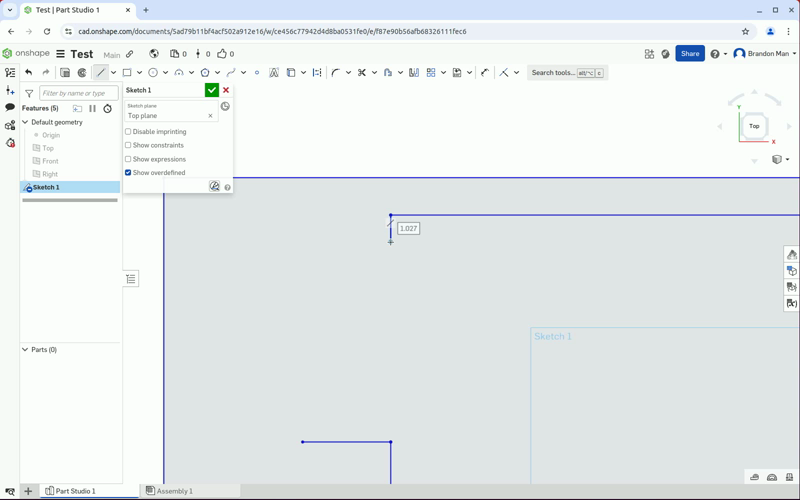
scroll(-6)
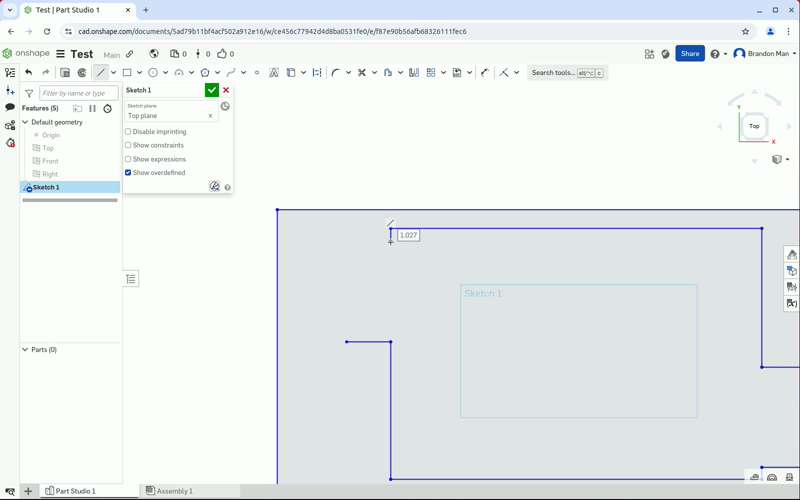
scroll(-6)
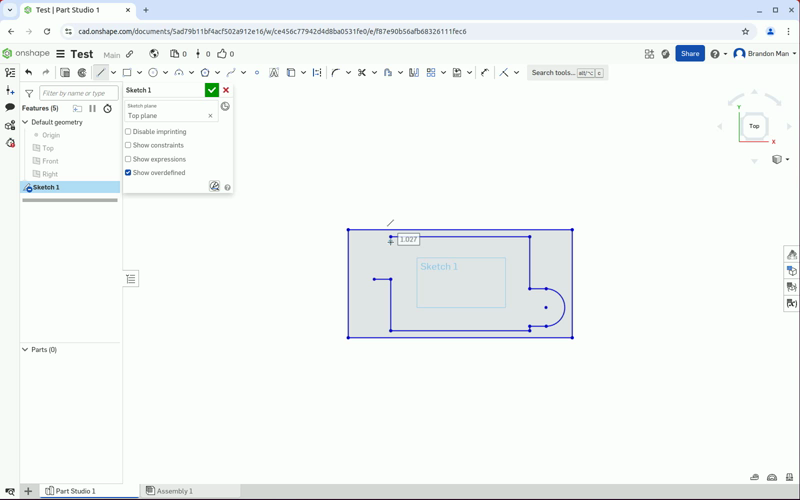
key_up(shift)
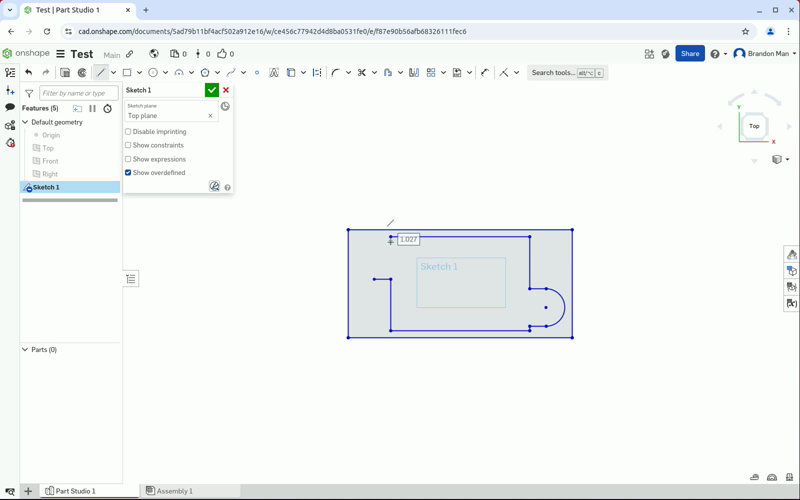
key_down(shift)
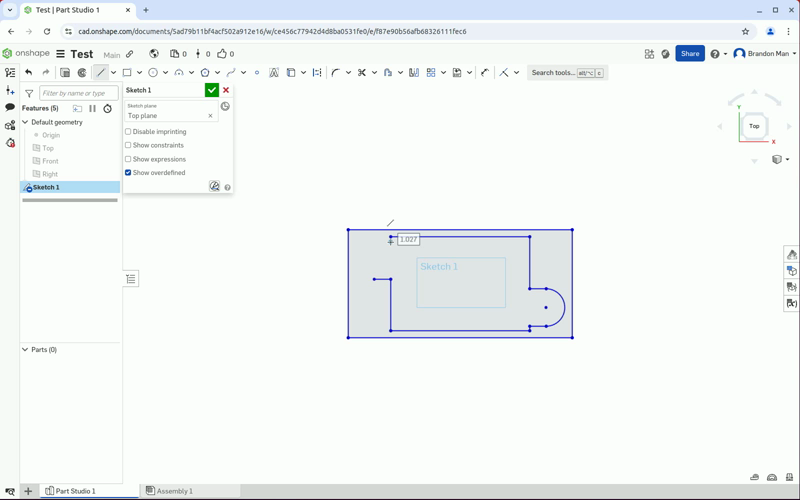
mouse_move(420, 241)
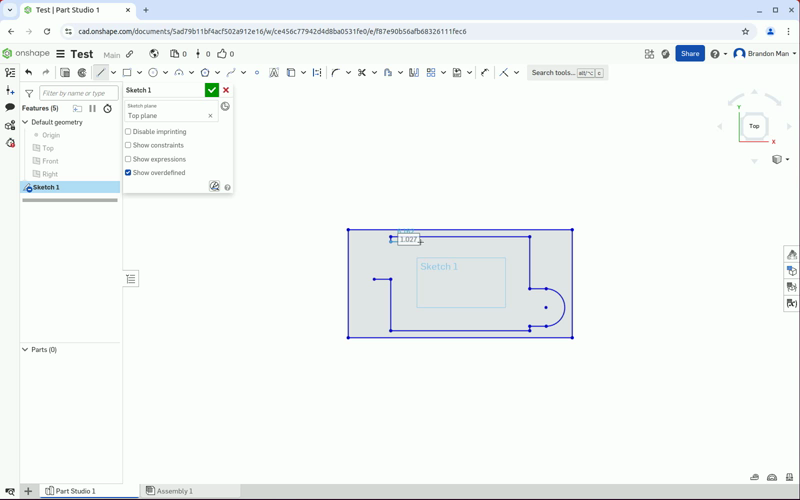
mouse_move(374, 241)
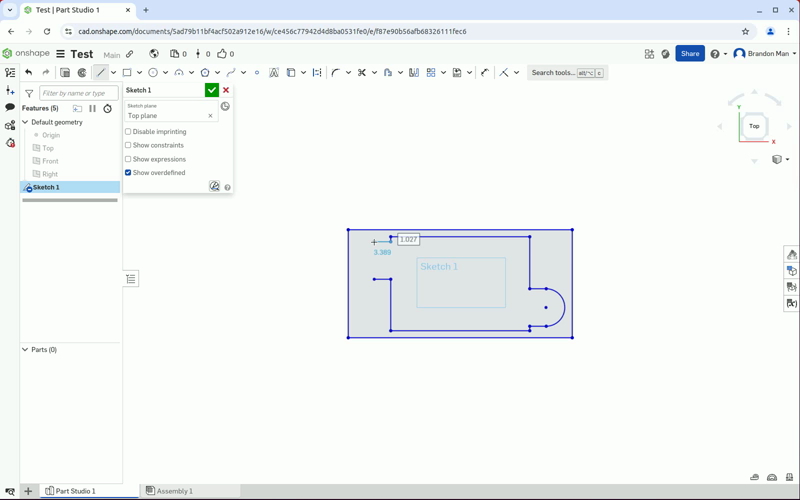
click(374, 241)
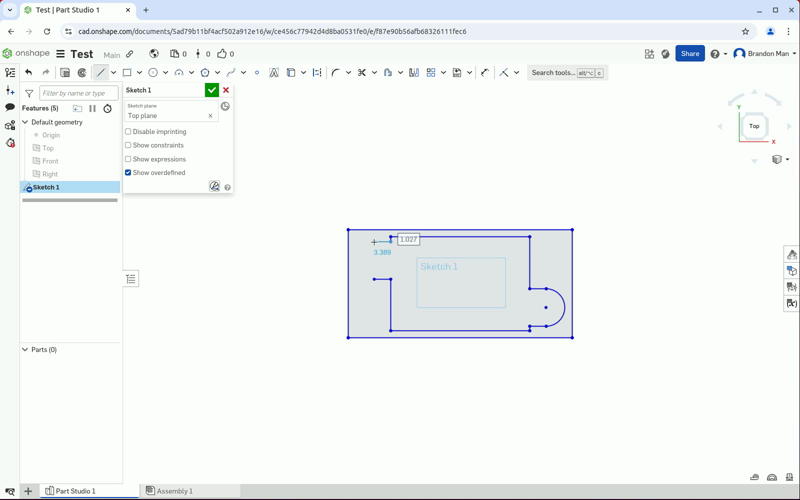
key_up(shift)
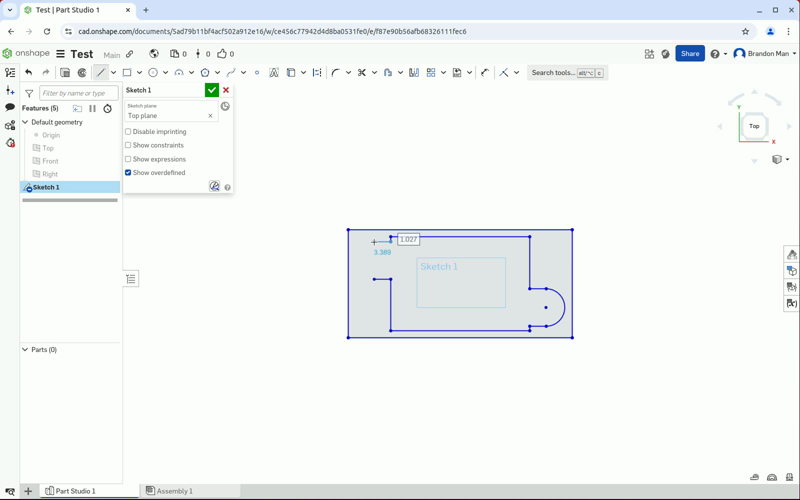
key(esc)
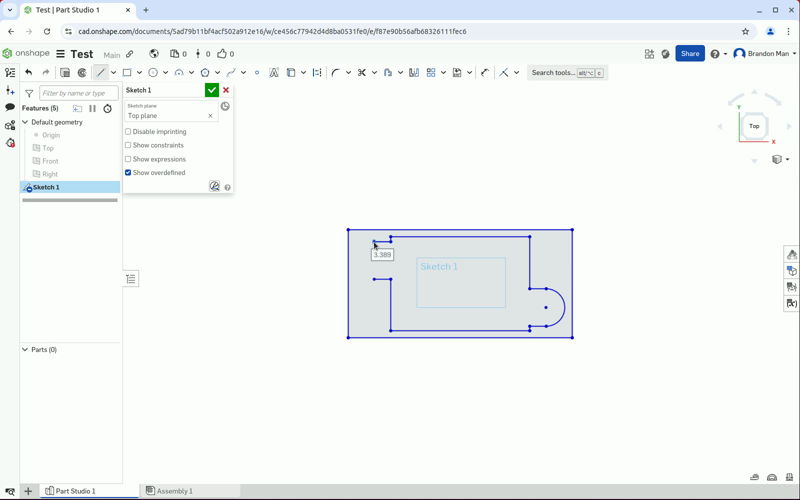
key(a)
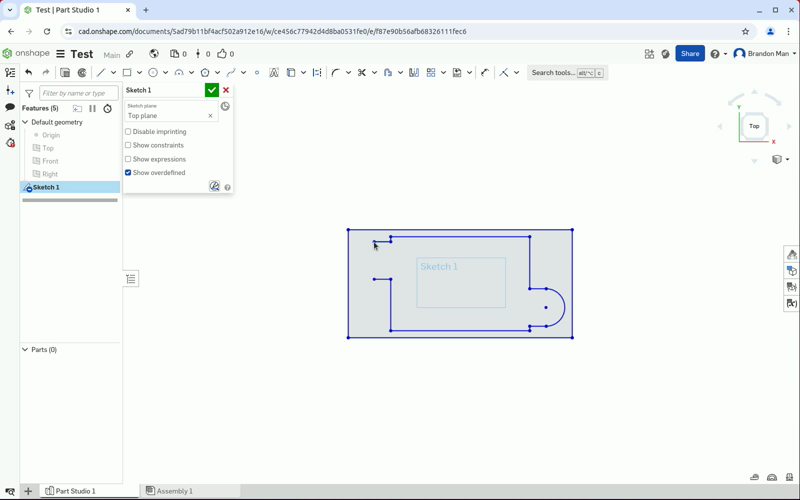
mouse_move(374, 241)
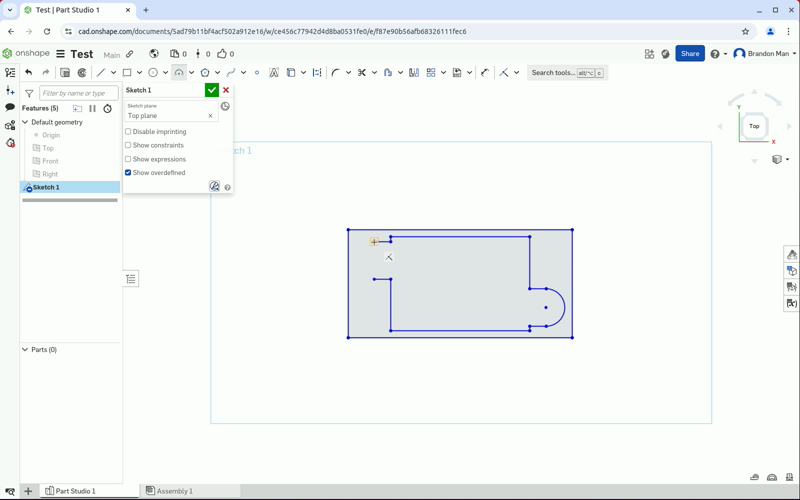
click(374, 241)
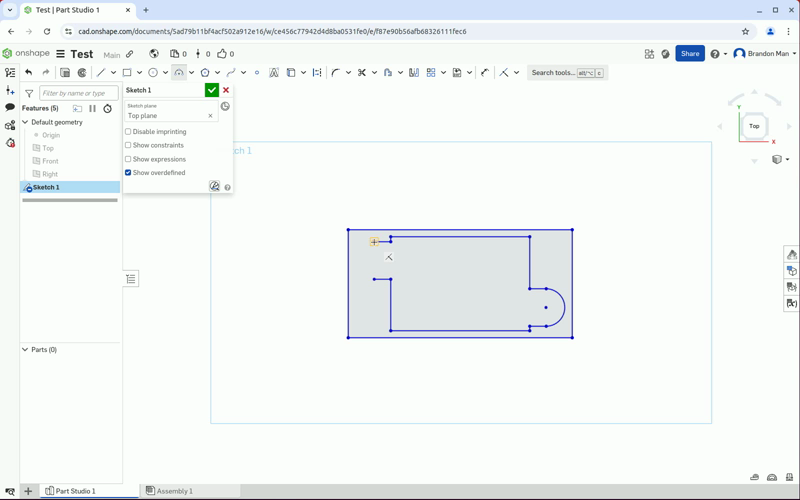
mouse_move(374, 279)
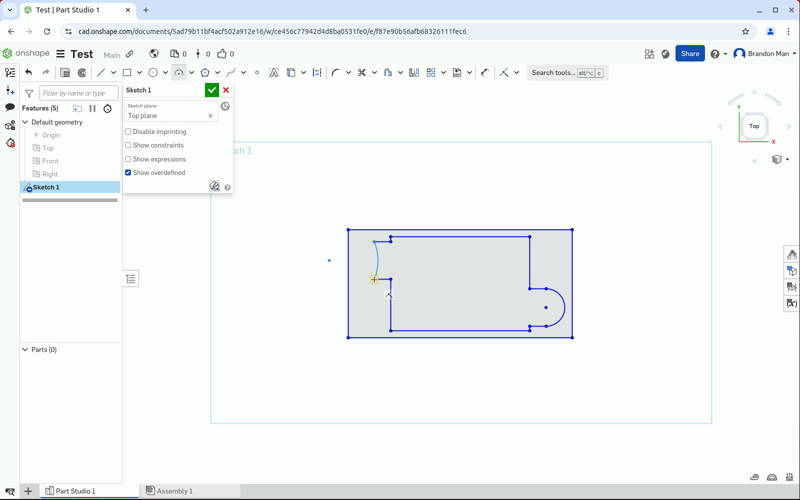
click(374, 279)
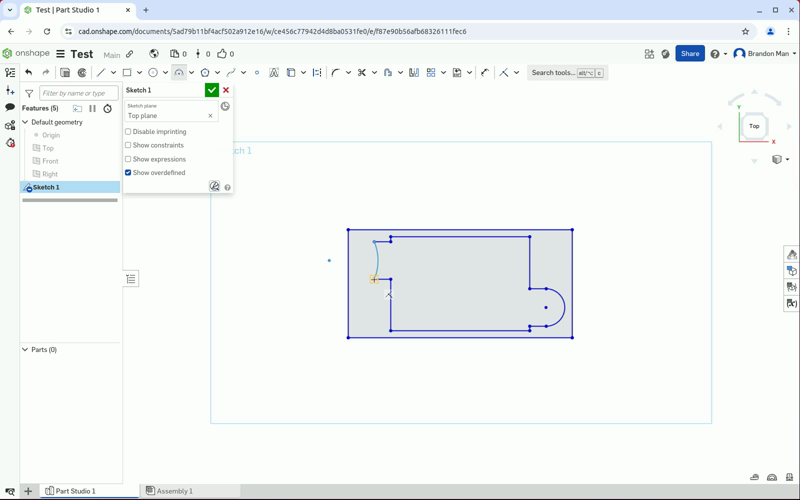
key_down(shift)
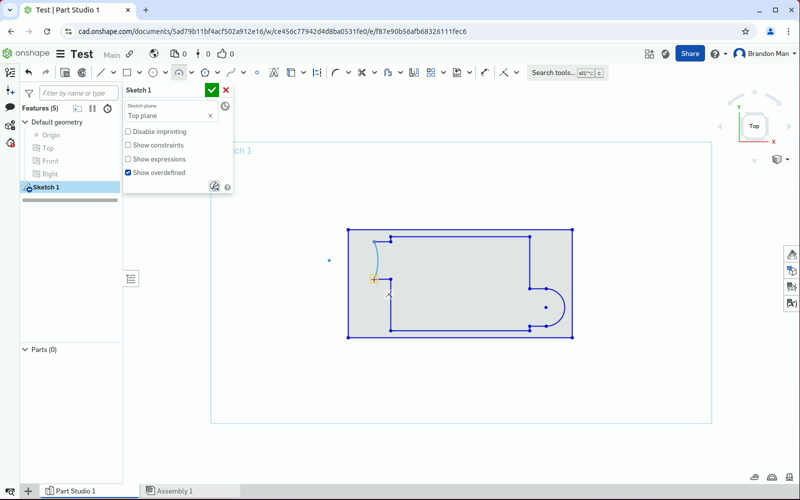
mouse_move(355, 260)
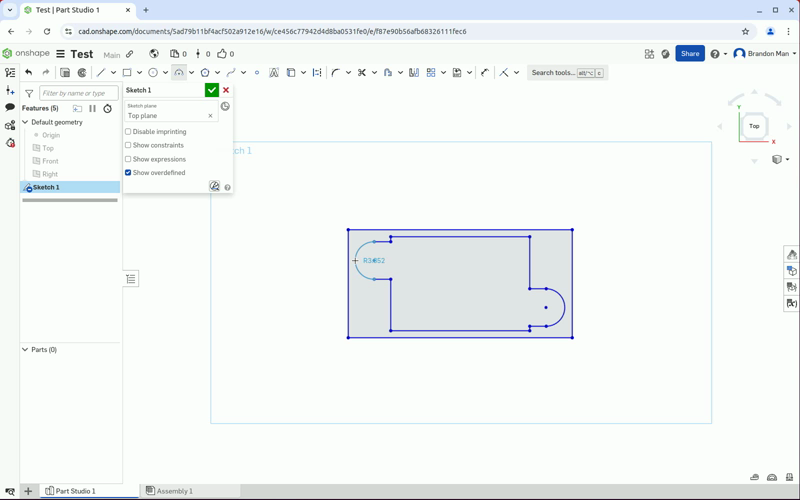
click(355, 260)
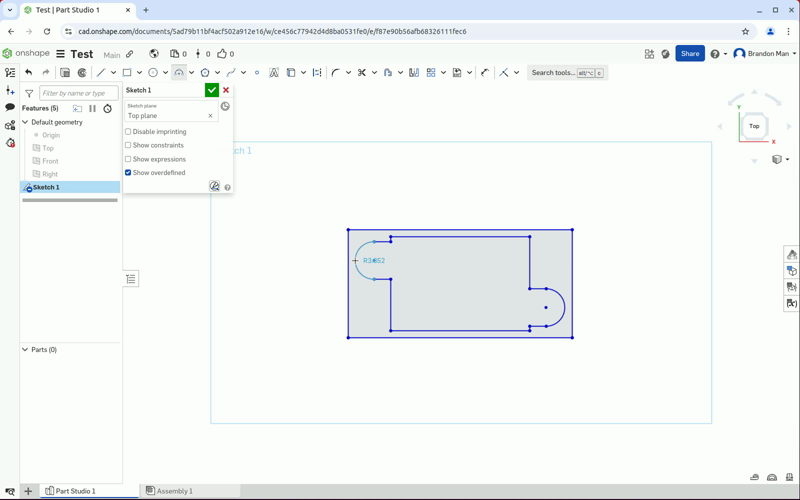
key_up(shift)
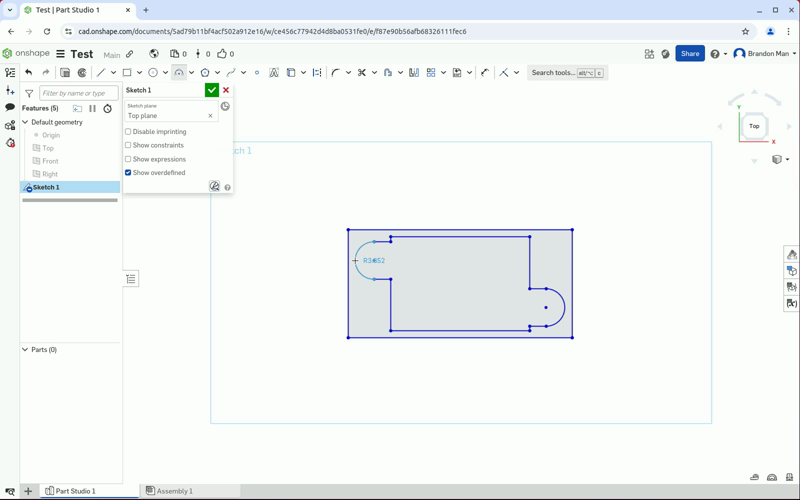
key(esc)
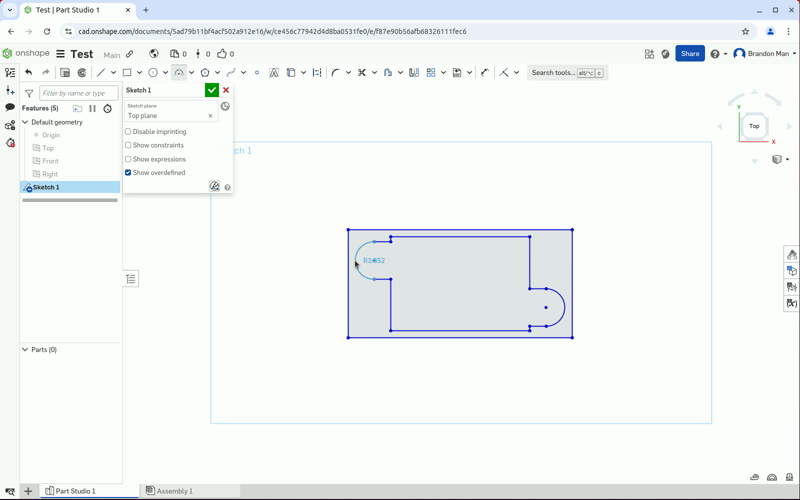
mouse_move(557, 239)
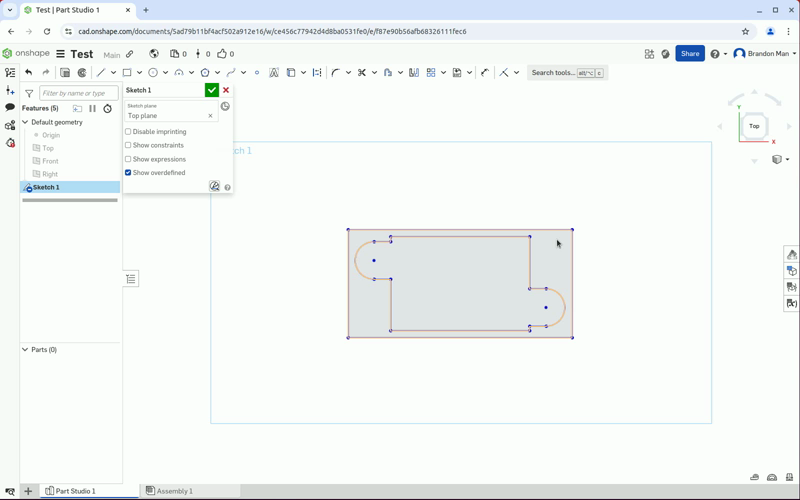
click(557, 239)
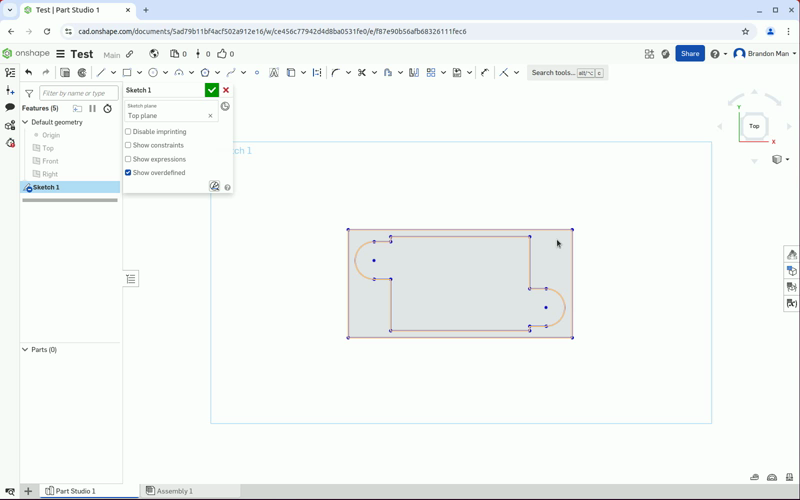
mouse_move(73, 352)
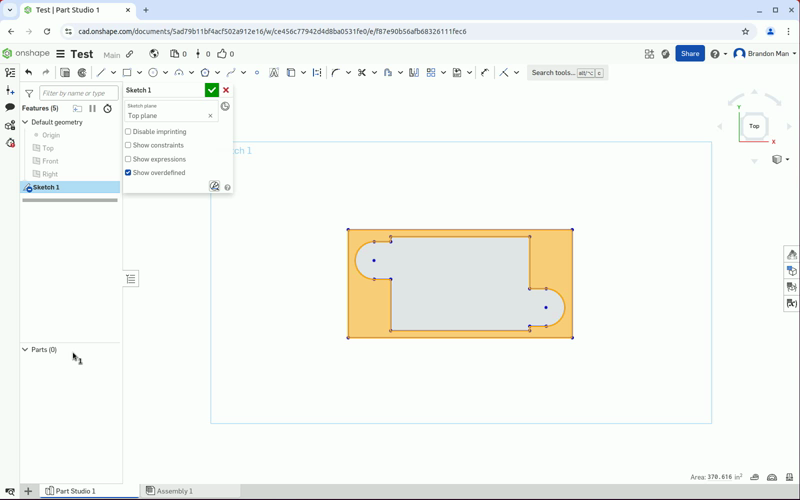
key(shift+y)
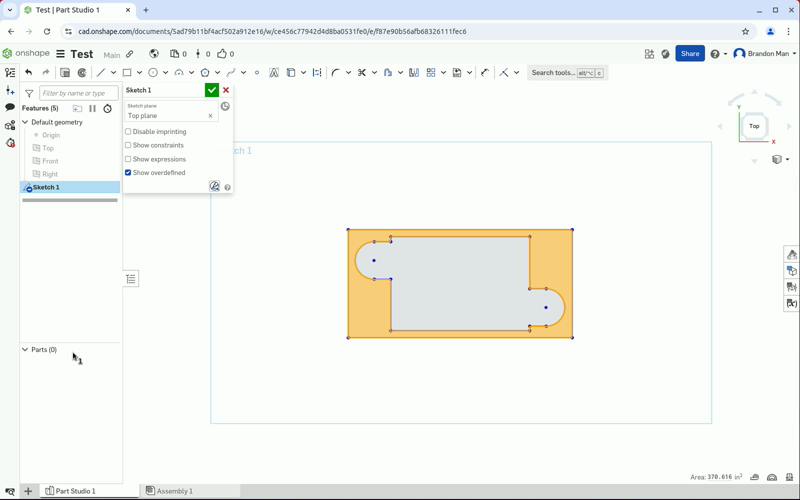
key(shift+e)
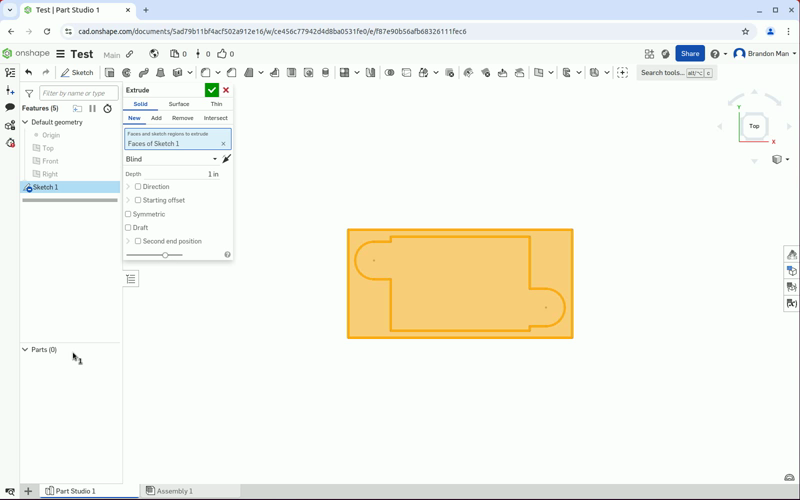
mouse_move(143, 106)
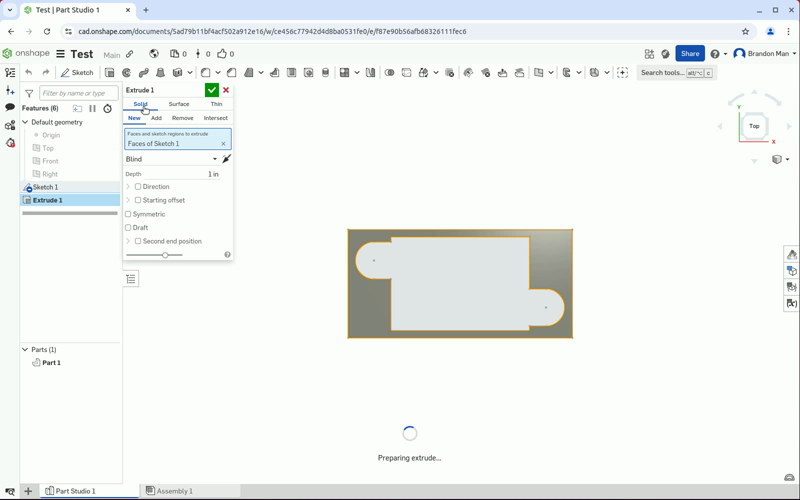
click(143, 106)
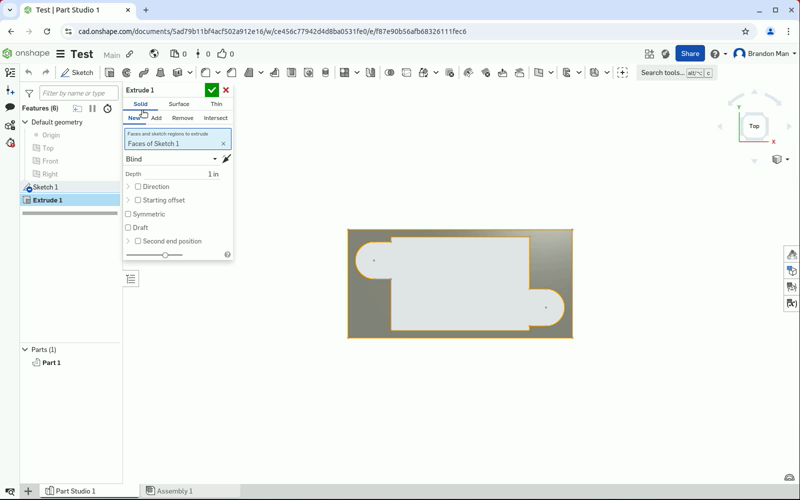
mouse_move(137, 120)
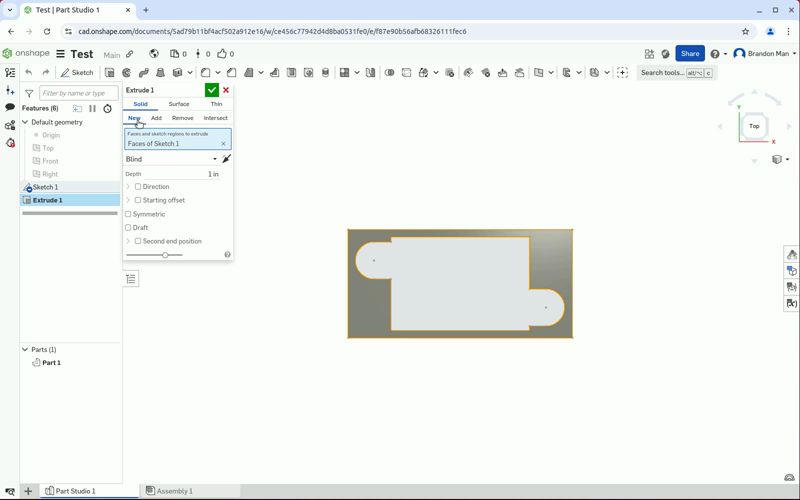
click(137, 120)
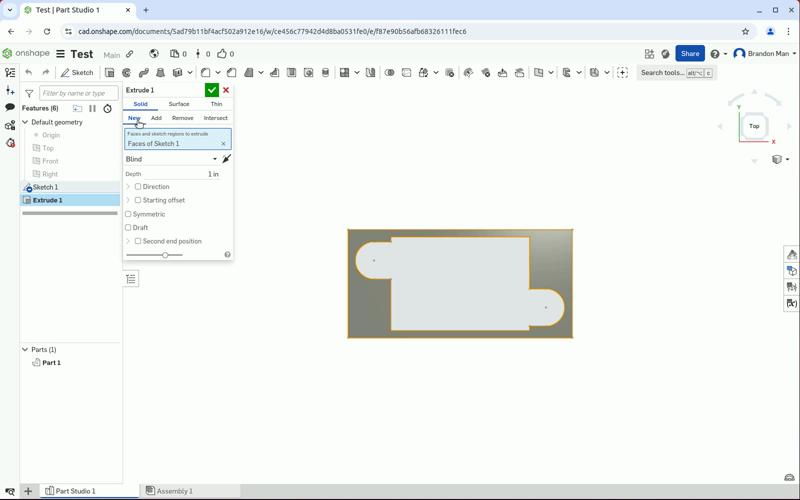
key(tab, 4)
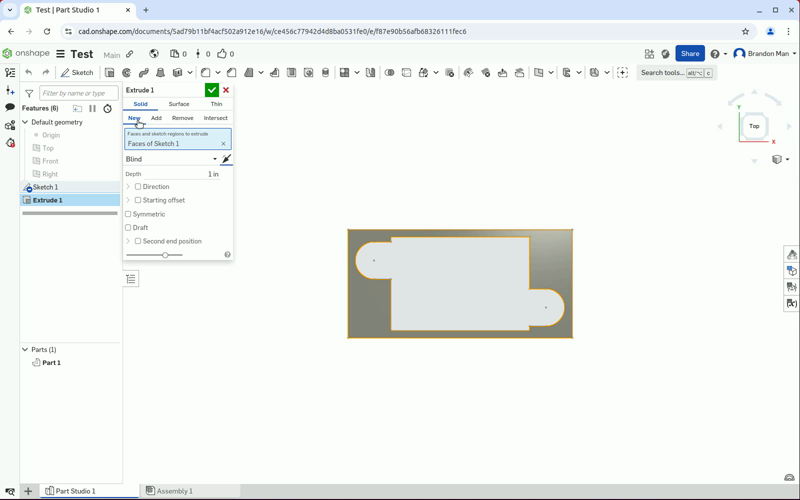
text(16.85)
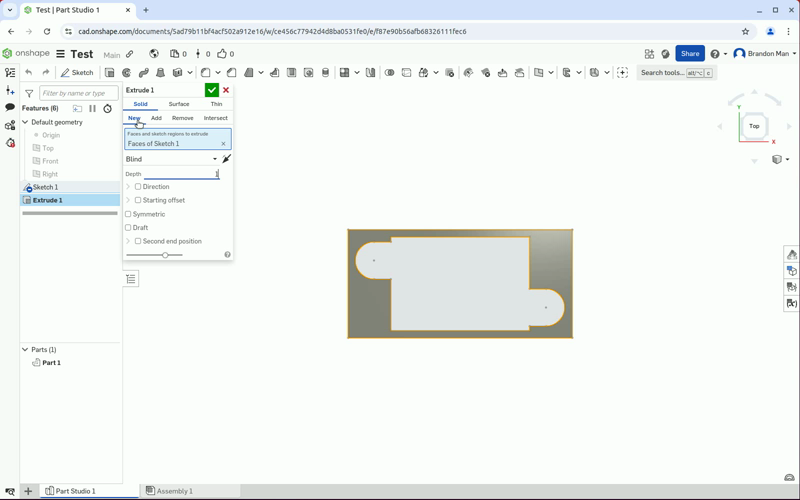
key(enter)
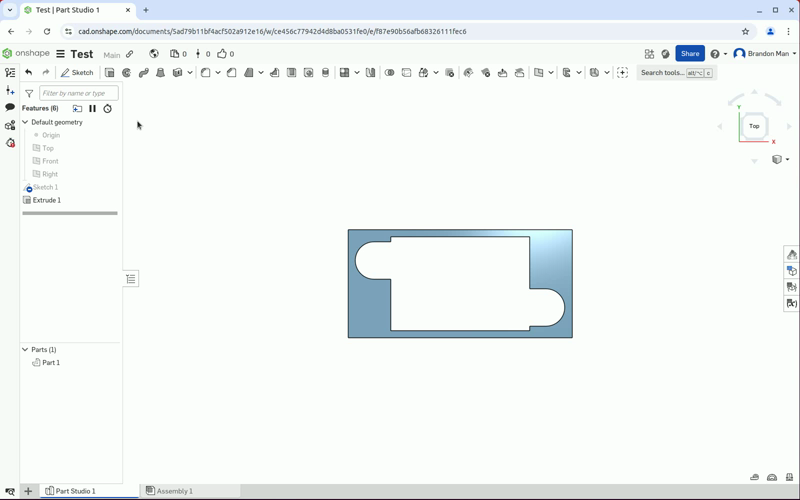
key(shift+h)
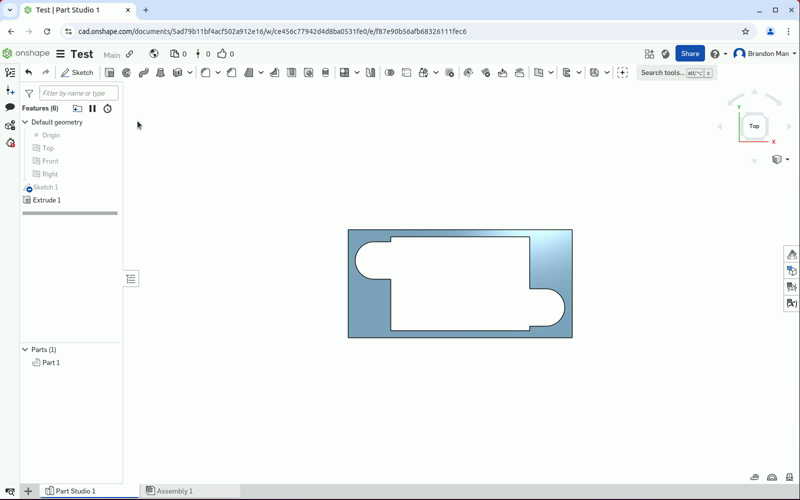
key(shift+h)
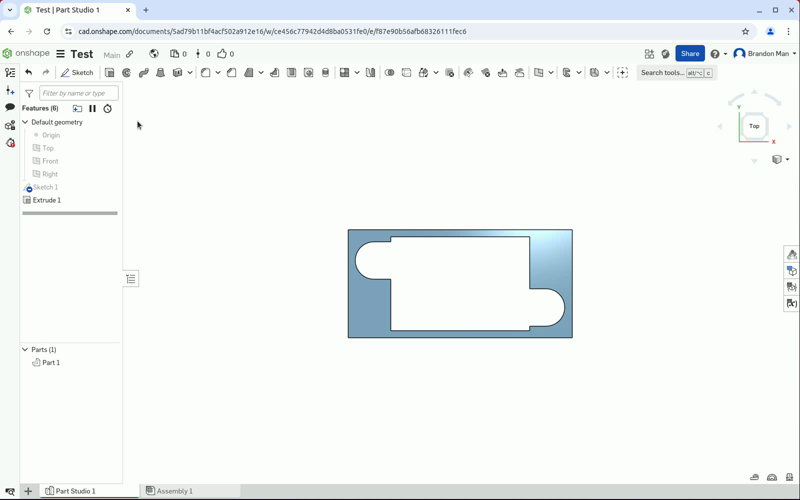
mouse_move(73, 189)
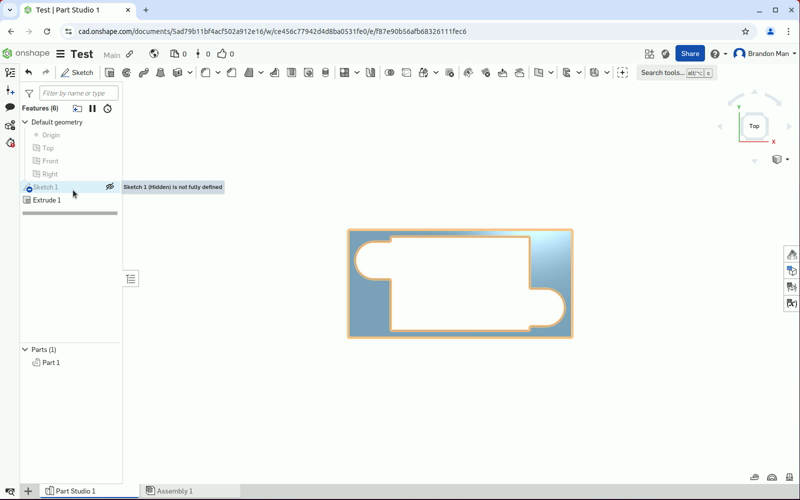
click(73, 189)
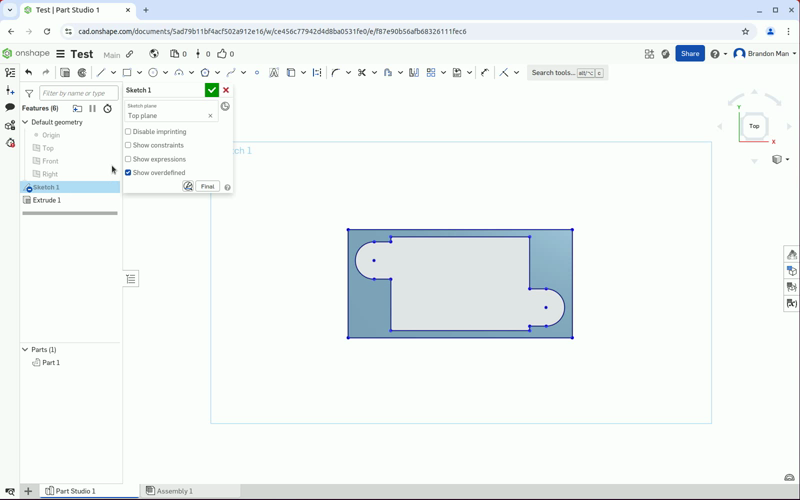
mouse_move(229, 92)
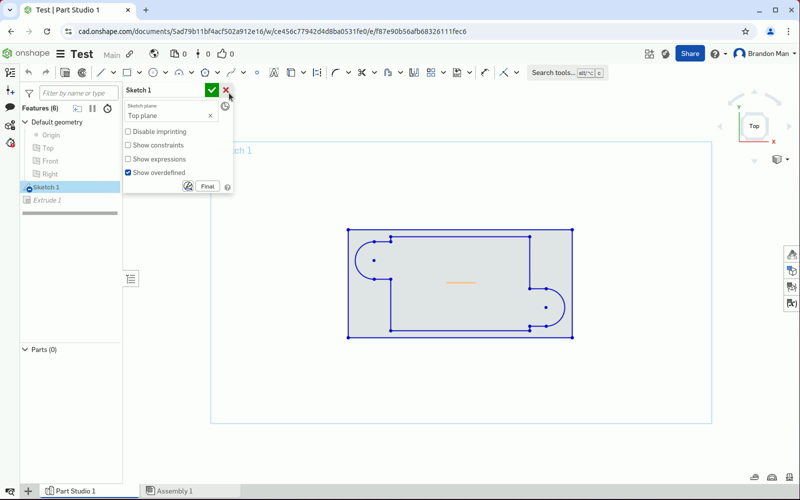
click(229, 92)
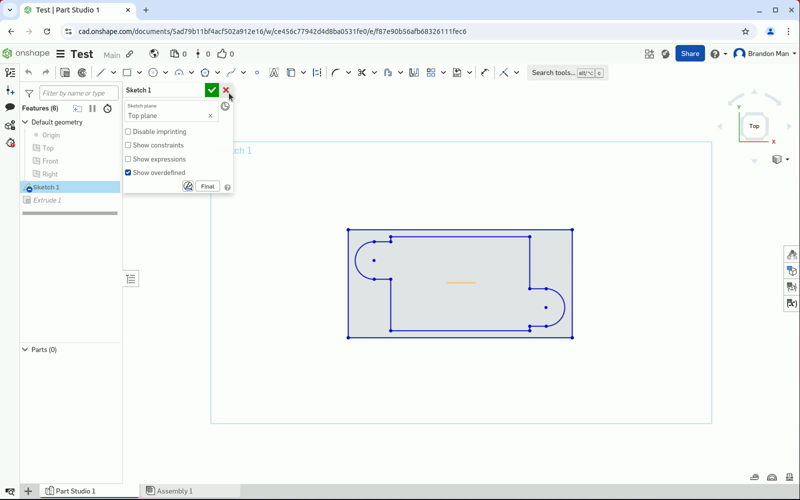
key(shift+s)
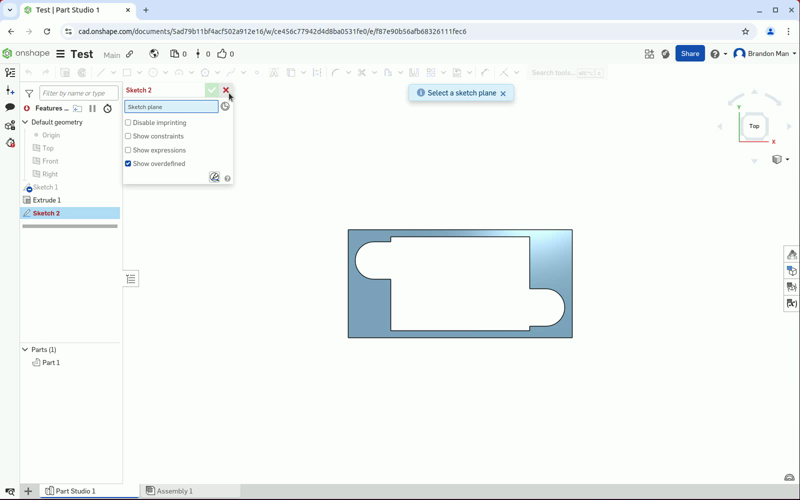
mouse_move(73, 150)
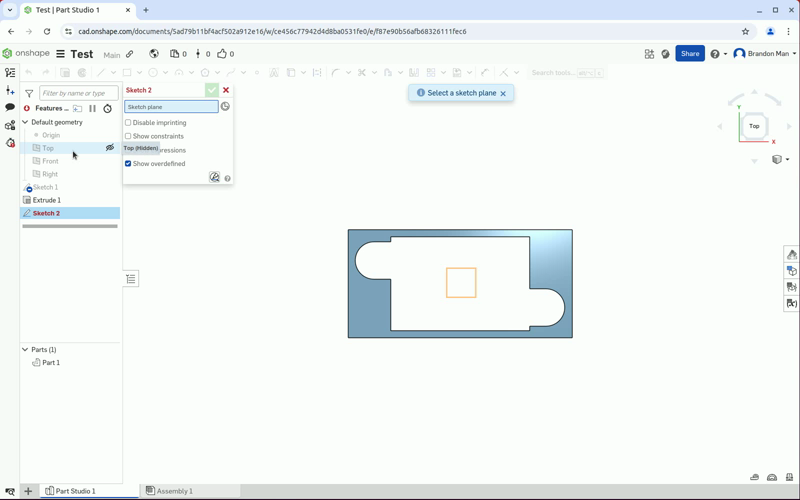
click(73, 150)
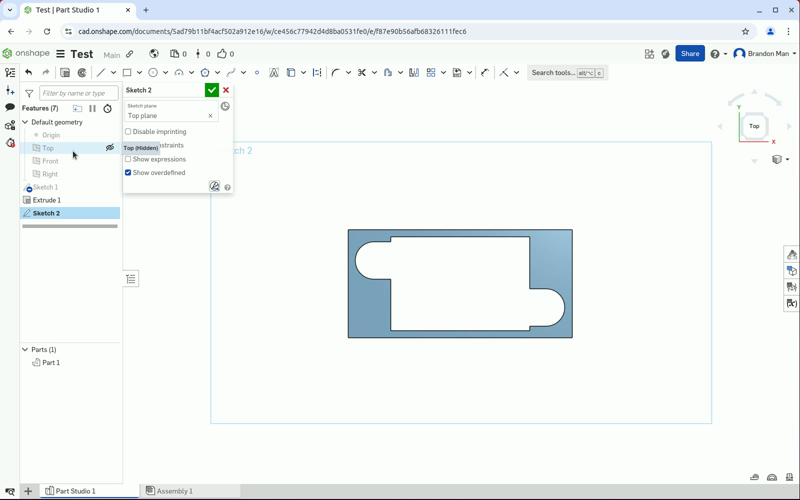
mouse_move(73, 352)
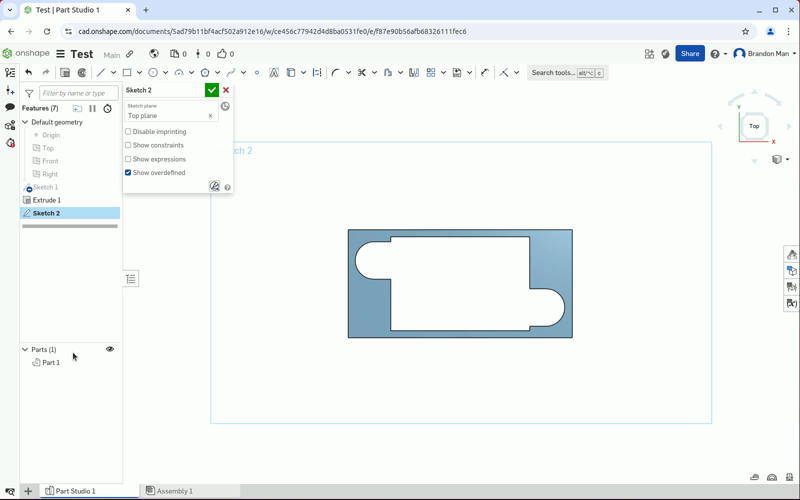
key(y)
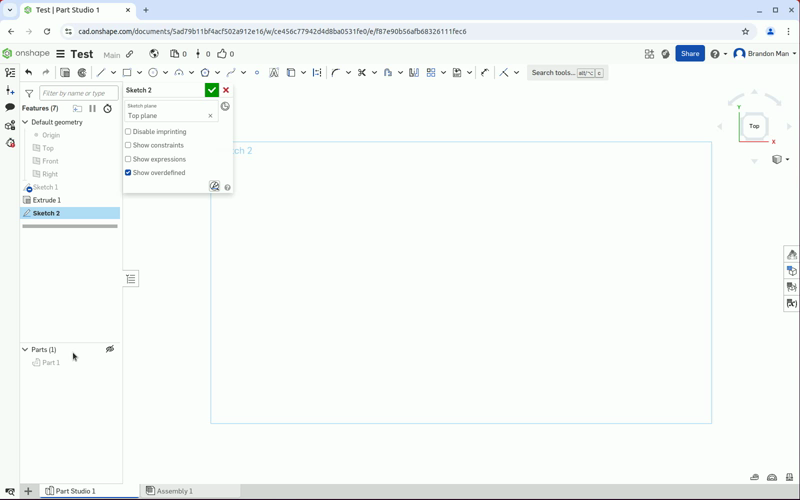
key(l)
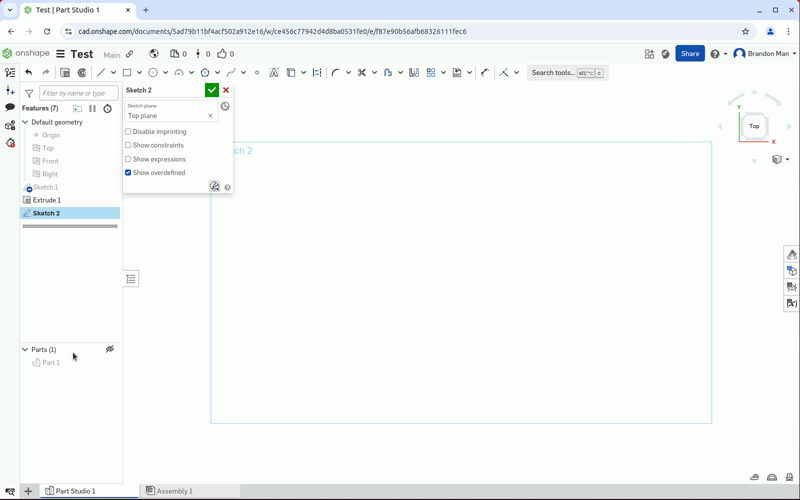
key_down(shift)
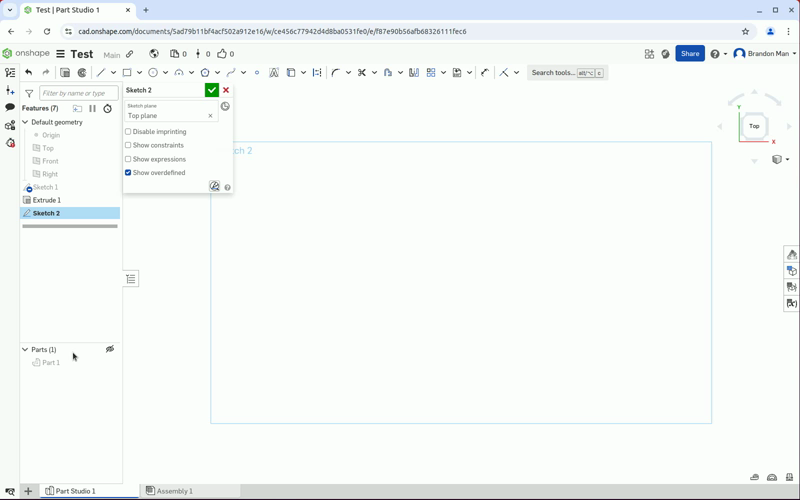
mouse_move(391, 330)
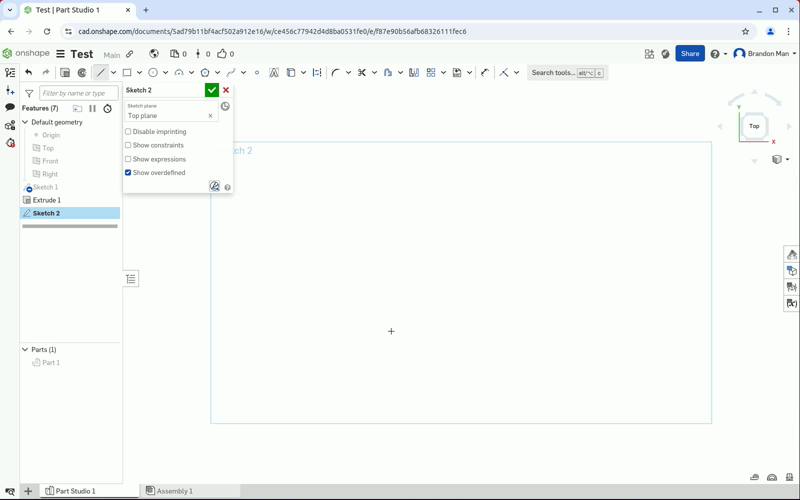
click(391, 330)
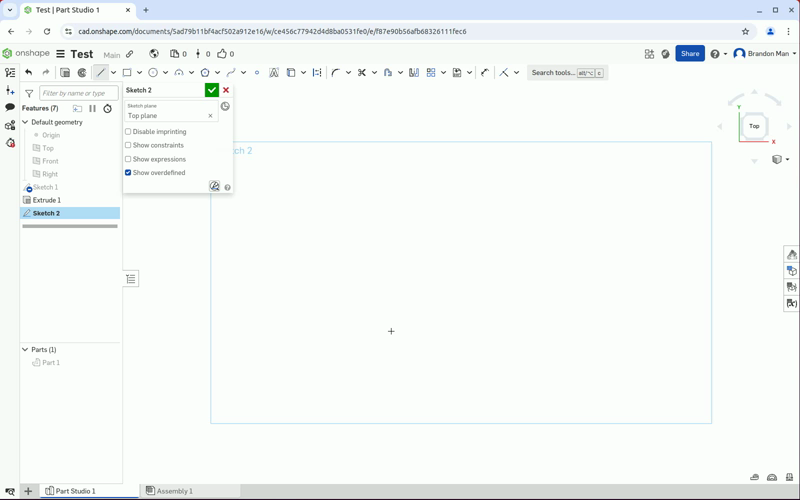
key_up(shift)
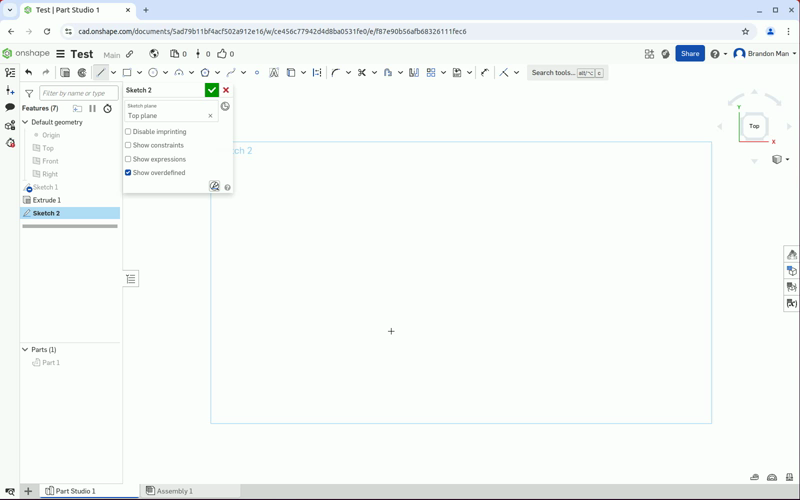
key_down(shift)
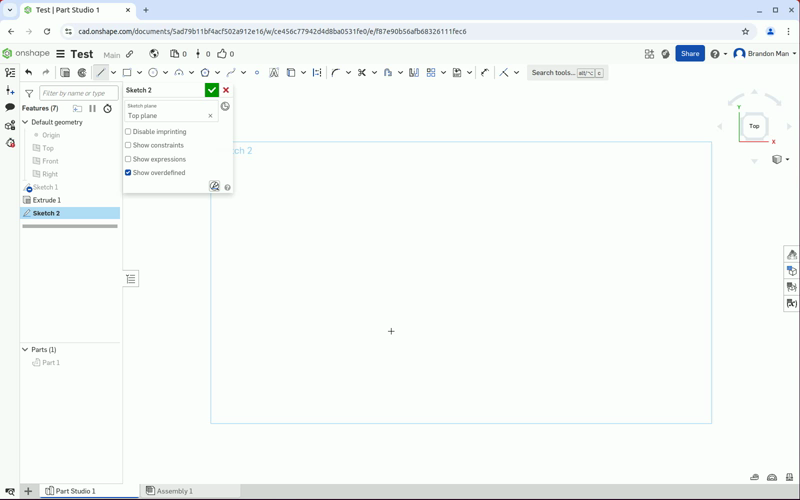
mouse_move(529, 330)
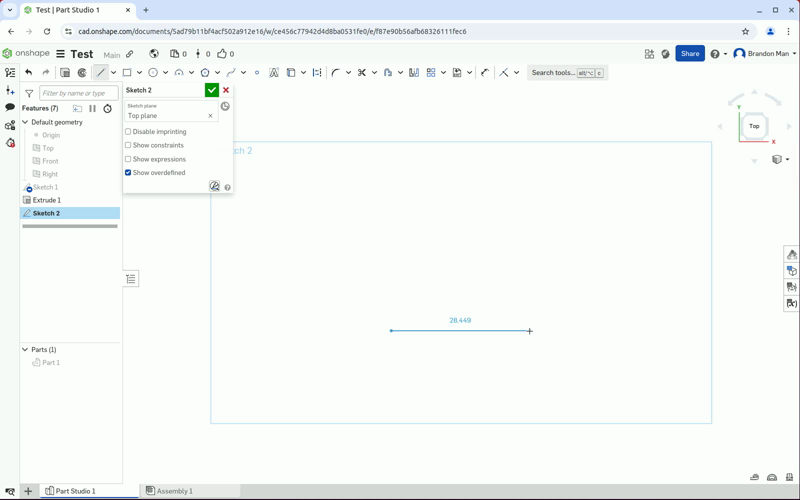
click(529, 330)
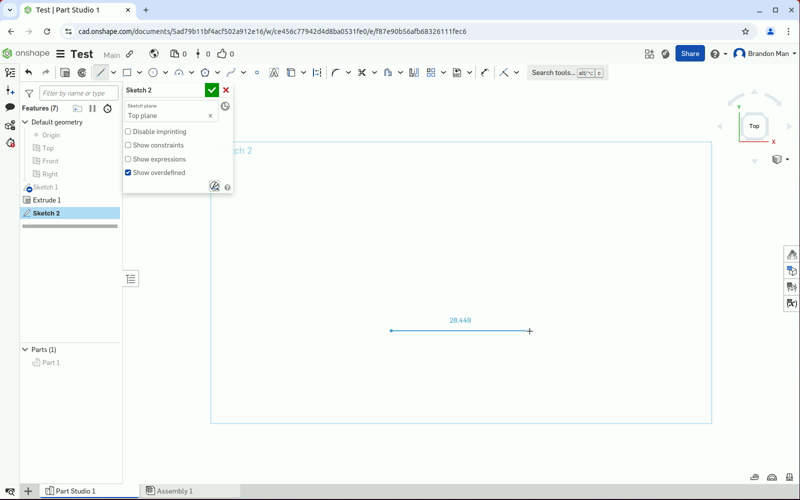
key_up(shift)
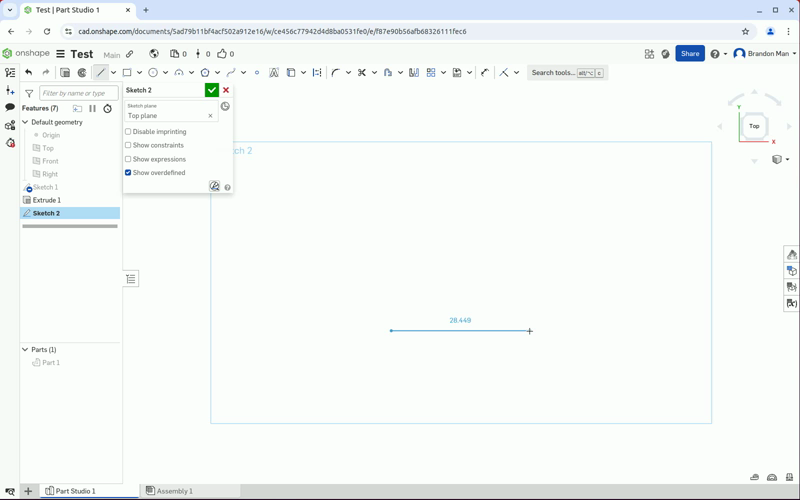
key_down(shift)
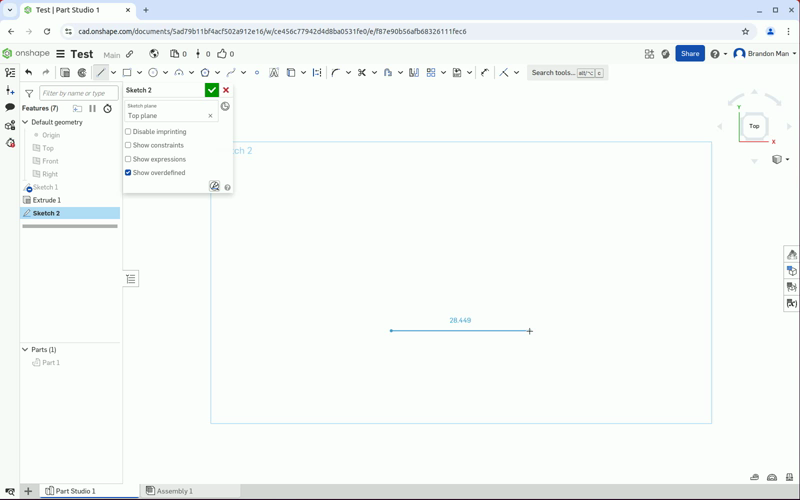
mouse_move(559, 330)
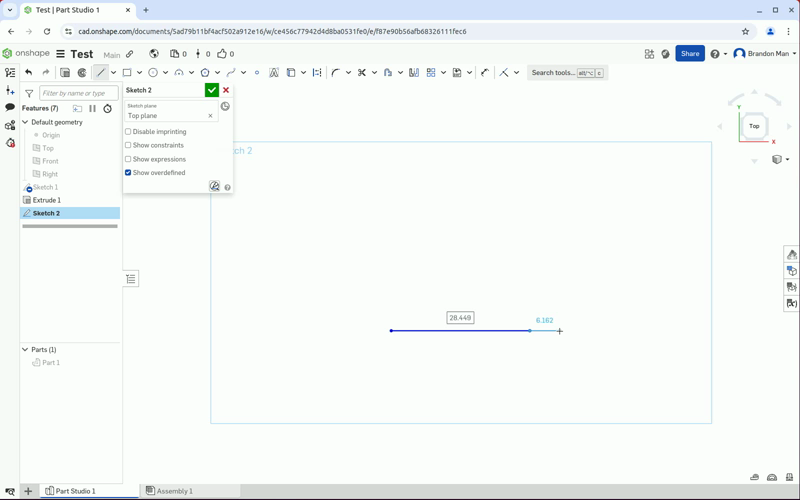
mouse_move(529, 325)
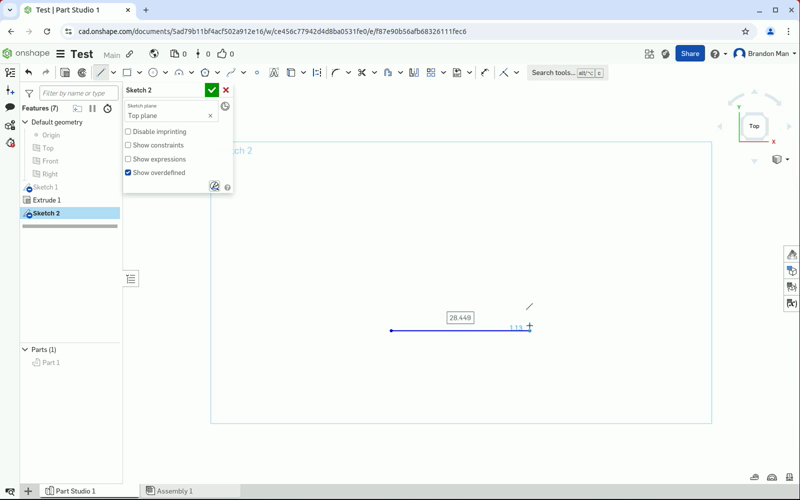
scroll(6)
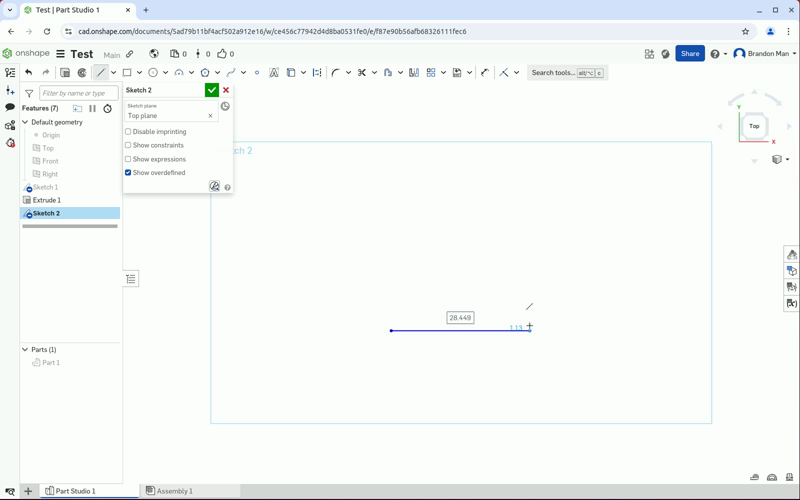
scroll(6)
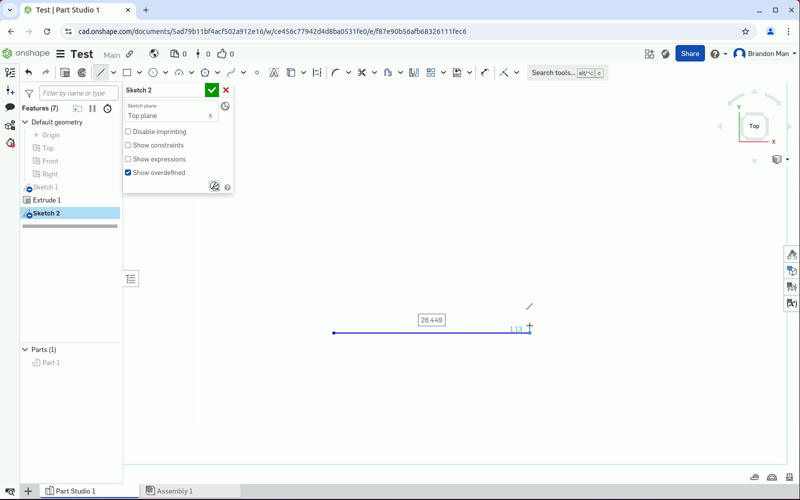
scroll(6)
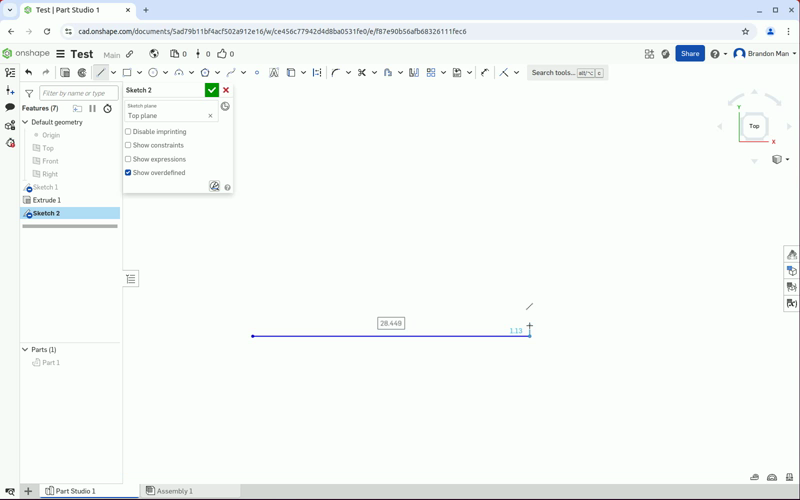
scroll(6)
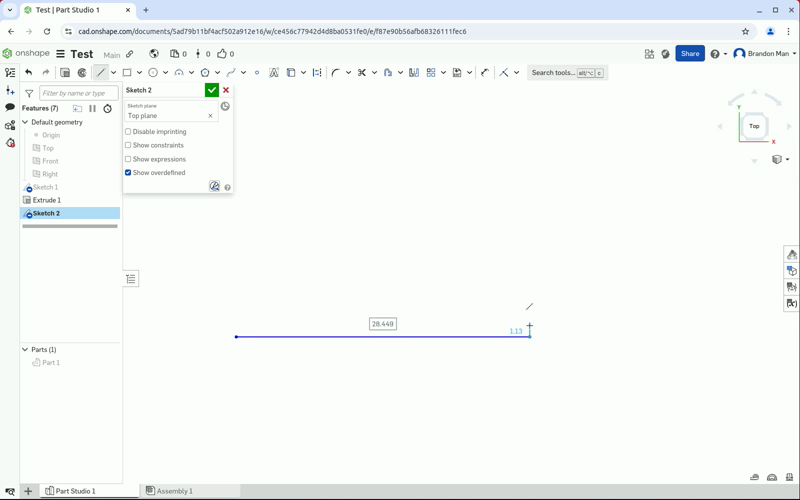
scroll(6)
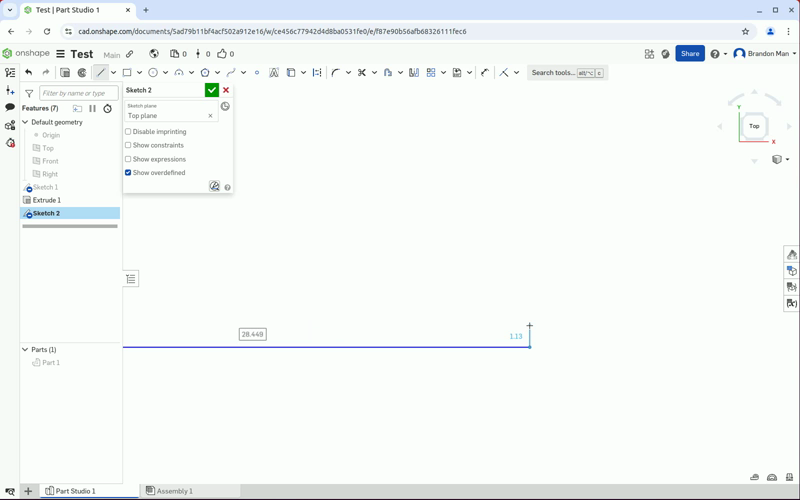
scroll(6)
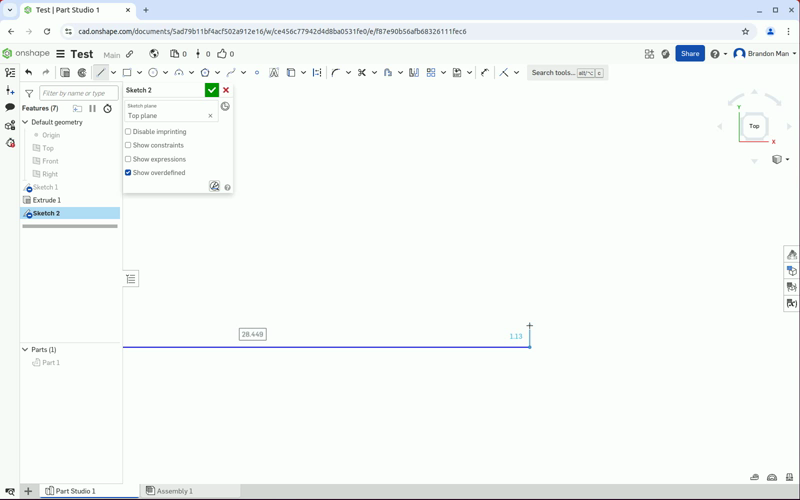
scroll(6)
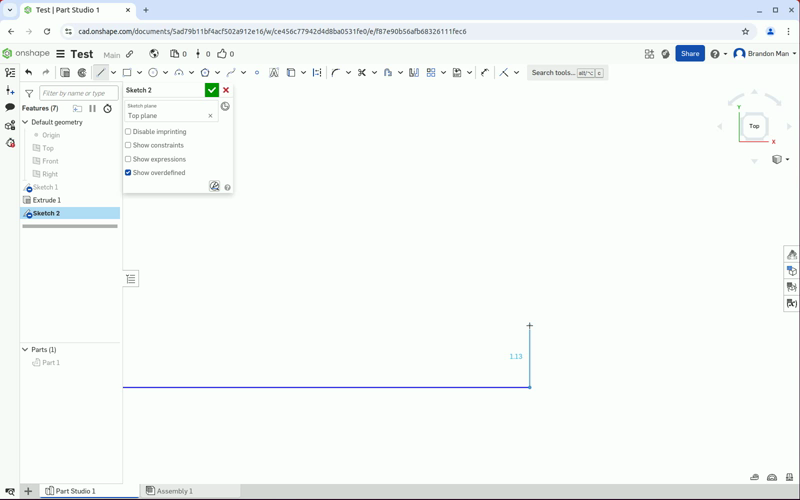
click(529, 325)
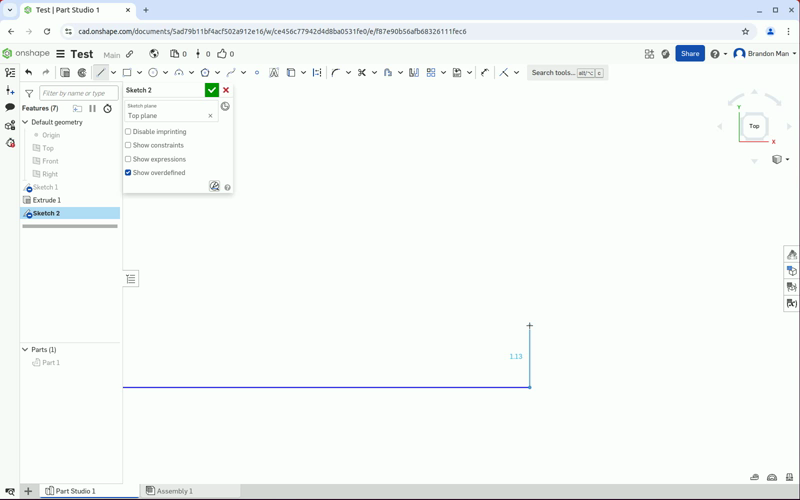
scroll(-6)
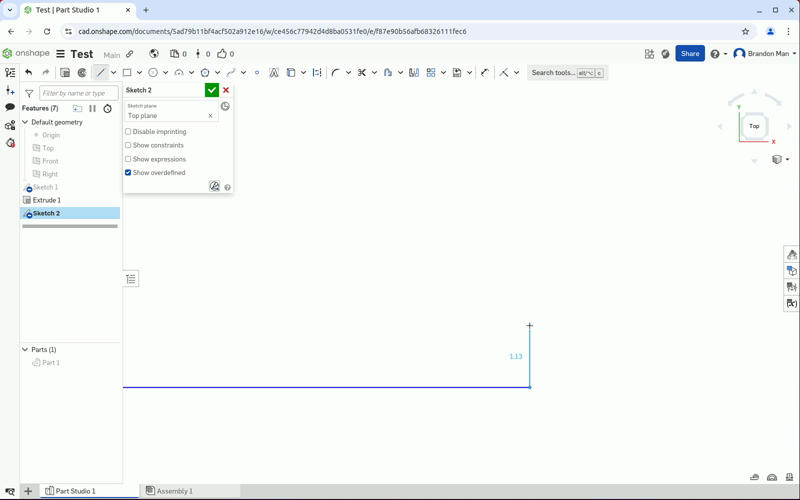
scroll(-6)
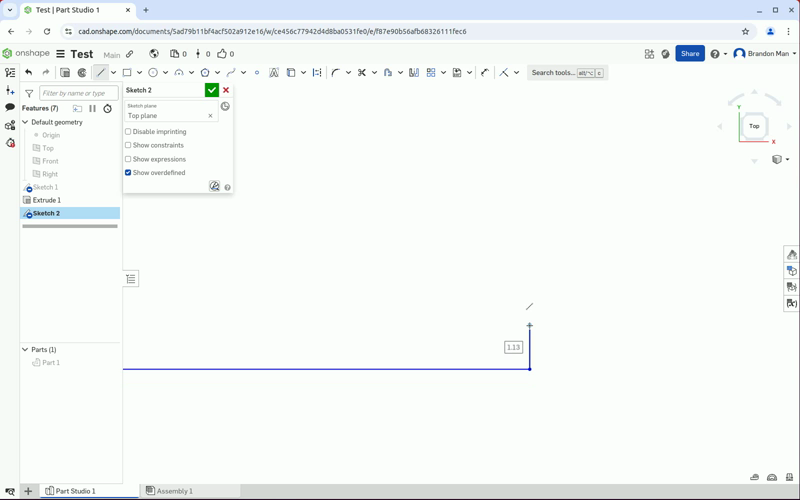
scroll(-6)
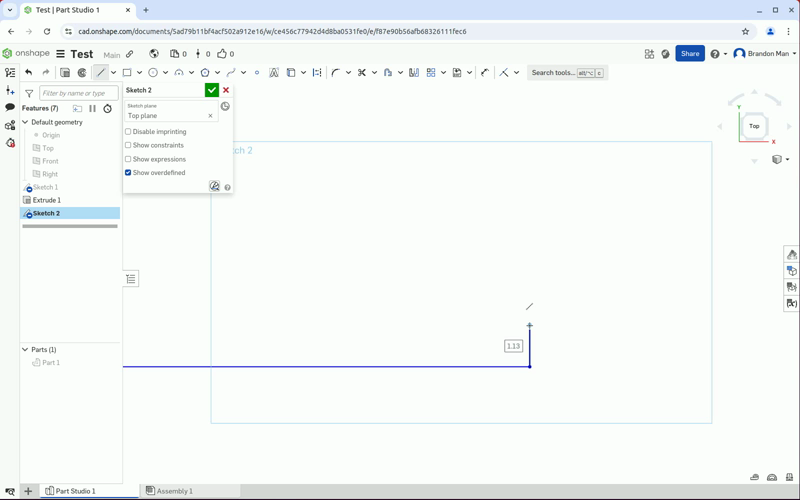
scroll(-6)
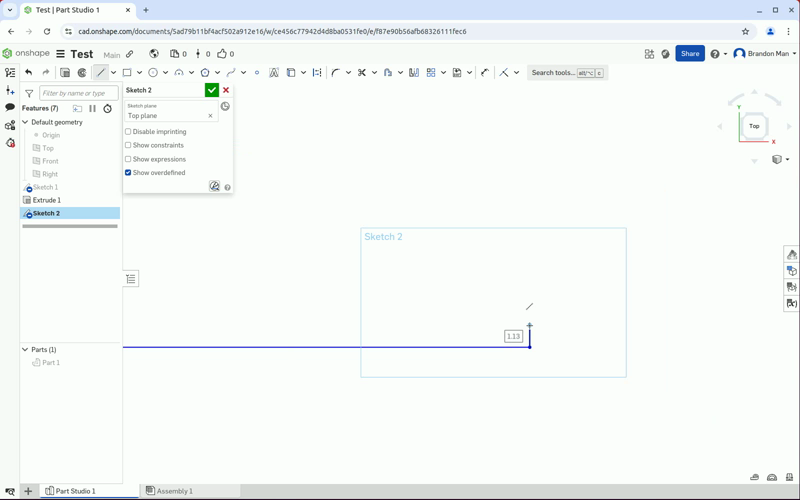
scroll(-6)
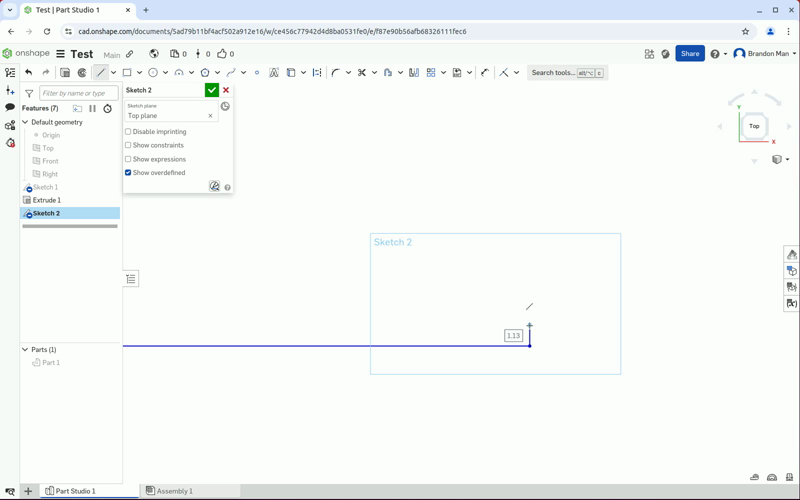
scroll(-6)
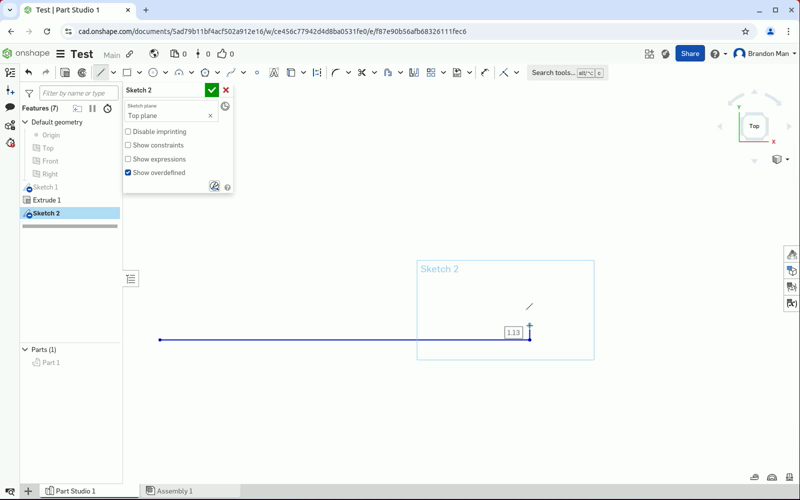
scroll(-6)
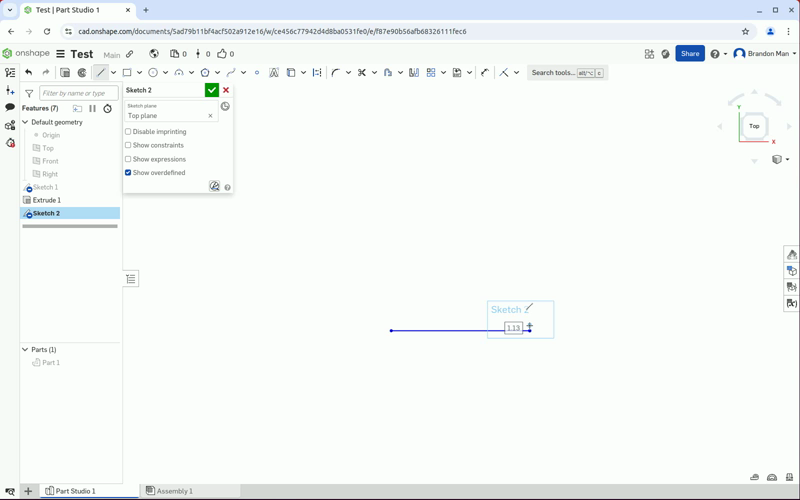
key_up(shift)
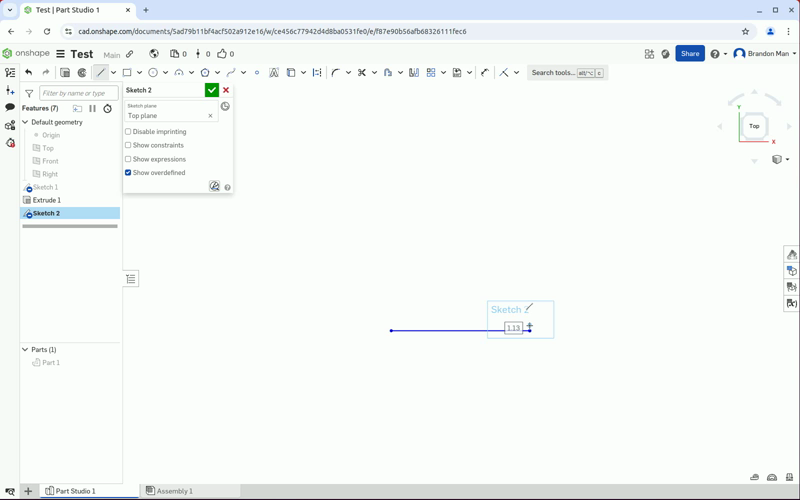
key_down(shift)
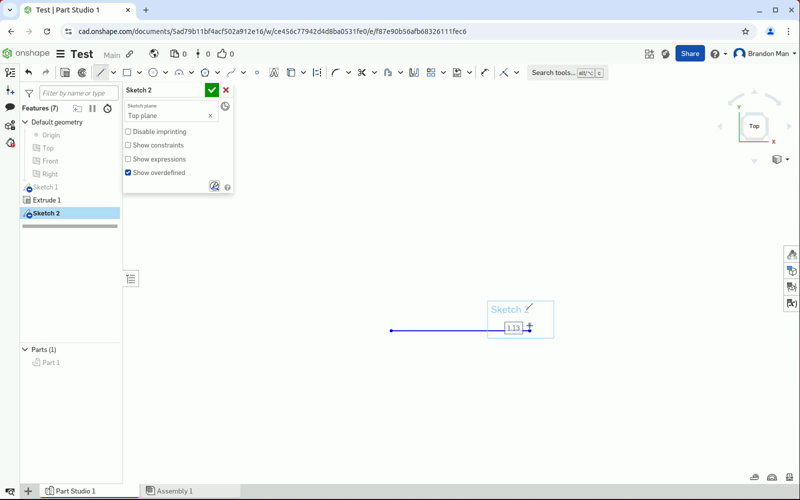
mouse_move(559, 325)
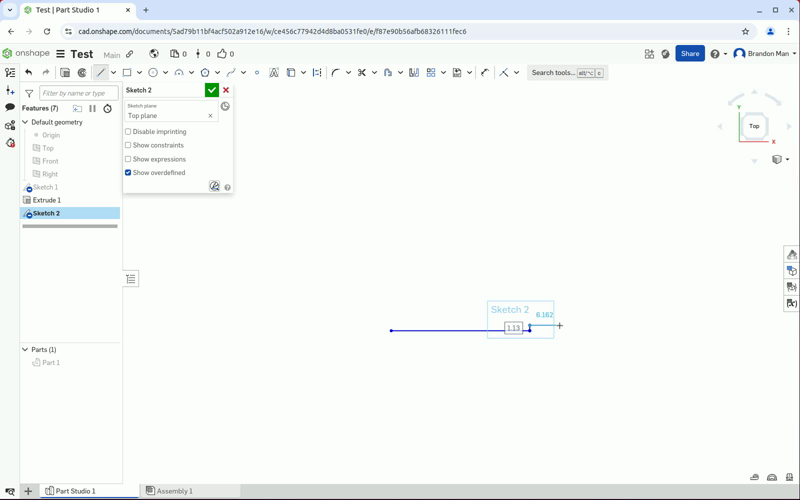
mouse_move(529, 288)
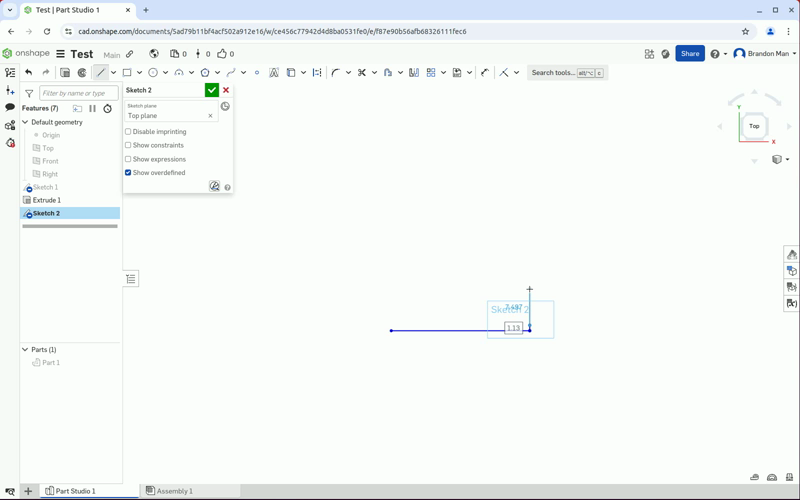
click(529, 288)
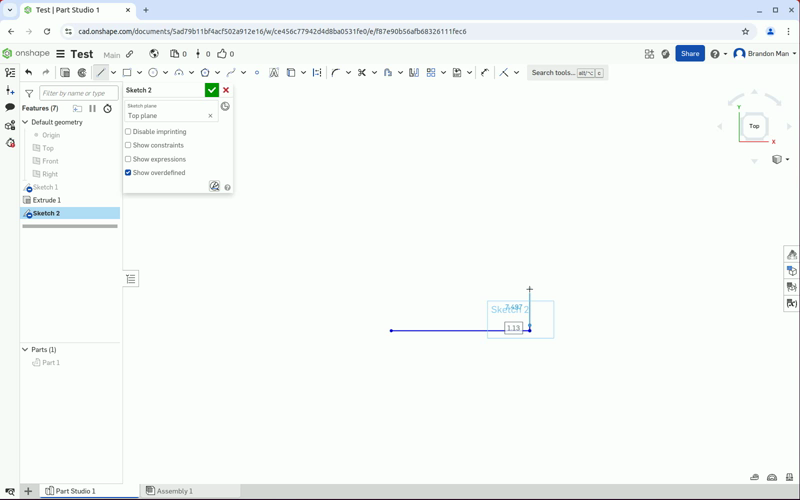
key_up(shift)
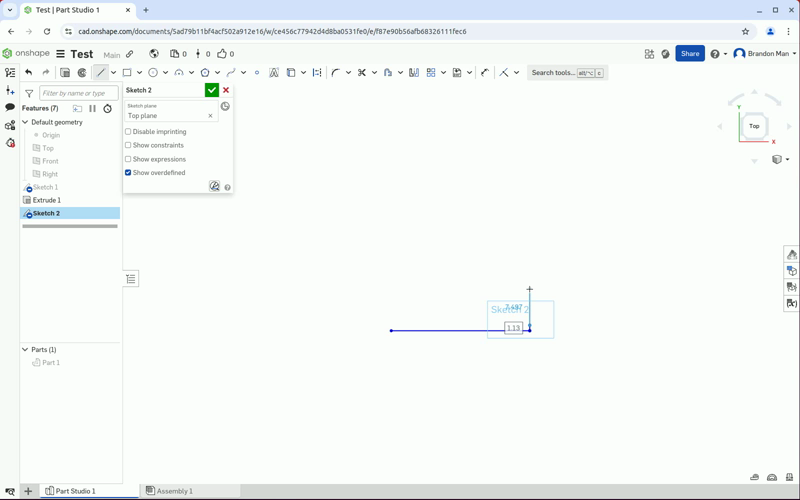
key_down(shift)
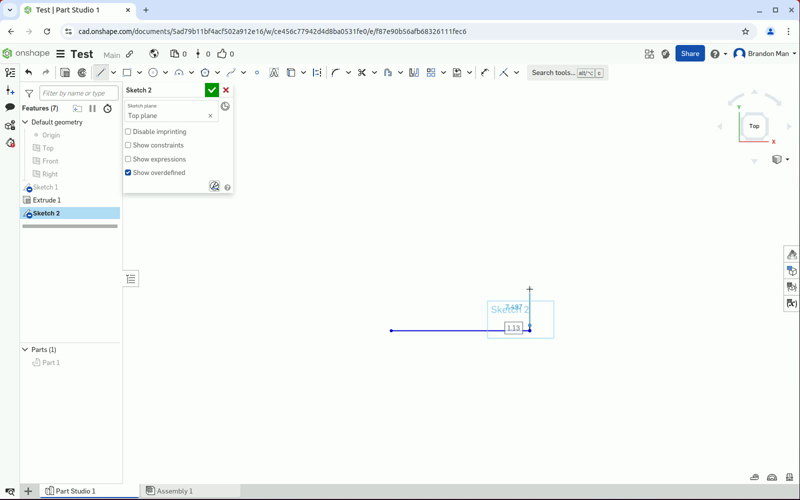
mouse_move(559, 288)
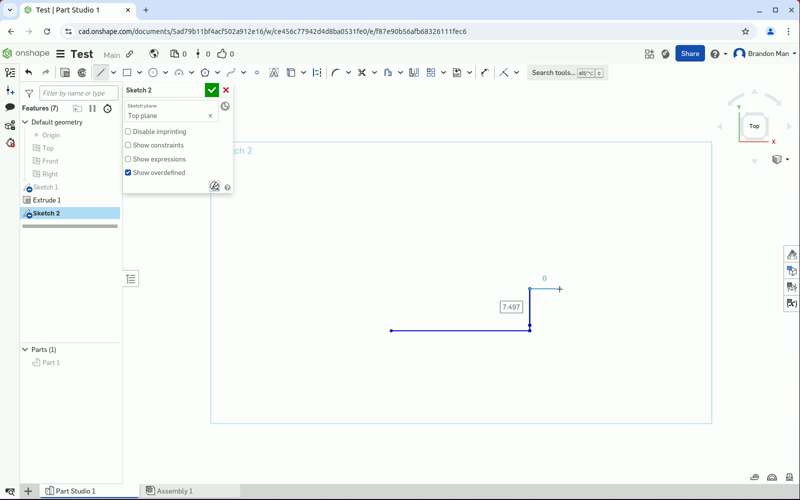
mouse_move(529, 234)
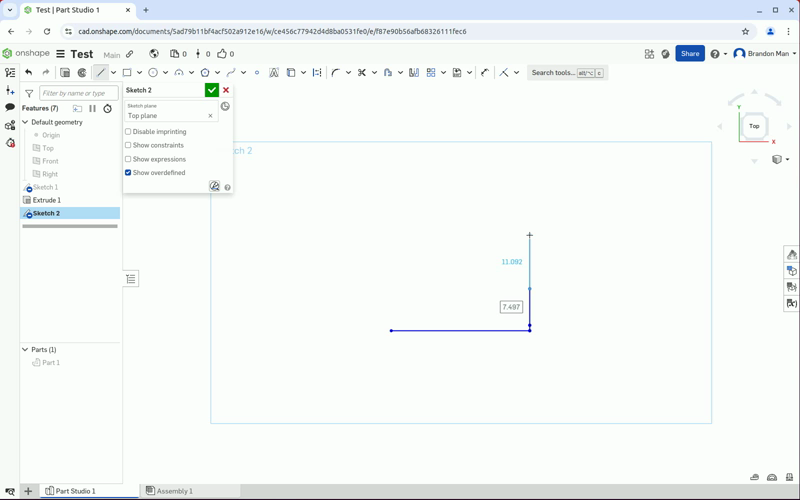
click(529, 234)
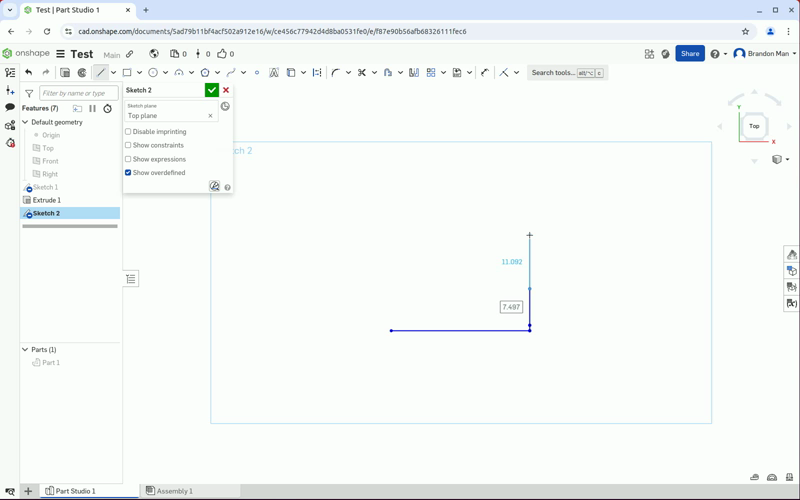
key_up(shift)
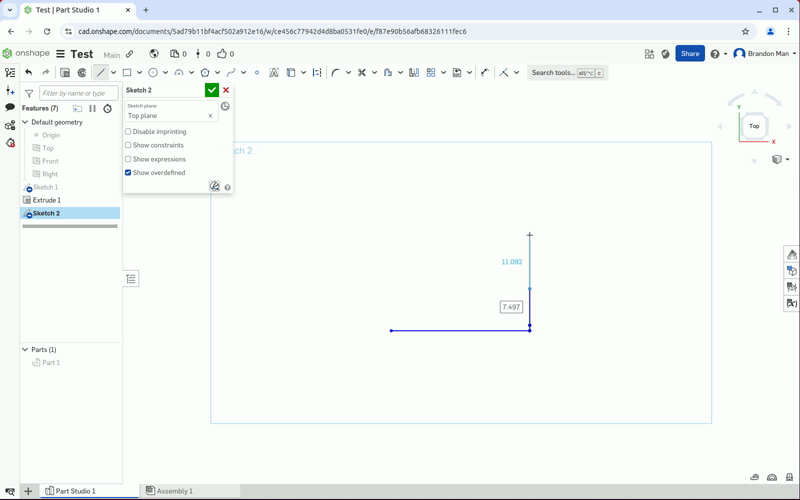
key_down(shift)
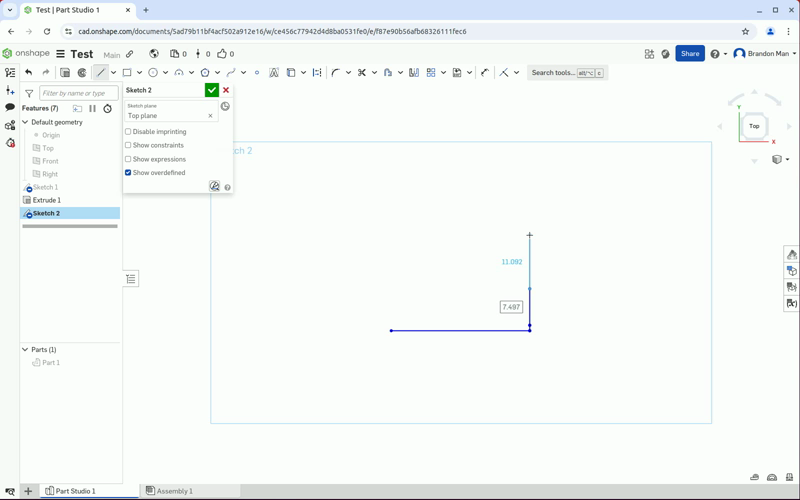
mouse_move(391, 234)
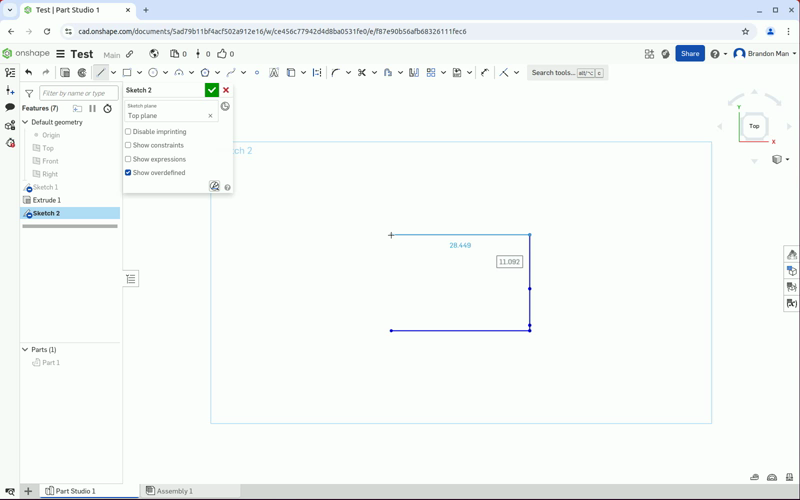
click(391, 234)
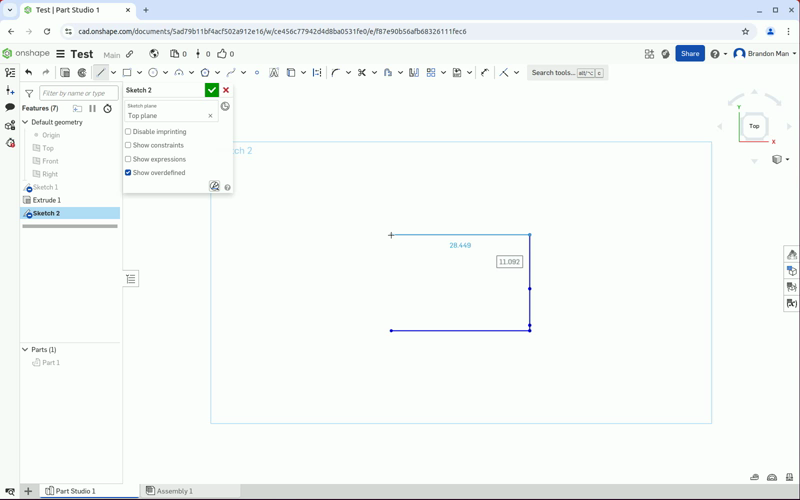
key_up(shift)
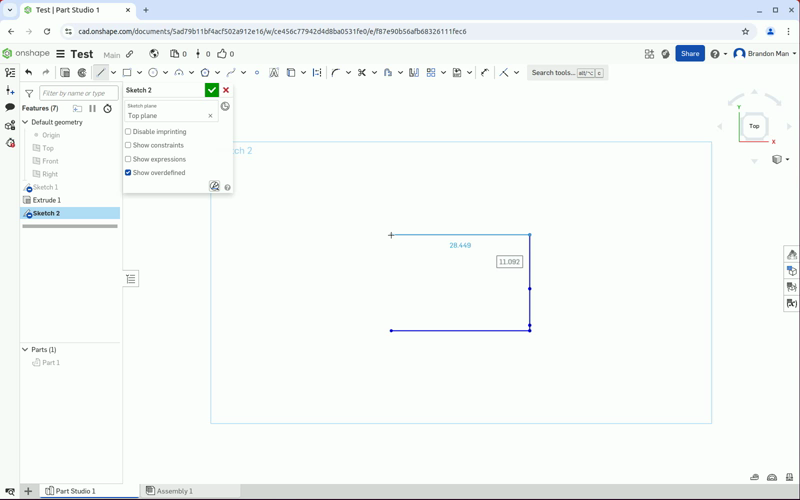
key_down(shift)
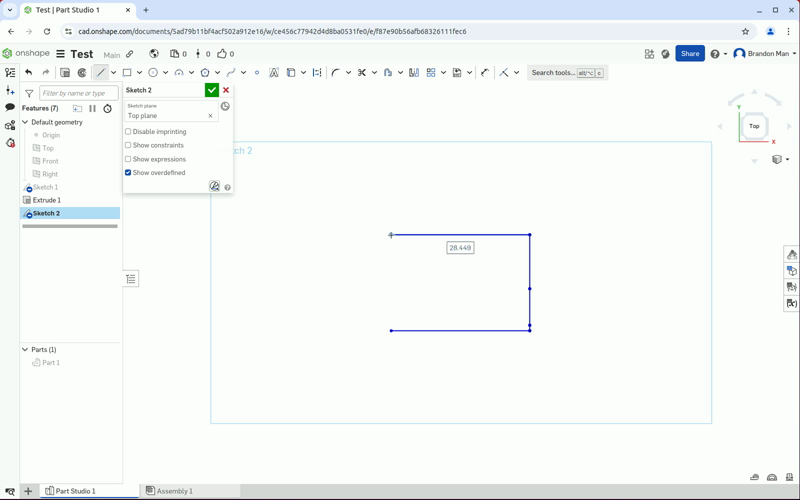
mouse_move(421, 234)
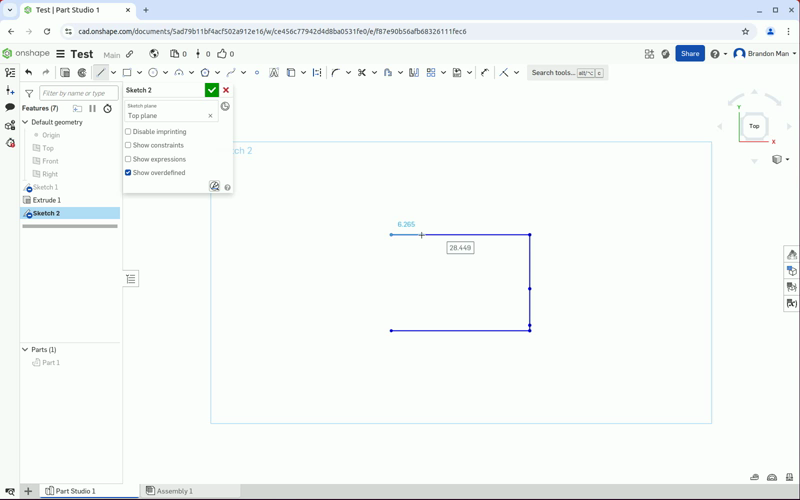
mouse_move(391, 240)
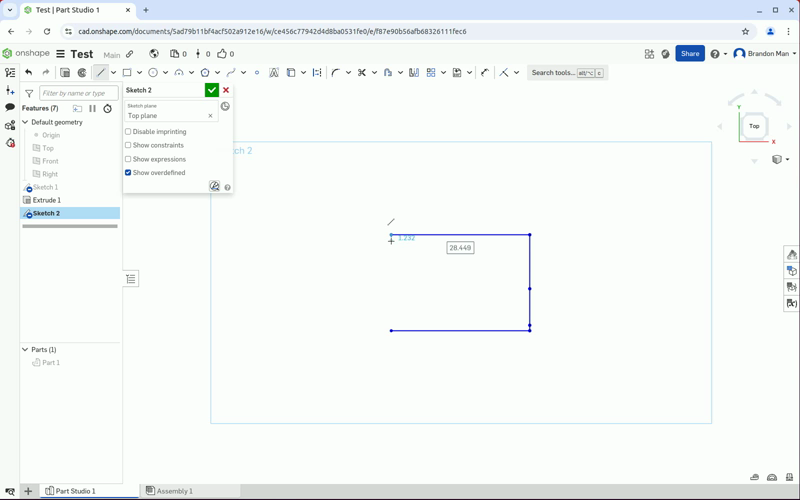
scroll(6)
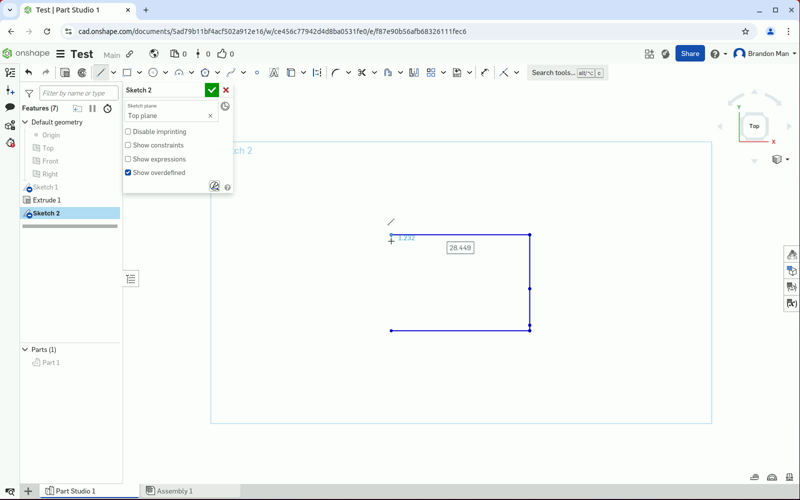
scroll(6)
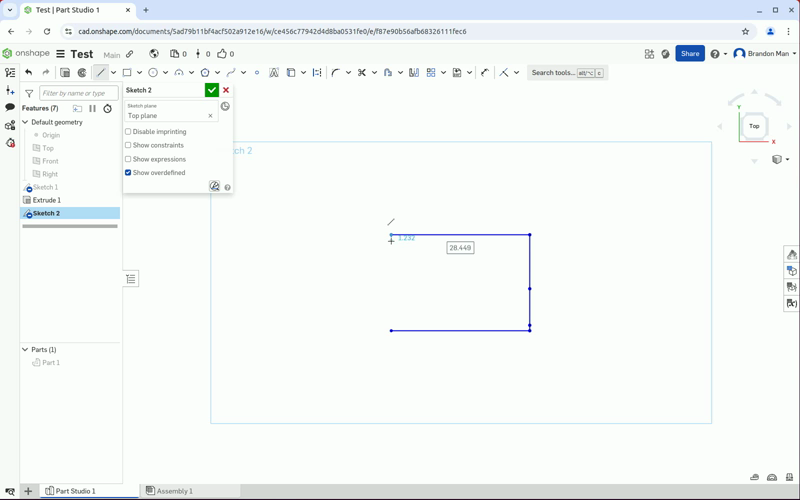
scroll(6)
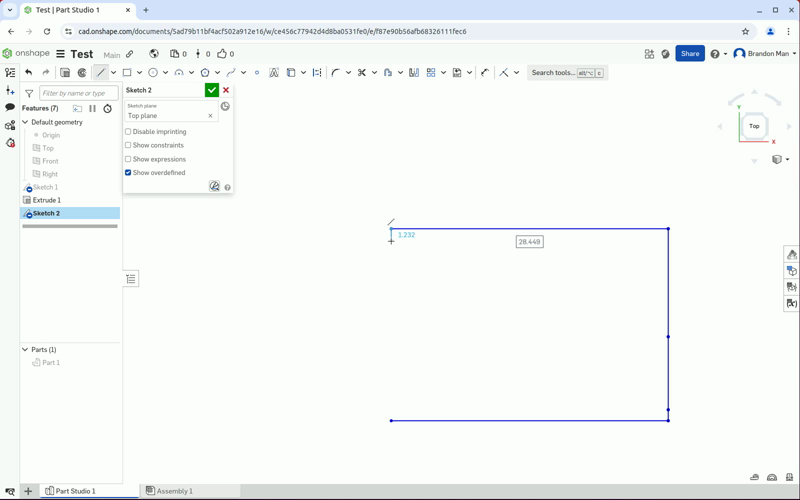
scroll(6)
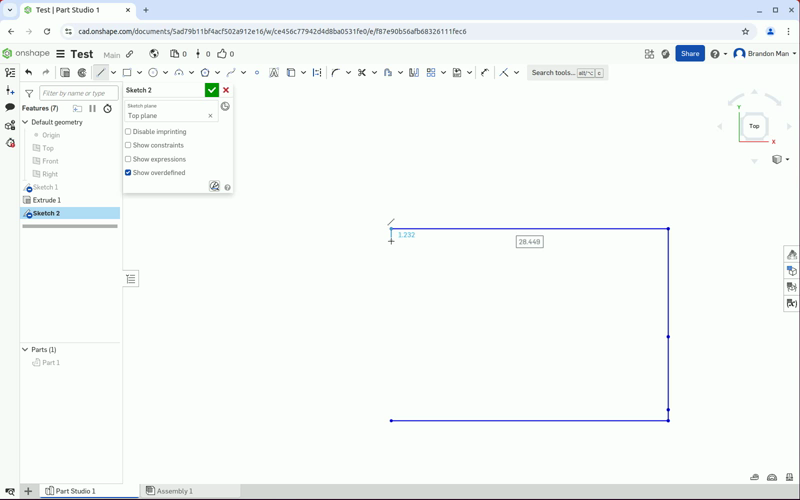
scroll(6)
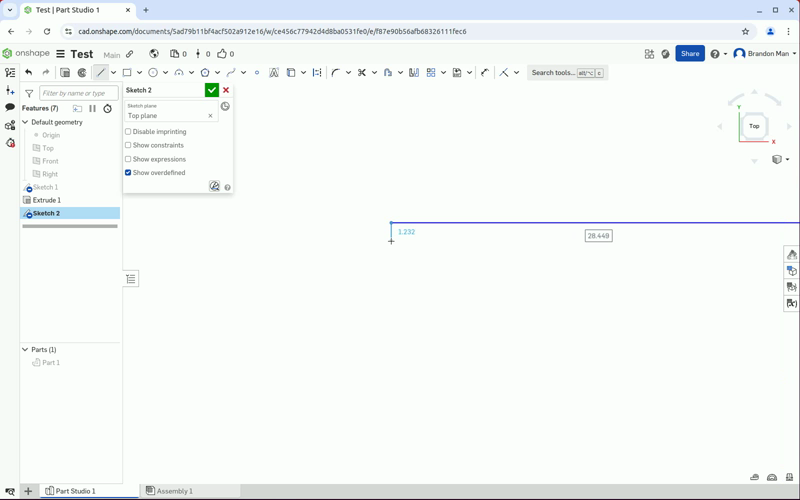
scroll(6)
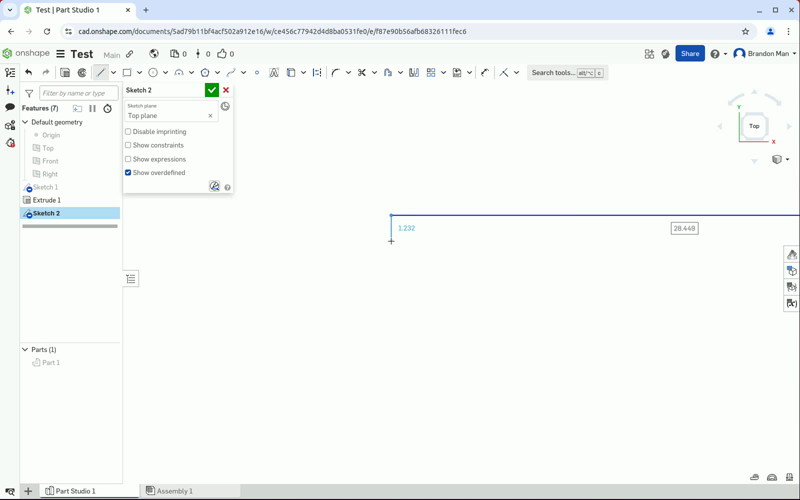
scroll(6)
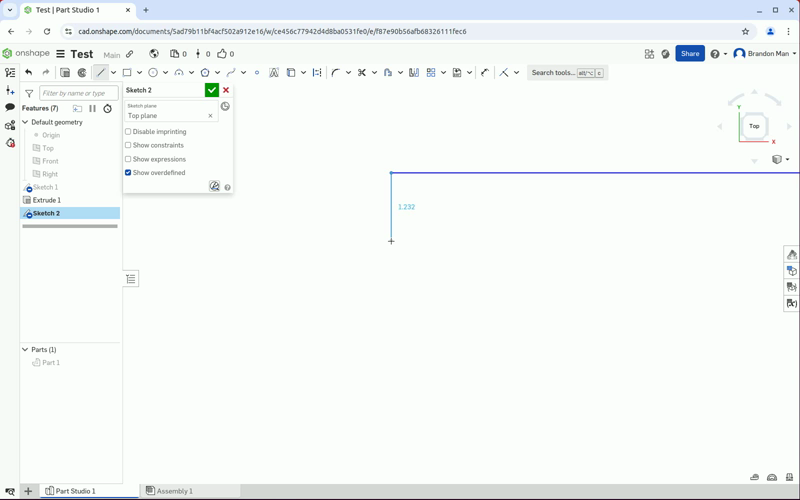
click(391, 240)
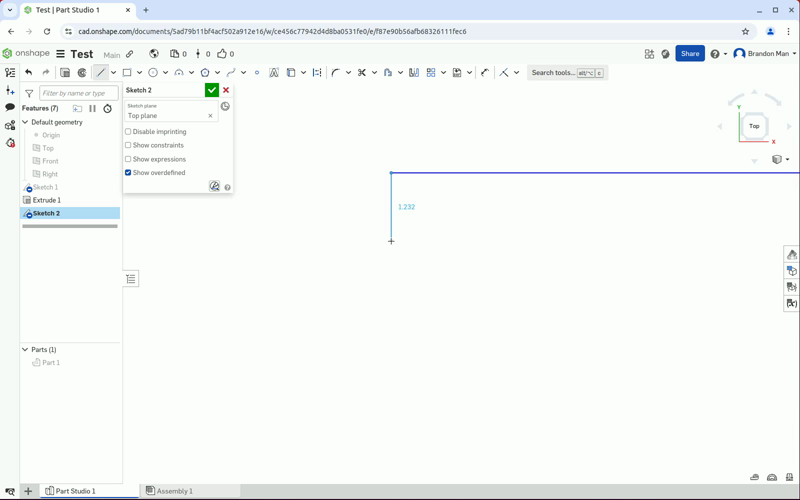
scroll(-6)
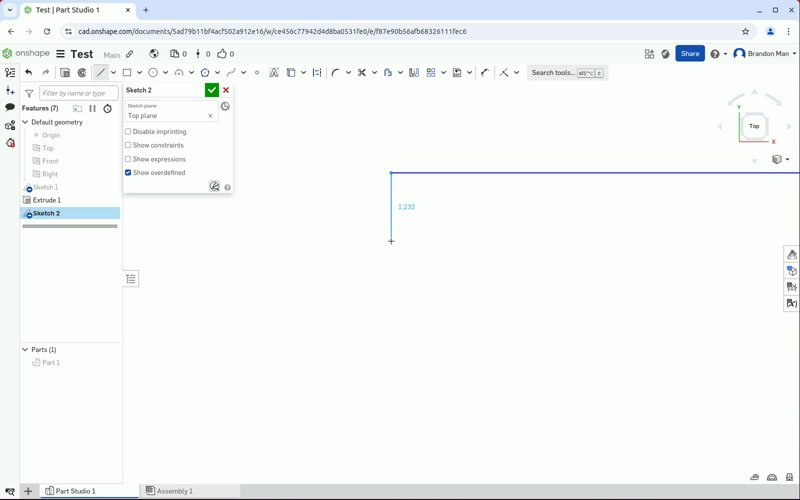
scroll(-6)
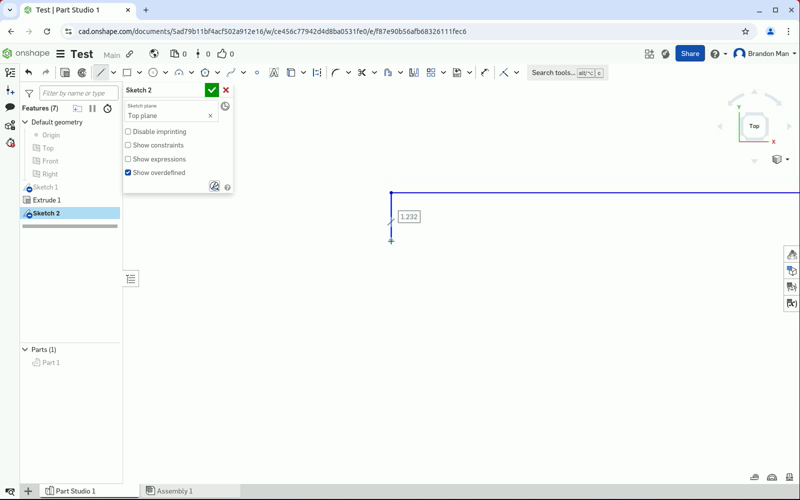
scroll(-6)
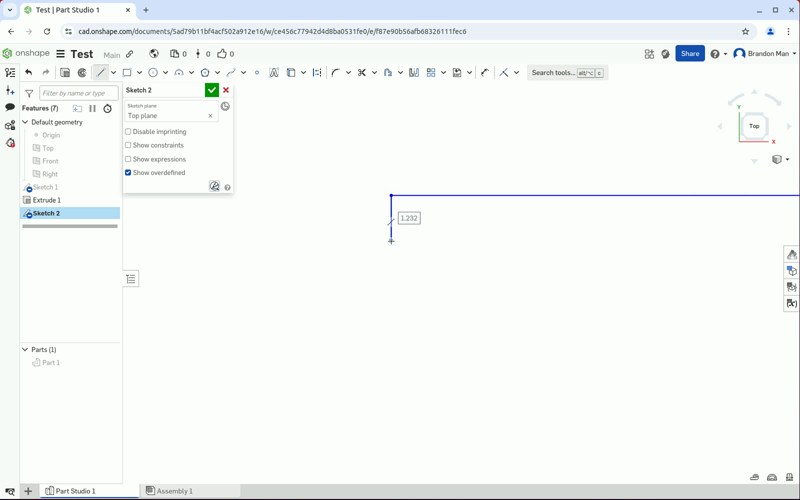
scroll(-6)
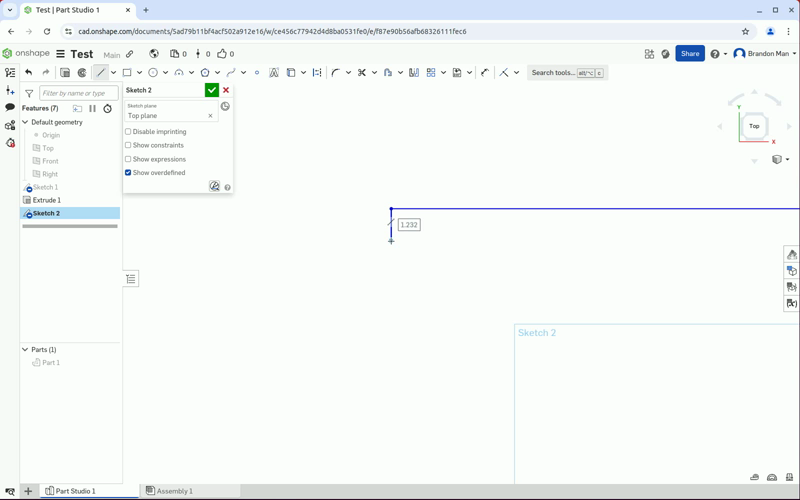
scroll(-6)
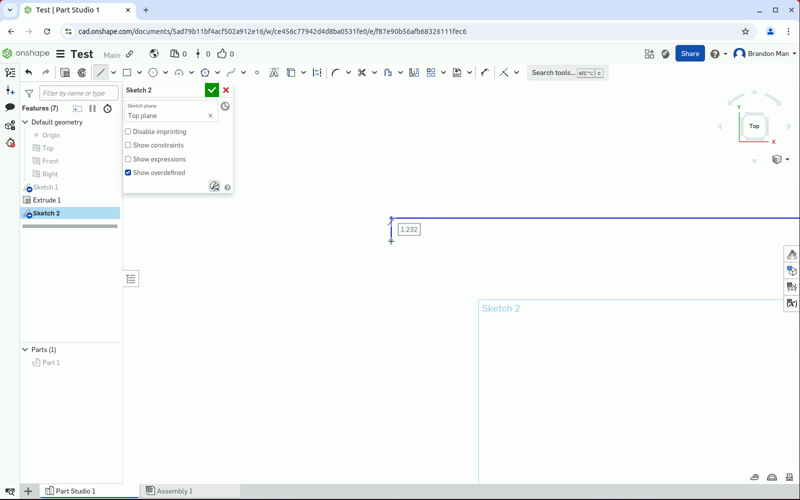
scroll(-6)
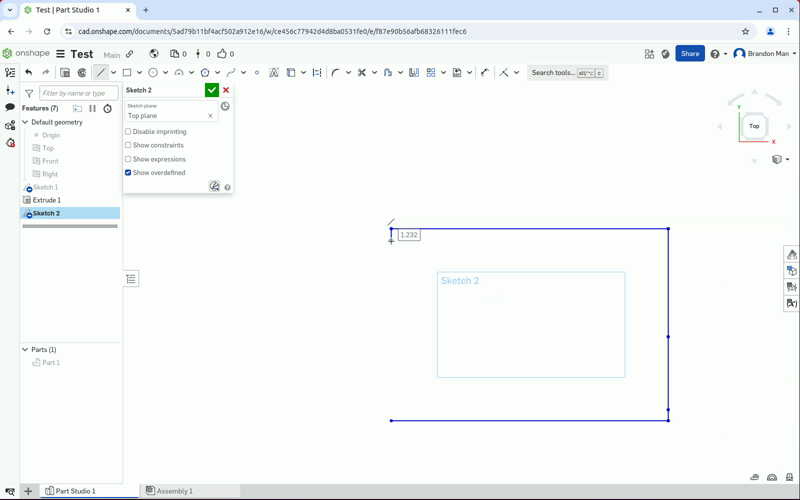
scroll(-6)
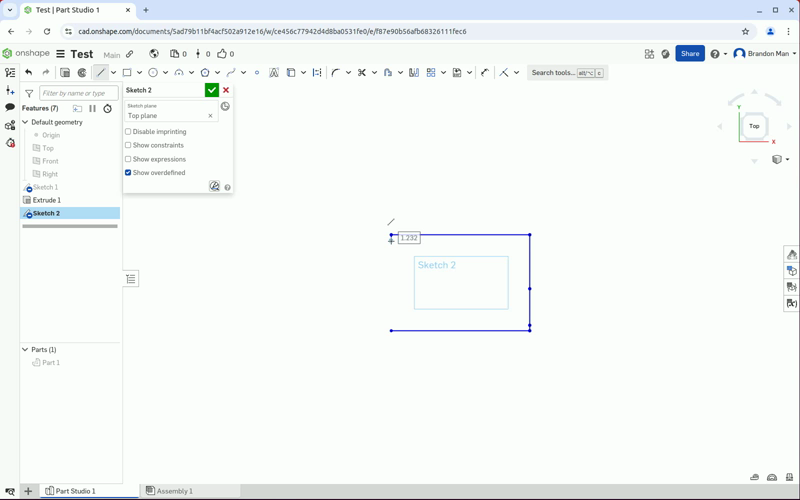
key_up(shift)
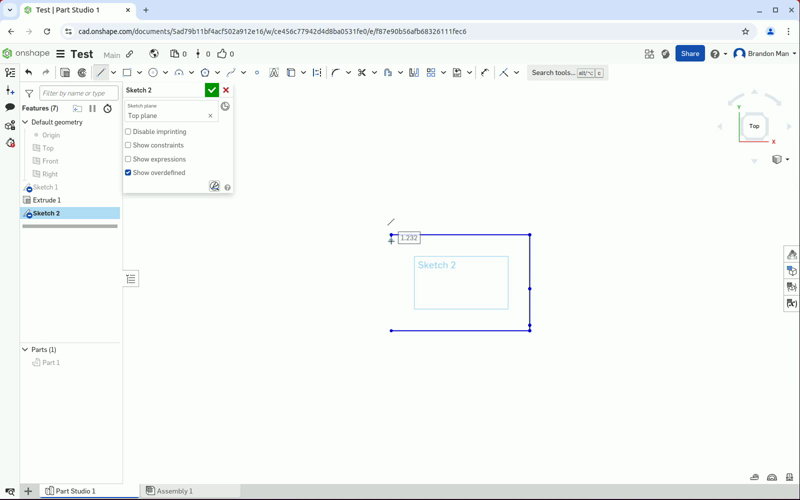
key_down(shift)
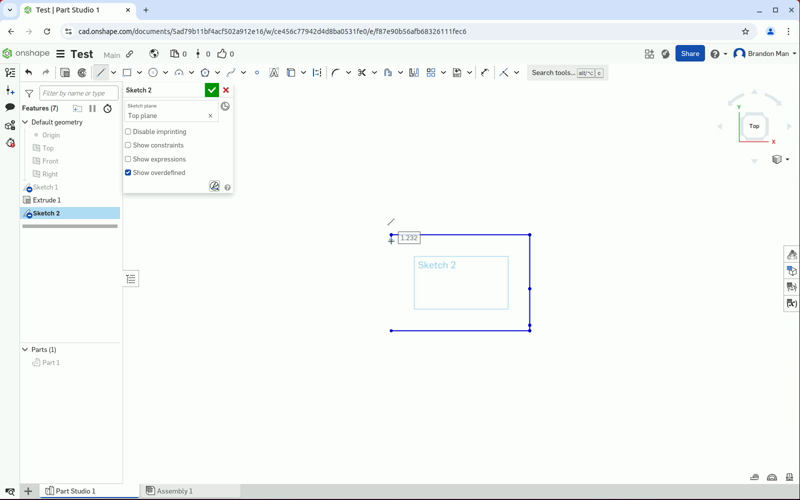
mouse_move(421, 240)
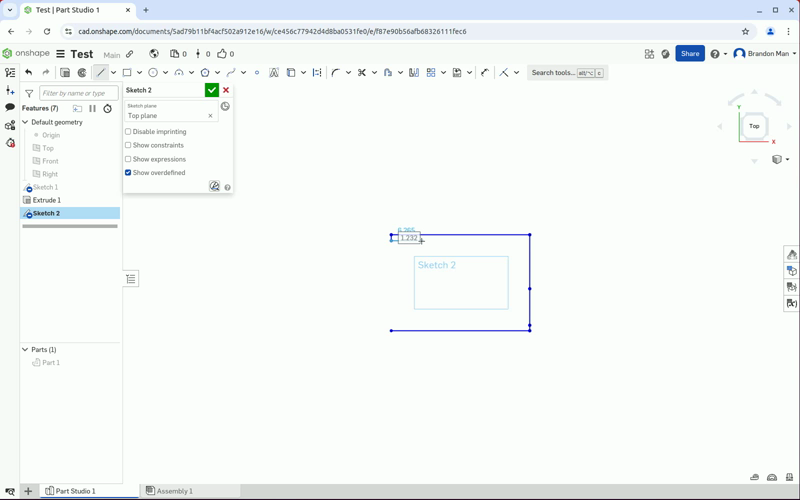
mouse_move(391, 278)
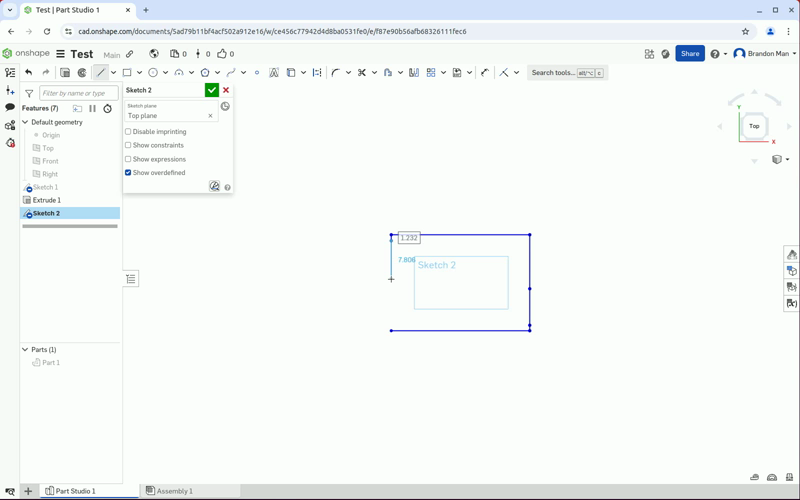
click(391, 278)
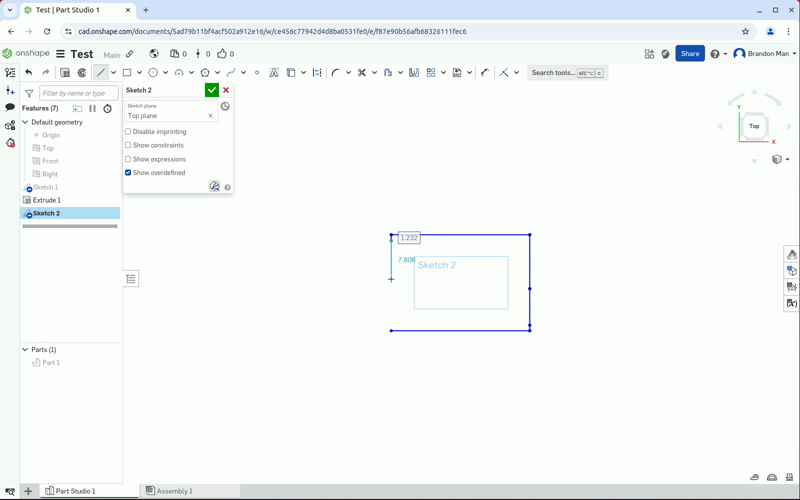
key_up(shift)
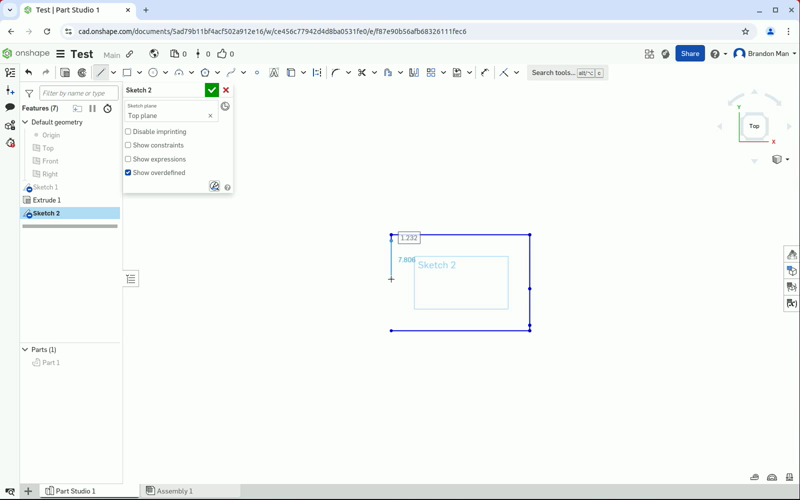
mouse_move(421, 278)
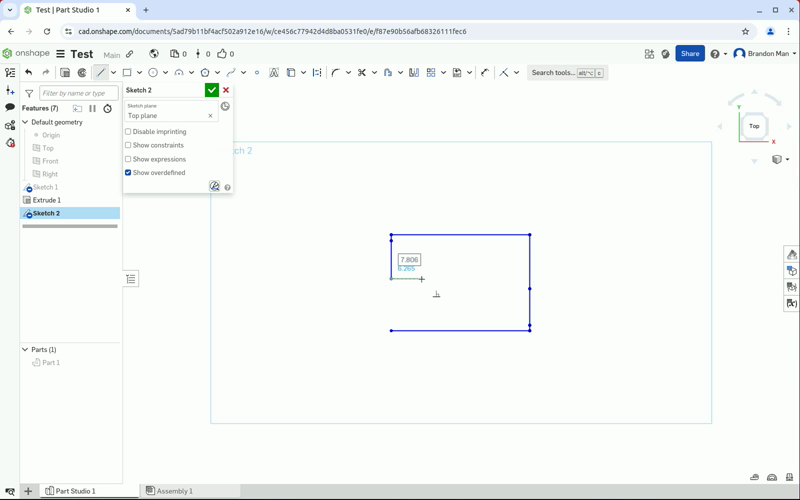
key_down(shift)
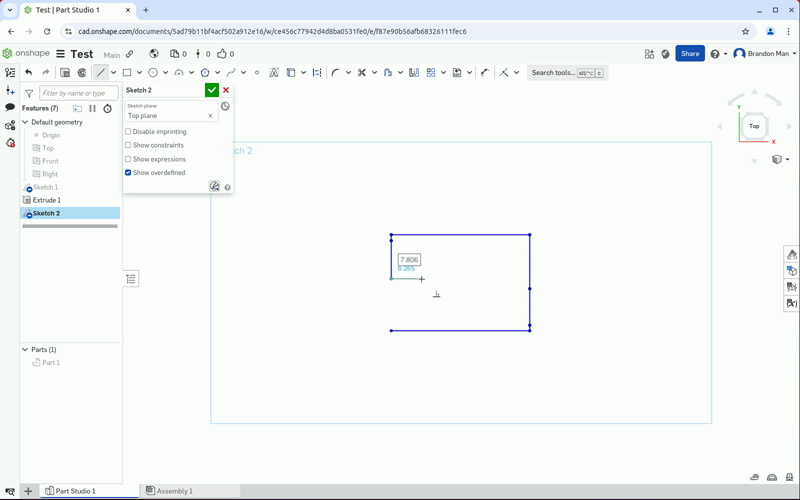
mouse_move(391, 330)
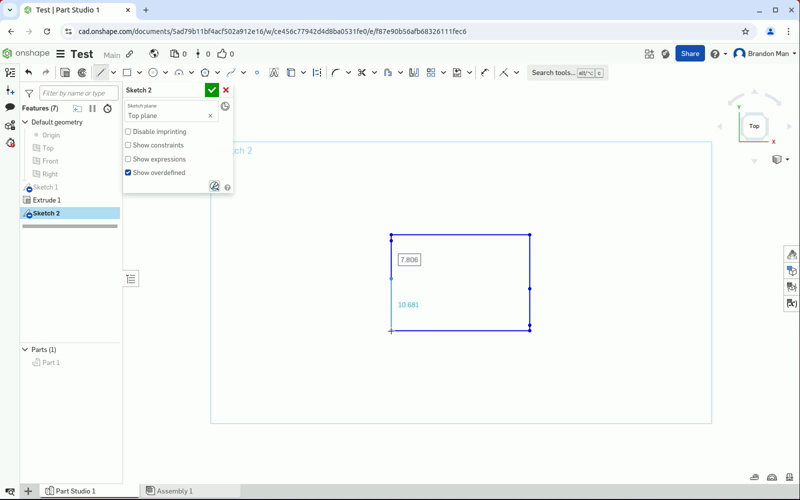
key_up(shift)
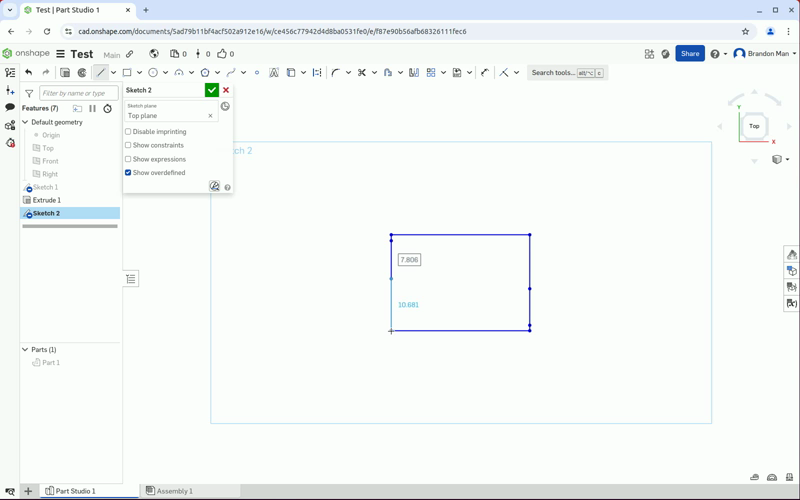
click(391, 330)
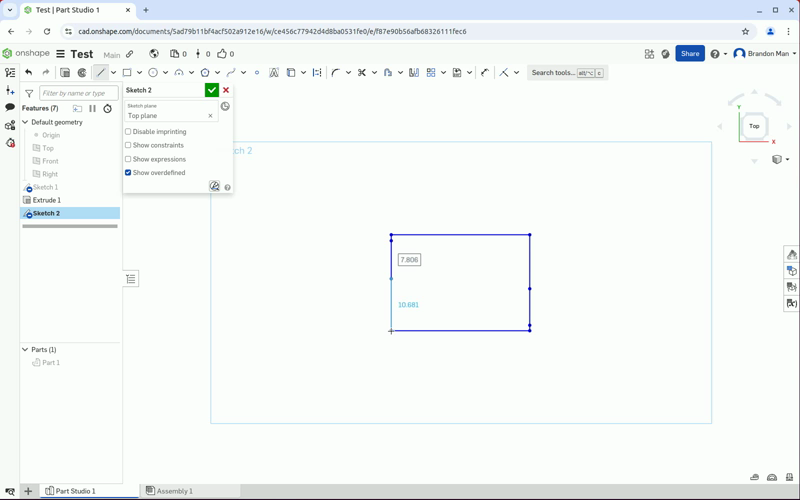
key(esc)
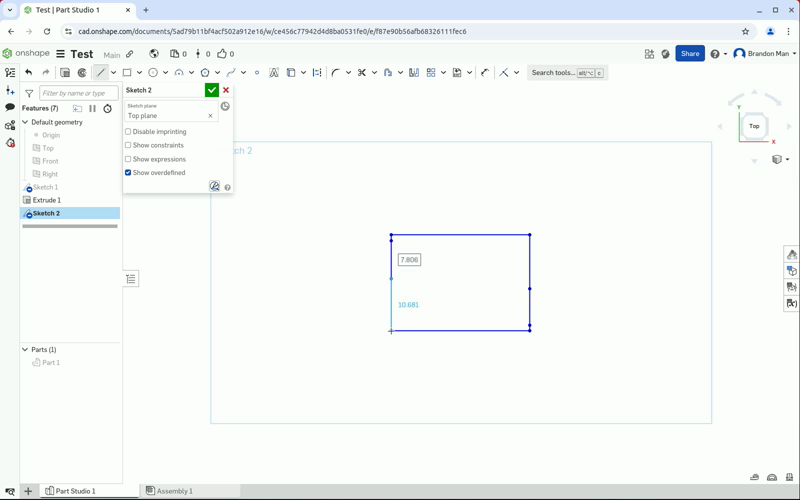
key(c)
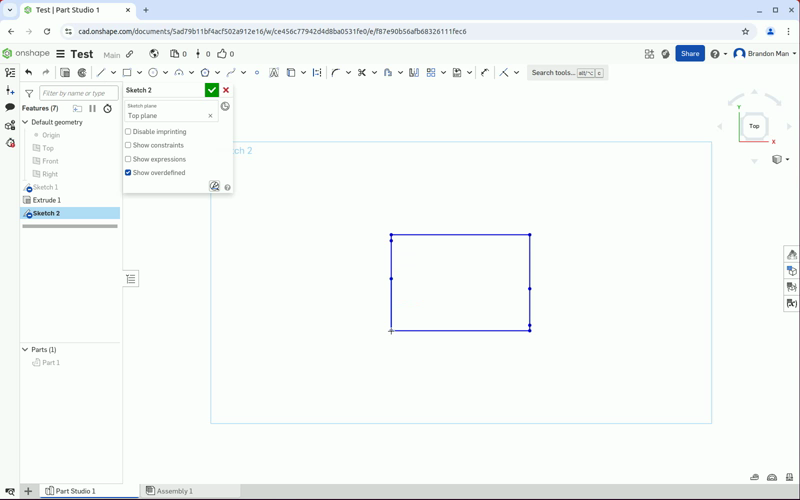
key_down(shift)
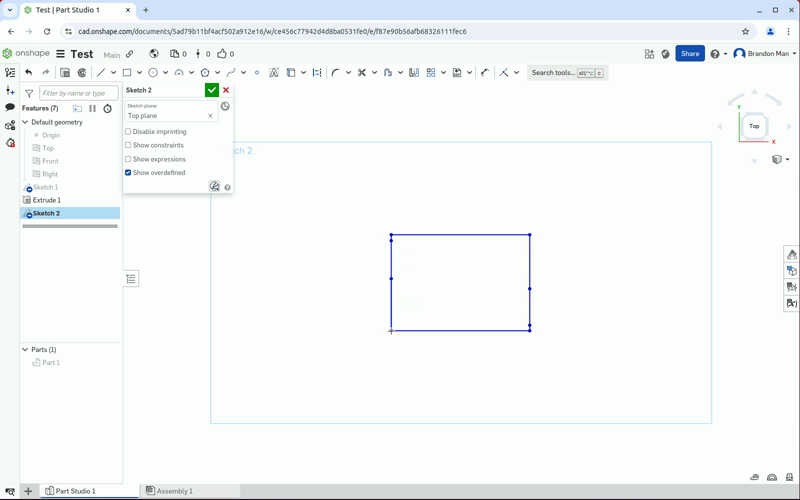
mouse_move(430, 267)
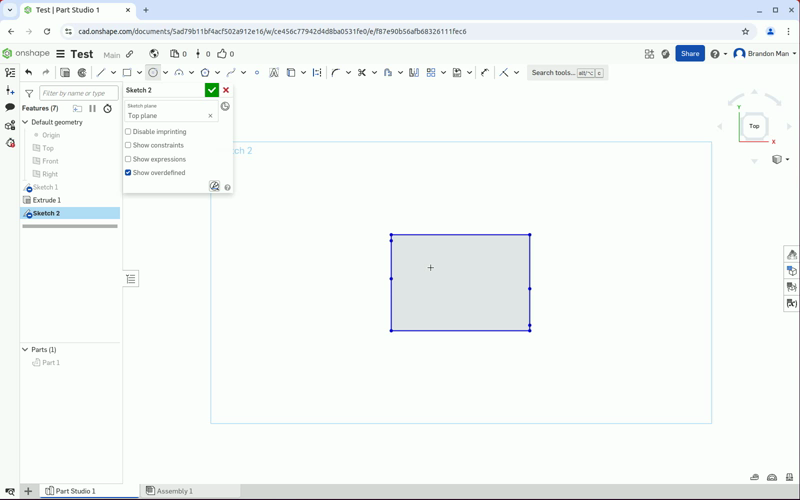
click(430, 267)
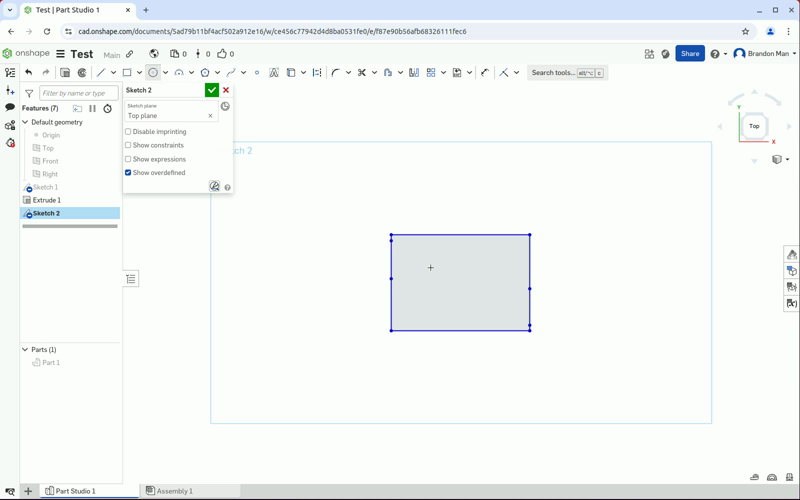
key_up(shift)
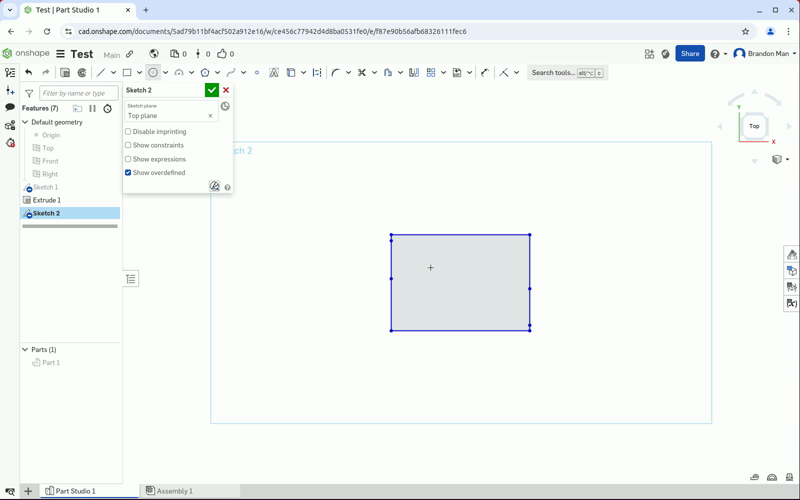
mouse_move(444, 267)
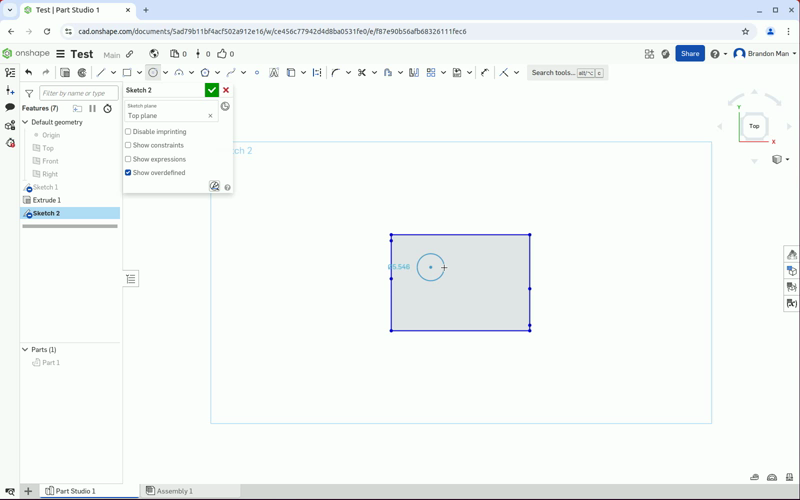
click(444, 267)
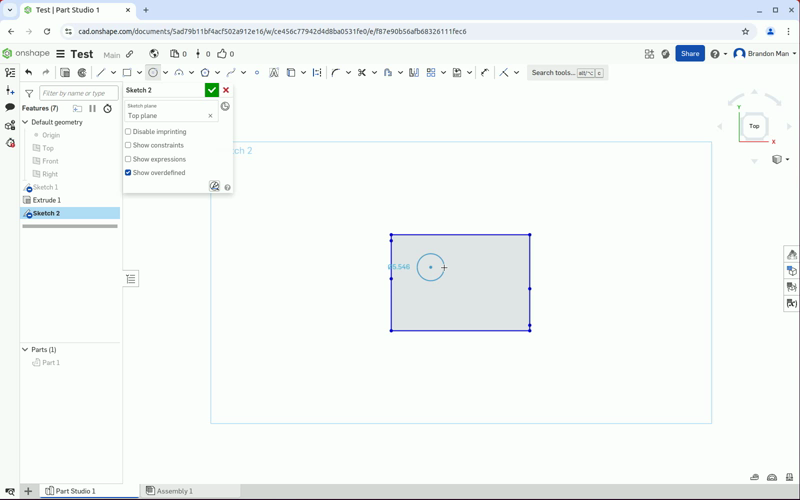
key(esc)
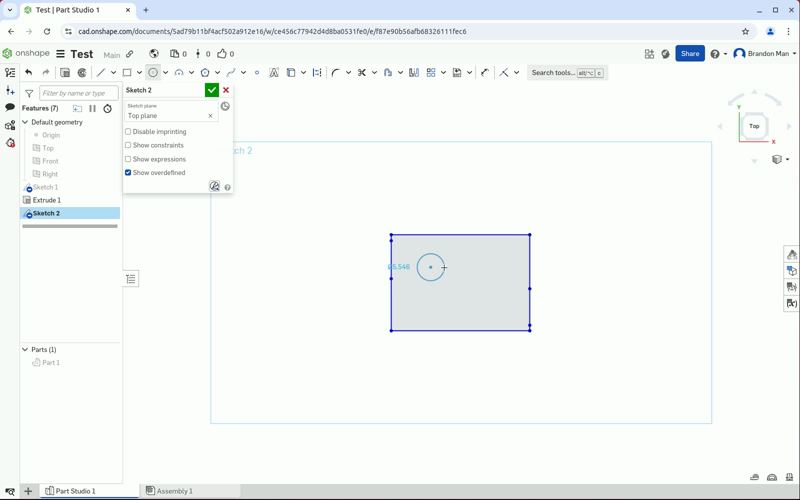
key(c)
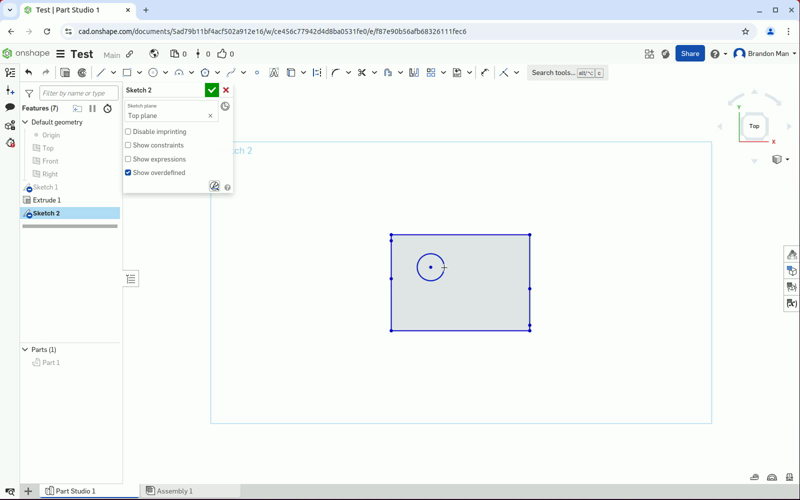
key_down(shift)
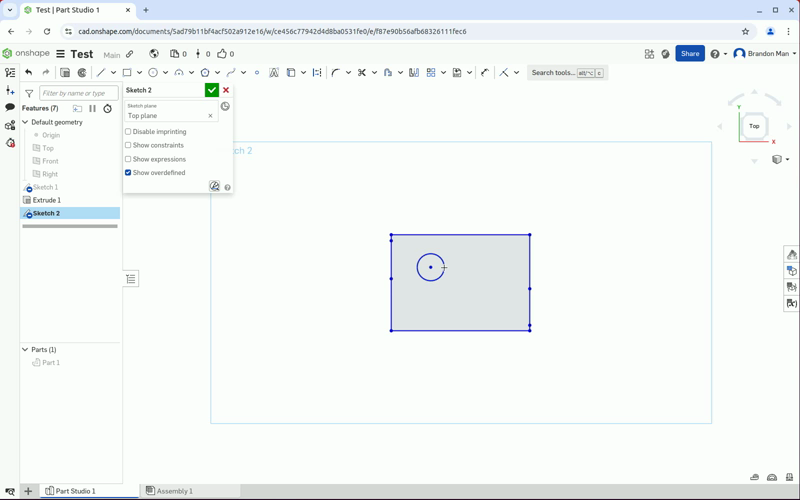
mouse_move(490, 267)
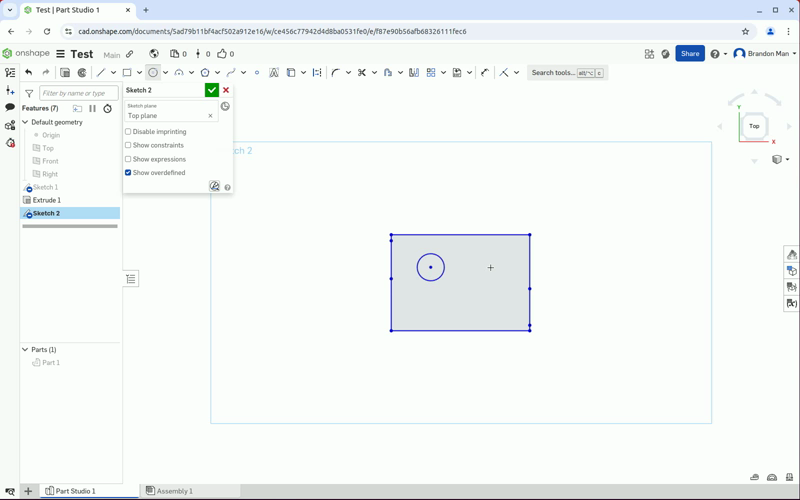
click(490, 267)
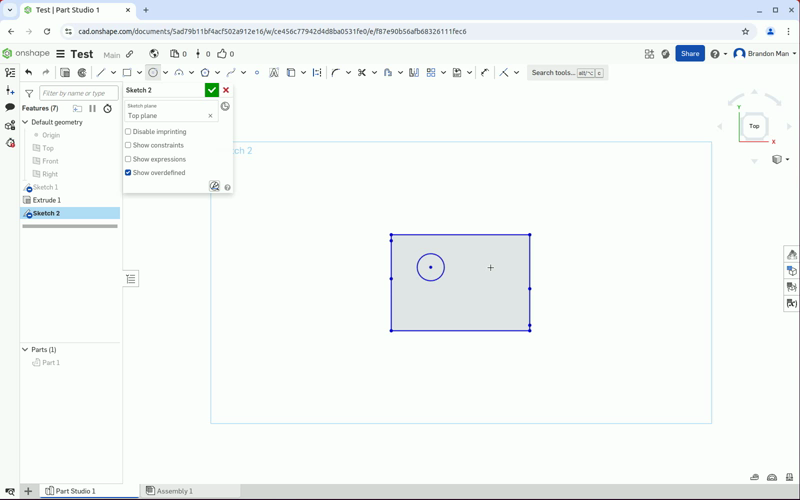
key_up(shift)
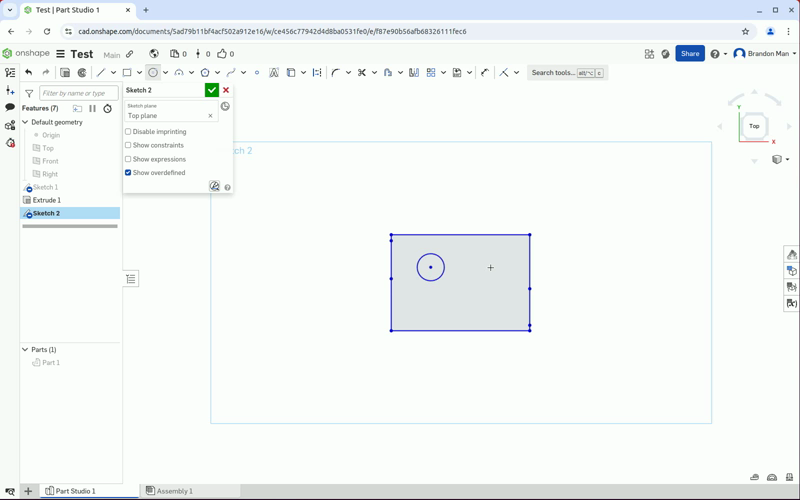
mouse_move(503, 267)
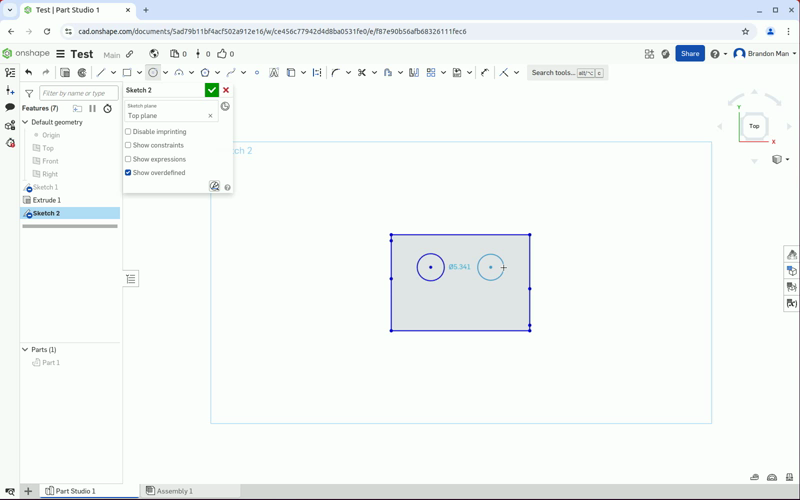
click(503, 267)
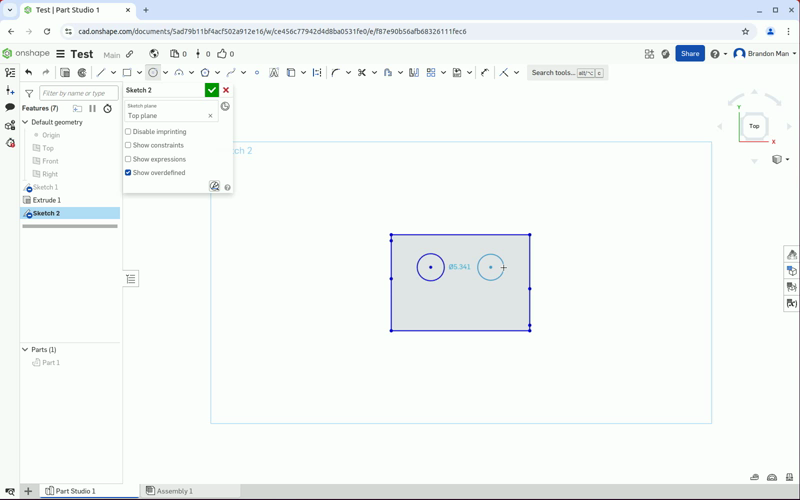
key(esc)
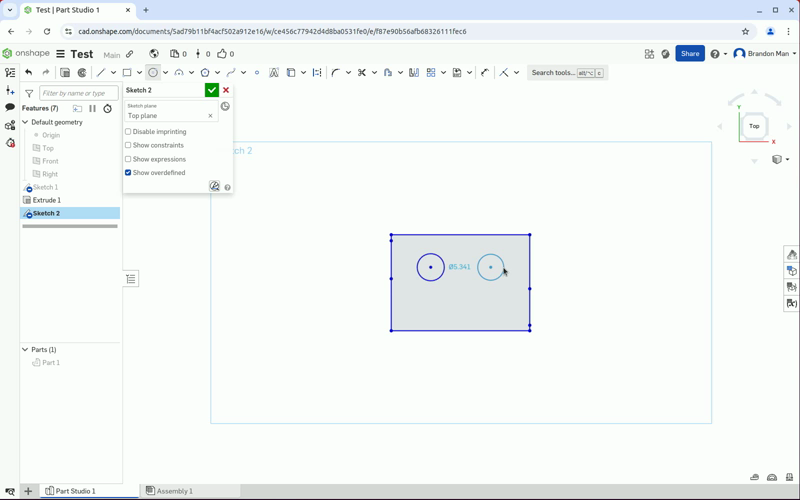
mouse_move(467, 269)
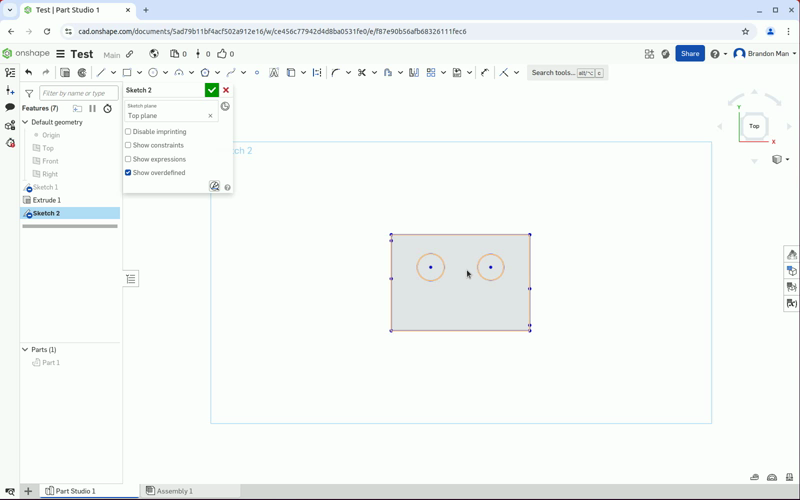
click(467, 269)
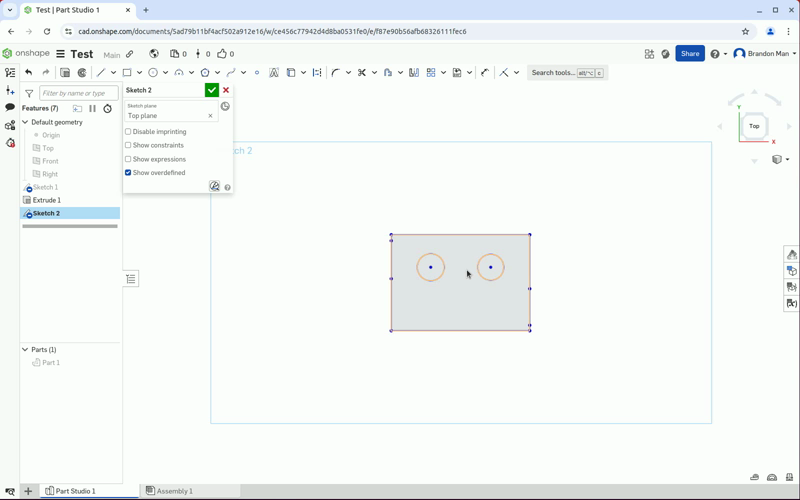
mouse_move(73, 352)
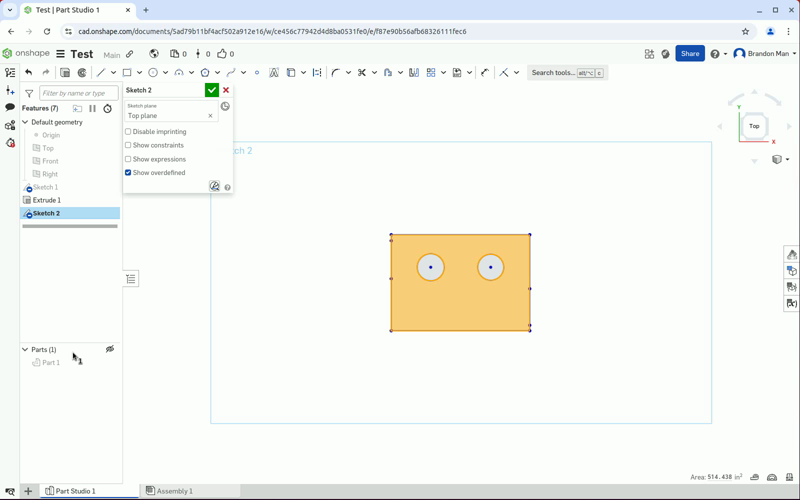
key(shift+y)
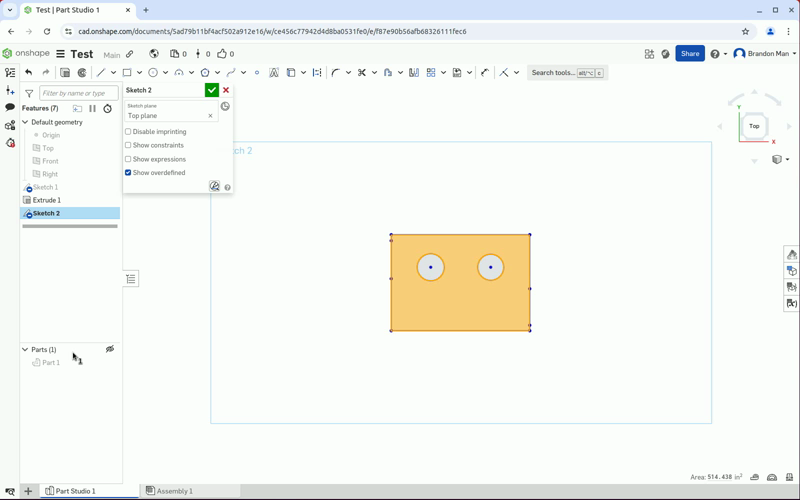
key(shift+e)
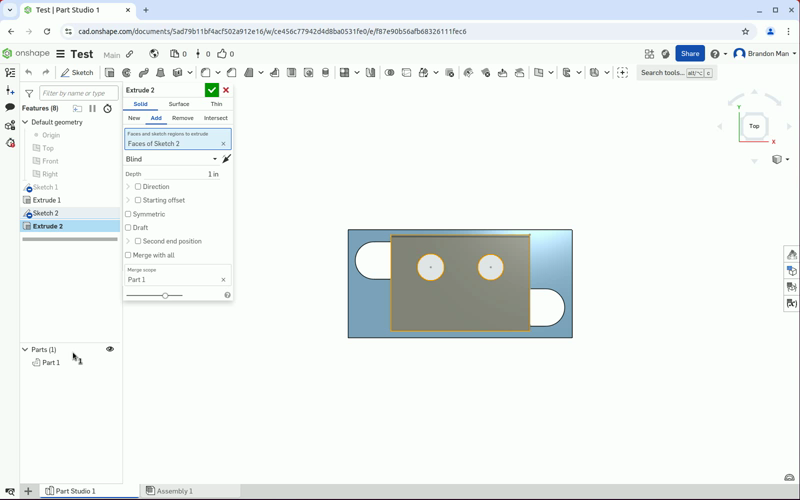
mouse_move(143, 106)
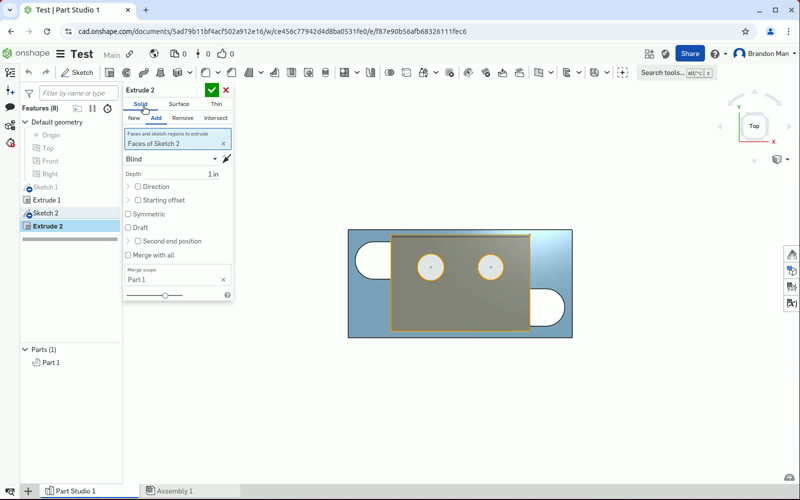
click(143, 106)
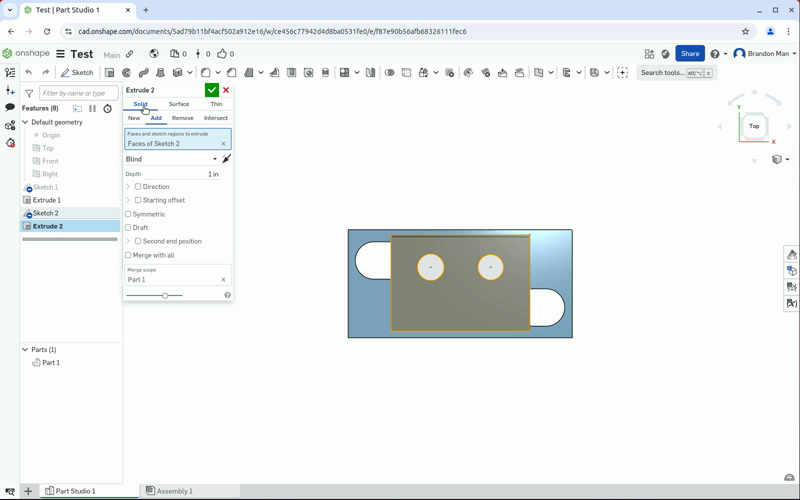
mouse_move(137, 120)
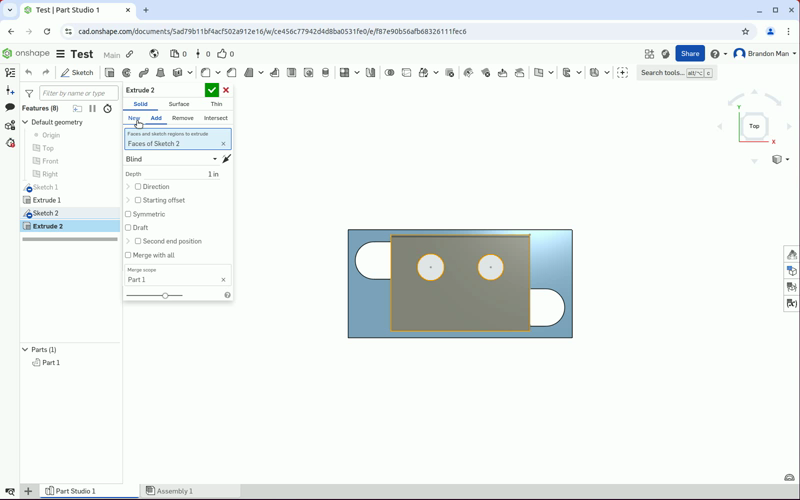
click(137, 120)
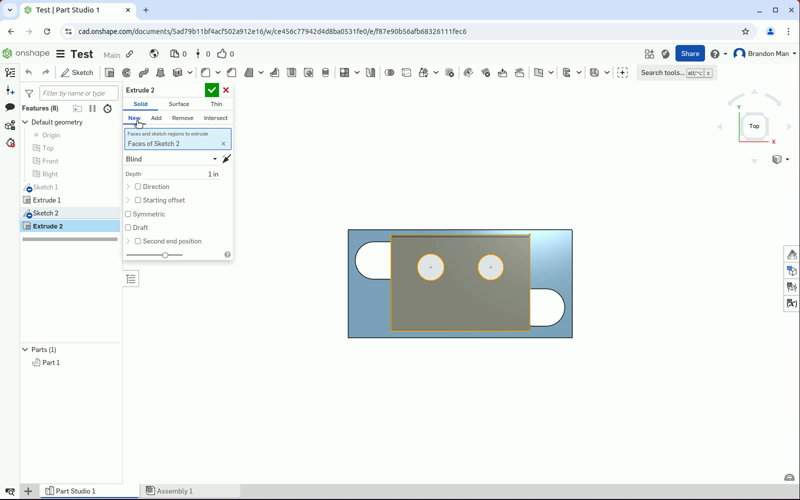
key(tab, 4)
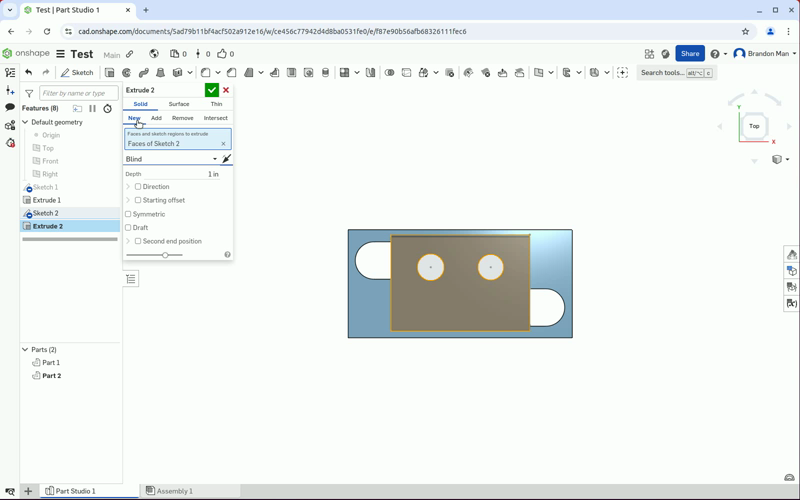
text(6.74)
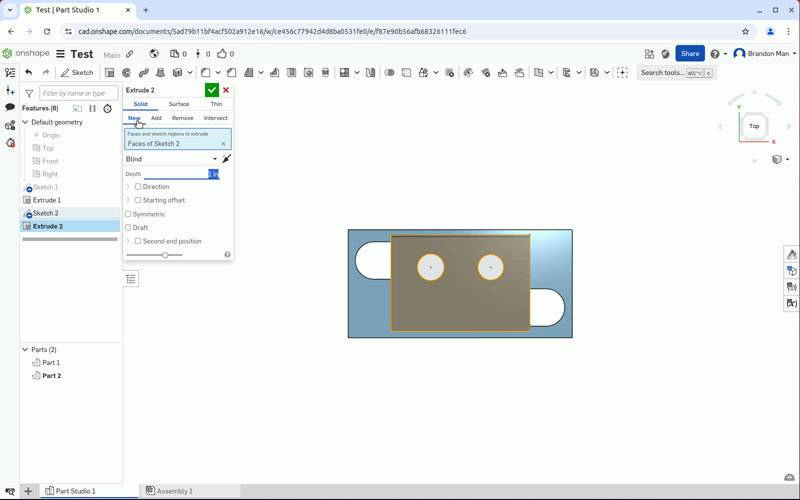
key(enter)
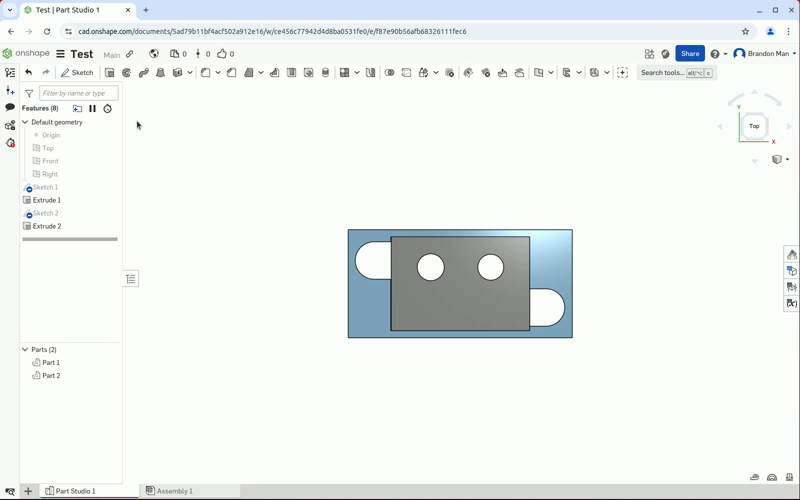
key(shift+h)
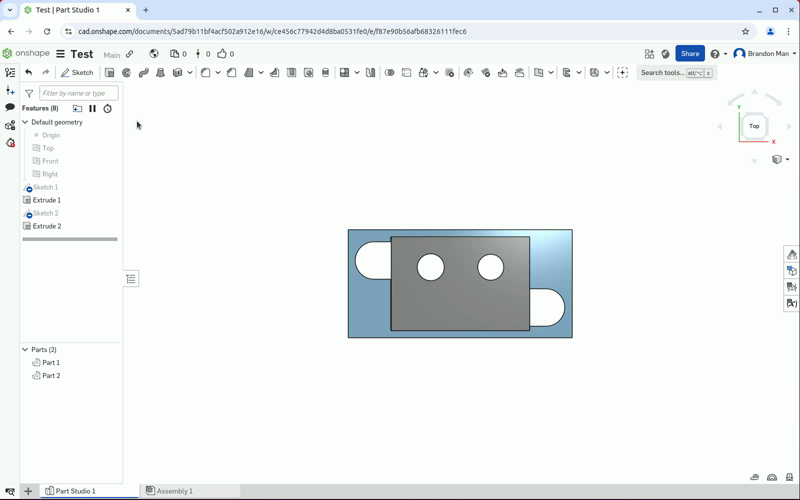
key(shift+h)
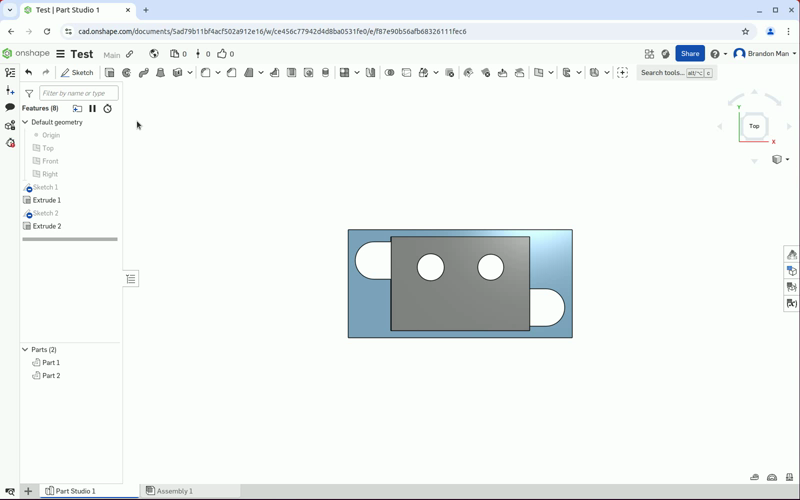
mouse_move(73, 189)
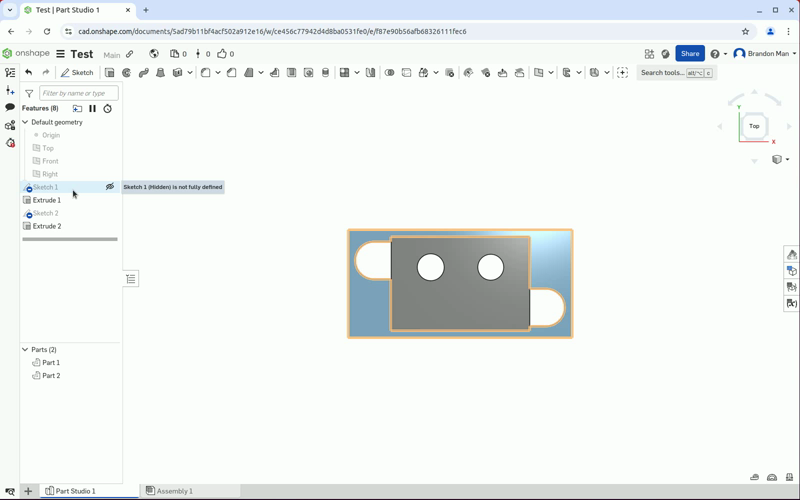
click(73, 189)
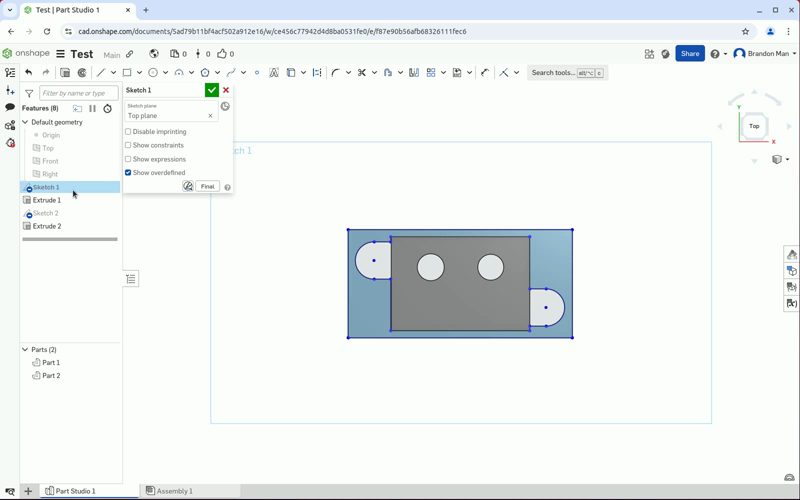
mouse_move(229, 92)
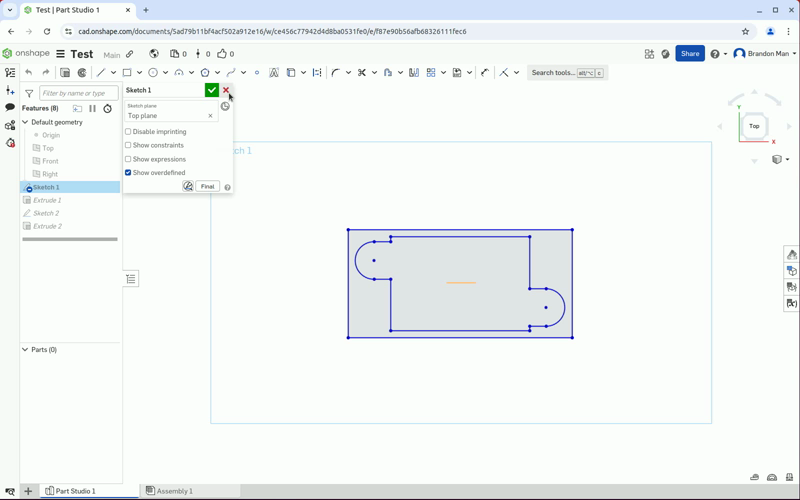
click(229, 92)
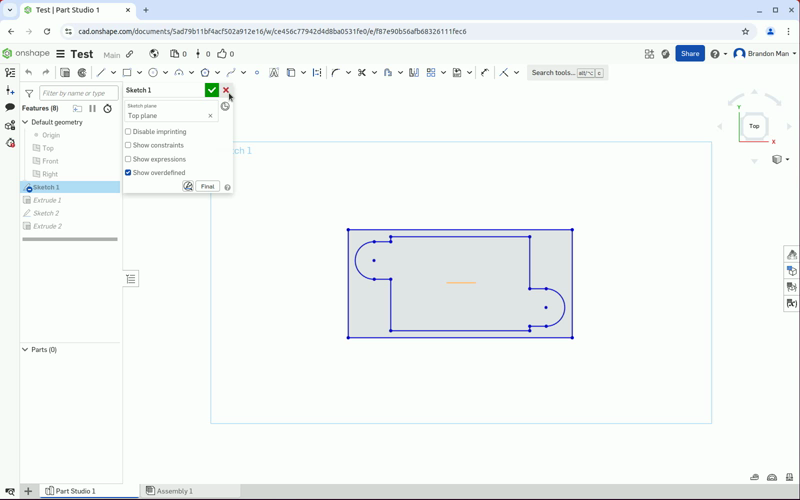
key(shift+s)
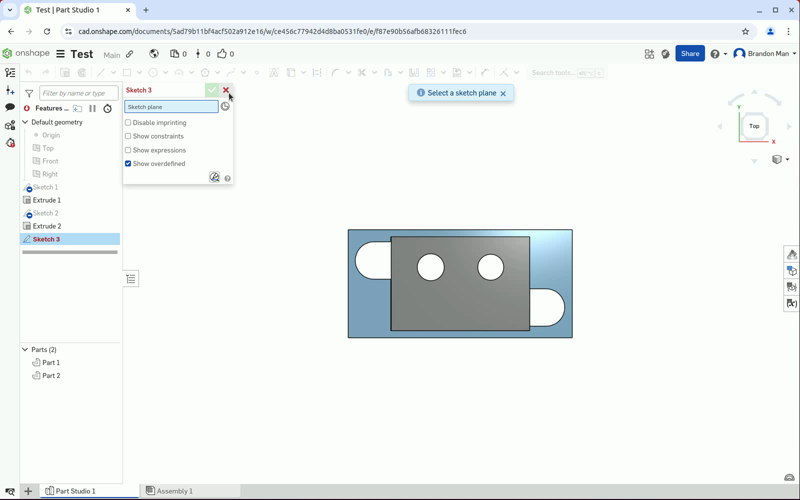
mouse_move(73, 150)
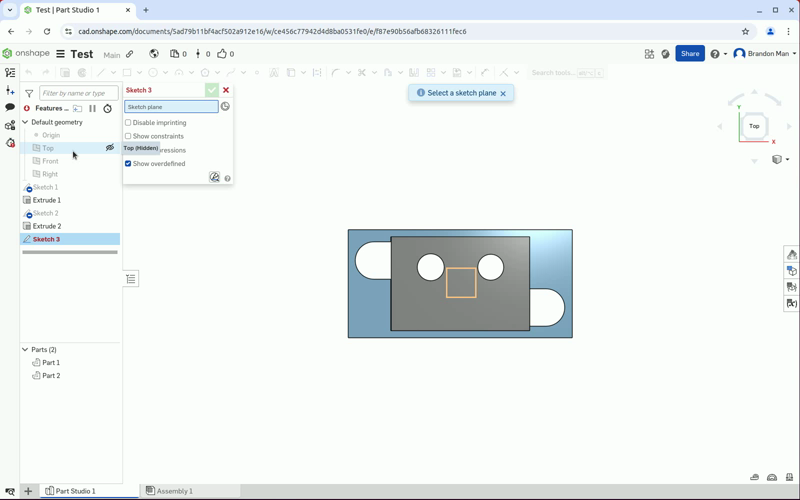
click(73, 150)
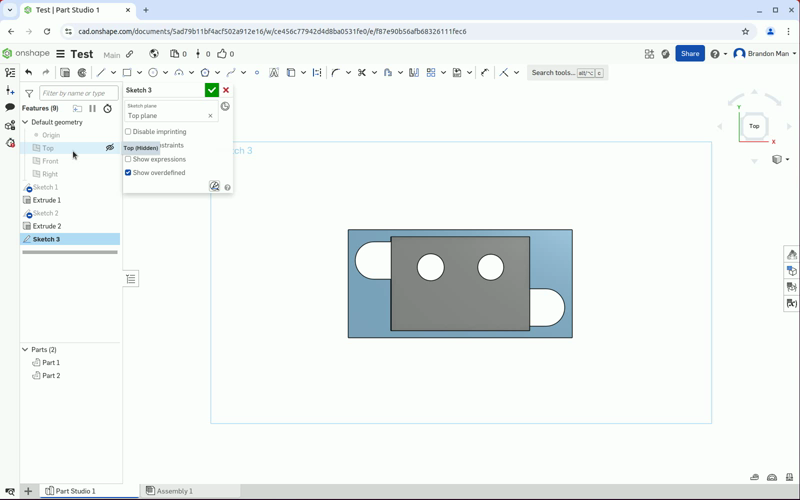
mouse_move(73, 352)
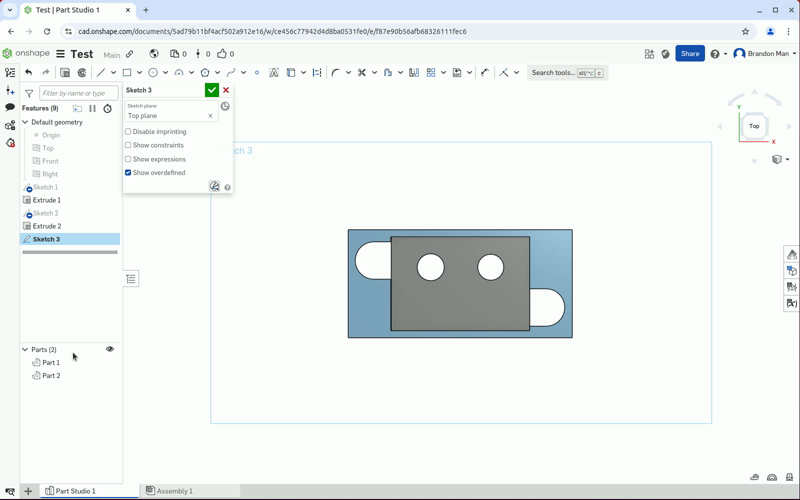
key(y)
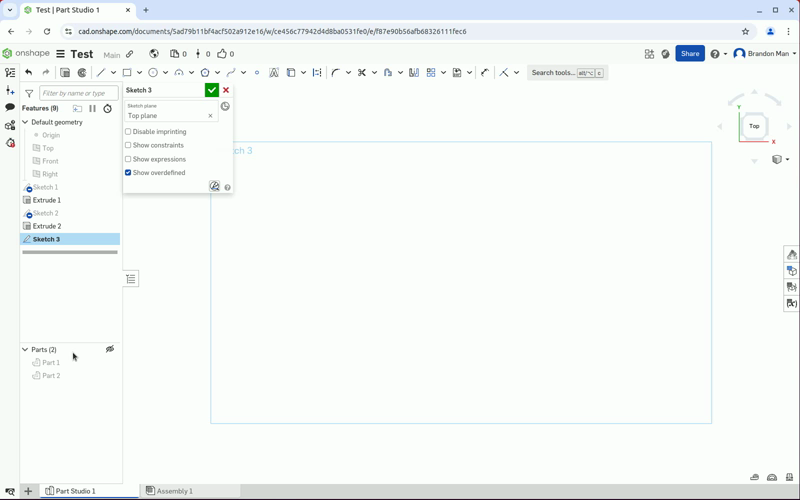
key(l)
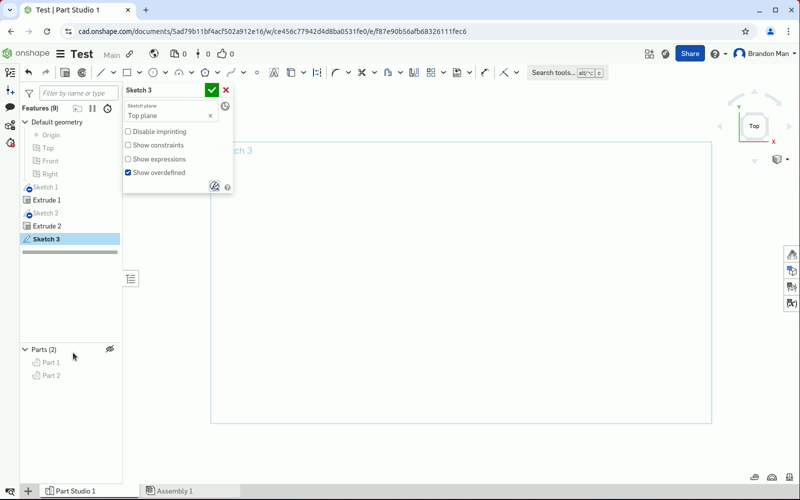
key_down(shift)
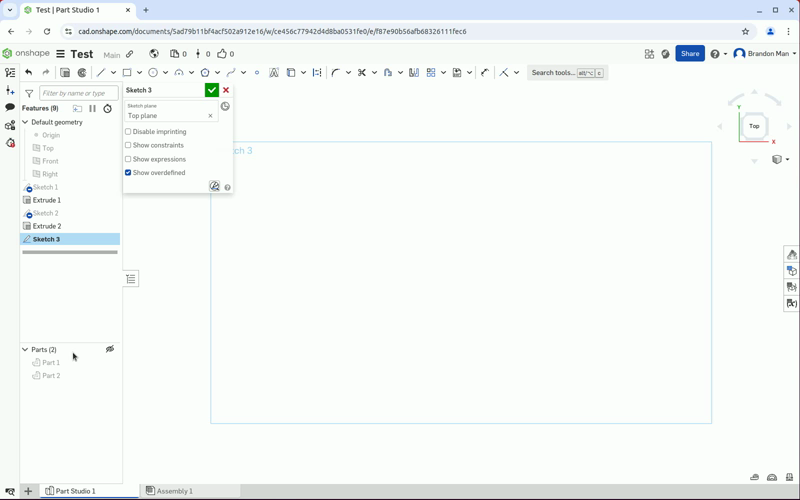
mouse_move(529, 325)
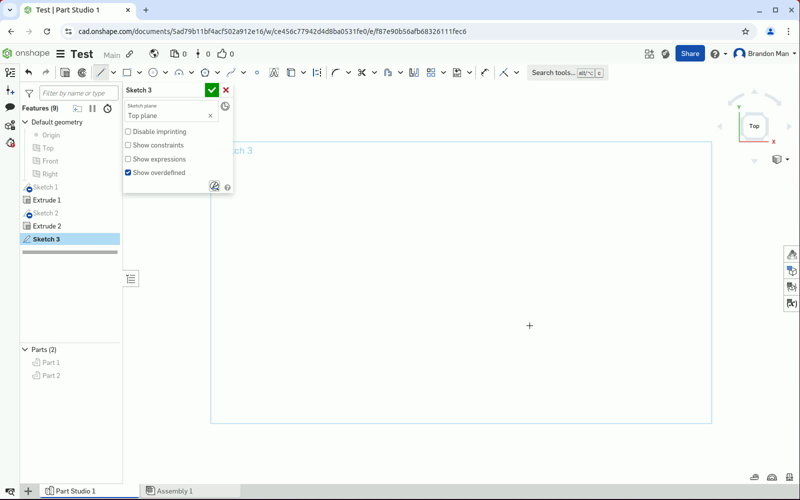
click(529, 325)
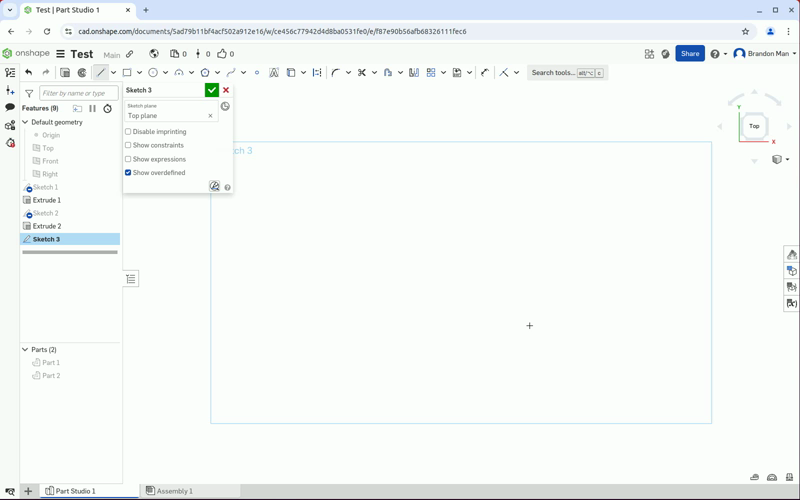
key_up(shift)
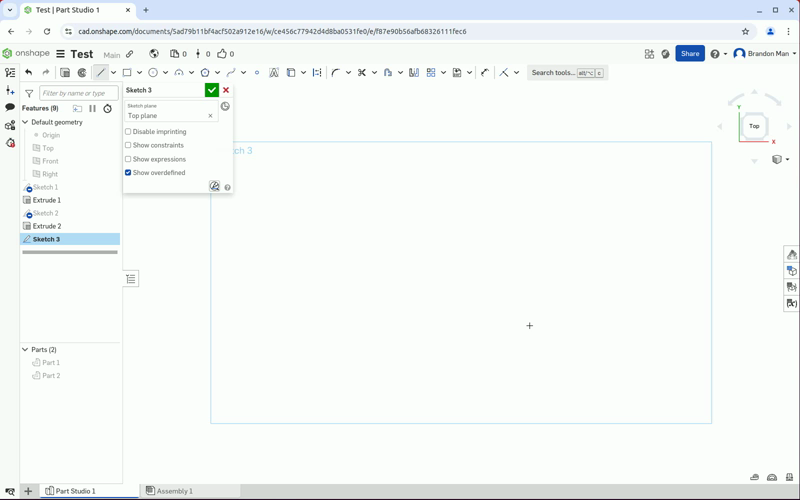
key_down(shift)
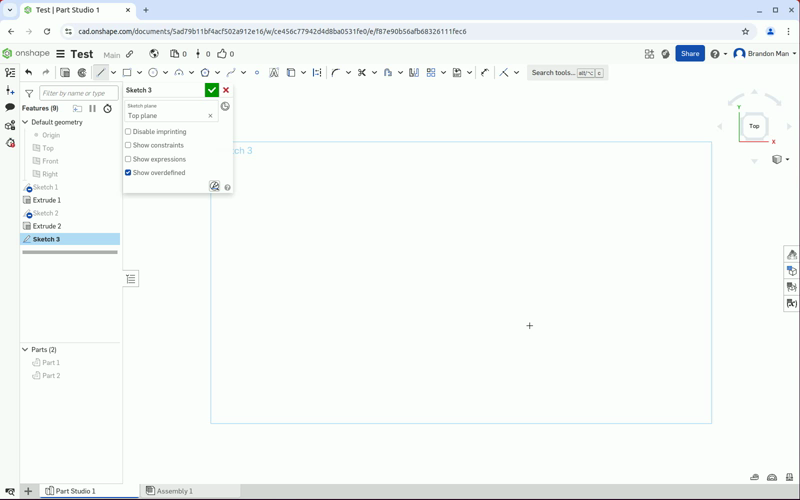
mouse_move(559, 325)
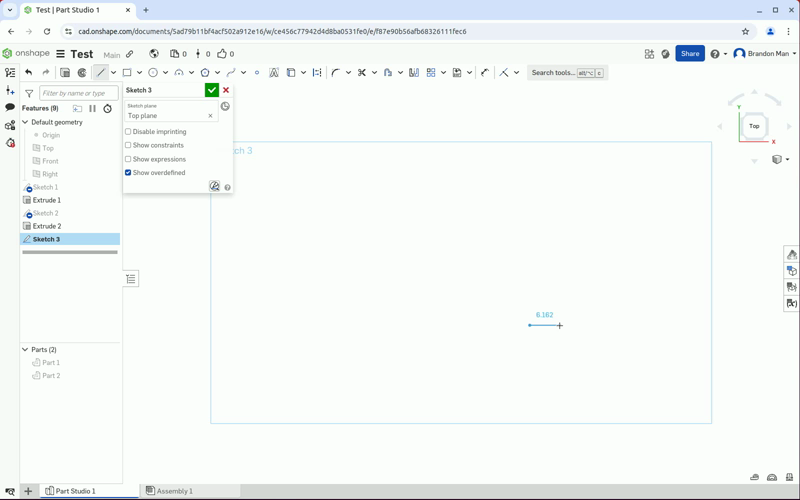
mouse_move(547, 325)
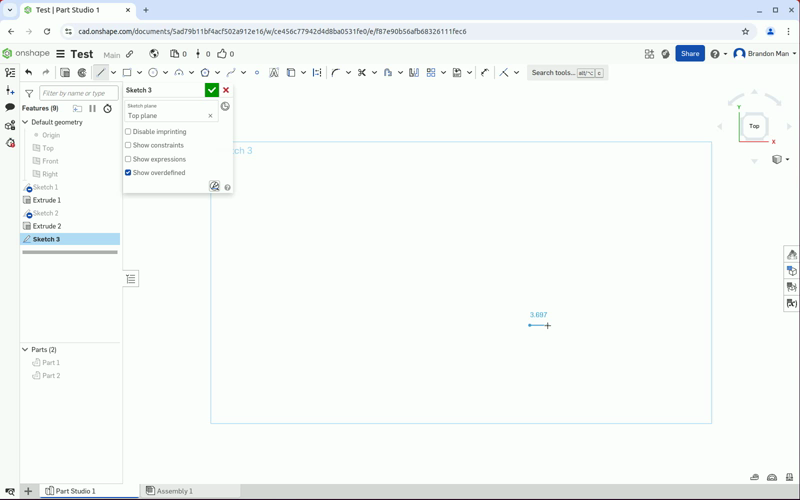
click(547, 325)
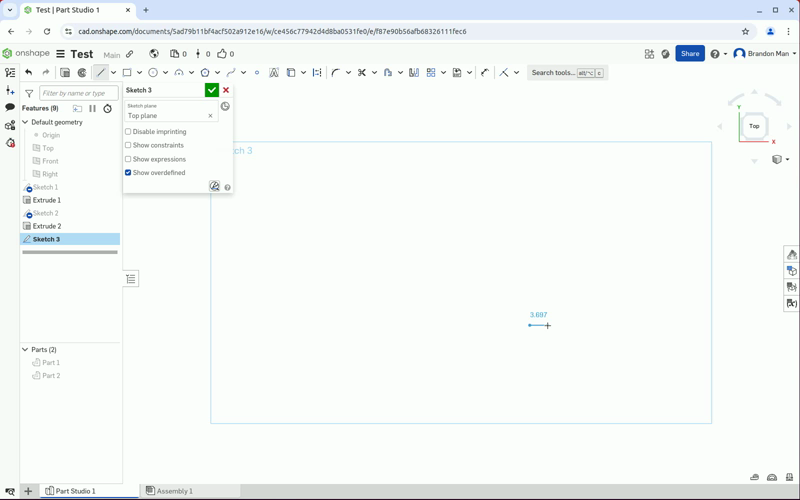
key_up(shift)
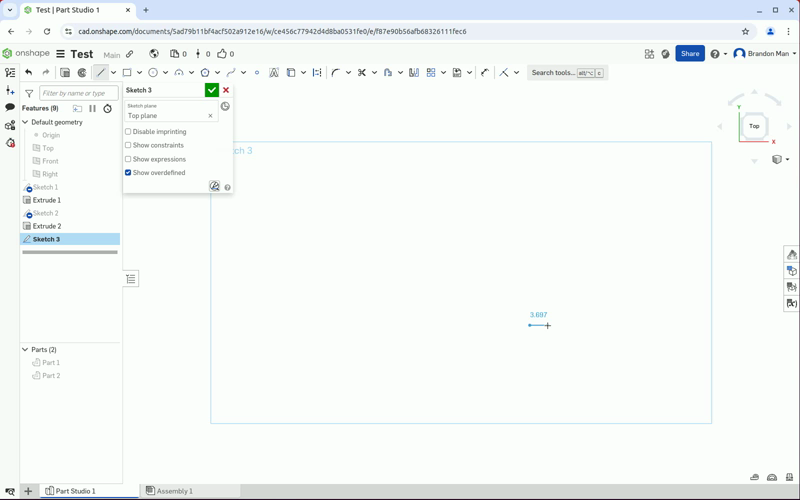
key(esc)
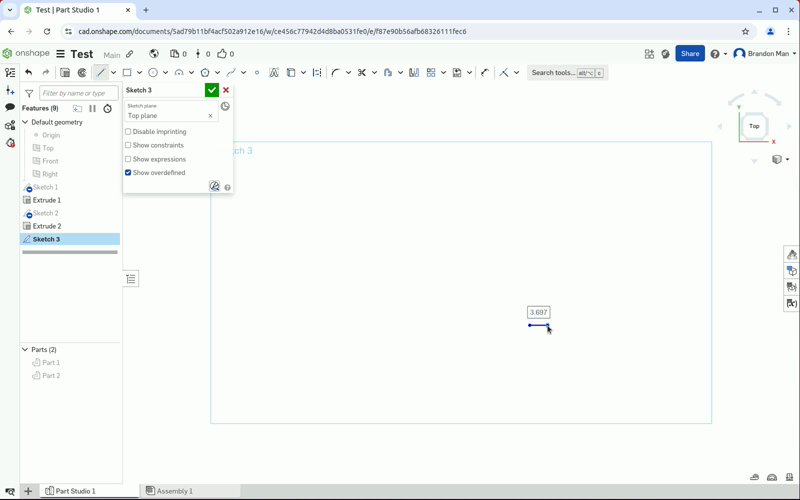
key(a)
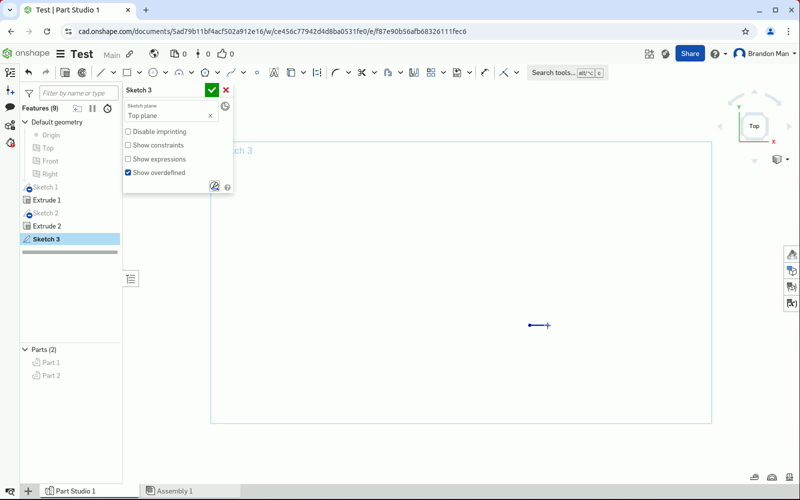
mouse_move(547, 325)
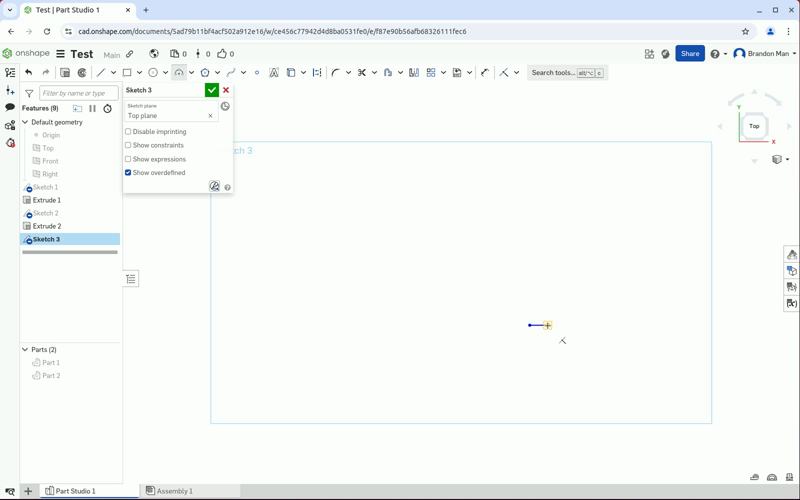
click(547, 325)
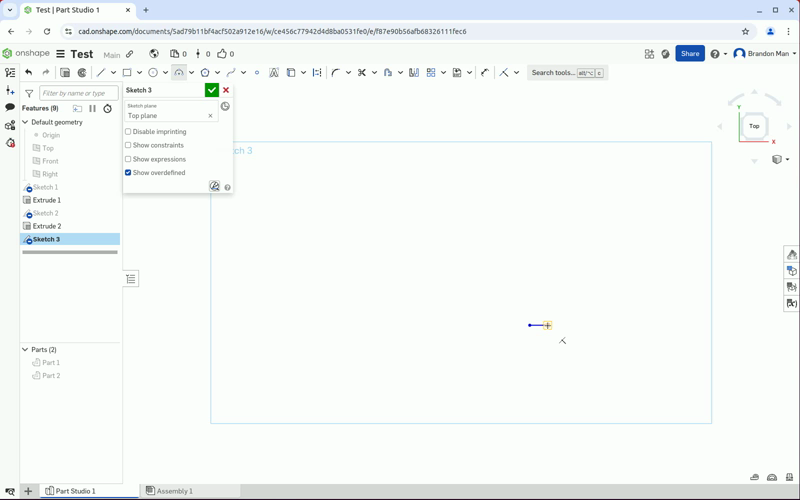
key_down(shift)
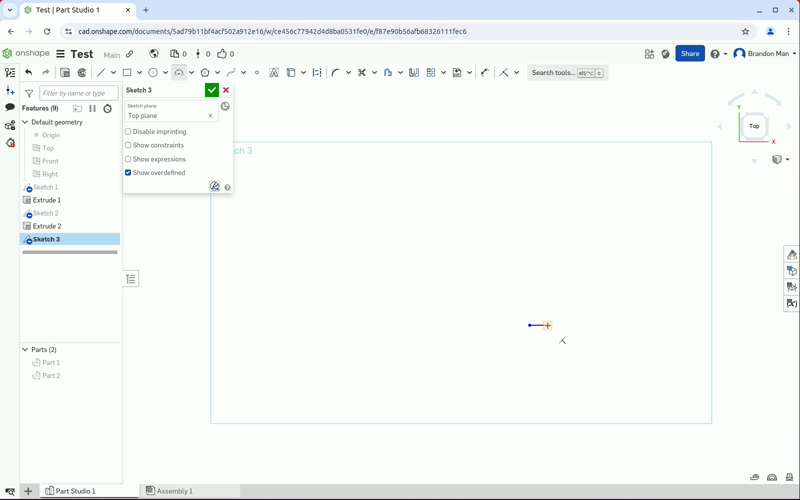
mouse_move(547, 286)
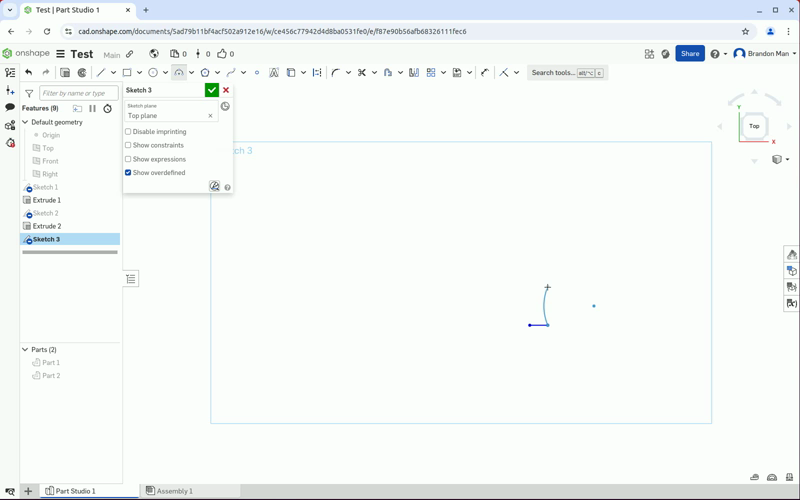
click(547, 286)
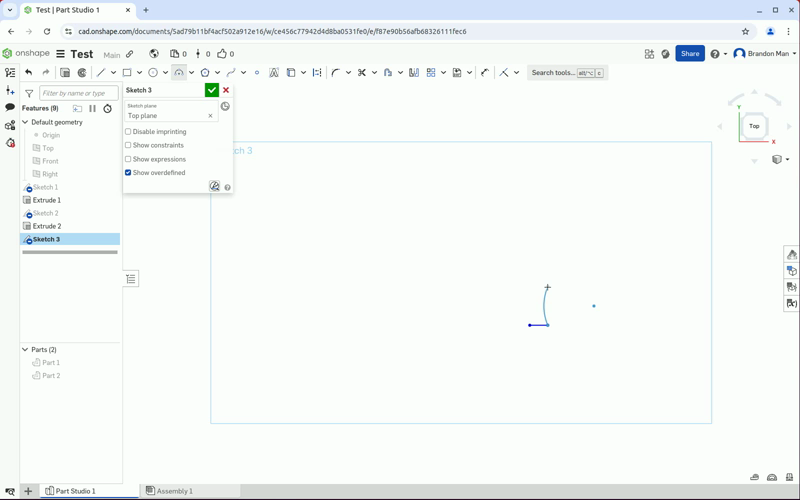
mouse_move(566, 306)
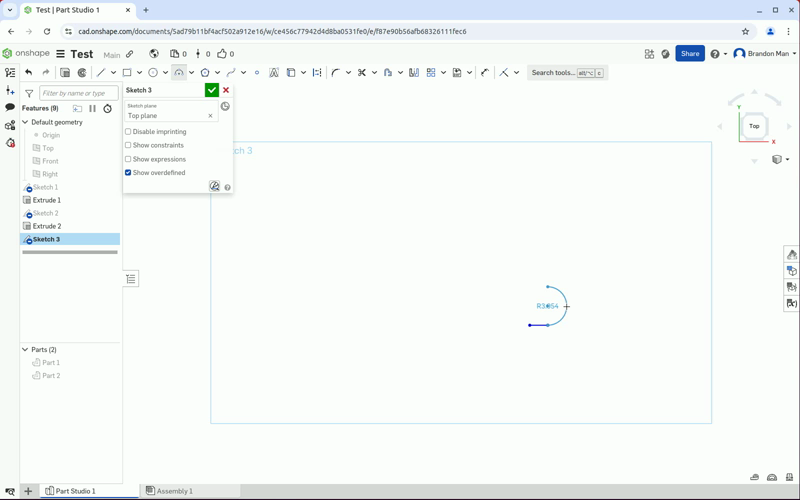
click(566, 306)
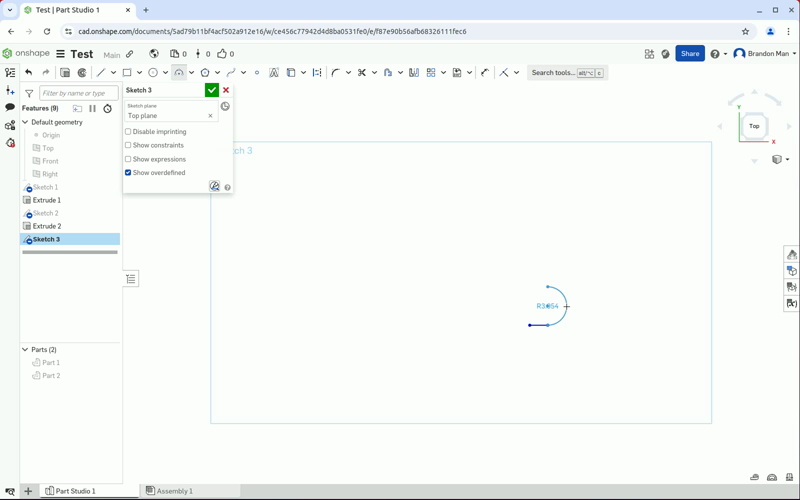
key_up(shift)
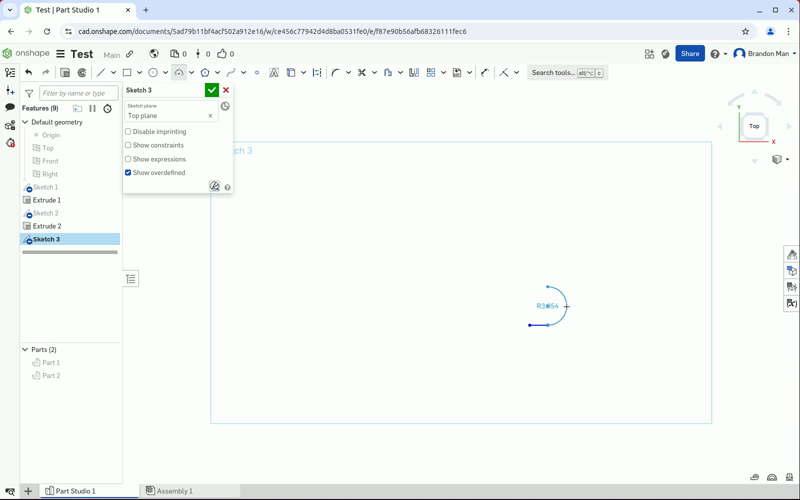
key(esc)
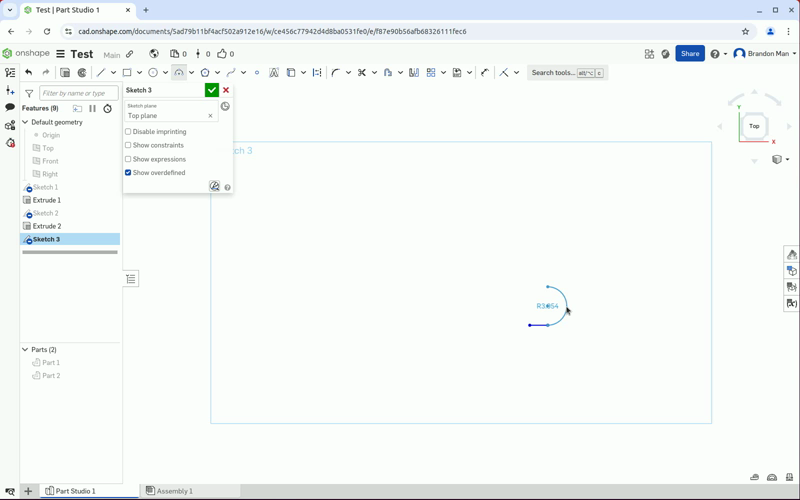
key(l)
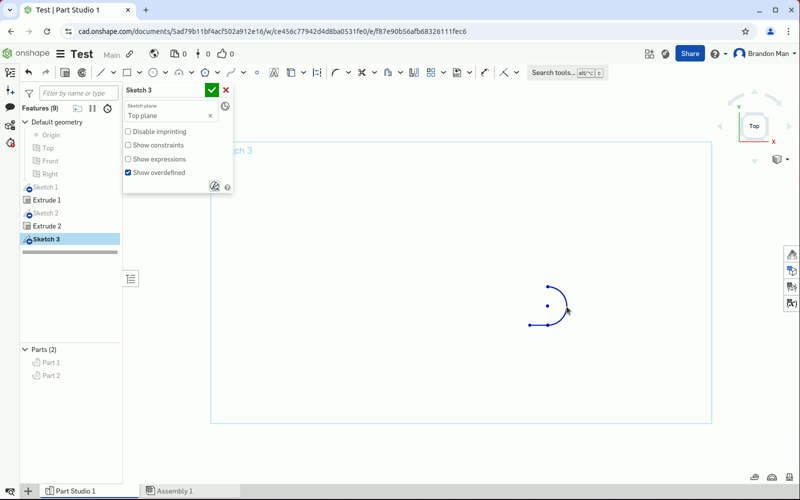
mouse_move(547, 286)
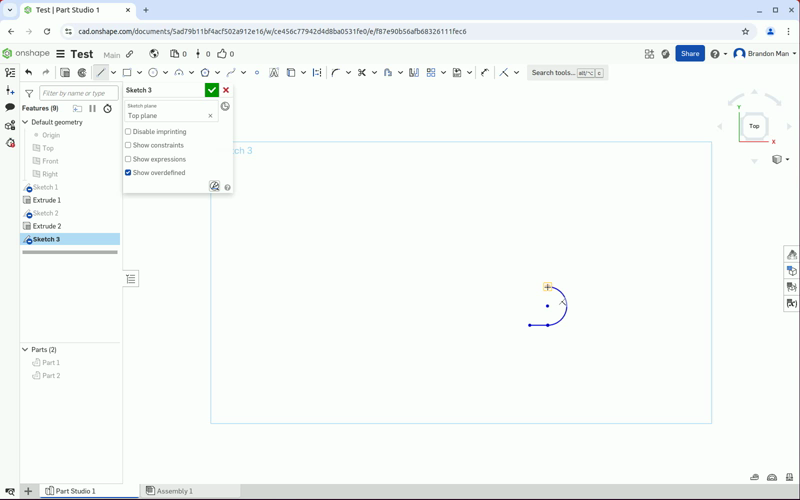
click(547, 286)
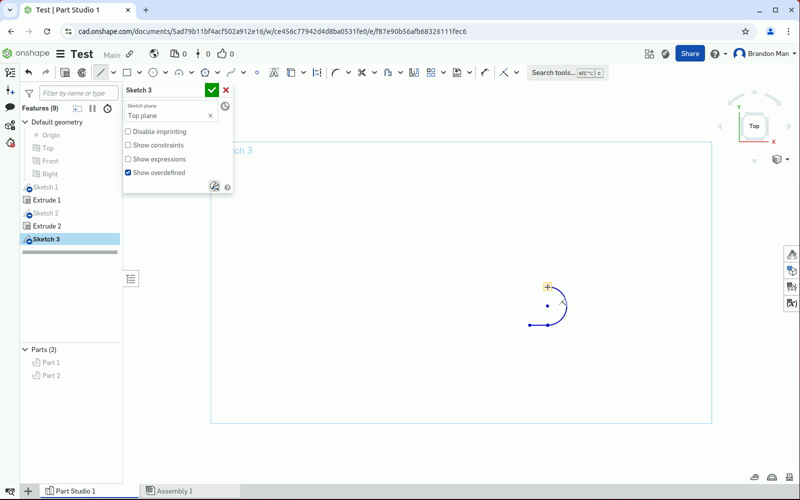
key_down(shift)
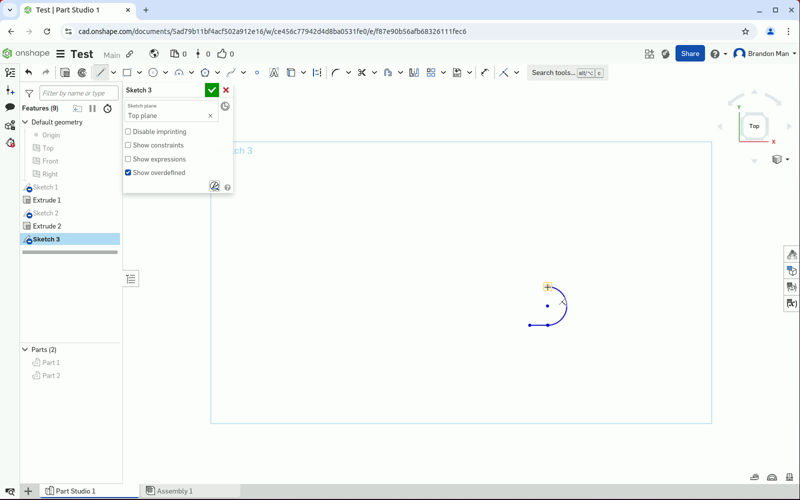
mouse_move(577, 286)
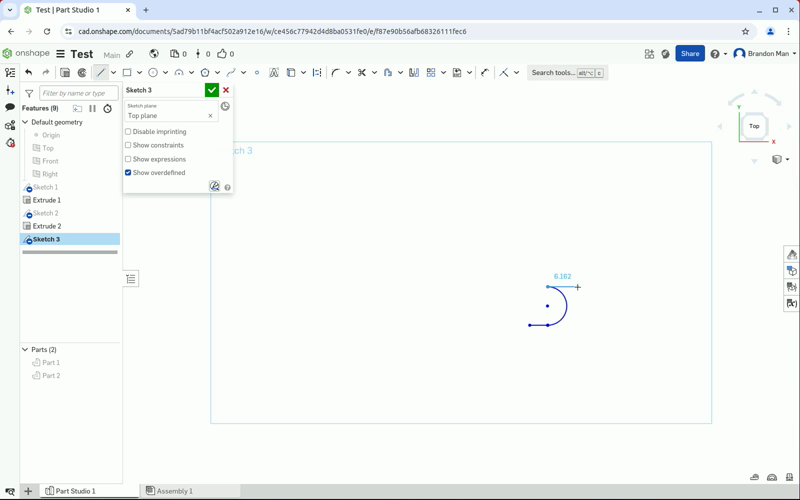
mouse_move(529, 286)
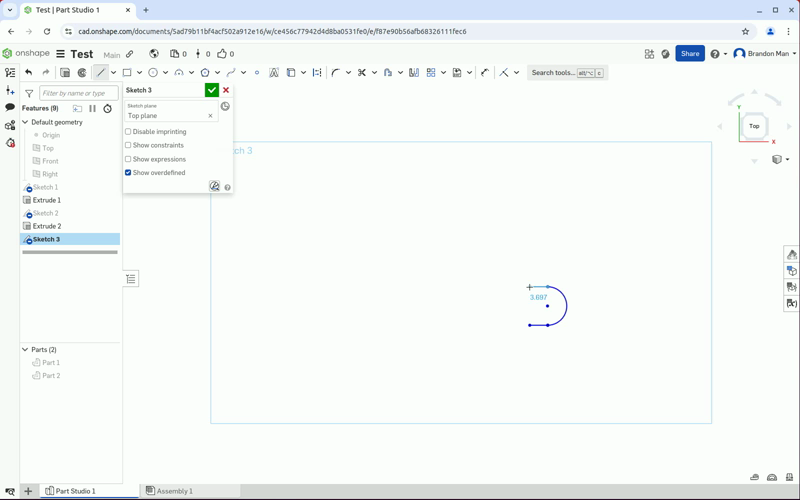
click(529, 286)
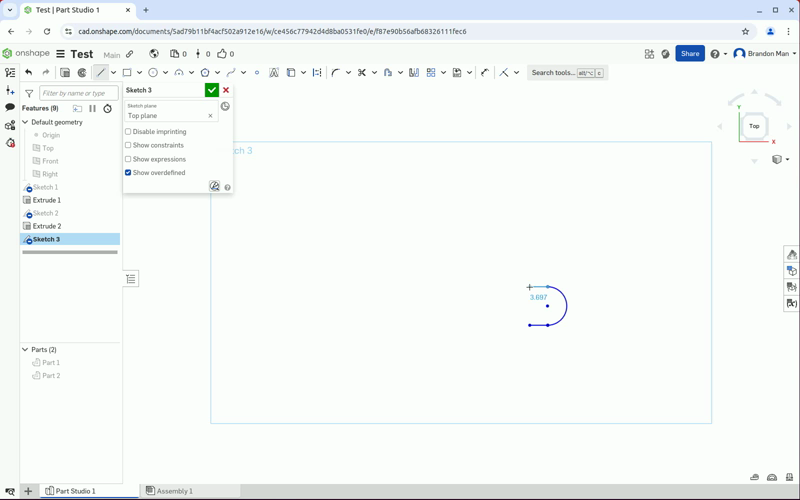
key_up(shift)
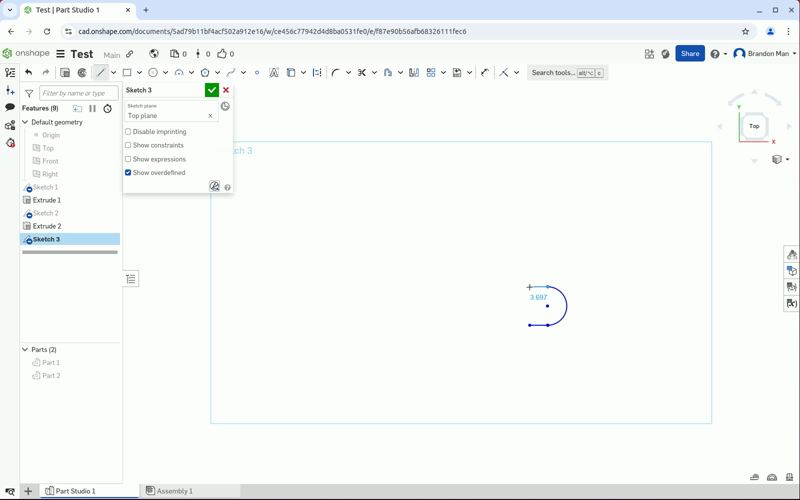
mouse_move(559, 286)
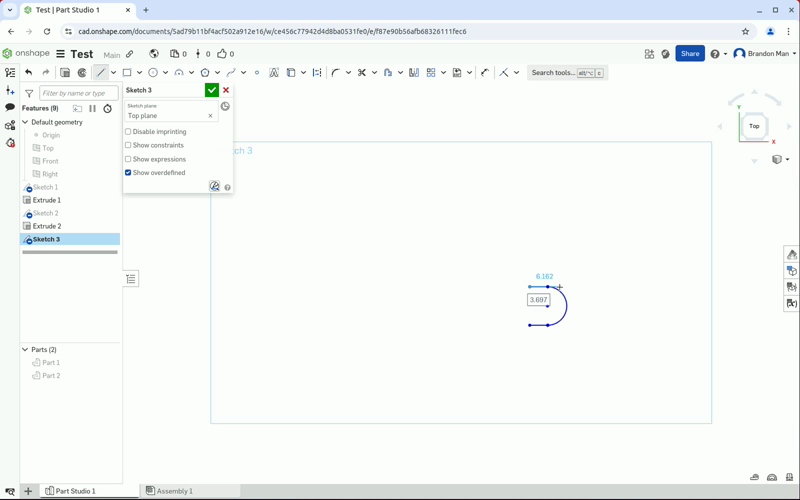
key_down(shift)
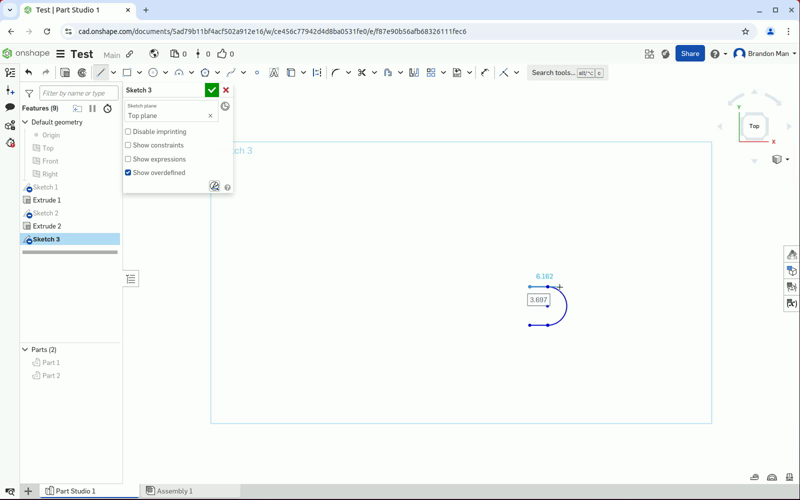
mouse_move(529, 325)
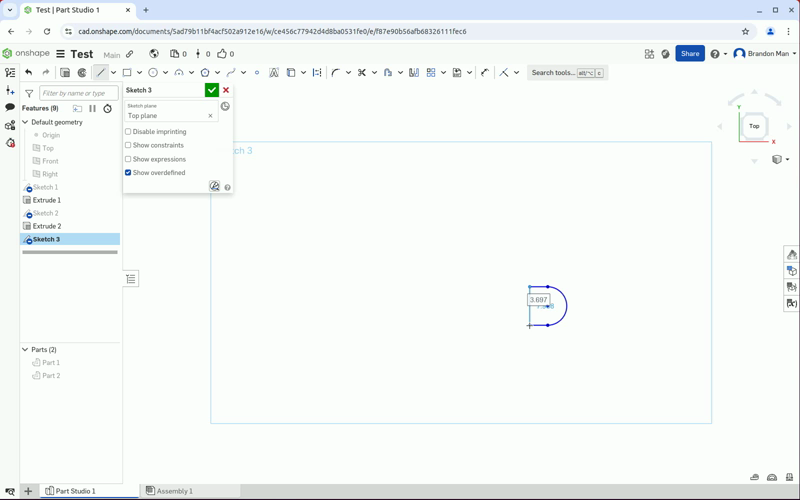
key_up(shift)
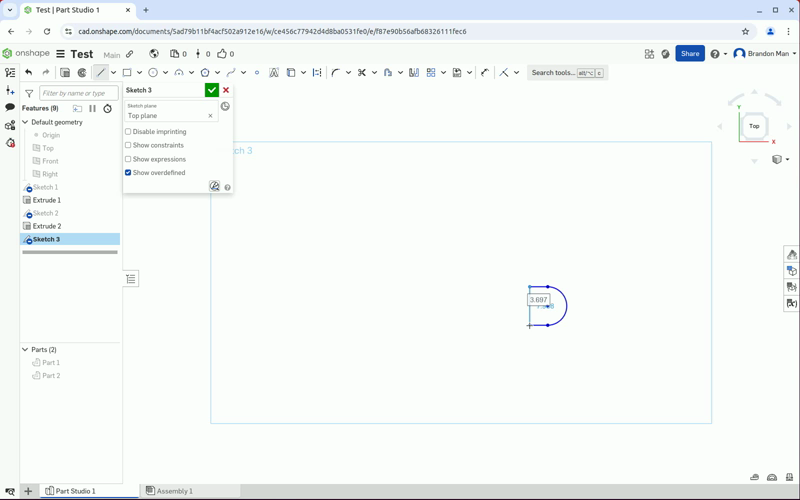
click(529, 325)
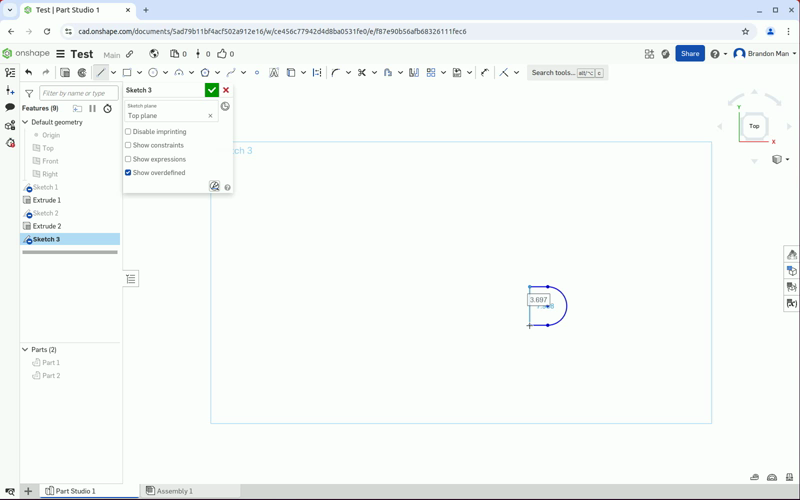
key(esc)
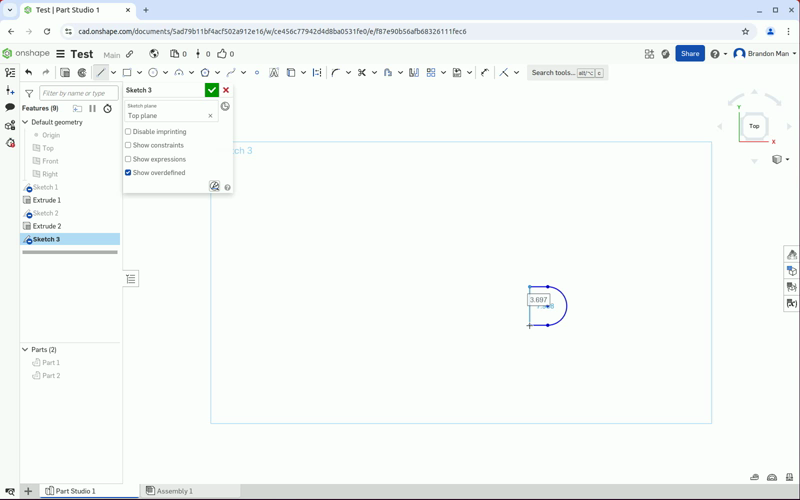
key(c)
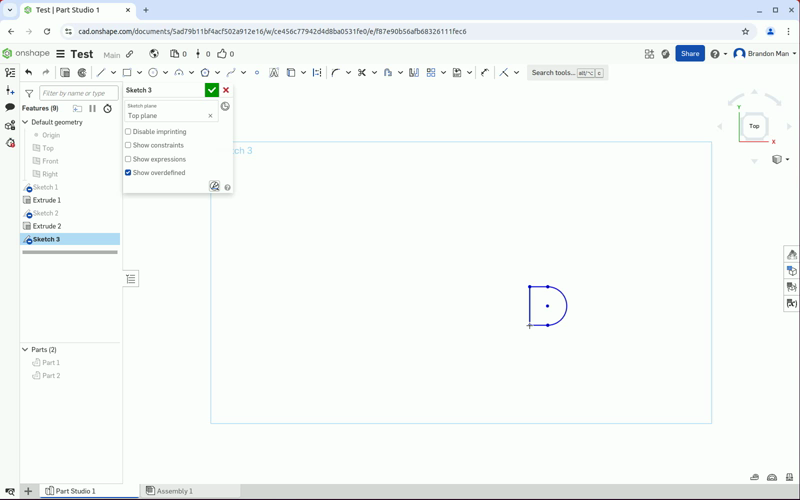
key_down(shift)
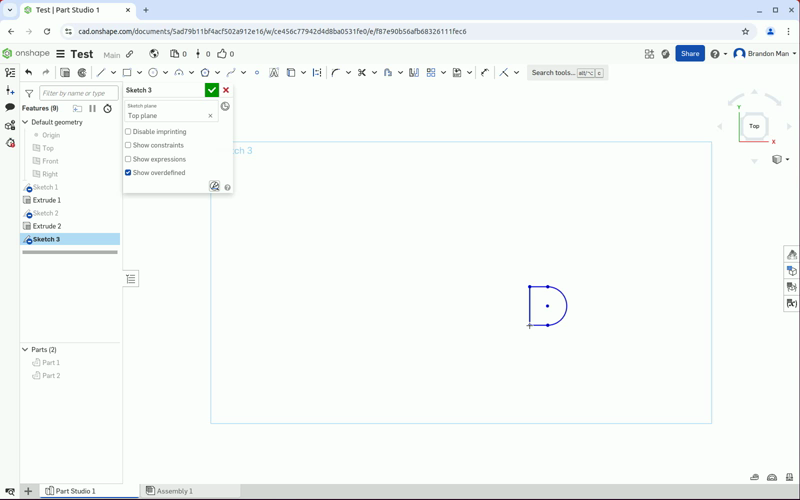
mouse_move(547, 305)
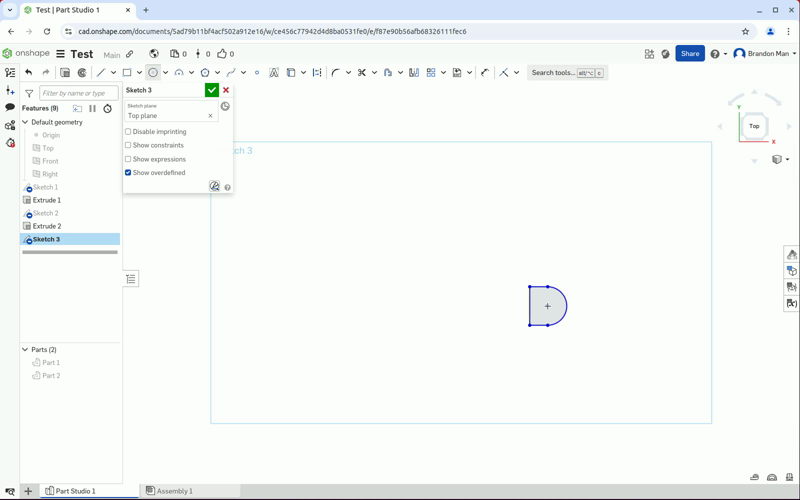
click(547, 305)
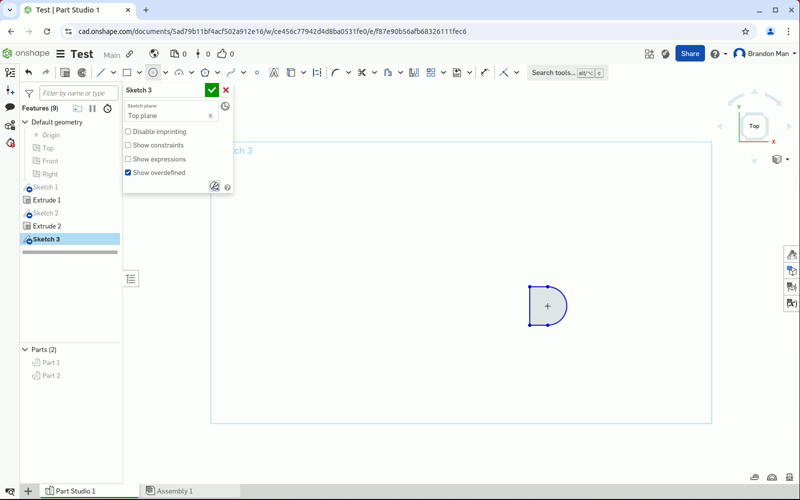
key_up(shift)
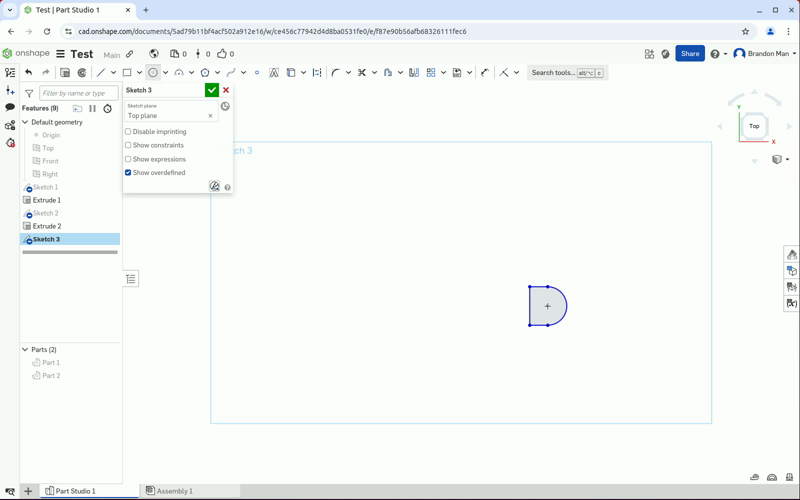
mouse_move(556, 305)
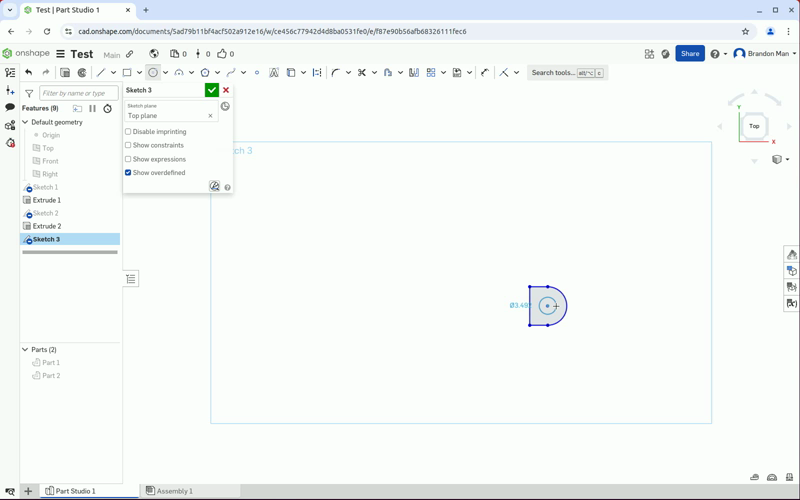
click(556, 305)
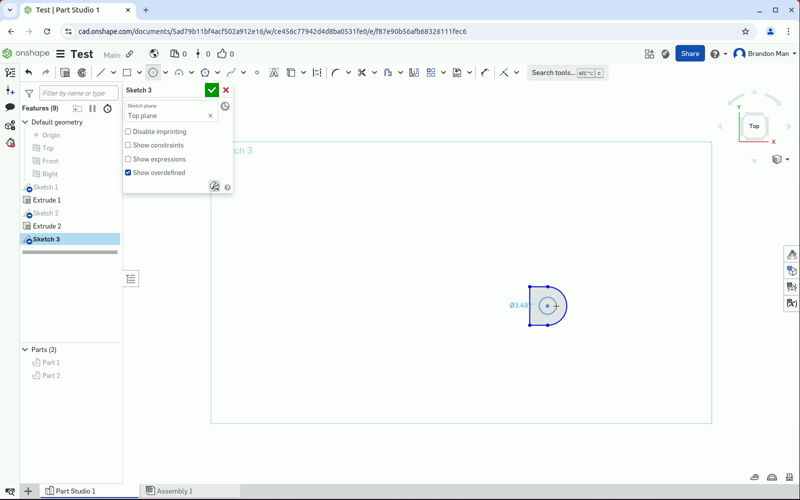
key(esc)
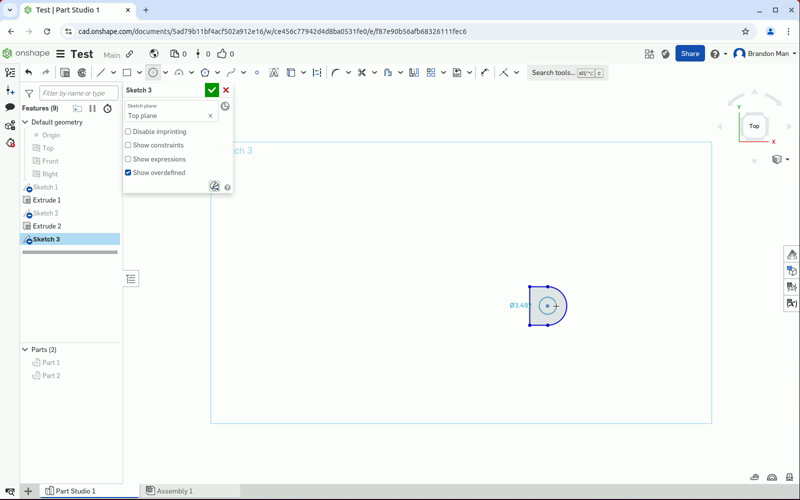
mouse_move(548, 315)
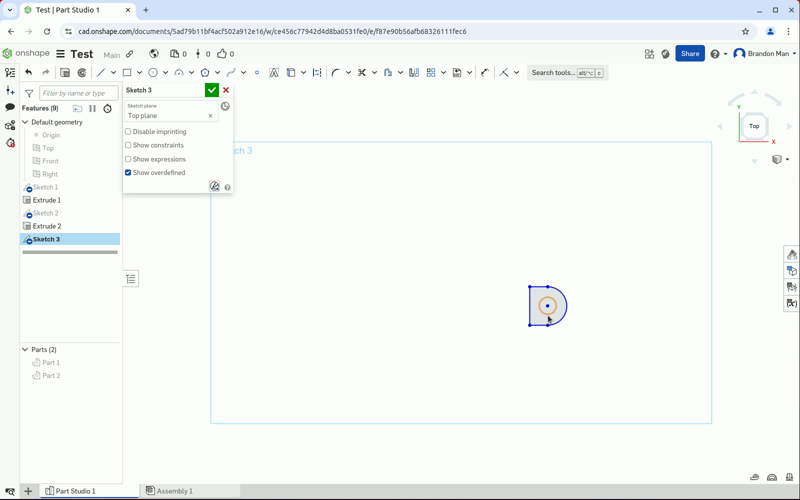
scroll(6)
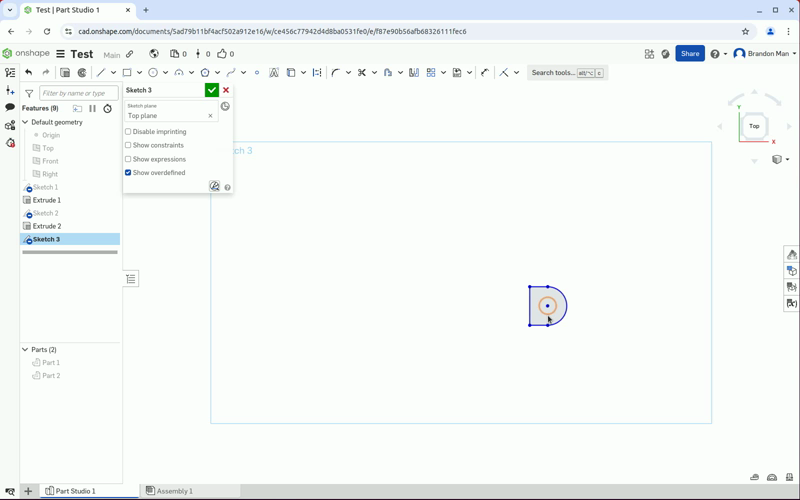
scroll(6)
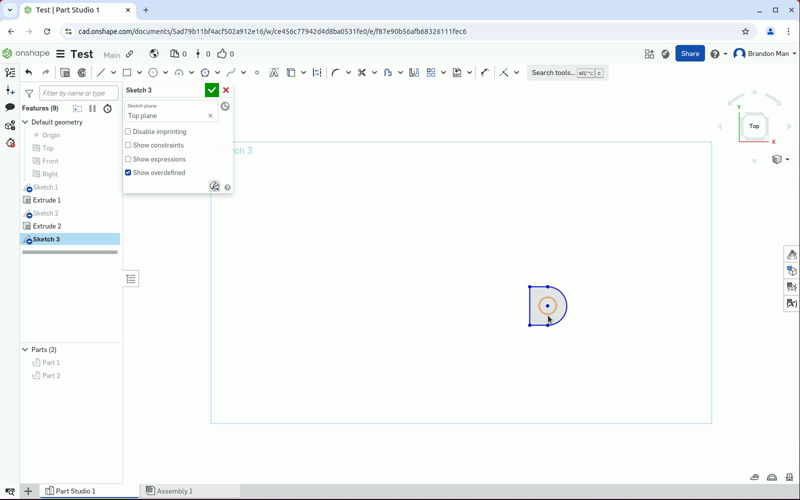
scroll(6)
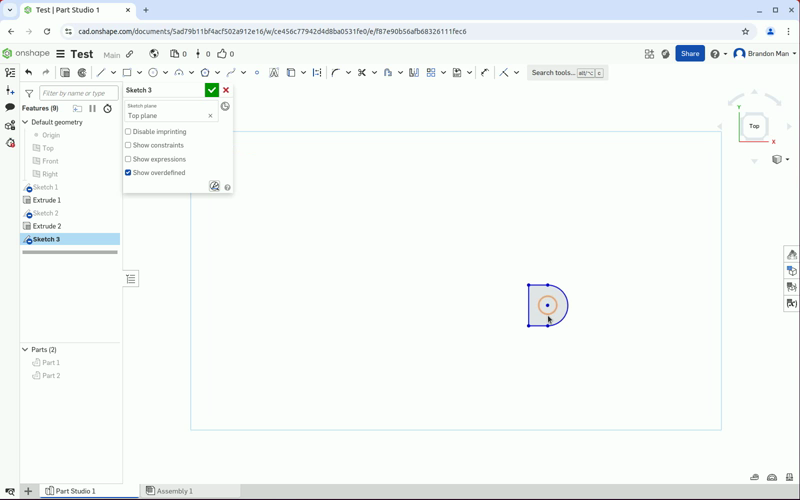
scroll(6)
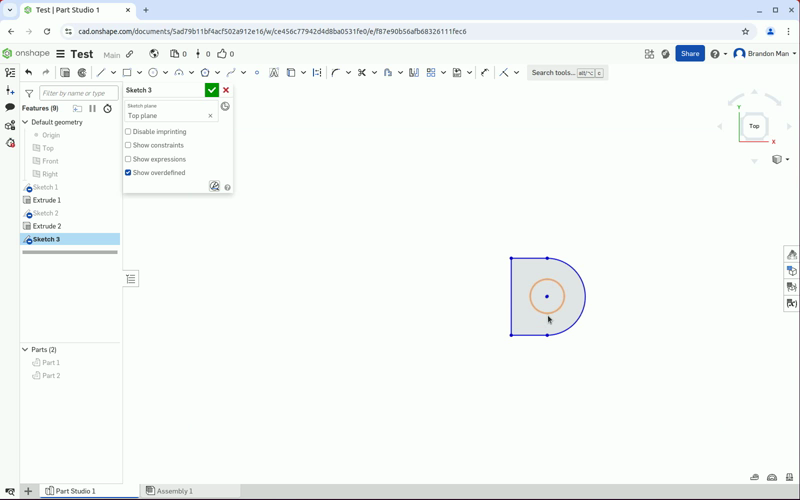
scroll(6)
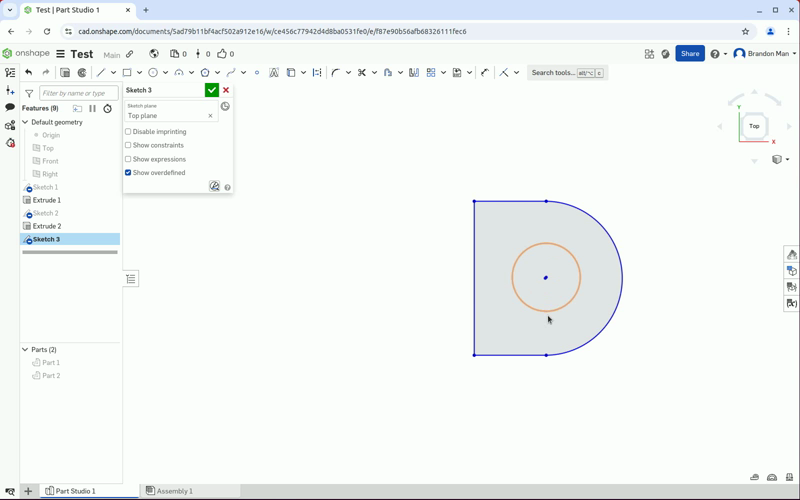
scroll(6)
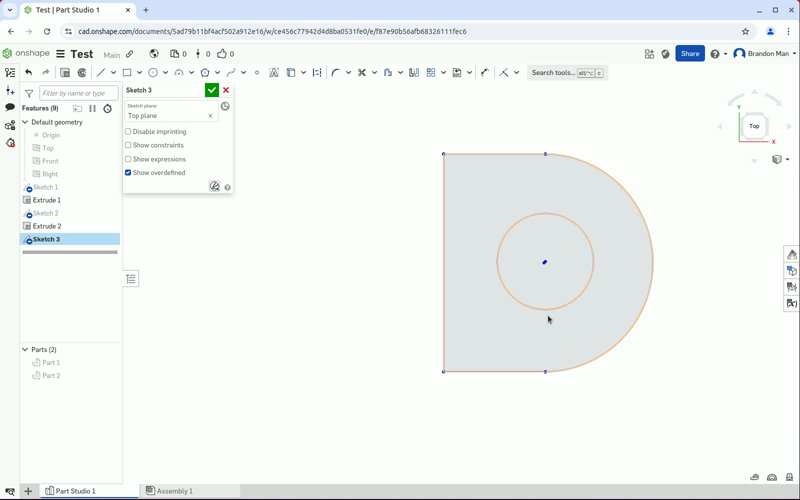
scroll(6)
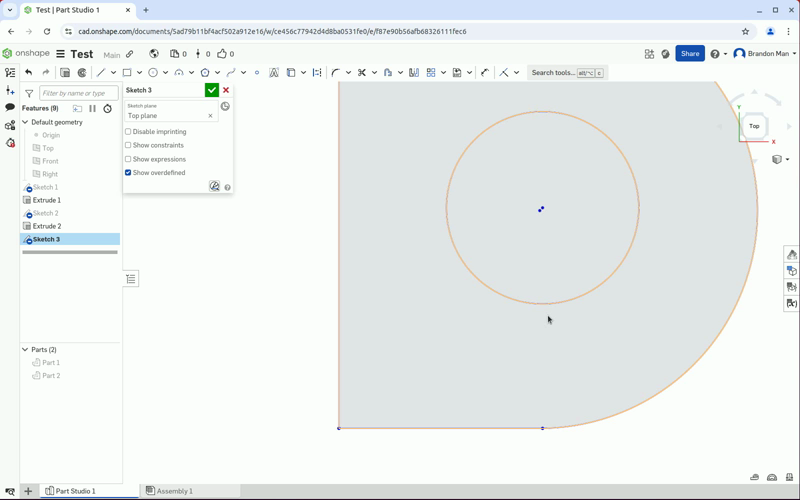
click(548, 315)
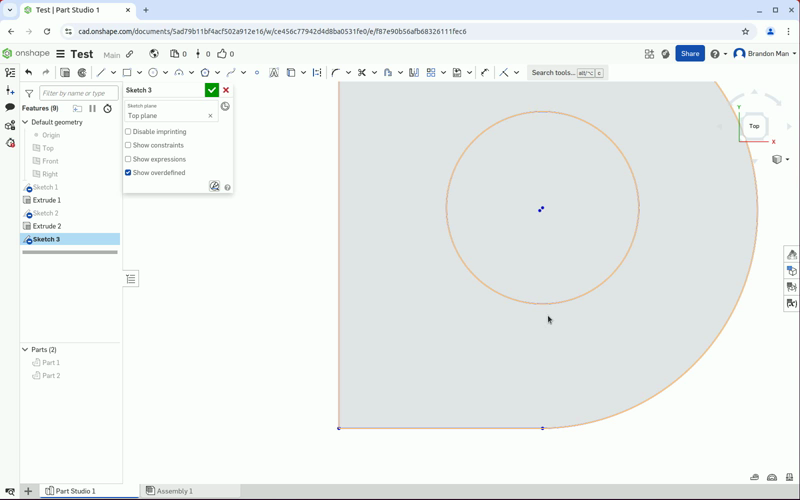
scroll(-6)
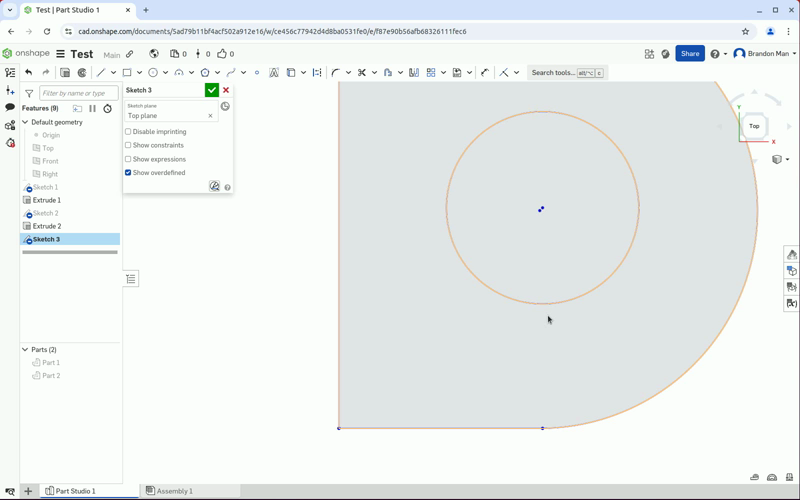
scroll(-6)
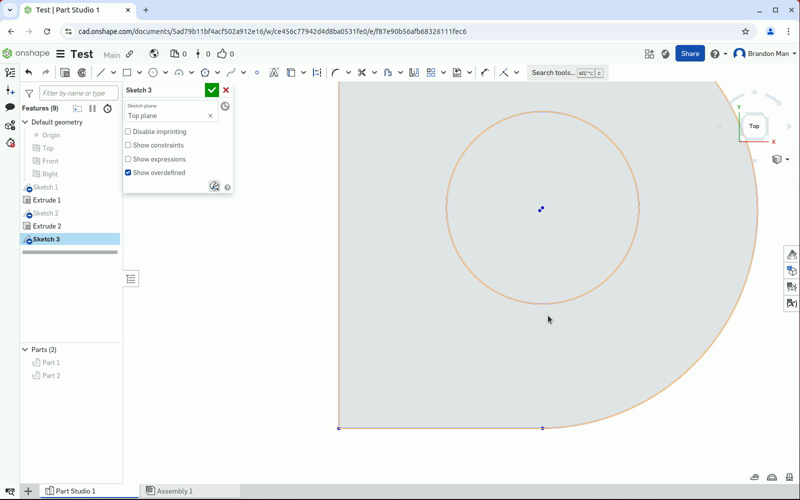
scroll(-6)
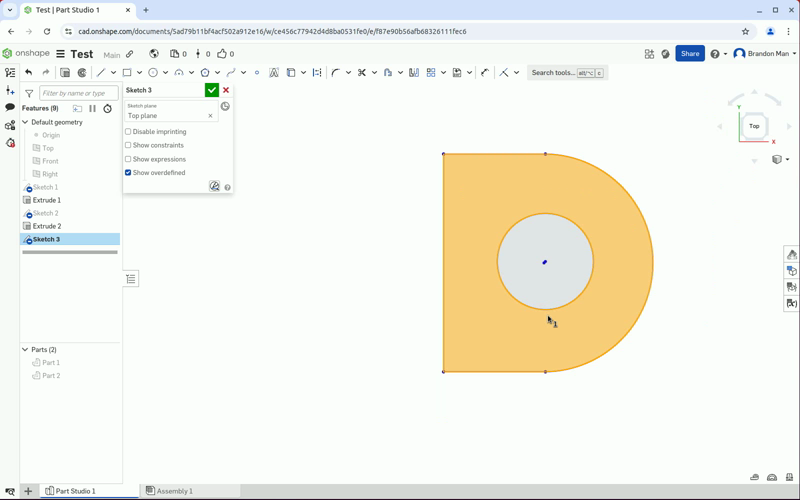
scroll(-6)
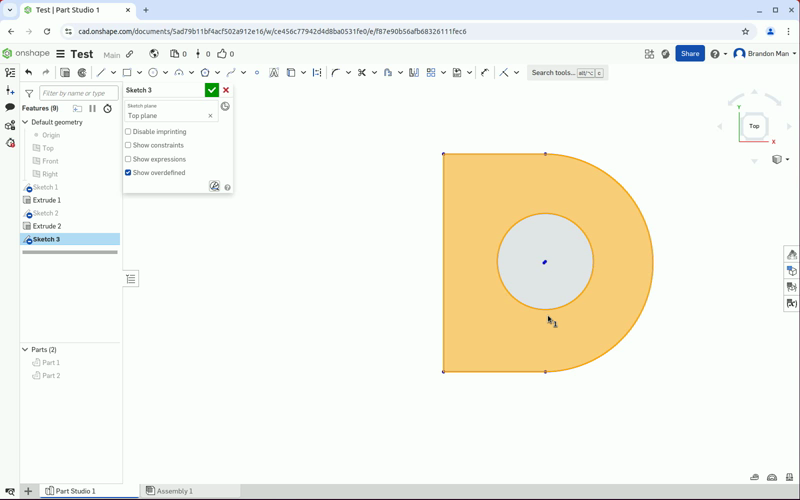
scroll(-6)
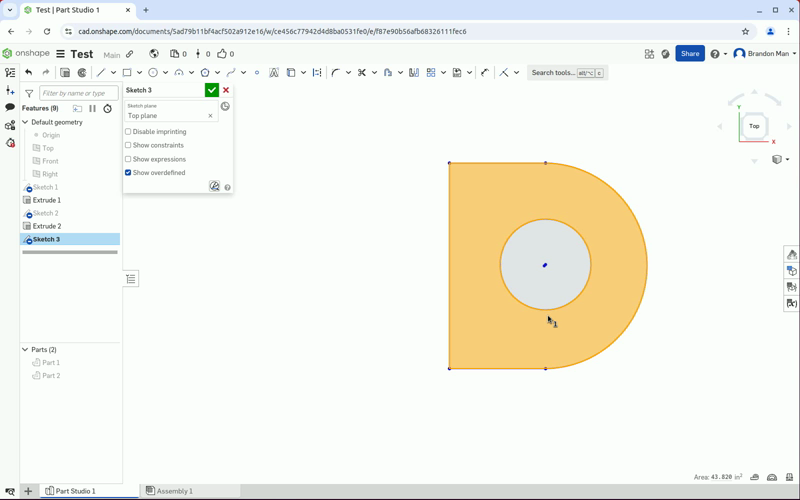
scroll(-6)
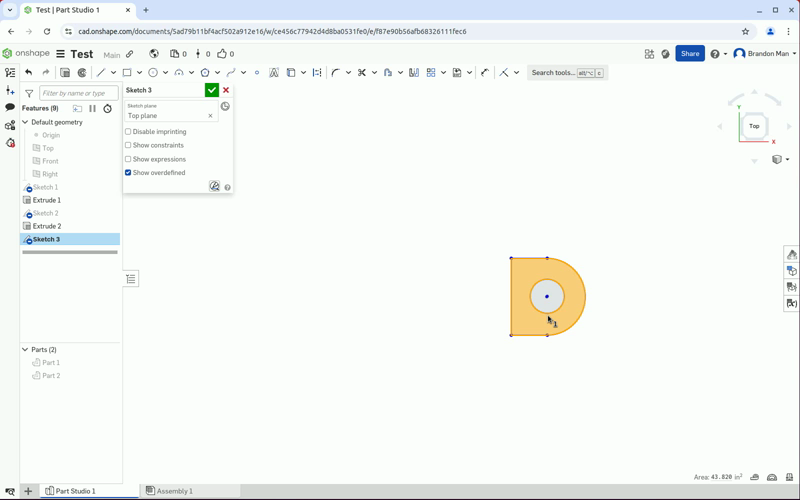
scroll(-6)
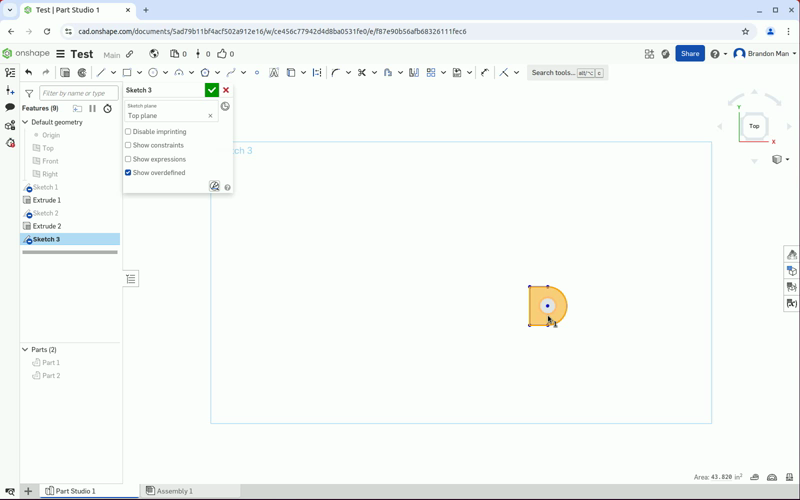
mouse_move(73, 352)
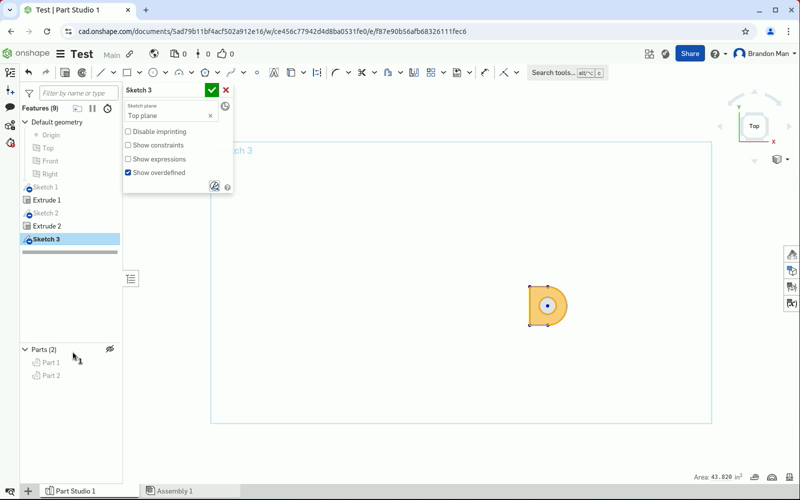
key(shift+y)
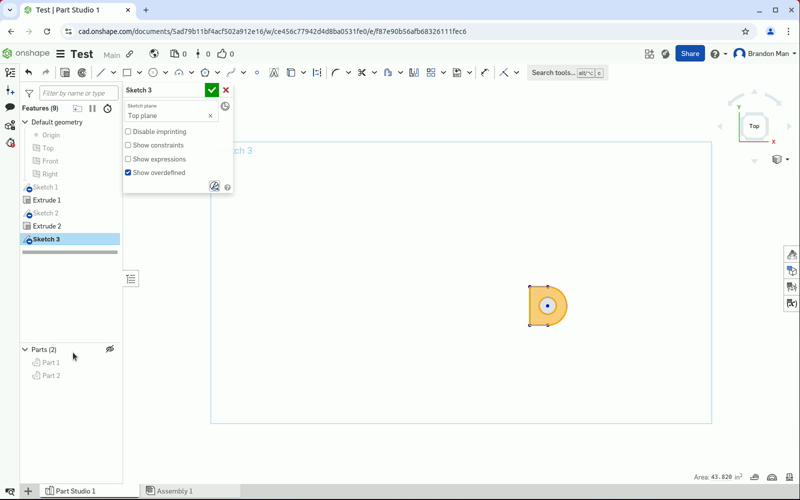
key(shift+e)
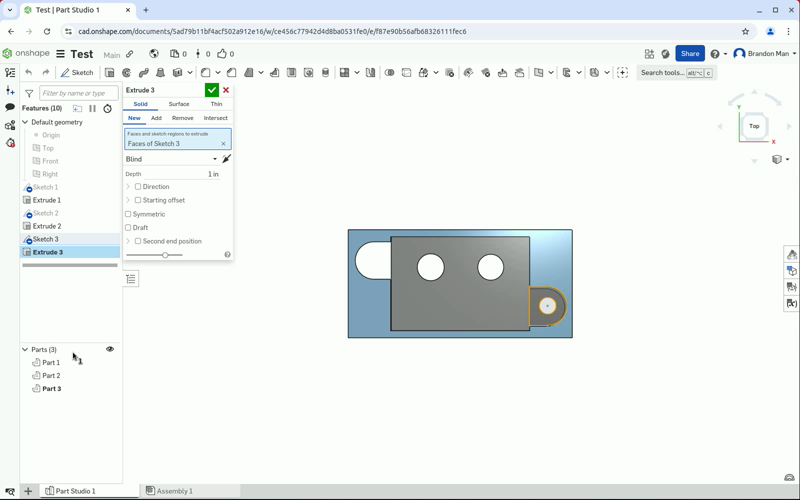
mouse_move(143, 106)
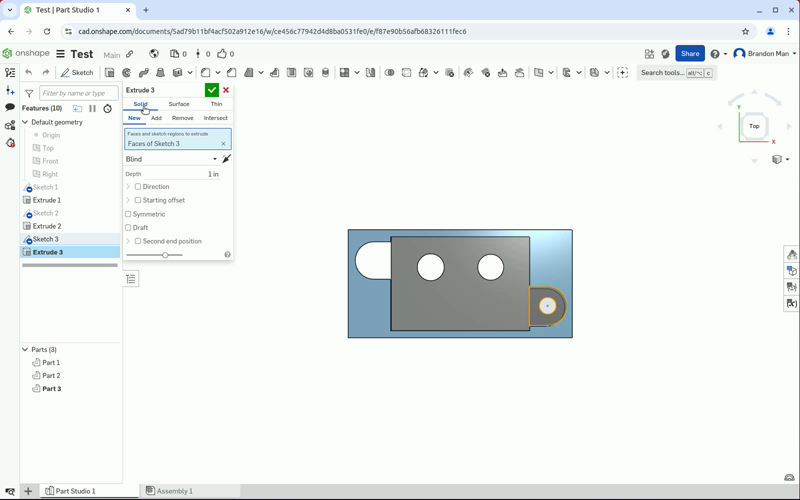
click(143, 106)
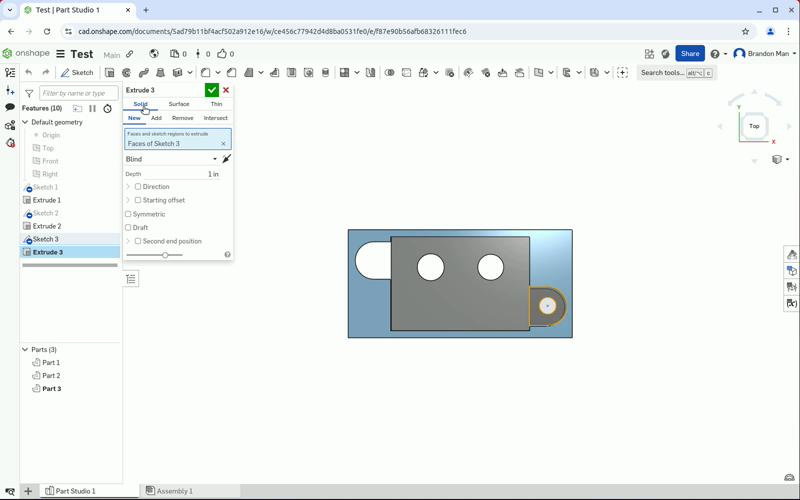
mouse_move(137, 120)
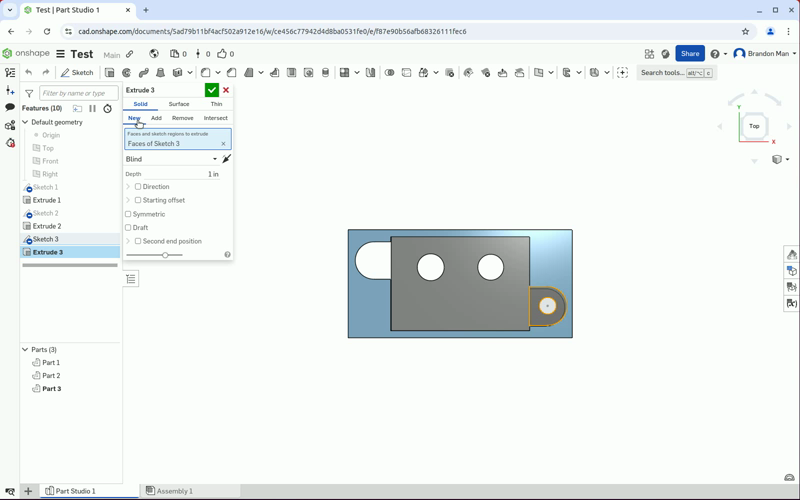
click(137, 120)
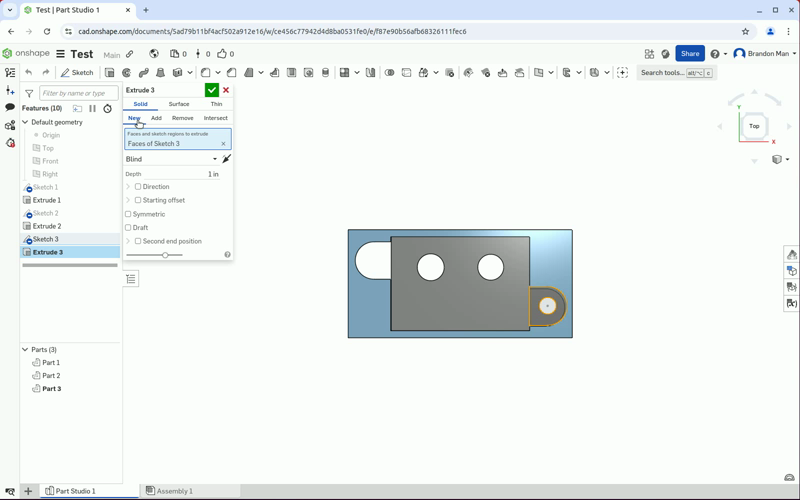
key(tab, 4)
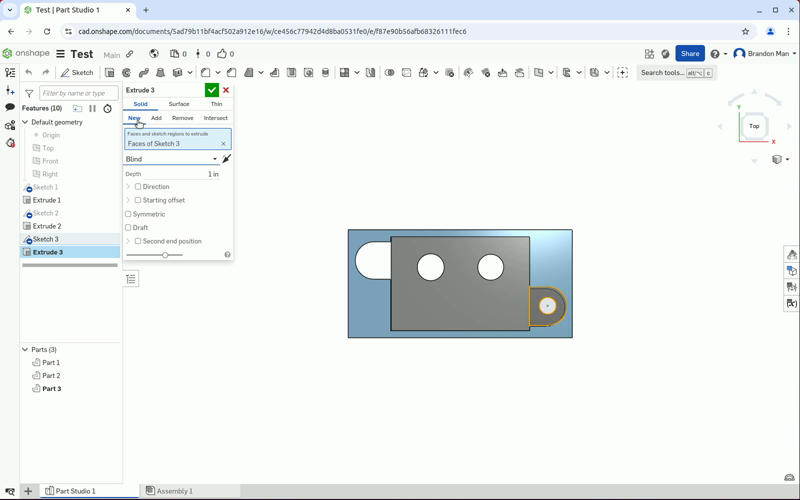
text(13.721)
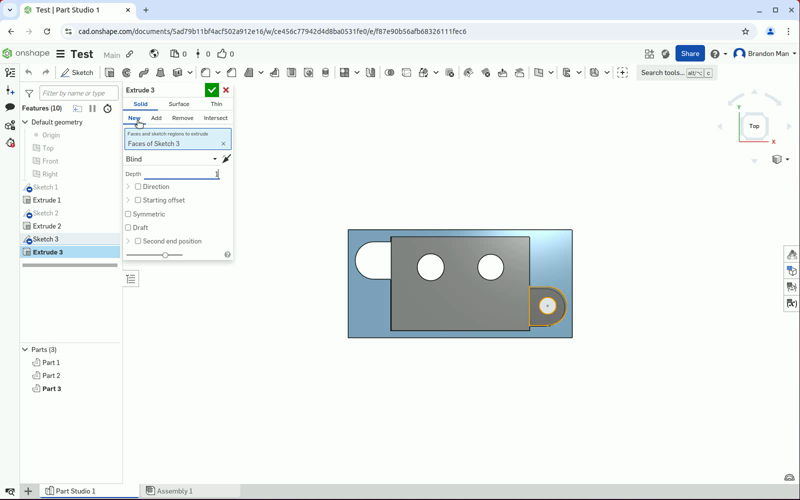
key(enter)
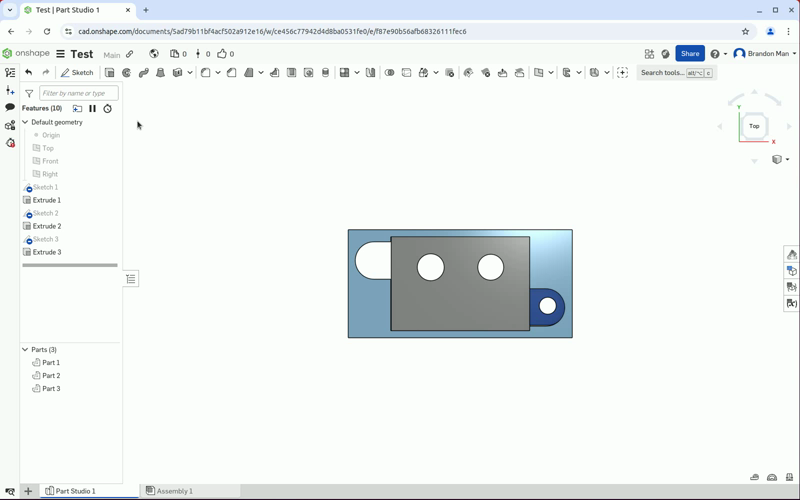
key(shift+h)
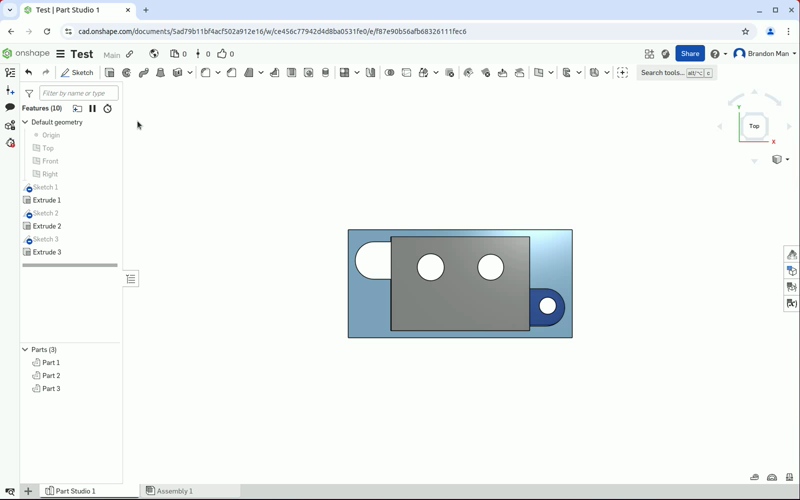
key(shift+h)
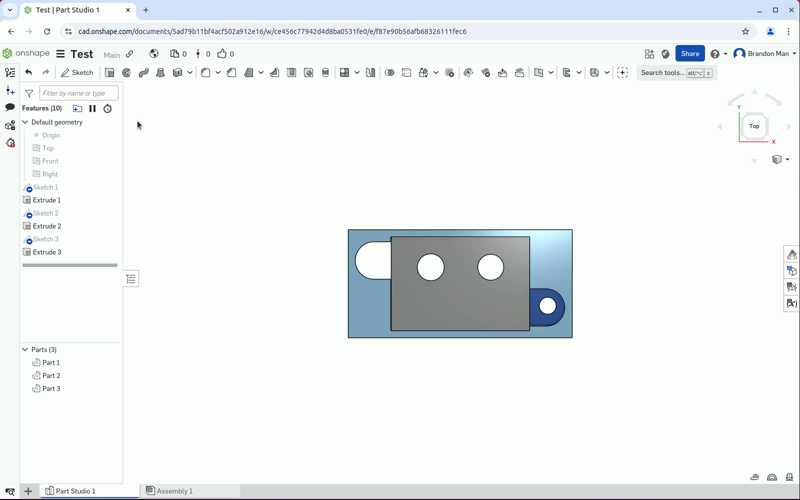
mouse_move(73, 189)
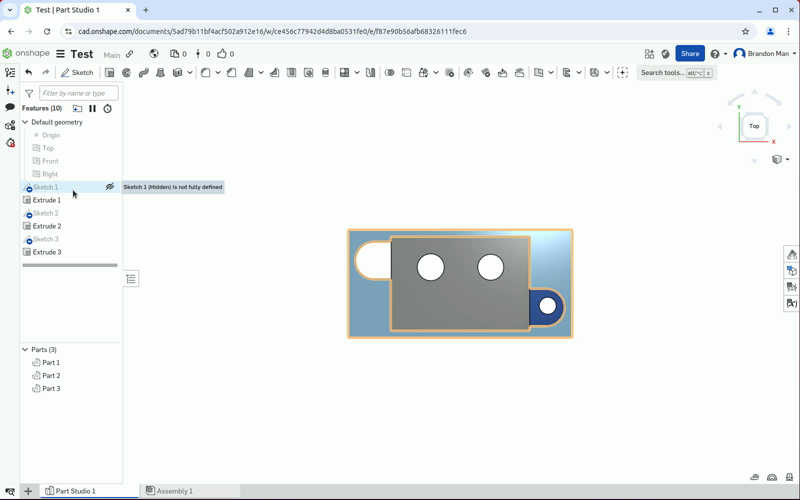
click(73, 189)
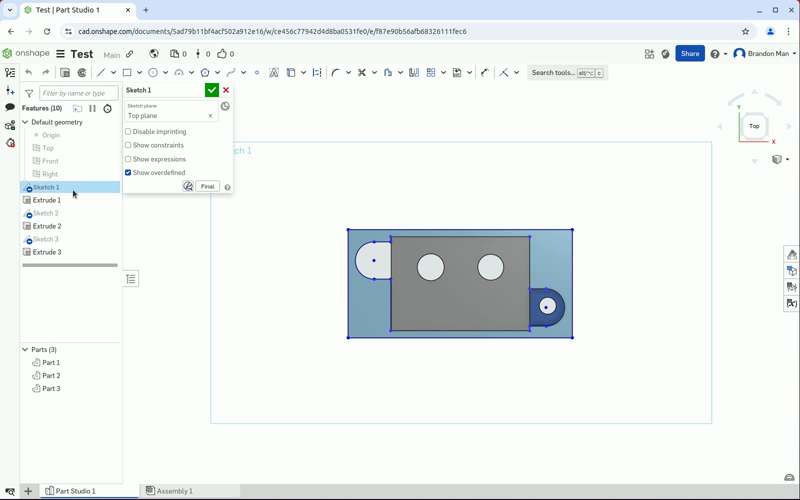
mouse_move(229, 92)
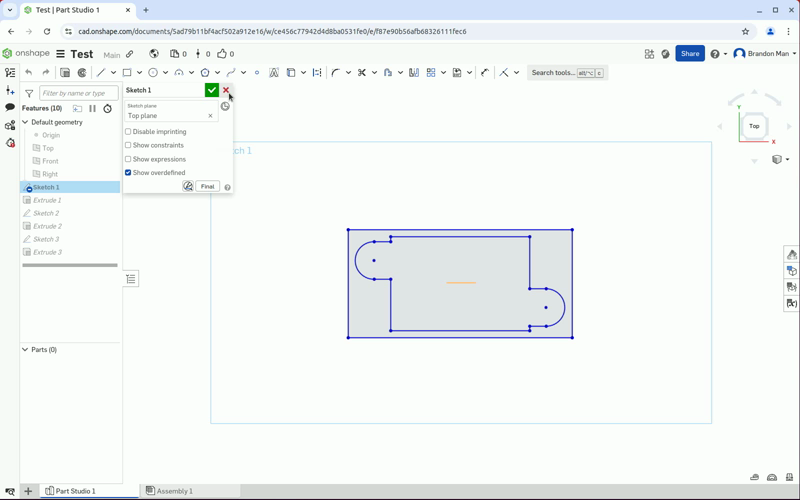
click(229, 92)
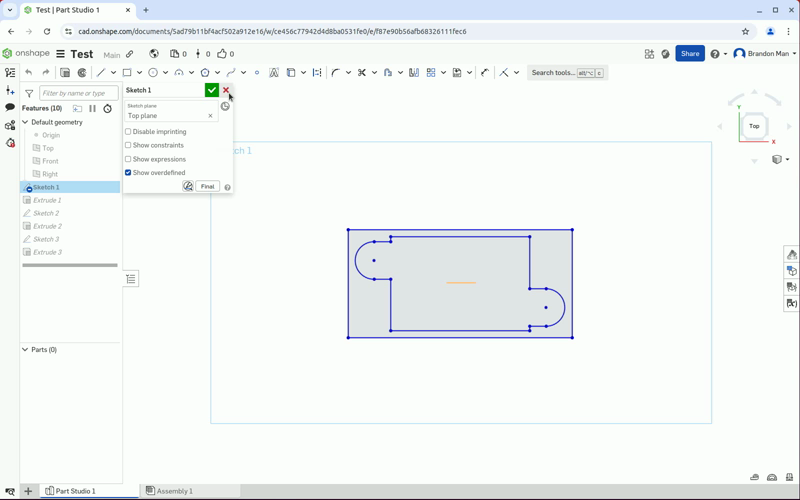
key(shift+s)
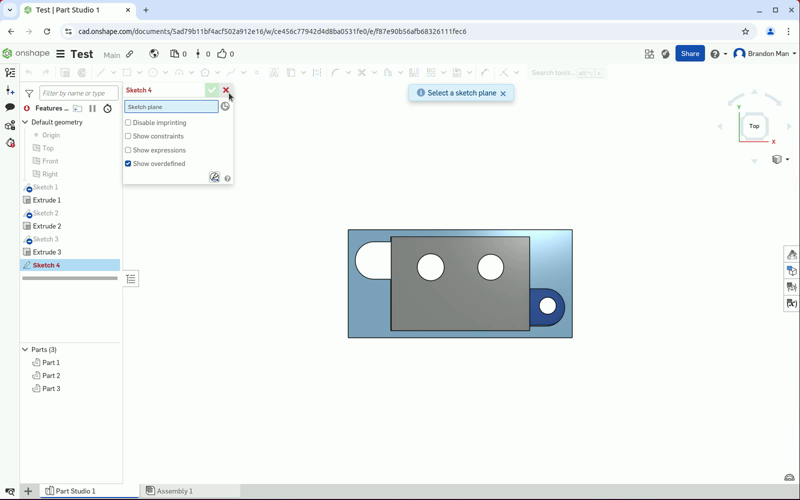
mouse_move(73, 150)
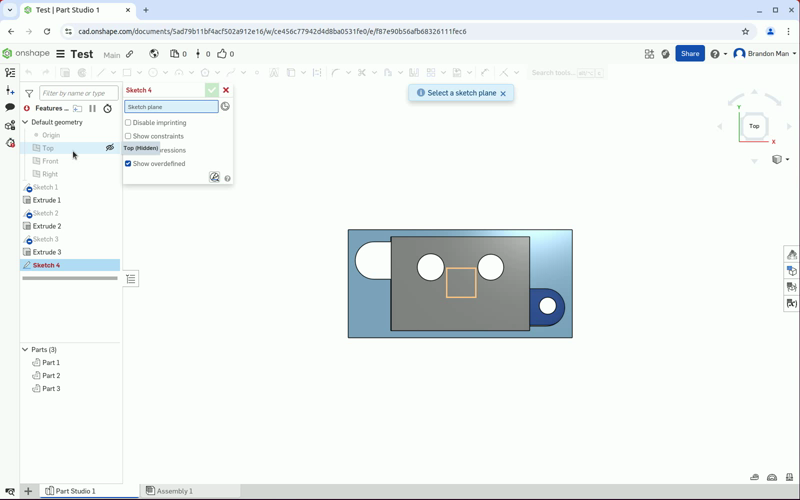
click(73, 150)
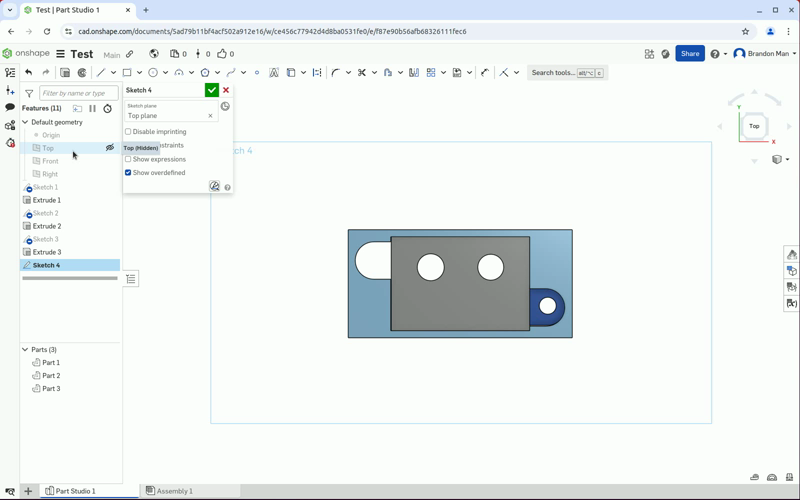
mouse_move(73, 352)
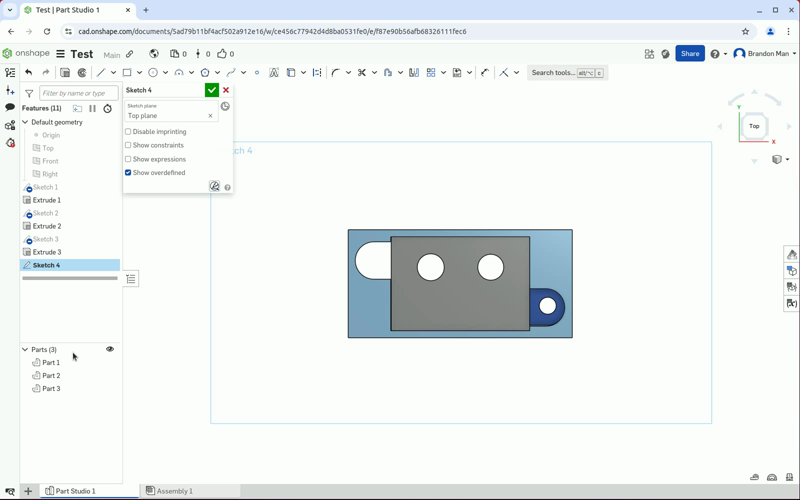
key(y)
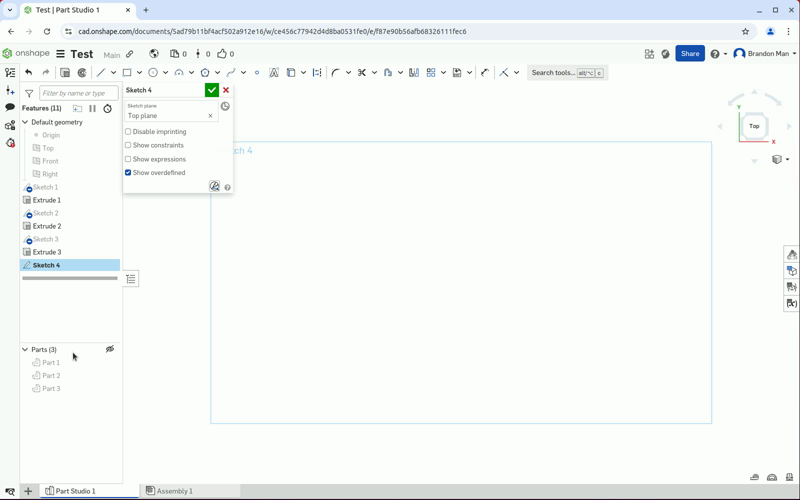
key(l)
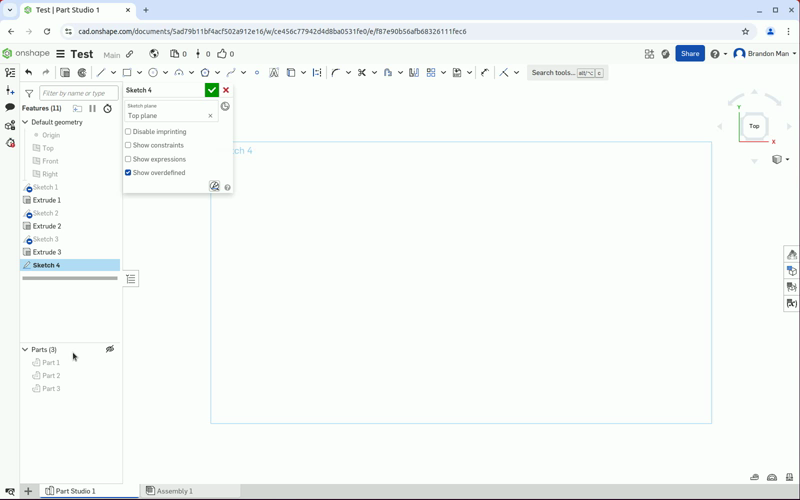
key_down(shift)
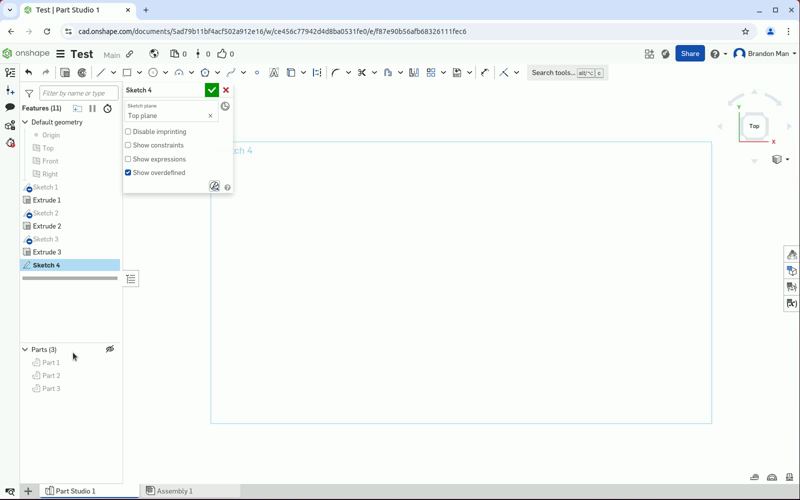
mouse_move(374, 278)
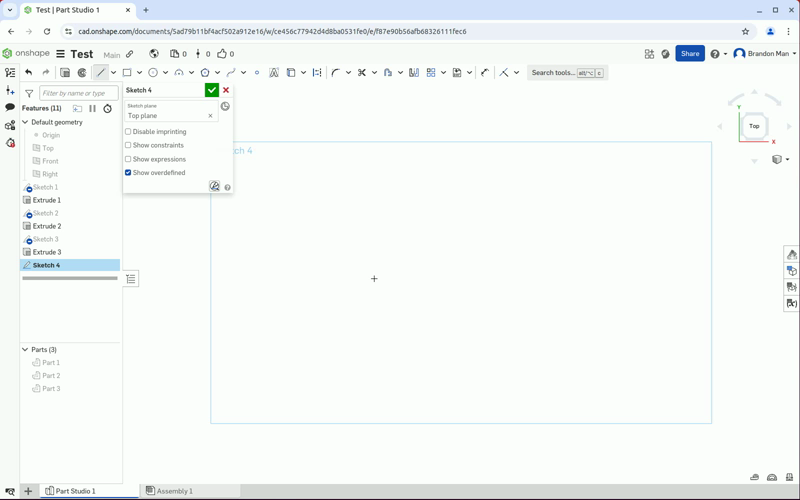
click(374, 278)
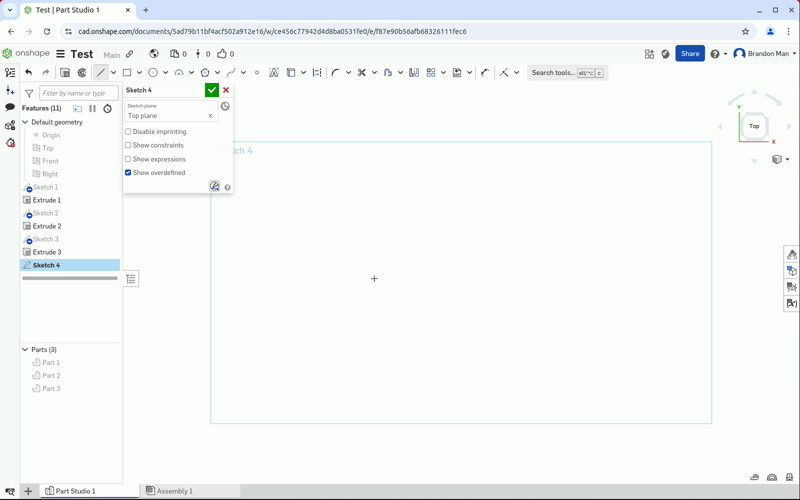
key_up(shift)
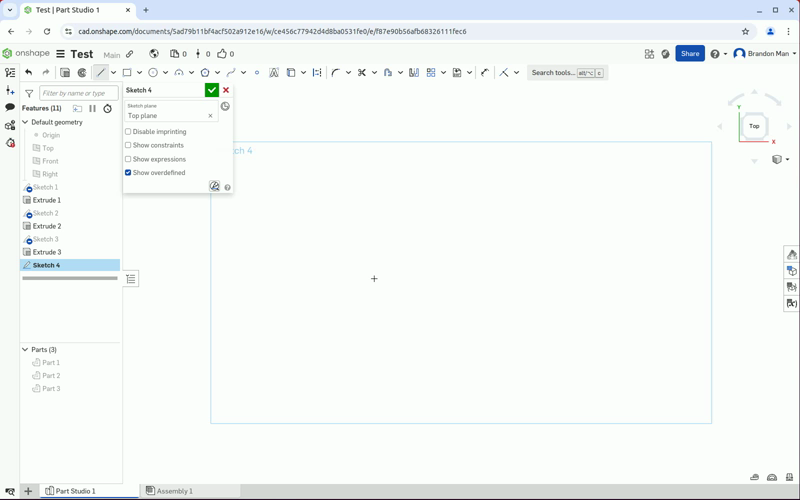
key_down(shift)
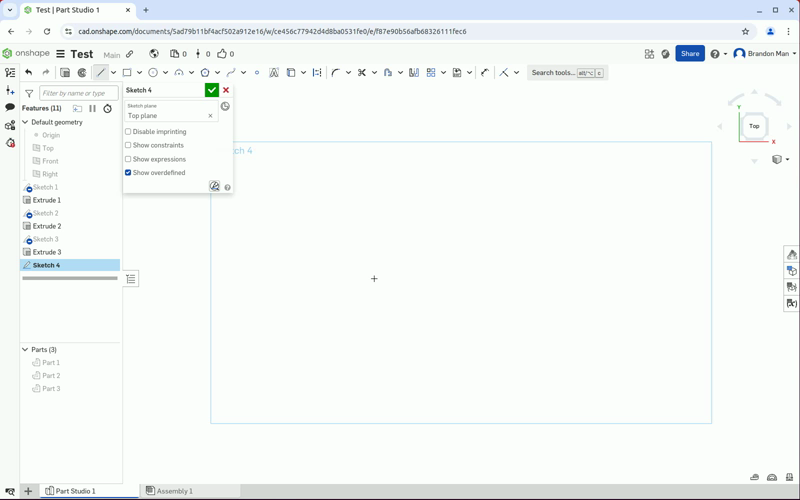
mouse_move(404, 278)
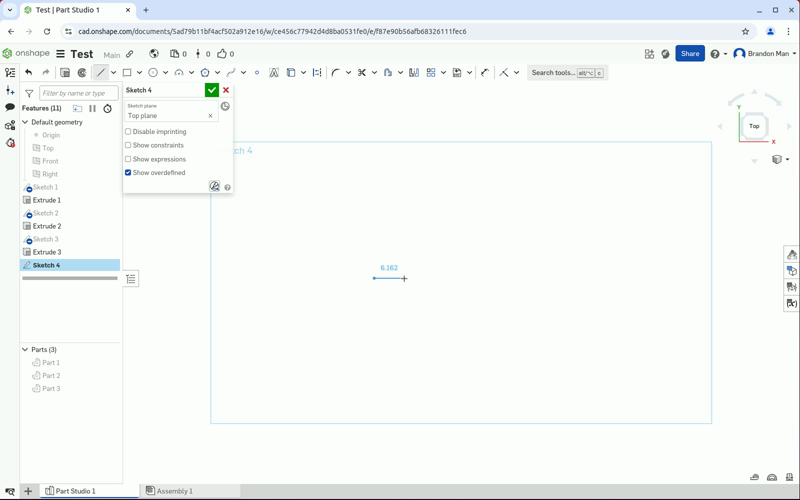
mouse_move(391, 278)
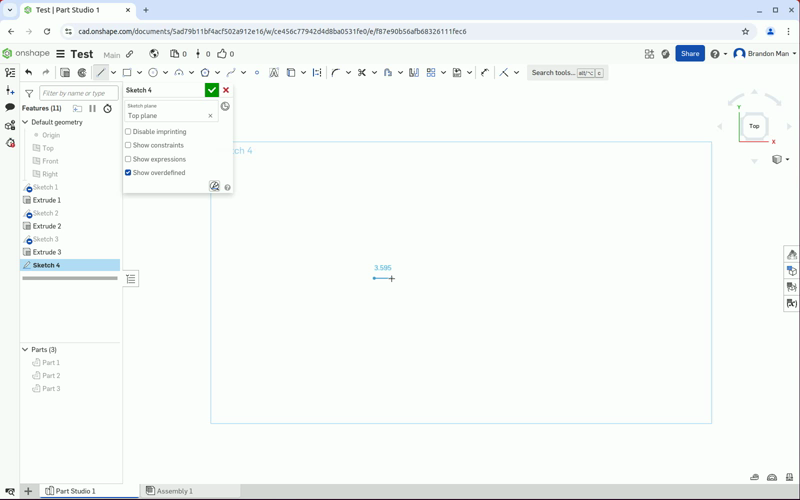
click(391, 278)
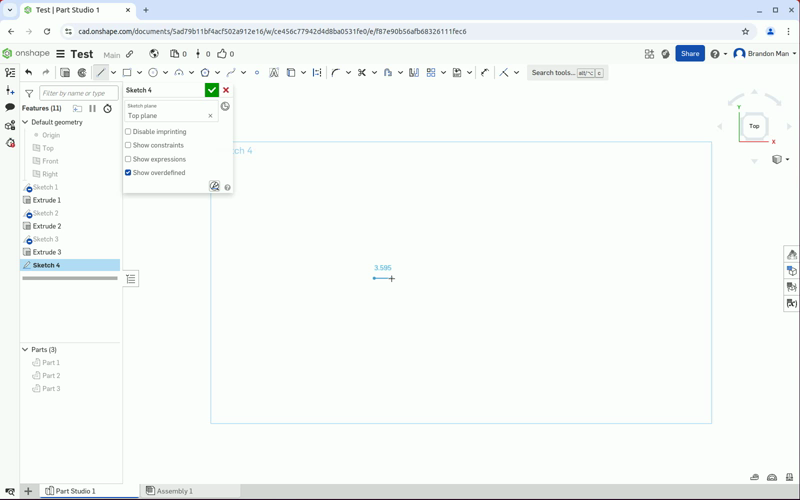
key_up(shift)
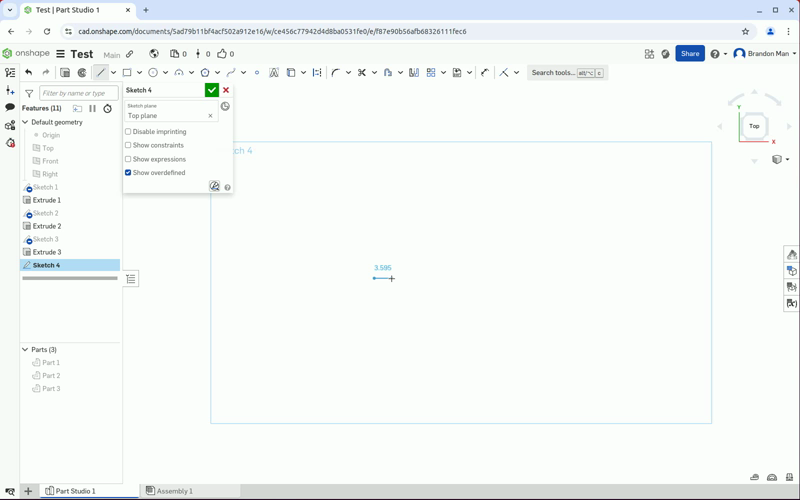
key_down(shift)
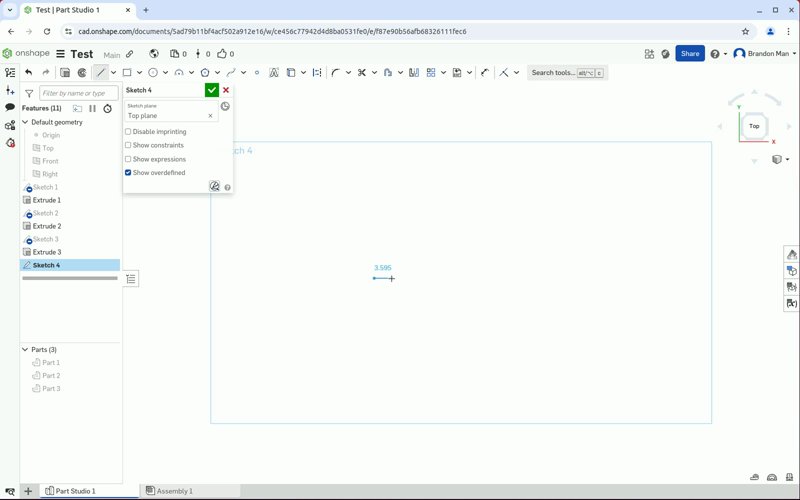
mouse_move(421, 278)
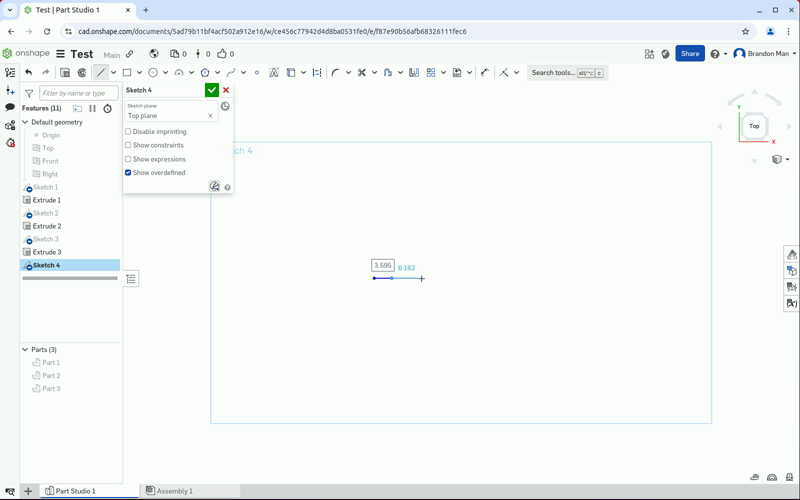
mouse_move(391, 240)
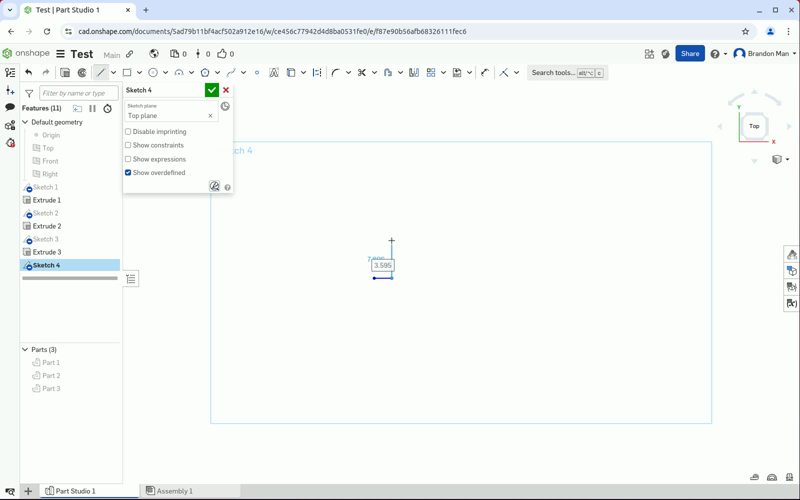
click(391, 240)
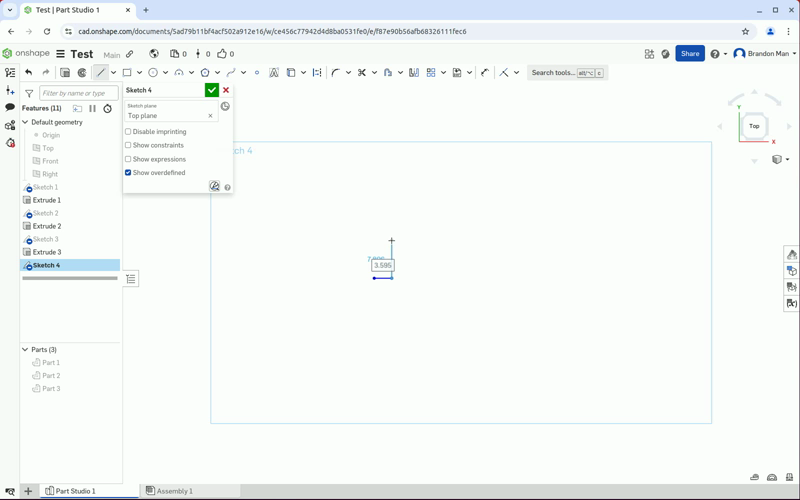
key_up(shift)
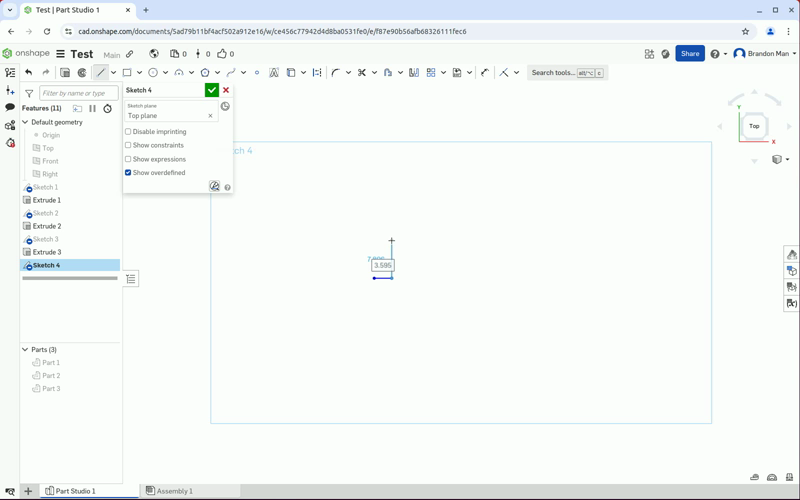
key_down(shift)
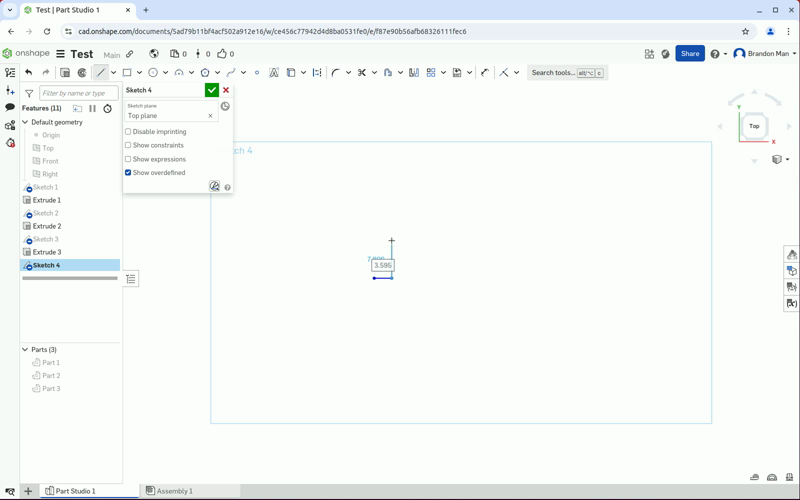
mouse_move(421, 240)
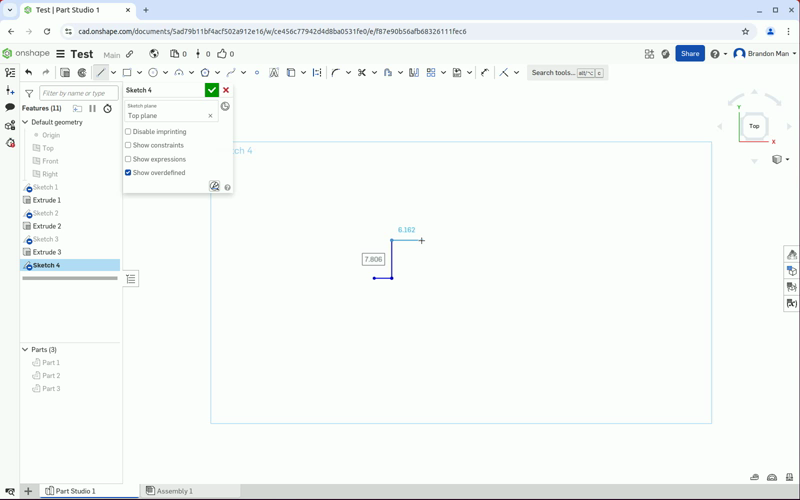
mouse_move(374, 240)
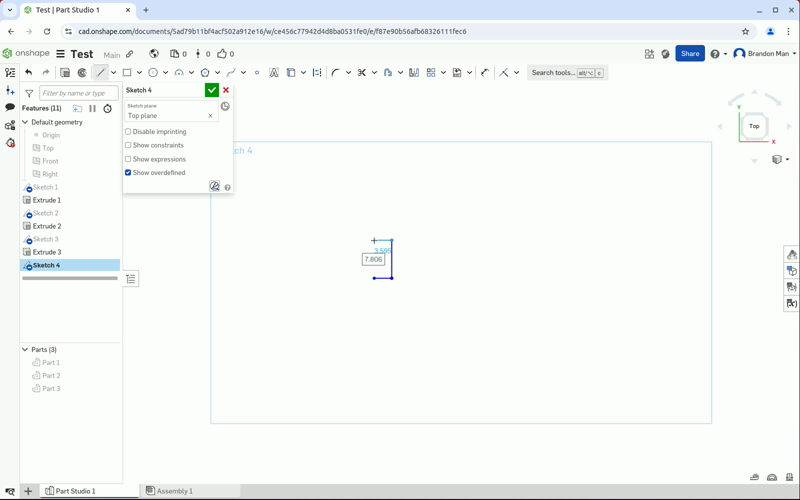
click(374, 240)
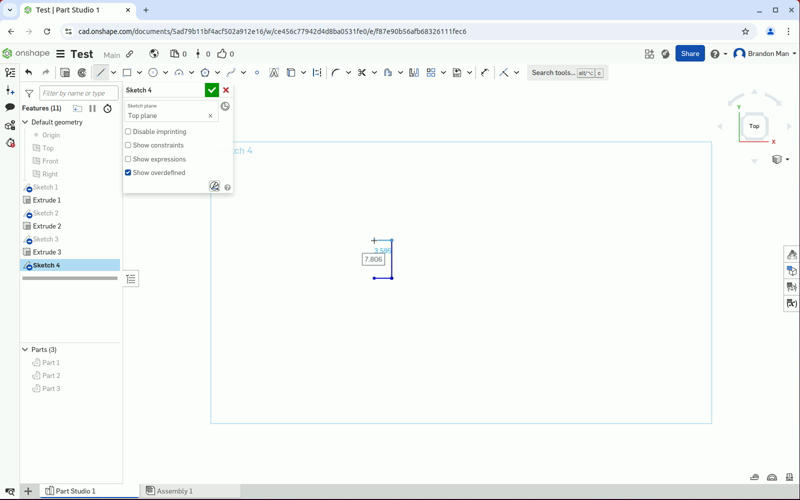
key_up(shift)
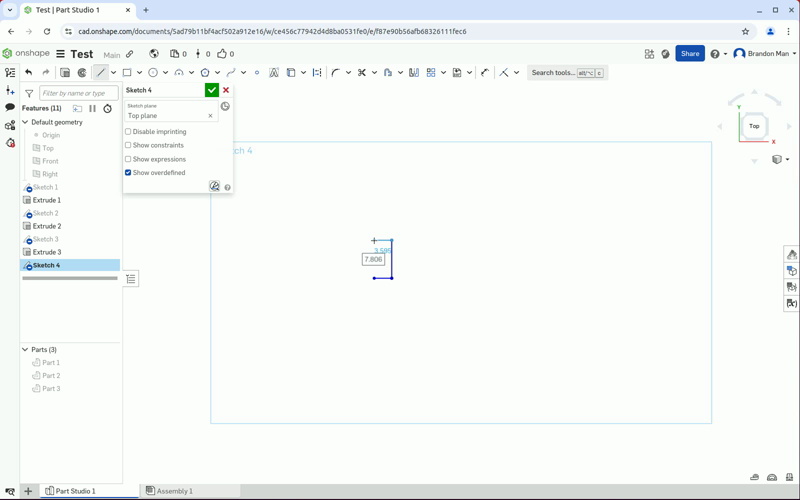
key(esc)
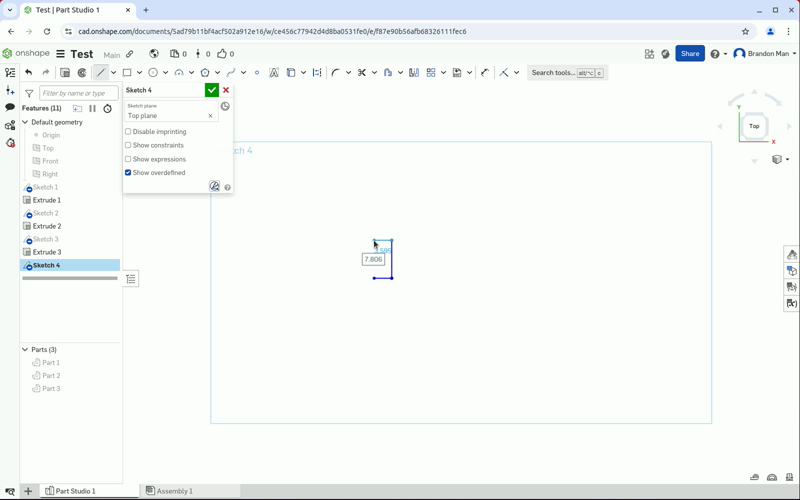
key(a)
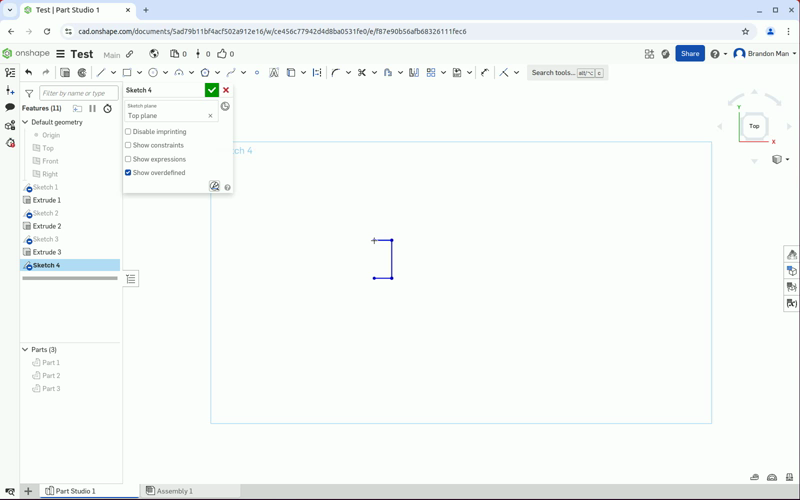
mouse_move(374, 240)
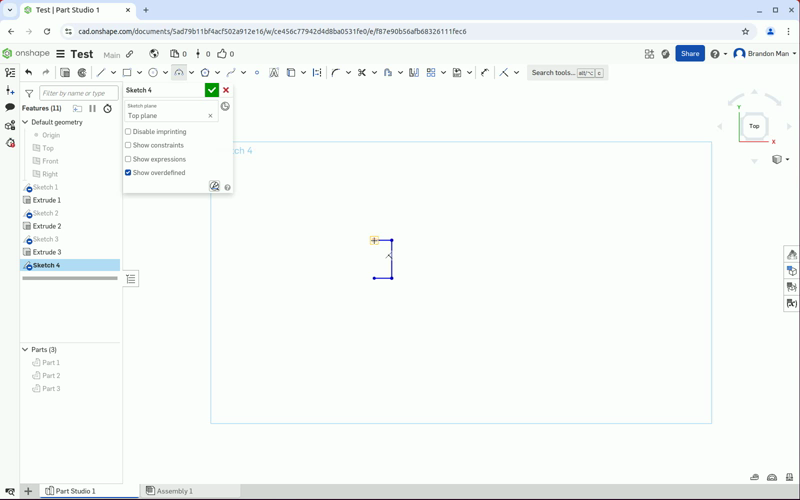
click(374, 240)
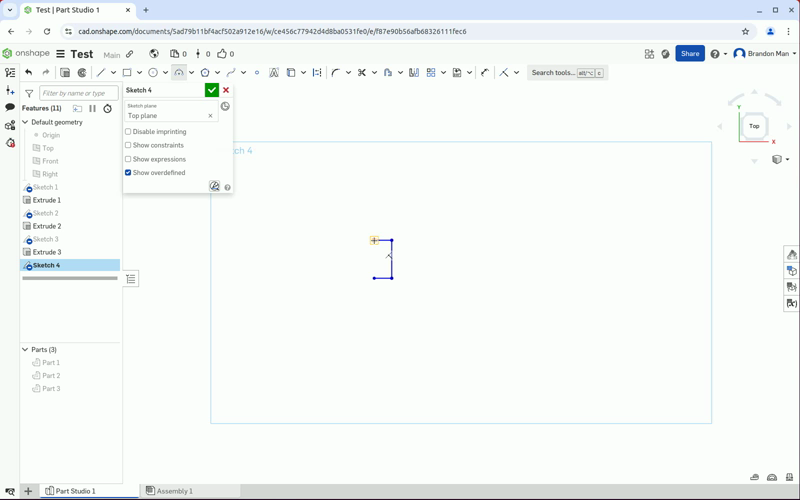
mouse_move(374, 278)
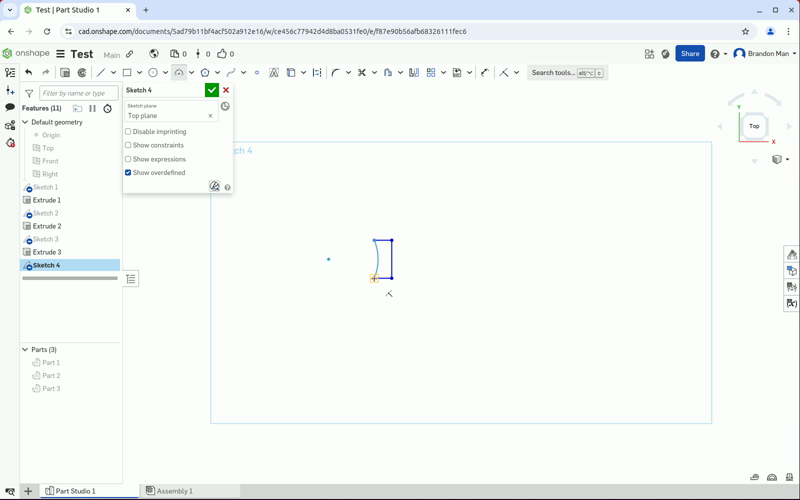
click(374, 278)
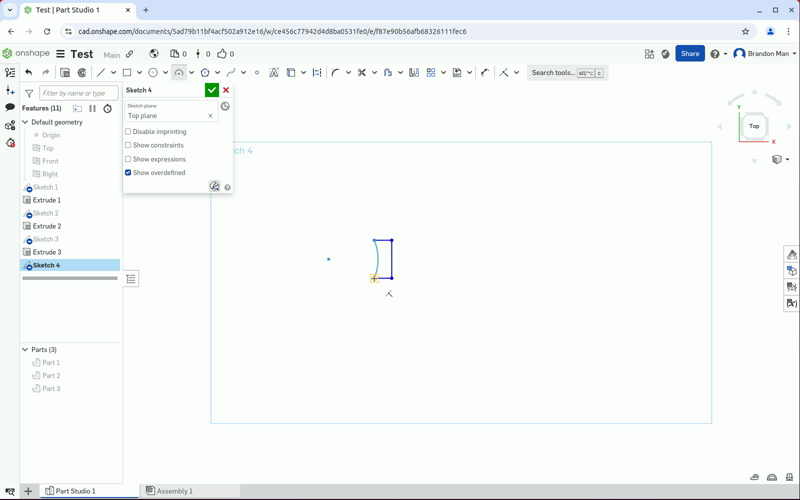
key_down(shift)
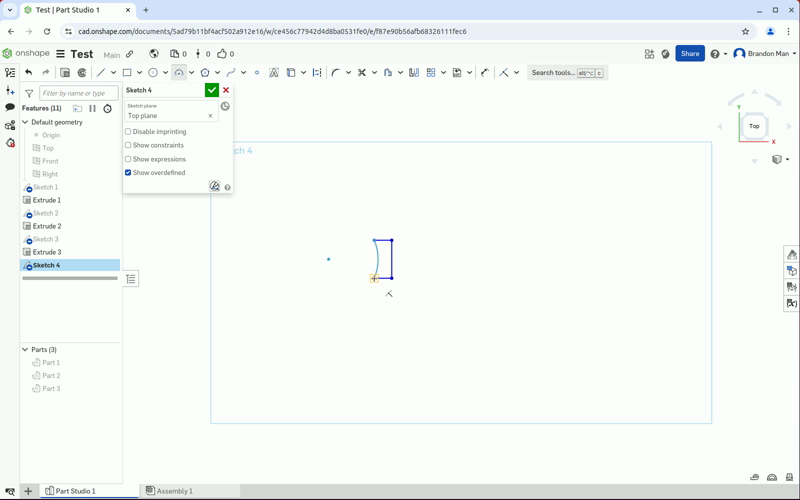
mouse_move(354, 259)
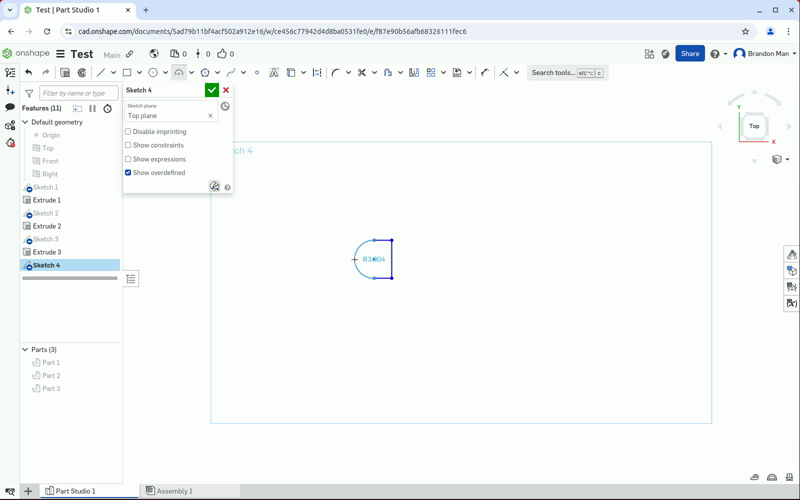
click(354, 259)
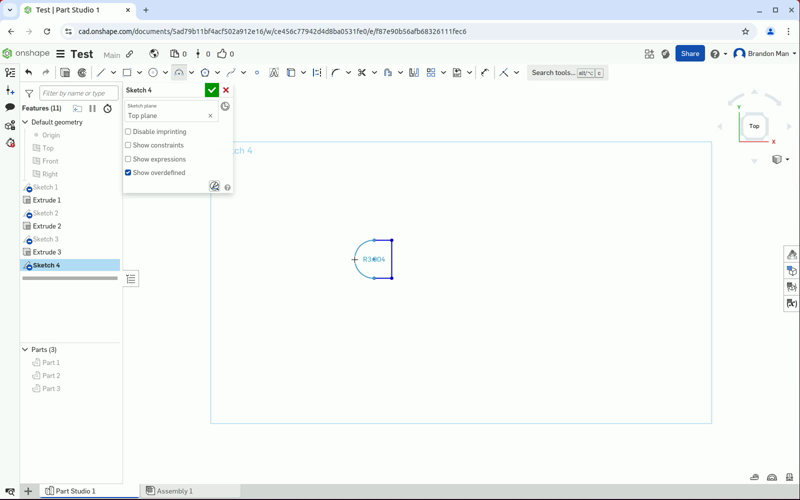
key_up(shift)
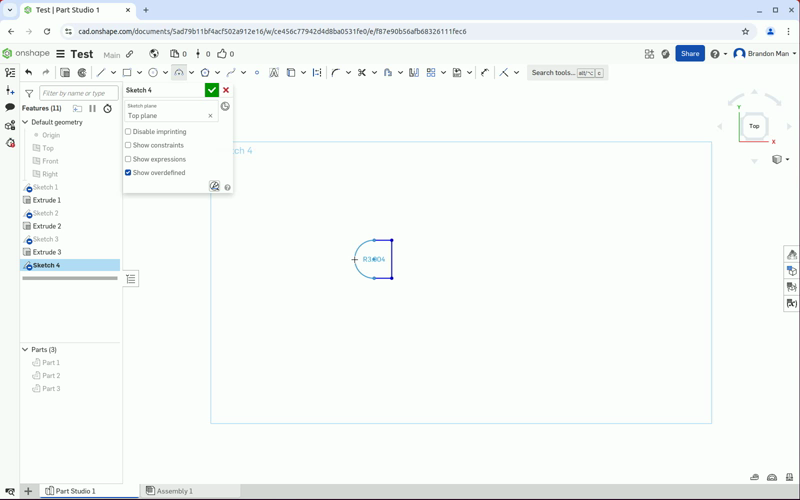
key(esc)
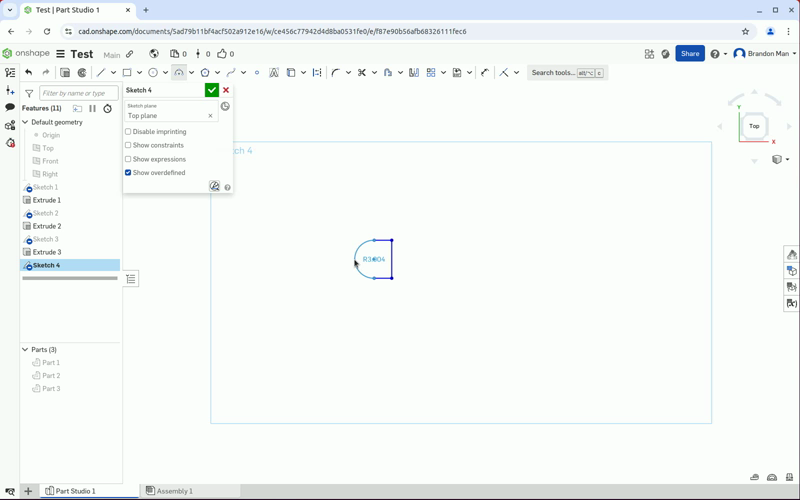
key(c)
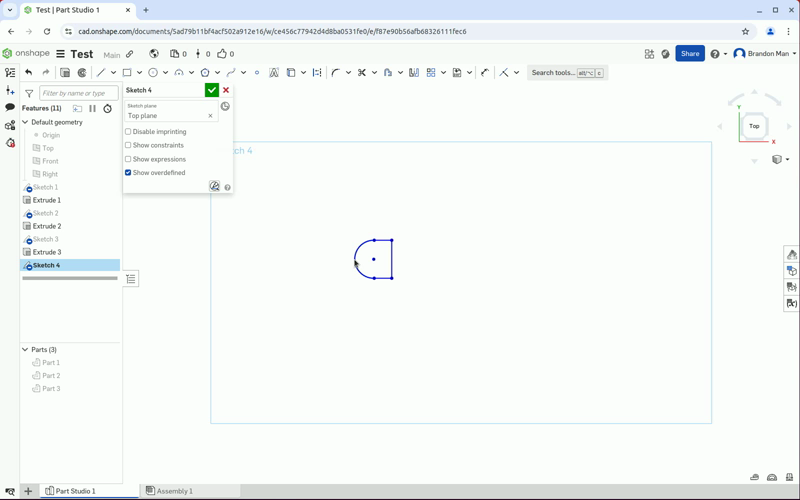
key_down(shift)
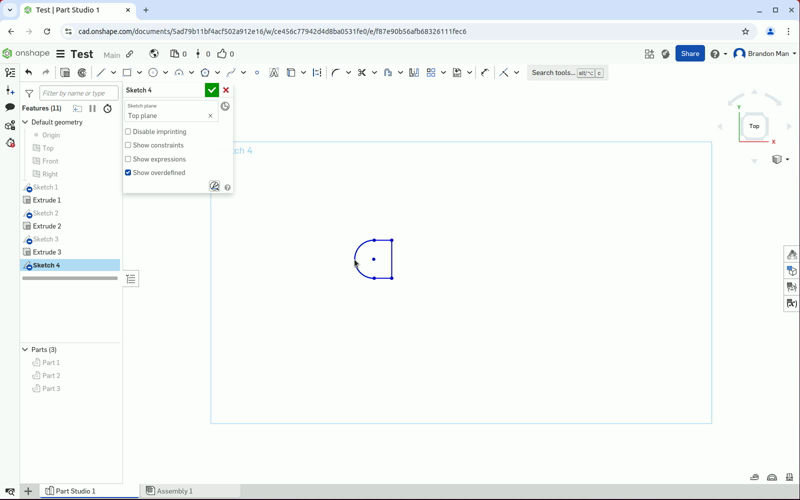
mouse_move(374, 258)
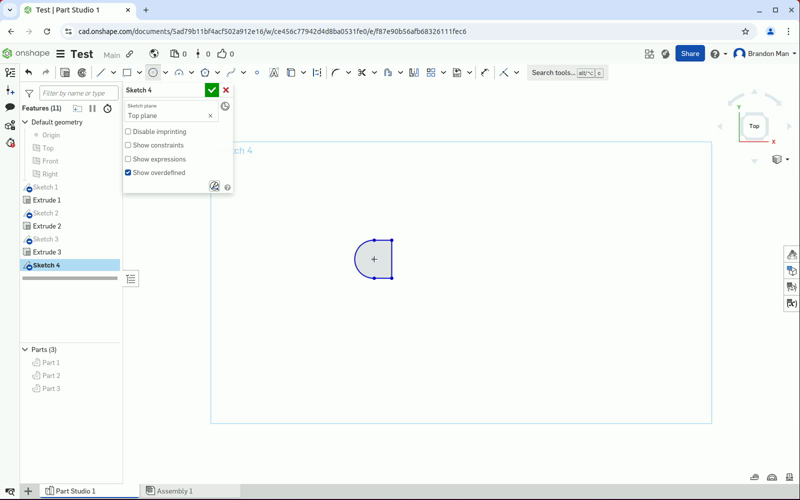
click(374, 258)
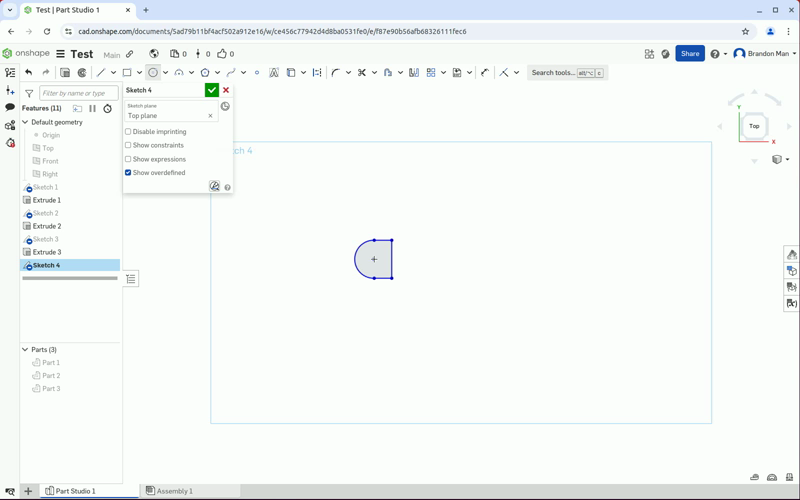
key_up(shift)
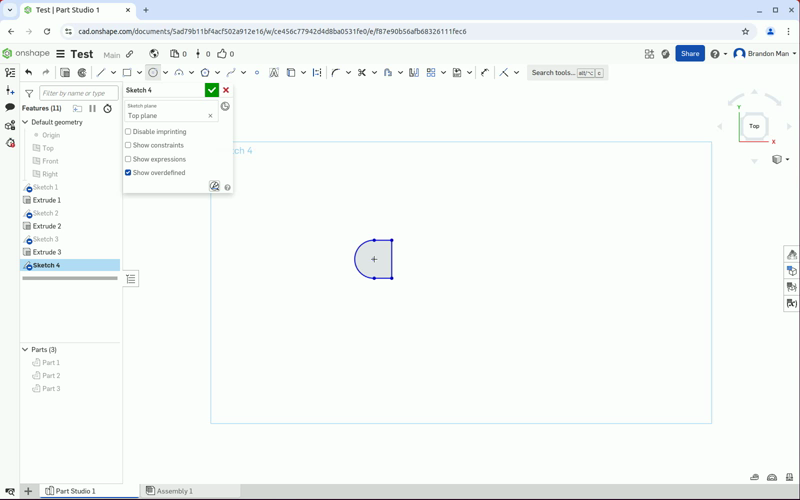
mouse_move(382, 258)
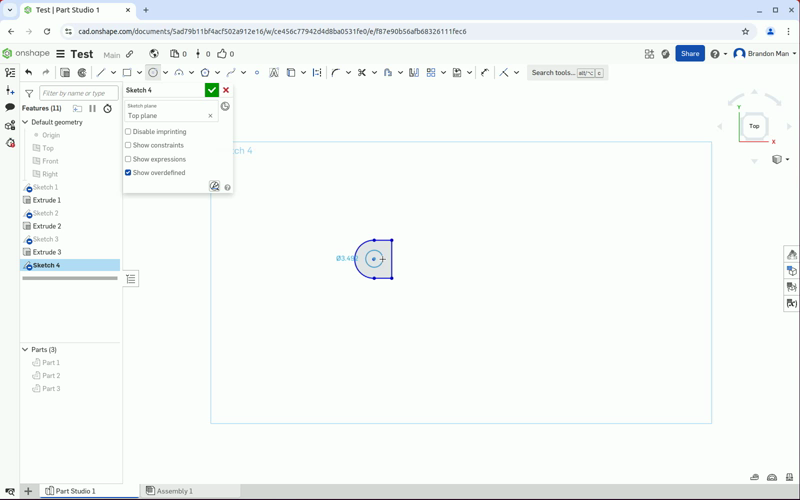
click(382, 258)
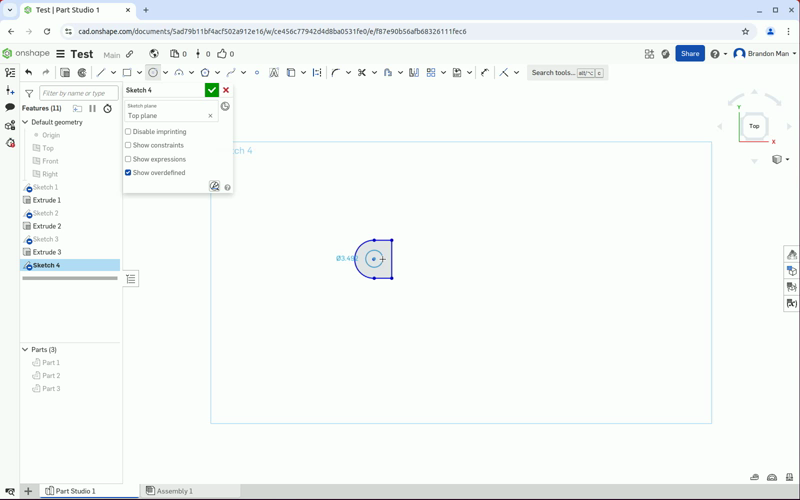
key(esc)
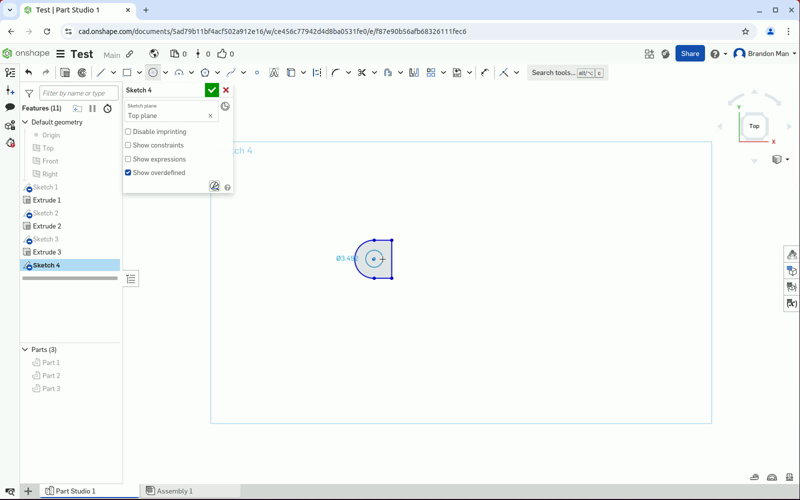
mouse_move(387, 255)
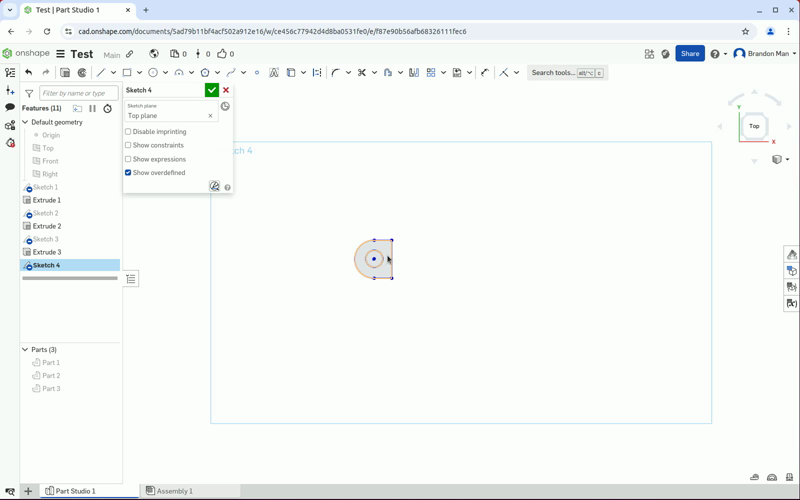
scroll(6)
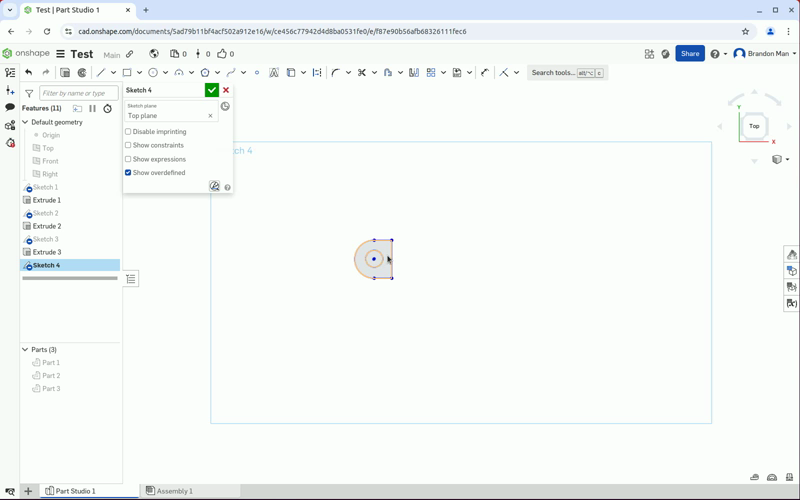
scroll(6)
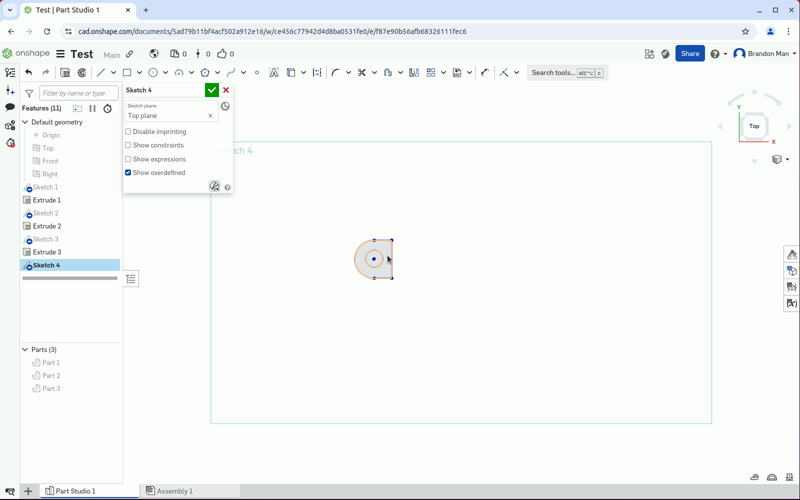
scroll(6)
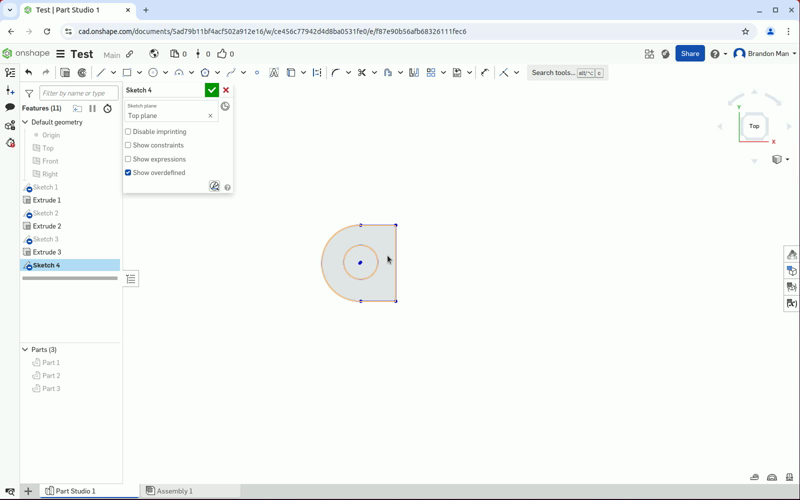
scroll(6)
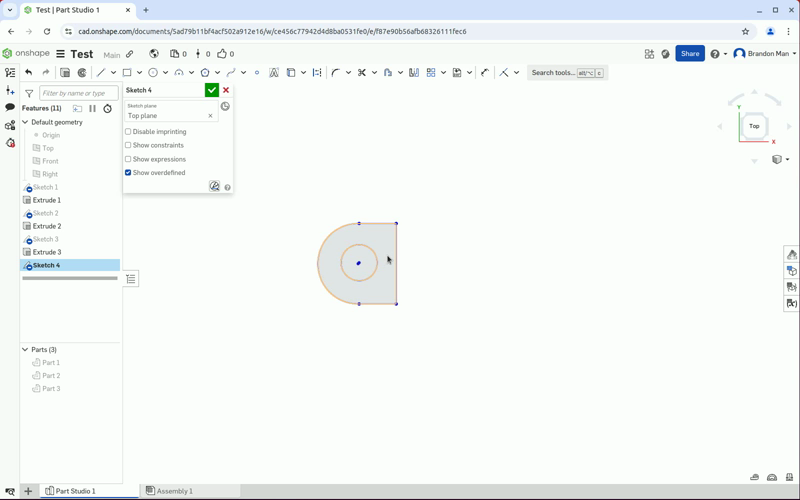
scroll(6)
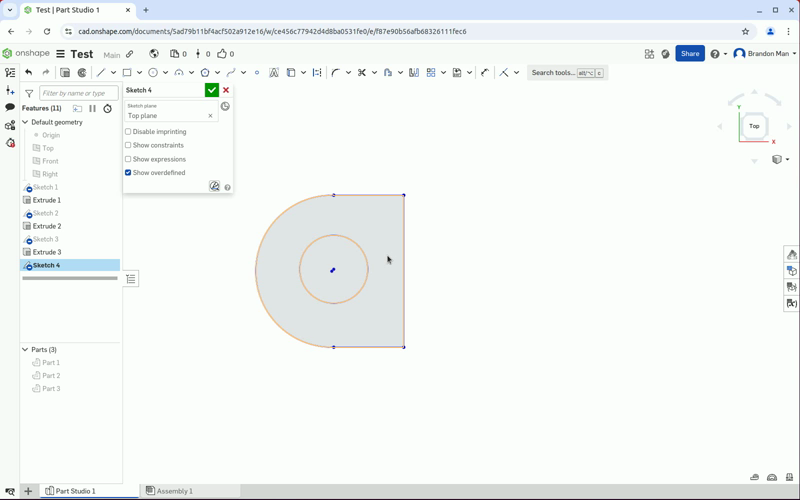
scroll(6)
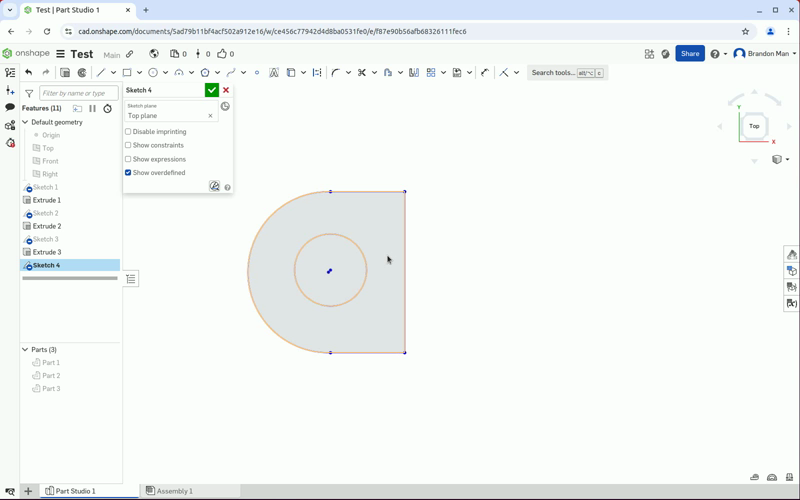
scroll(6)
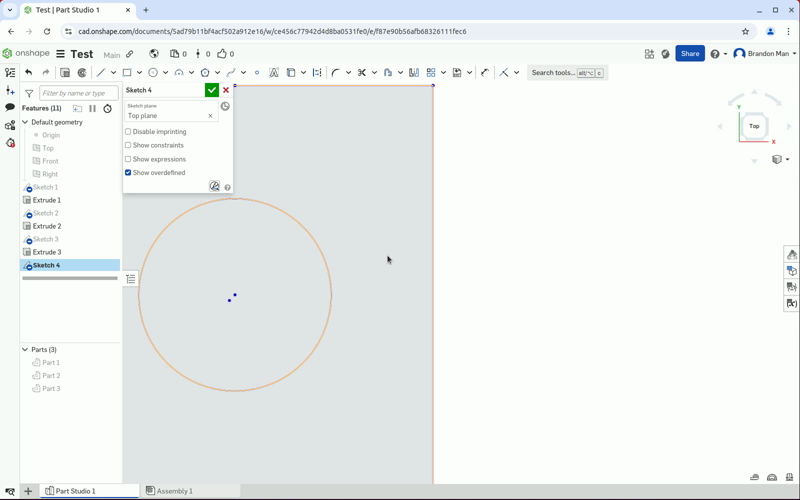
click(387, 255)
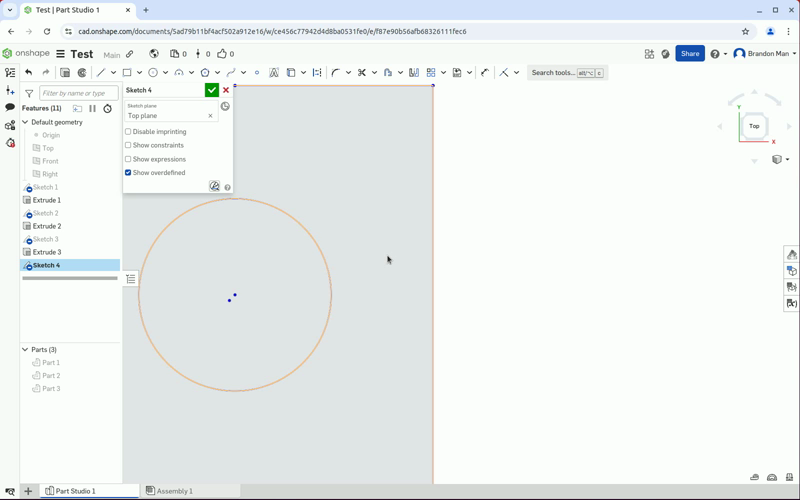
scroll(-6)
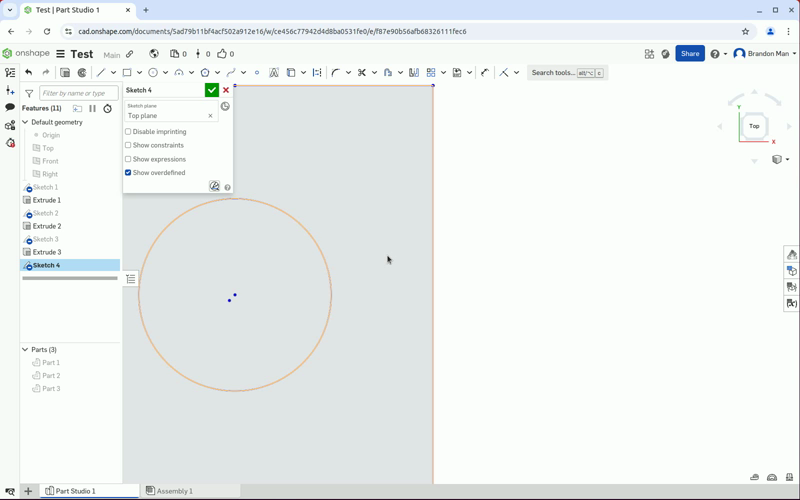
scroll(-6)
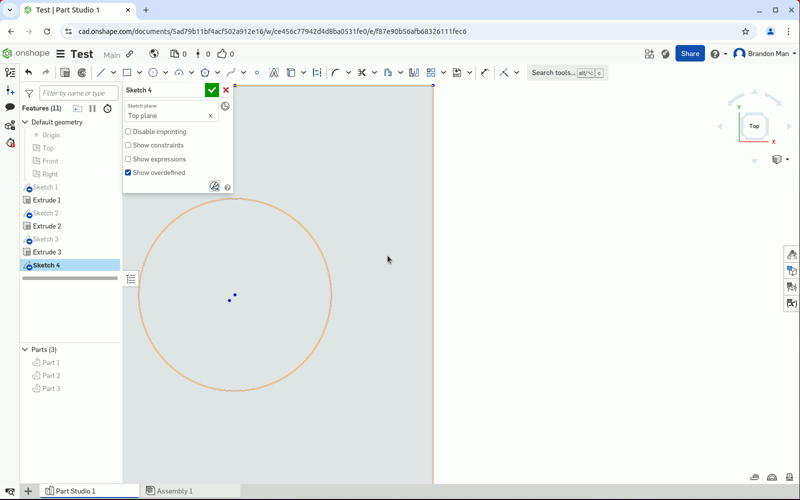
scroll(-6)
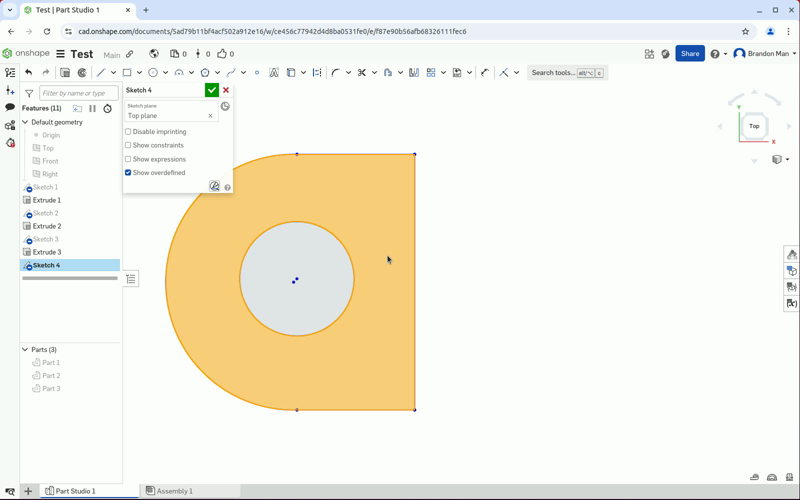
scroll(-6)
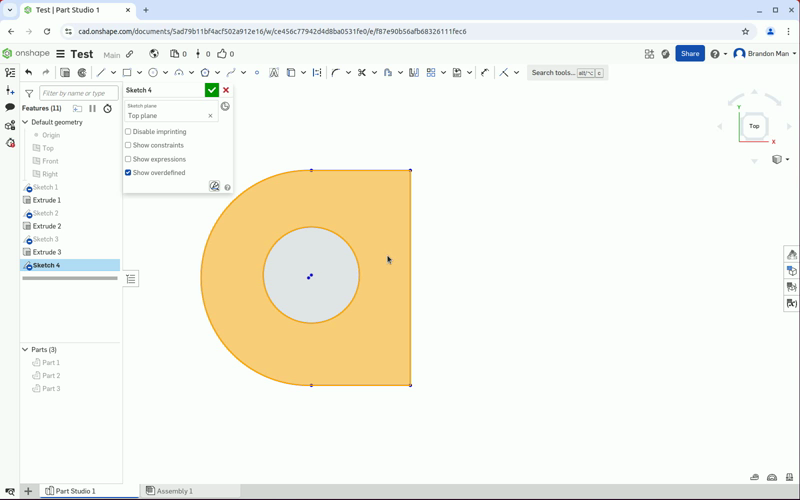
scroll(-6)
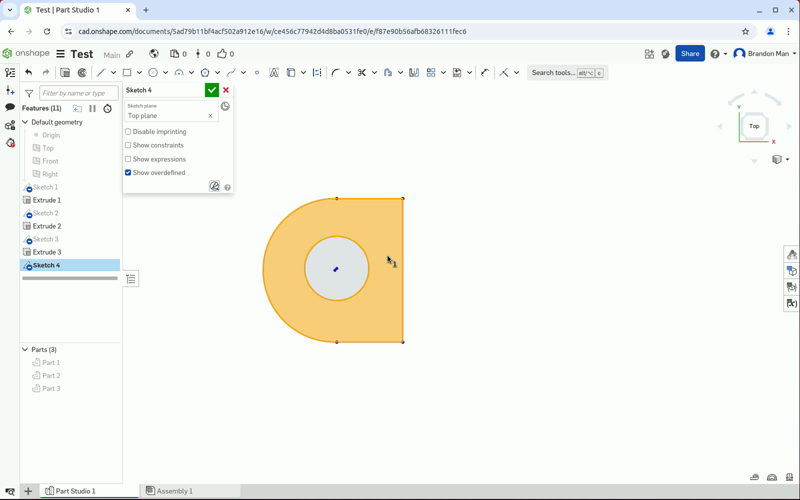
scroll(-6)
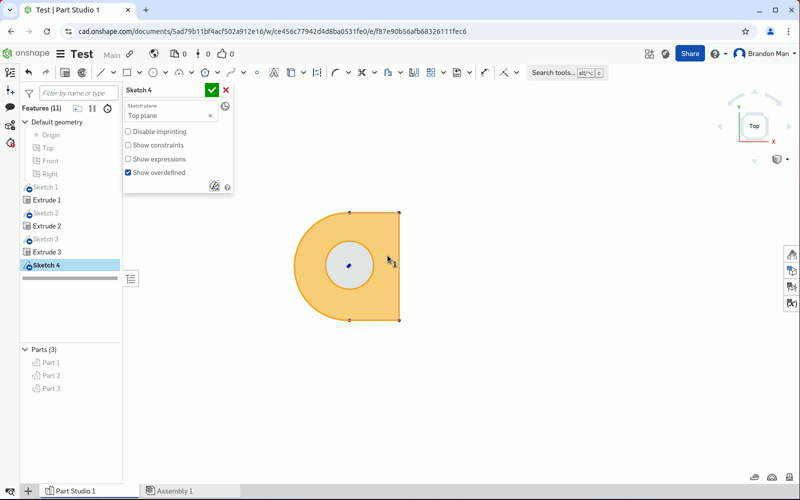
scroll(-6)
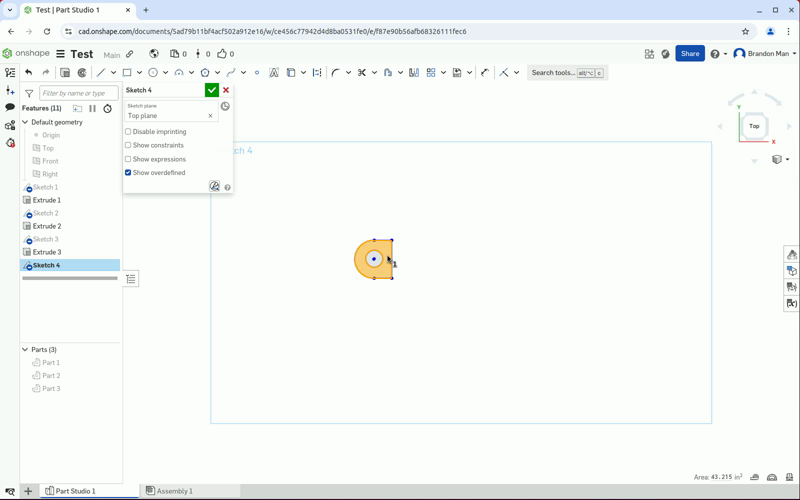
mouse_move(73, 352)
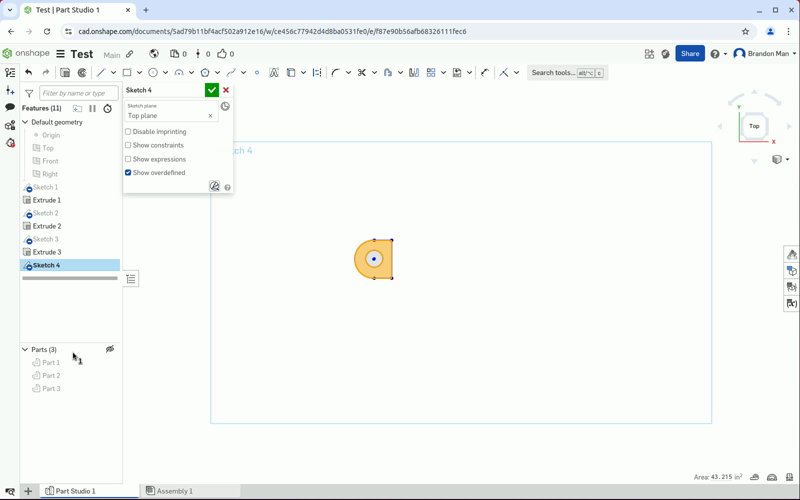
key(shift+y)
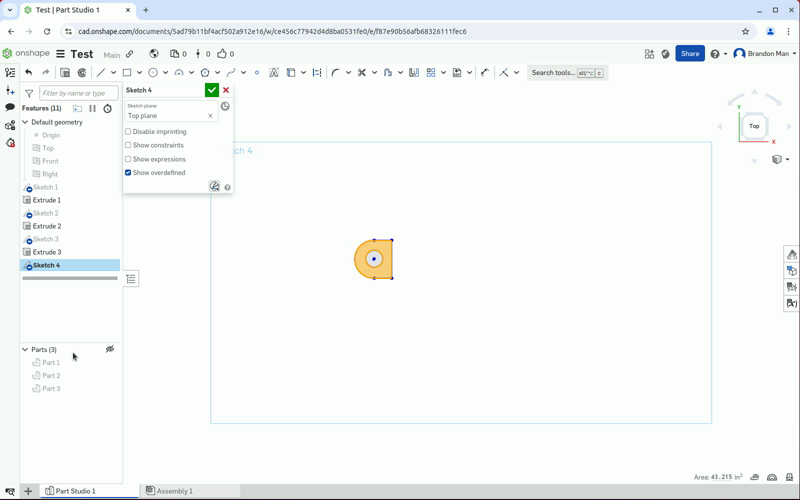
key(shift+e)
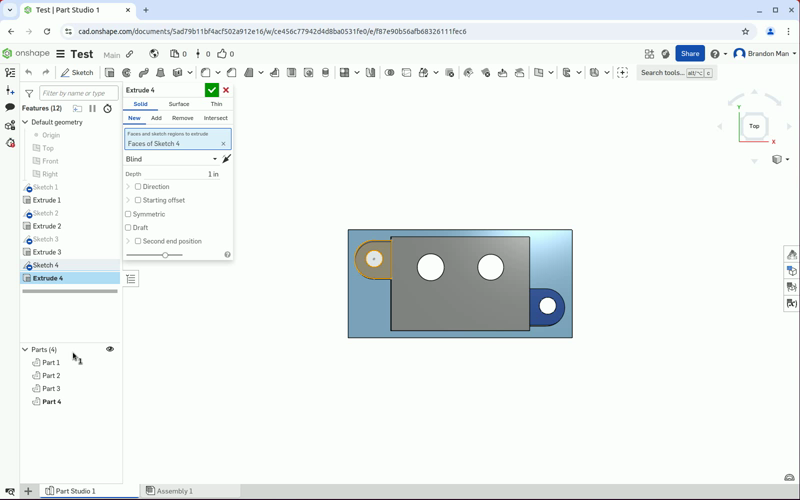
mouse_move(143, 106)
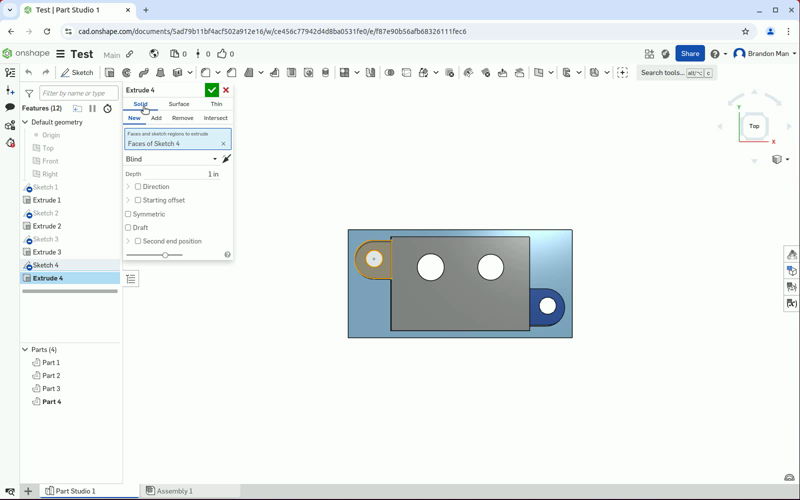
click(143, 106)
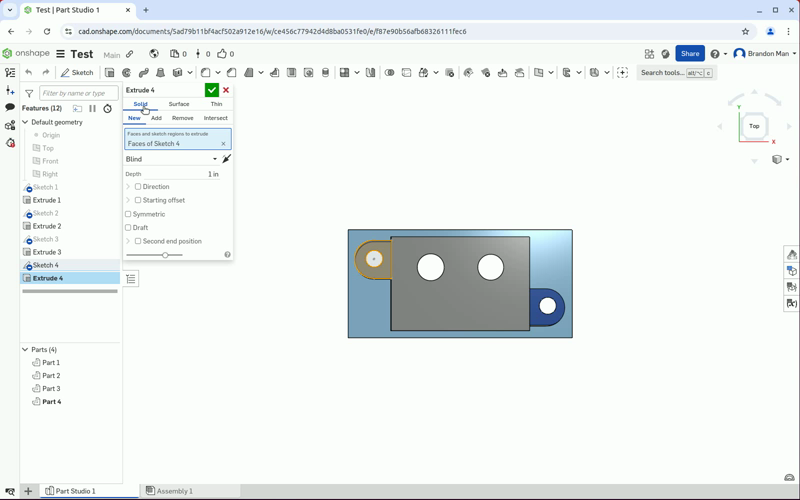
mouse_move(137, 120)
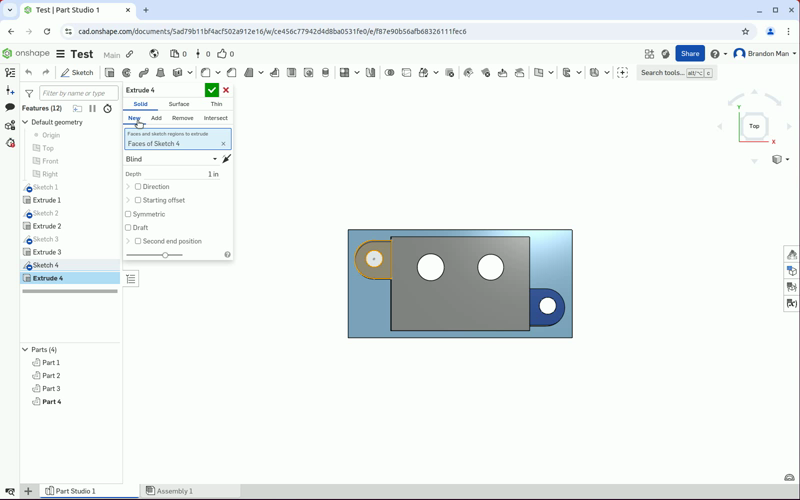
click(137, 120)
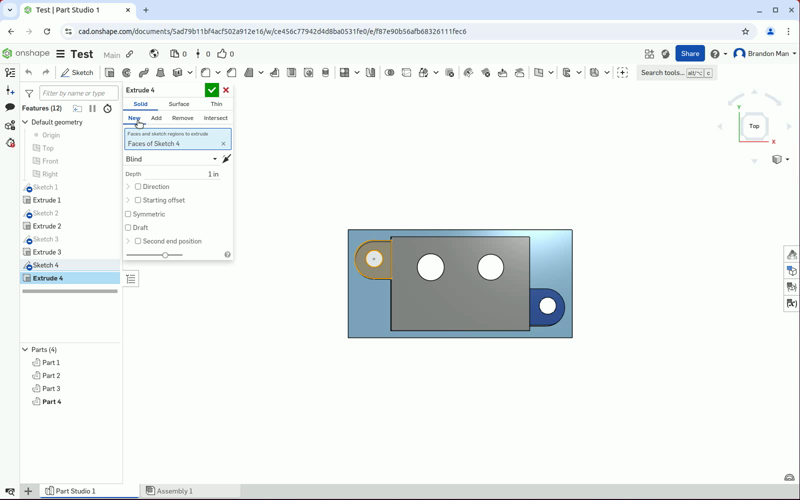
key(tab, 4)
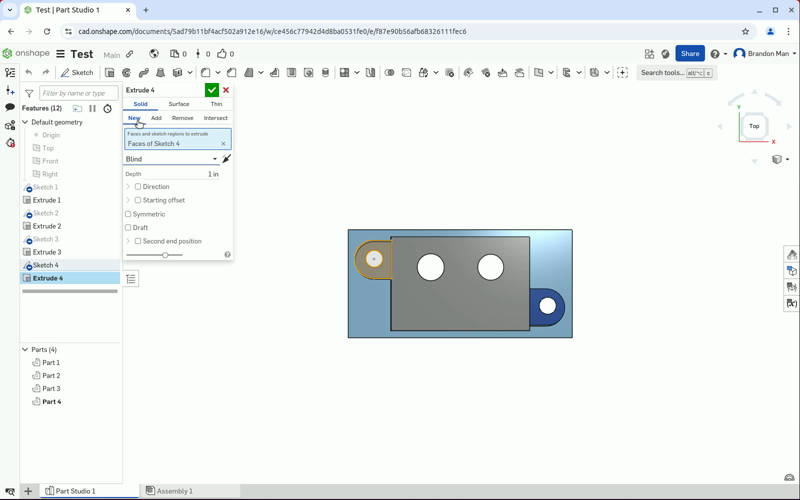
text(13.721)
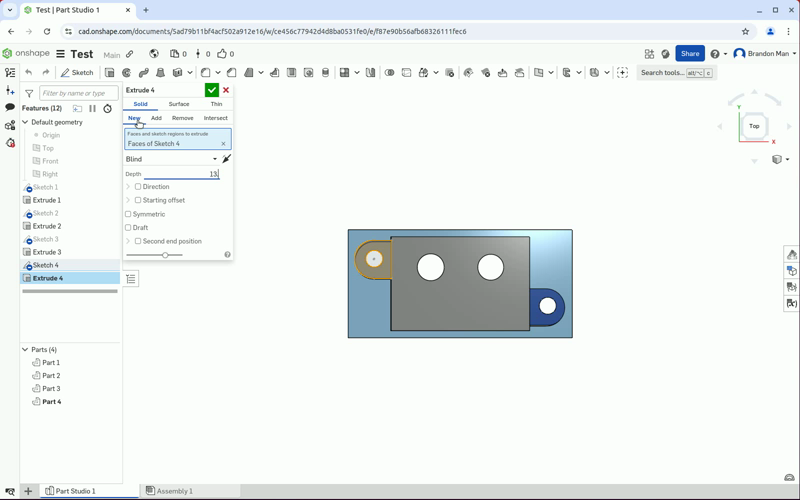
key(enter)
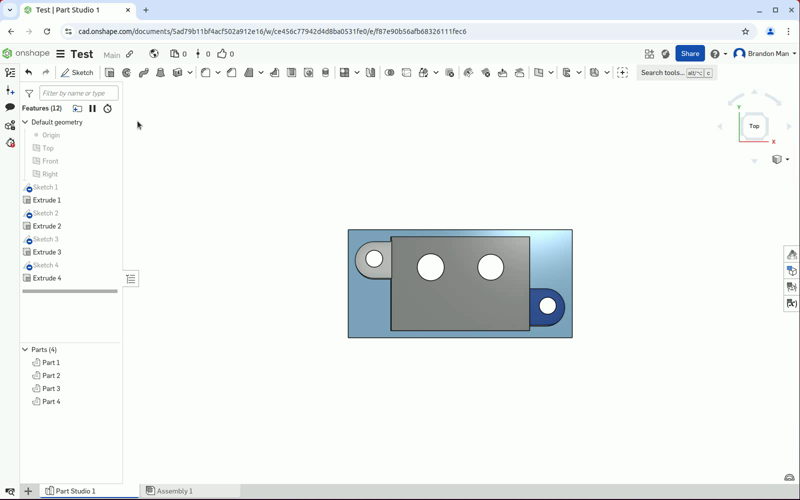
key(shift+h)
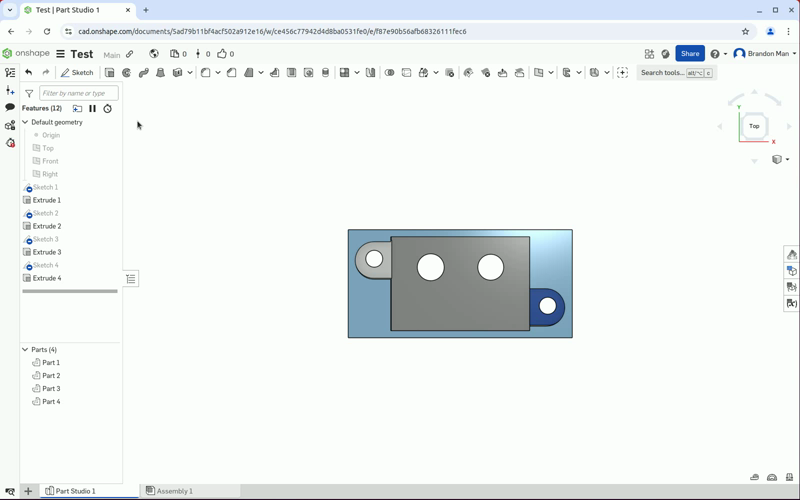
key(shift+h)
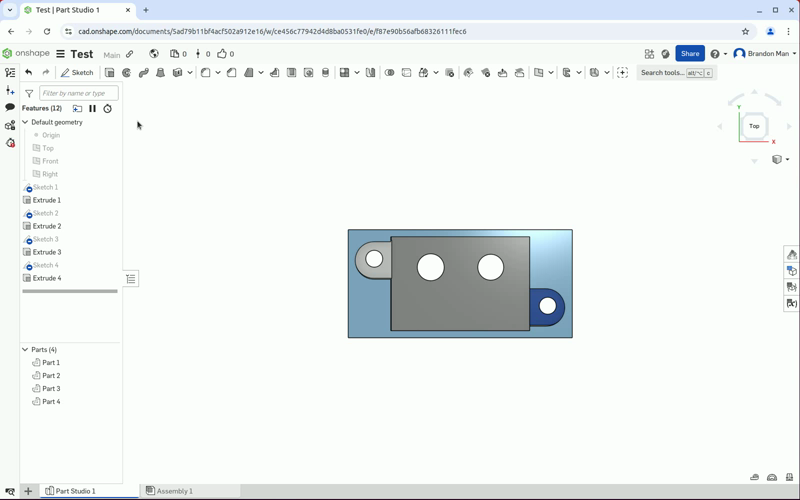
mouse_move(73, 189)
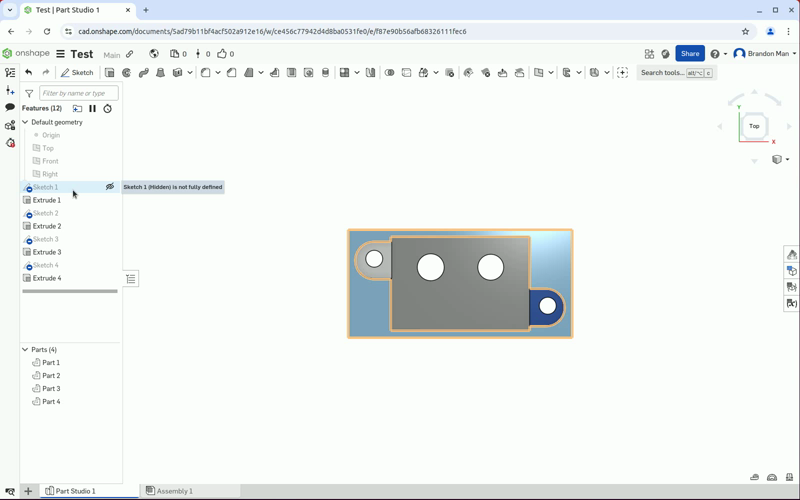
click(73, 189)
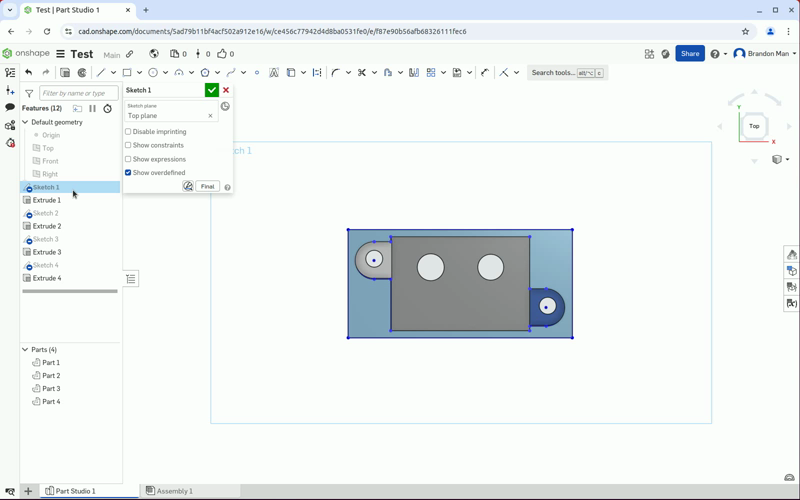
mouse_move(229, 92)
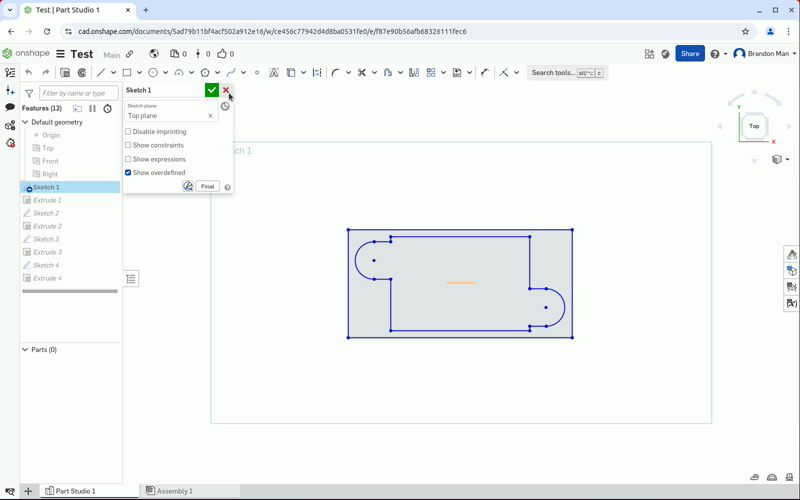
click(229, 92)
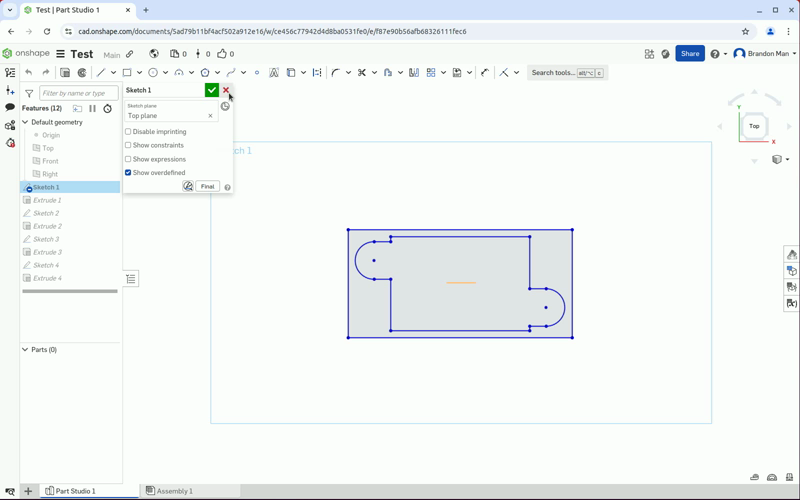
key(shift+s)
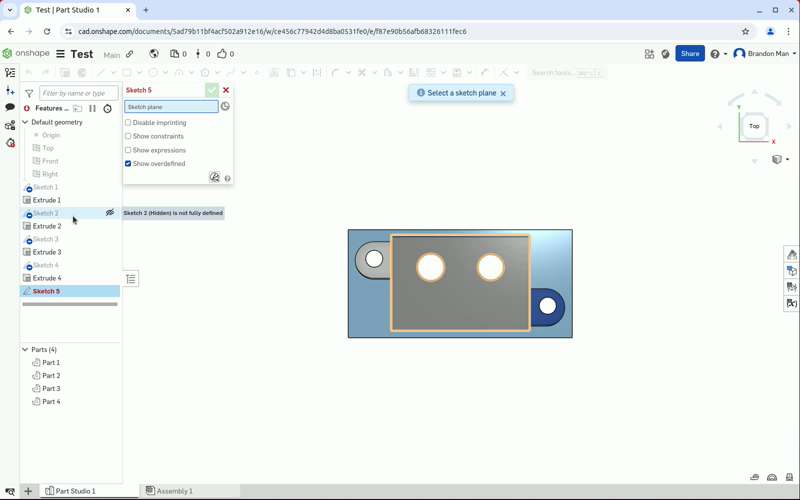
scroll(3)
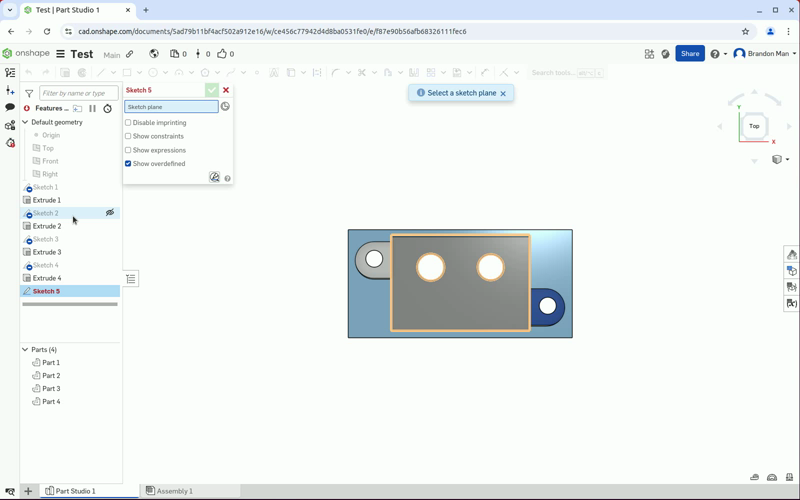
mouse_move(73, 150)
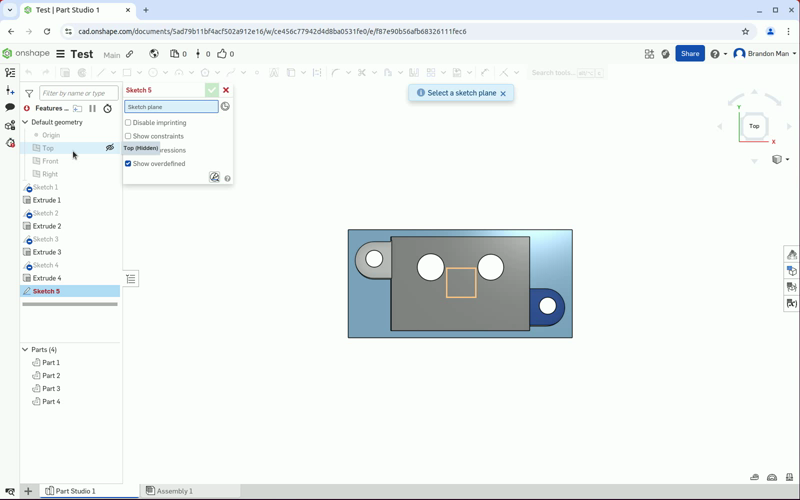
click(73, 150)
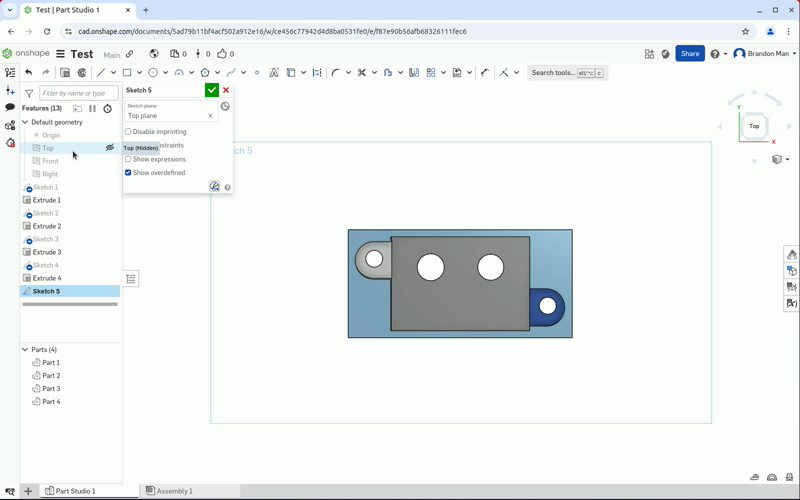
mouse_move(73, 352)
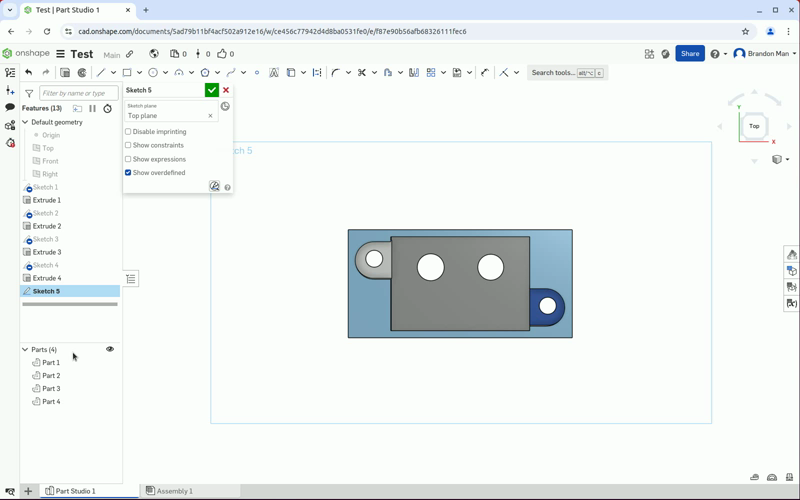
key(y)
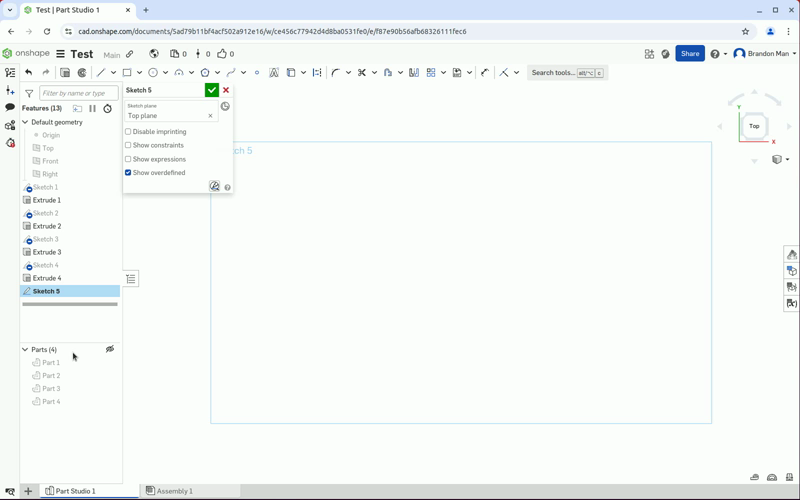
key(c)
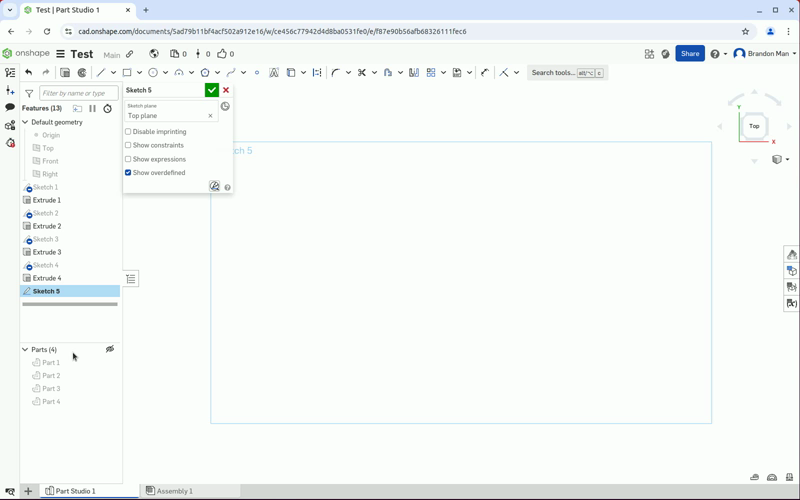
key_down(shift)
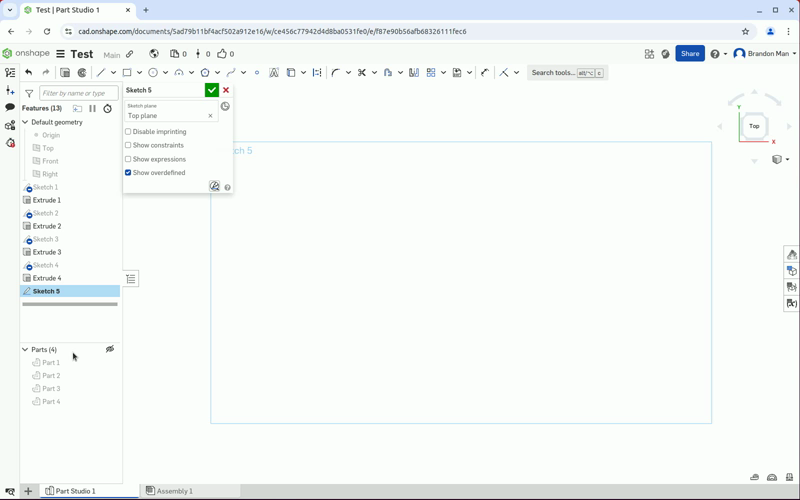
mouse_move(430, 266)
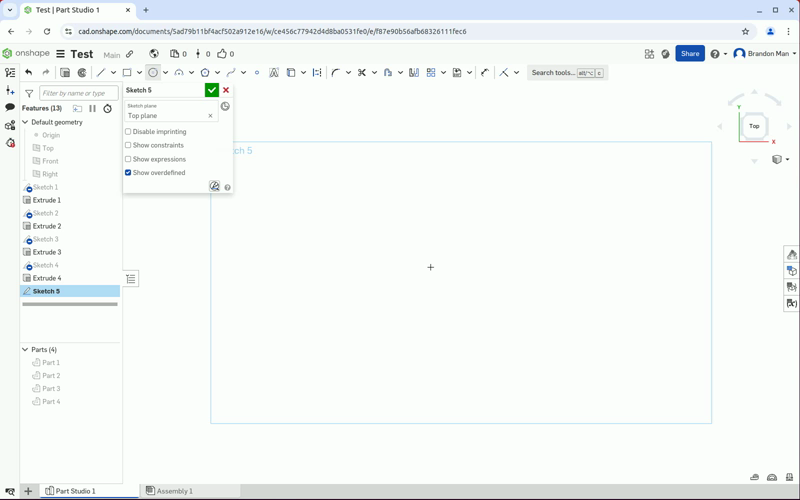
click(430, 266)
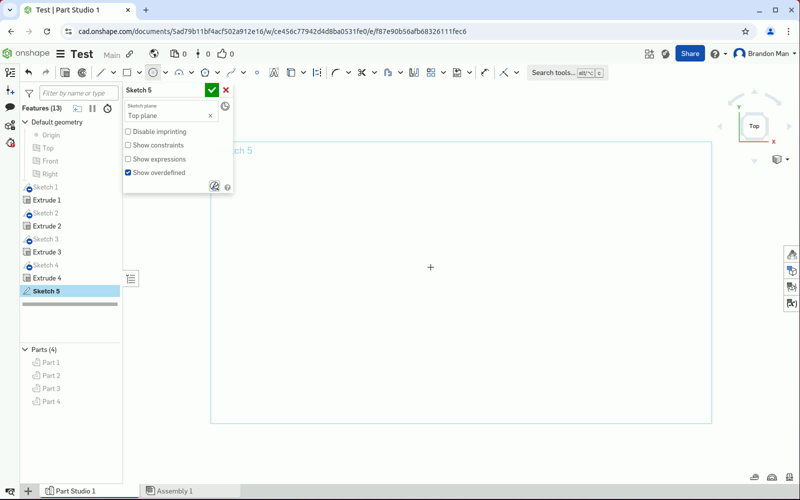
key_up(shift)
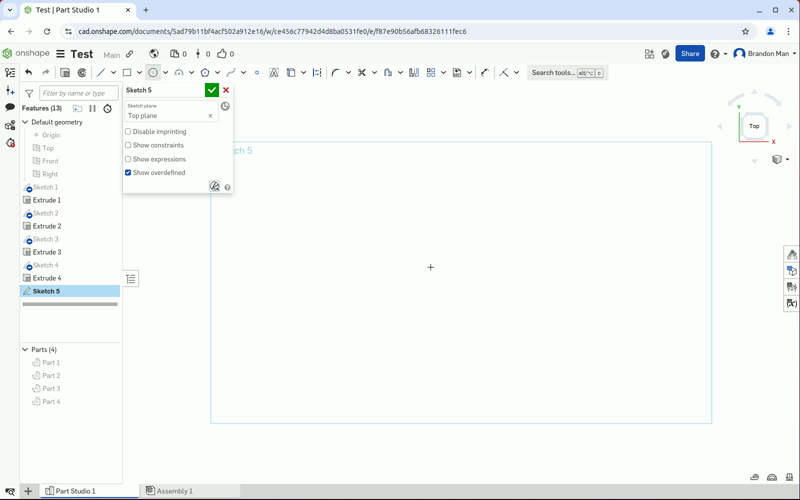
mouse_move(444, 266)
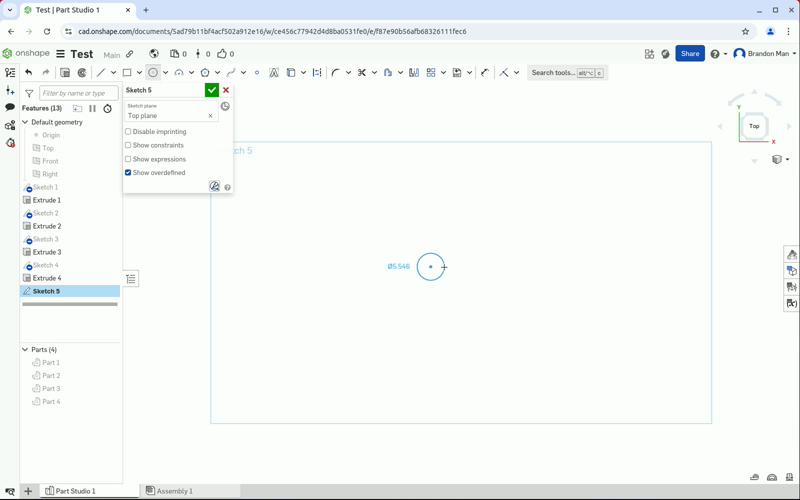
click(444, 266)
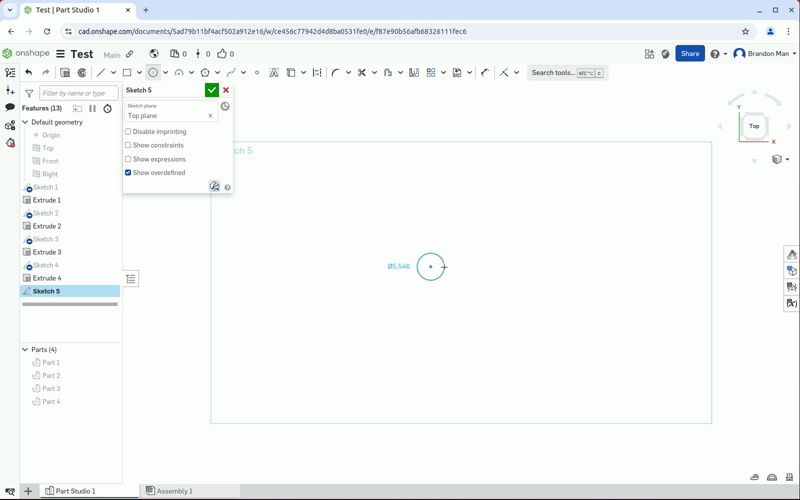
key(esc)
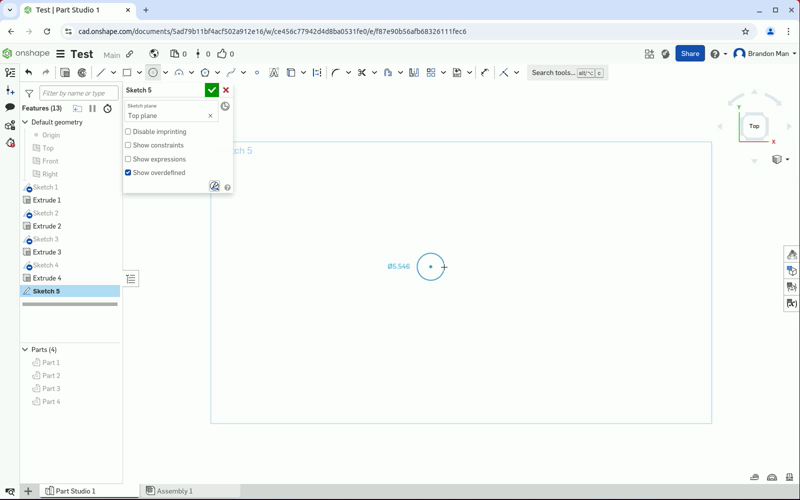
key(c)
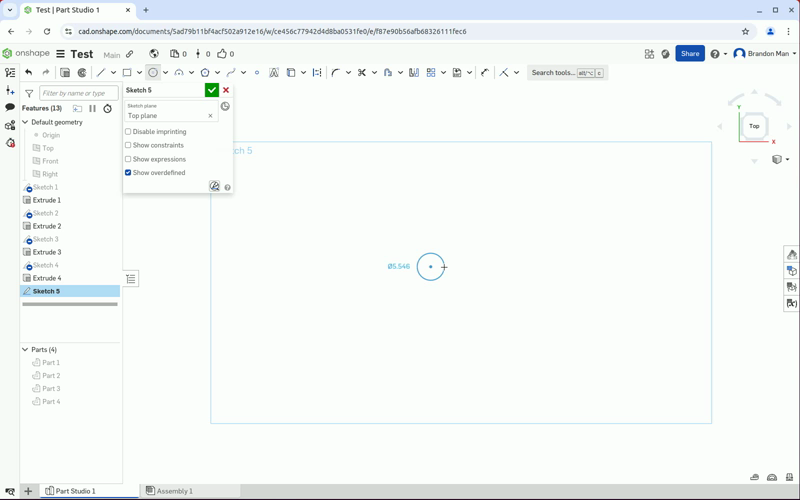
key_down(shift)
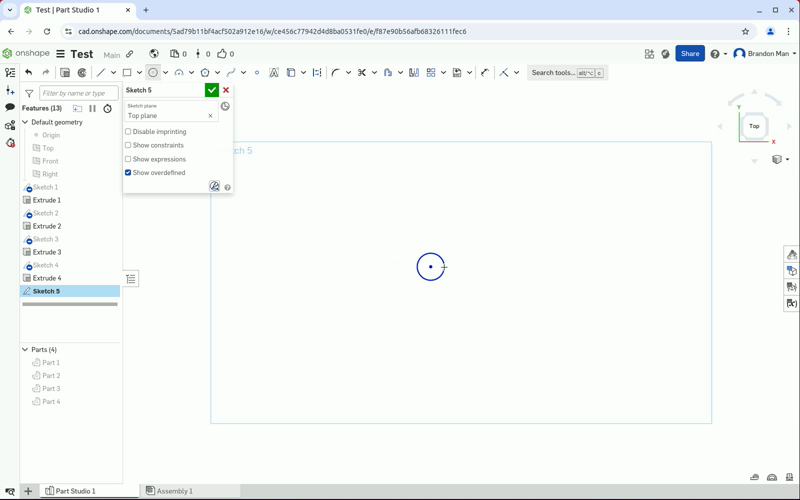
mouse_move(430, 266)
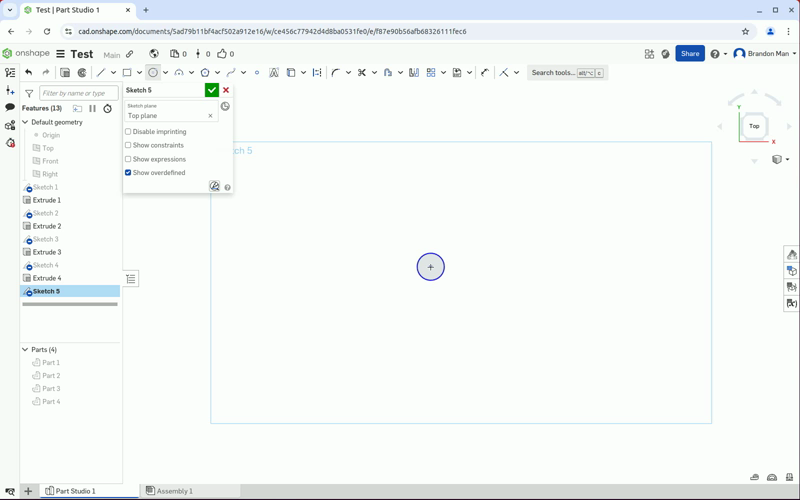
click(430, 266)
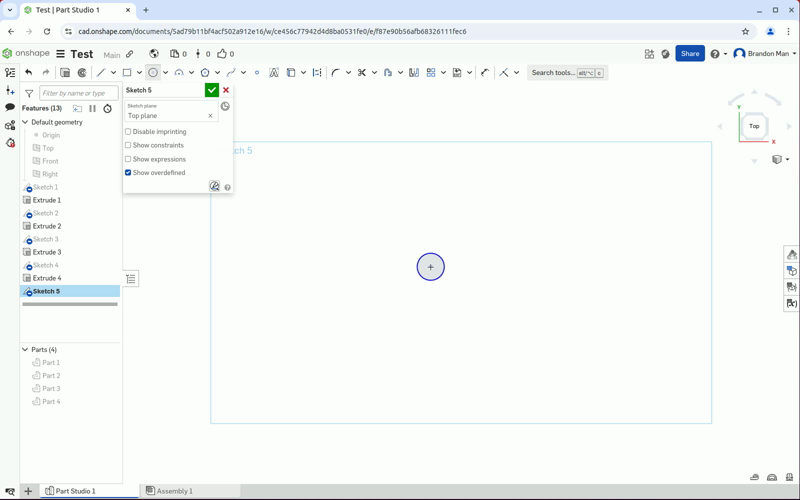
key_up(shift)
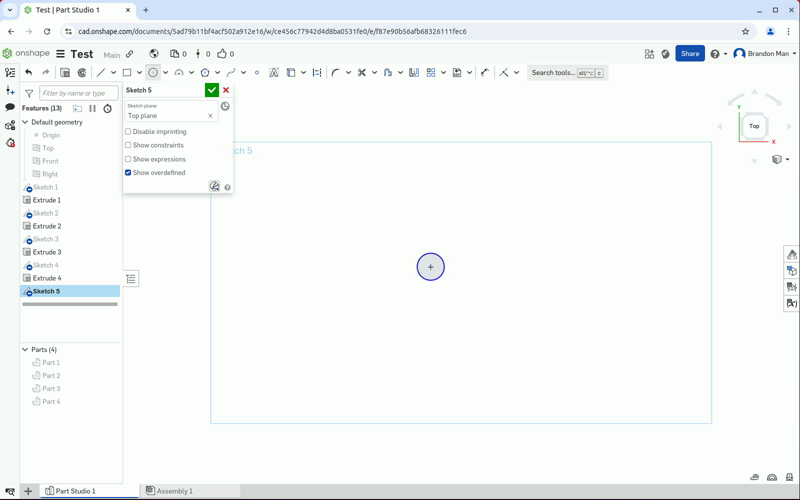
mouse_move(440, 266)
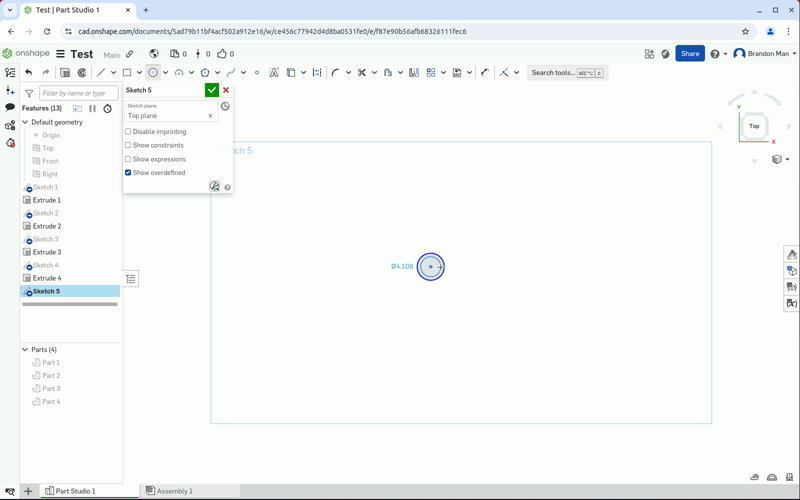
scroll(6)
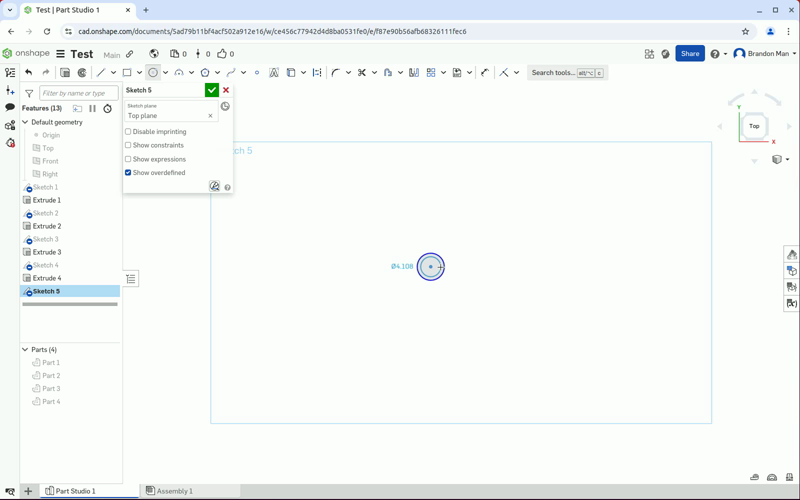
scroll(6)
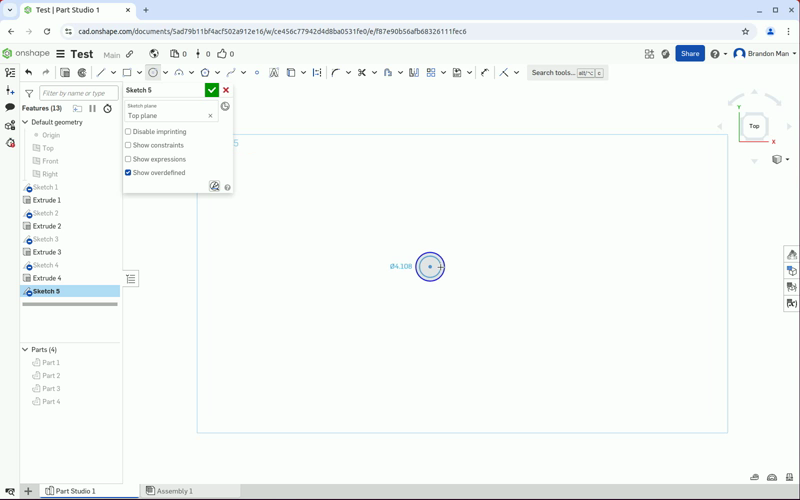
scroll(6)
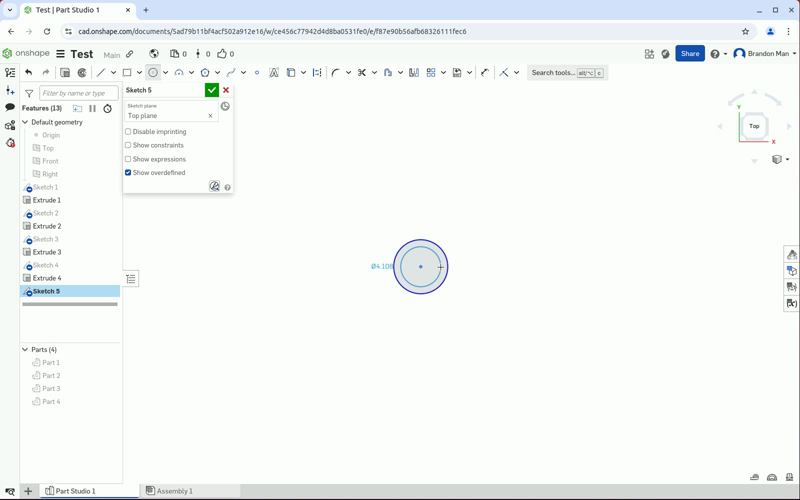
scroll(6)
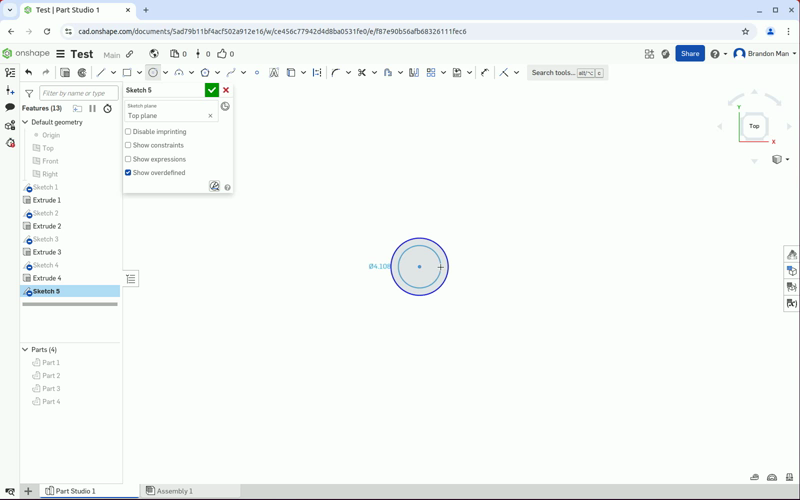
scroll(6)
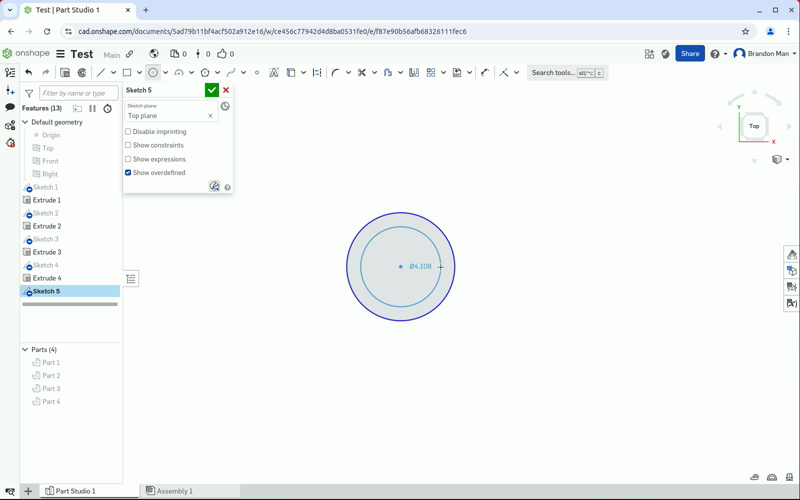
scroll(6)
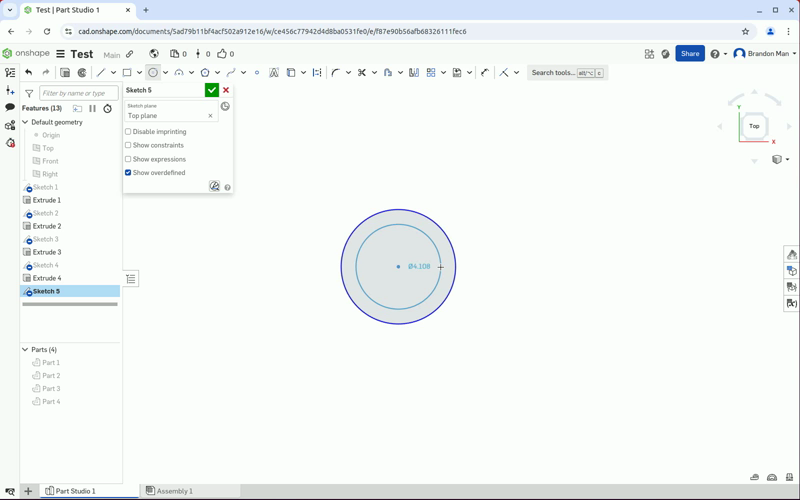
scroll(6)
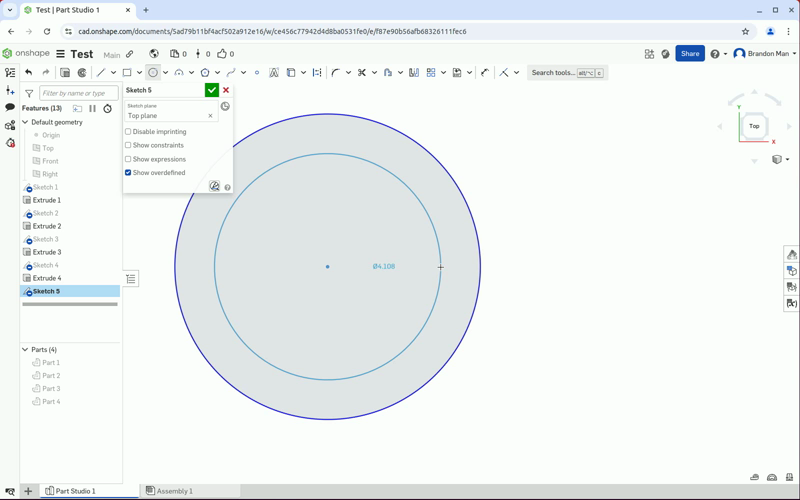
click(440, 266)
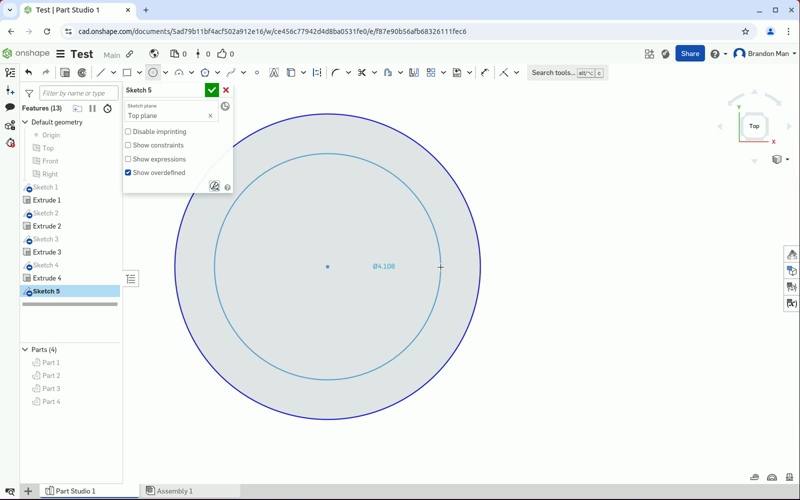
scroll(-6)
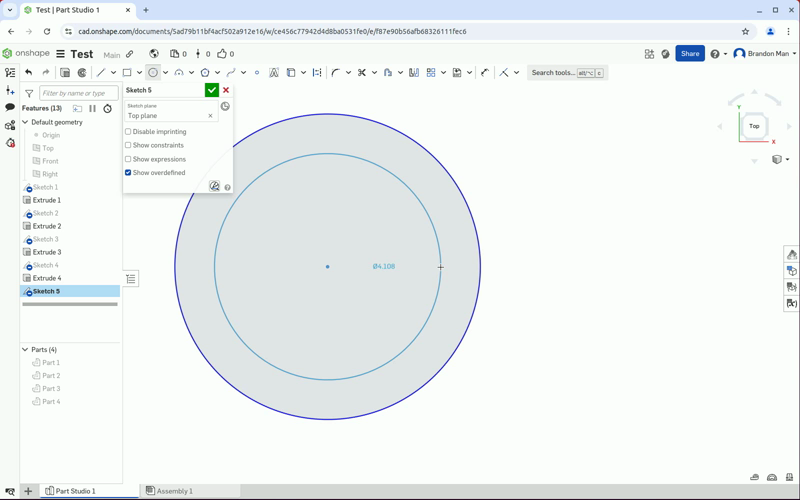
scroll(-6)
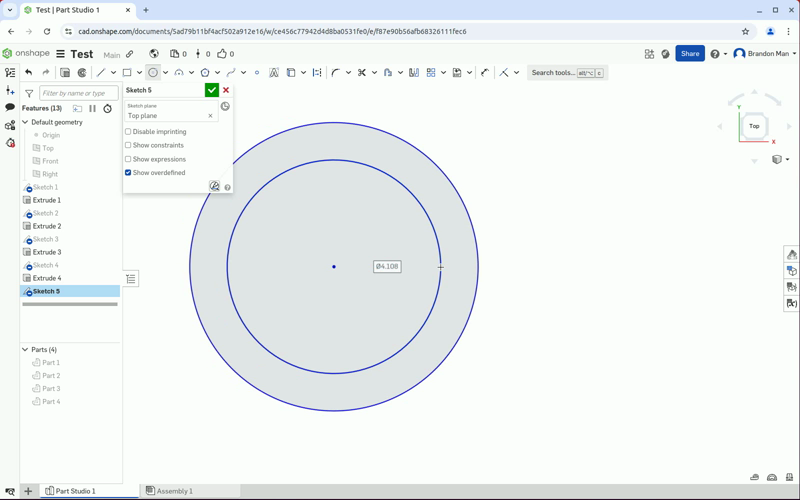
scroll(-6)
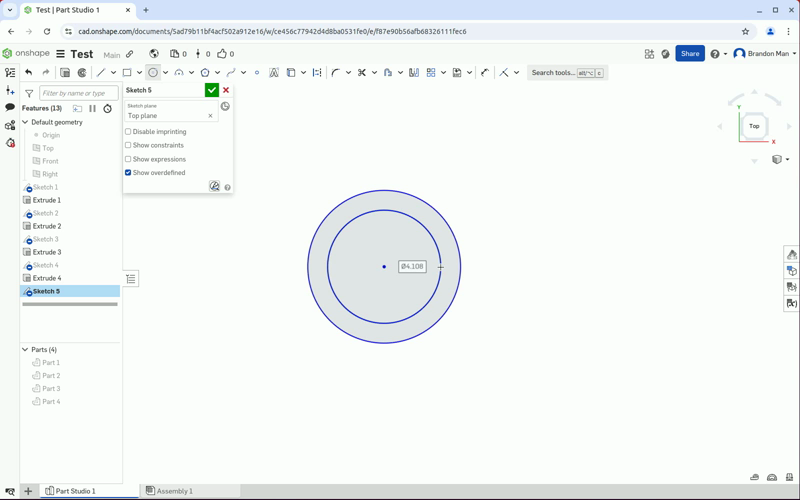
scroll(-6)
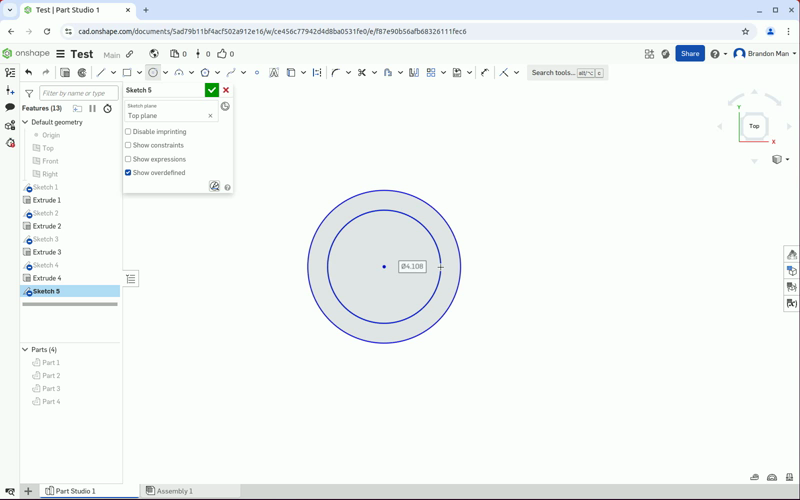
scroll(-6)
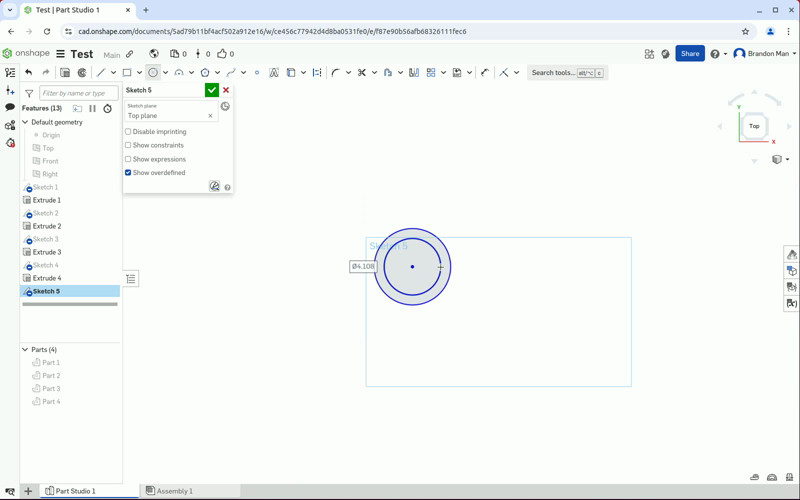
scroll(-6)
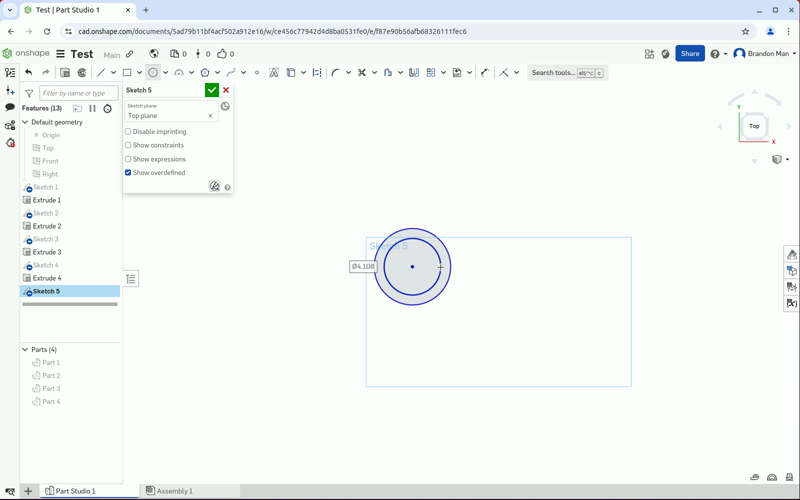
scroll(-6)
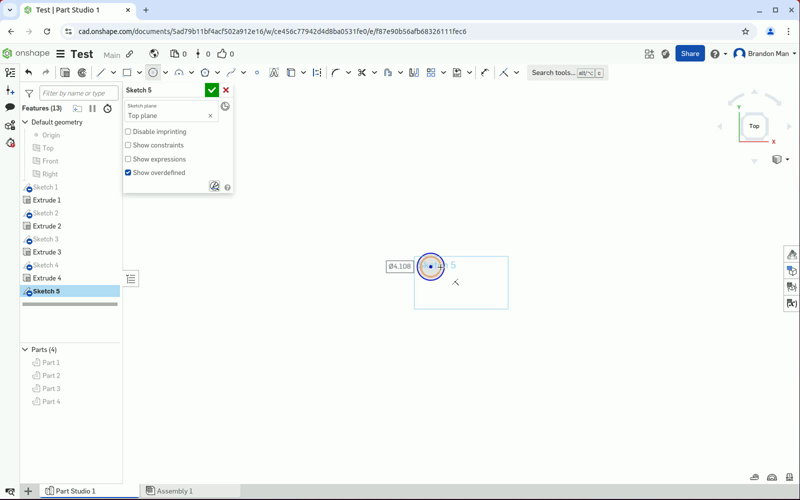
key(esc)
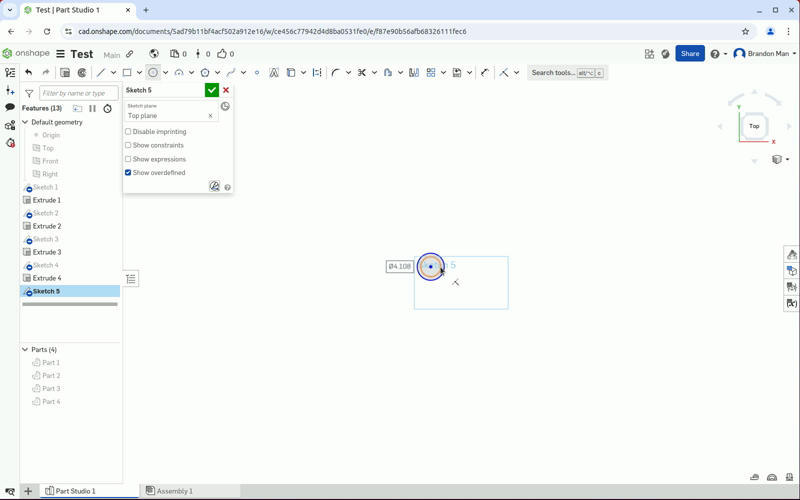
mouse_move(441, 270)
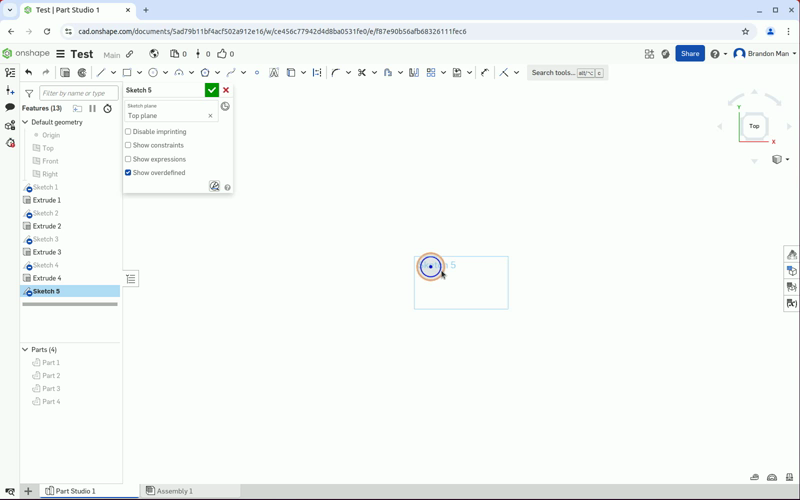
scroll(6)
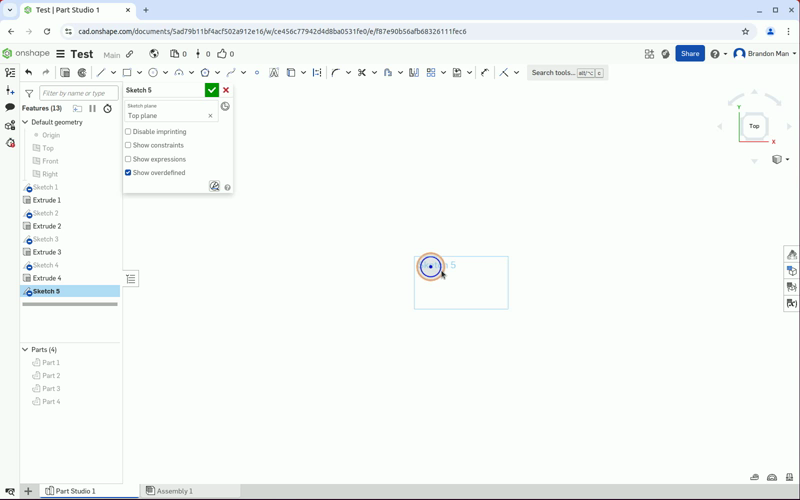
scroll(6)
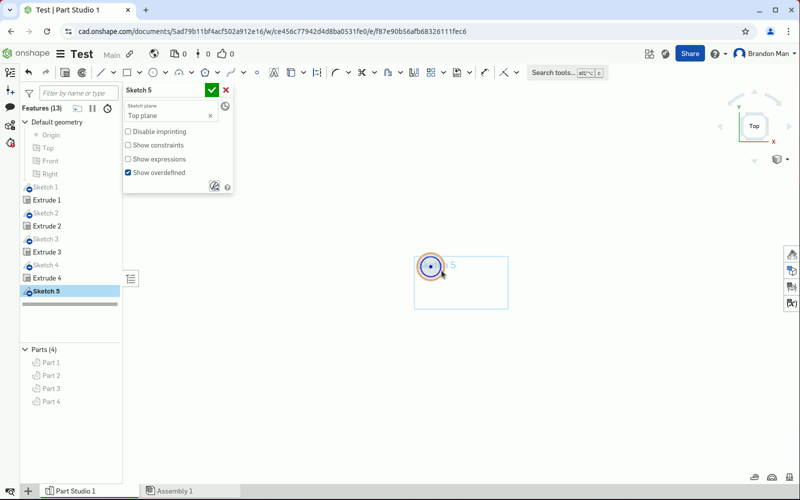
scroll(6)
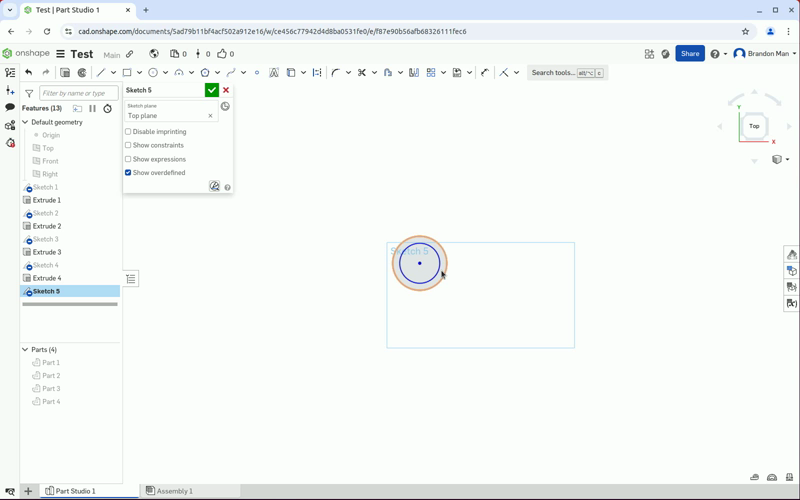
scroll(6)
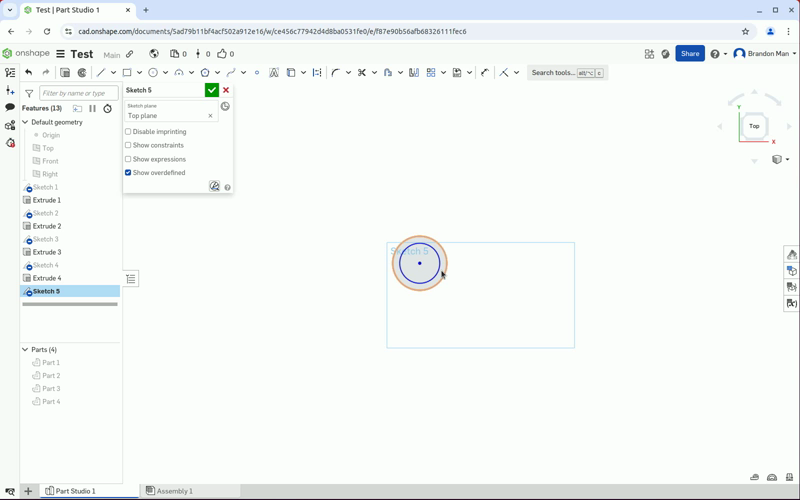
scroll(6)
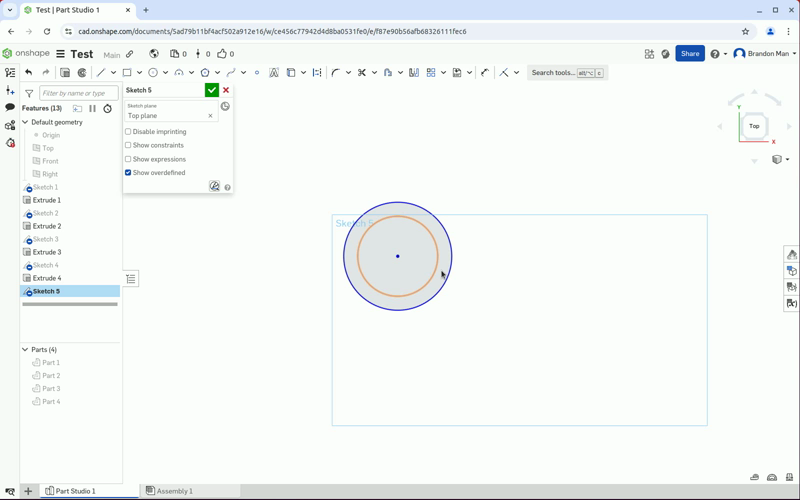
scroll(6)
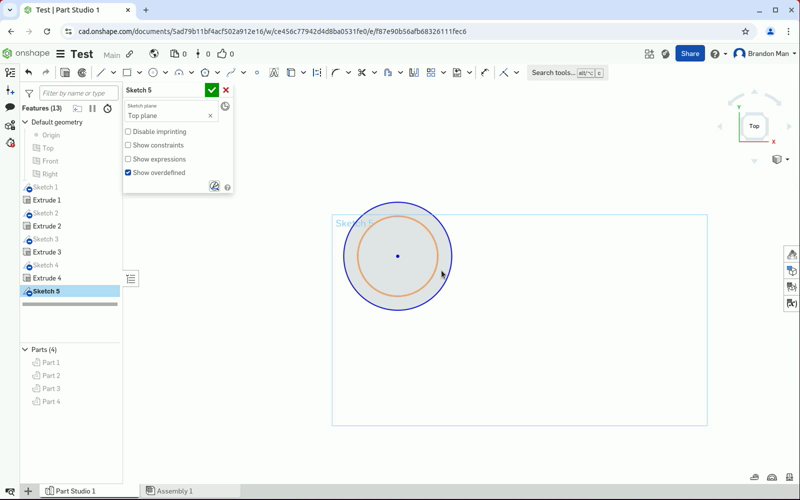
scroll(6)
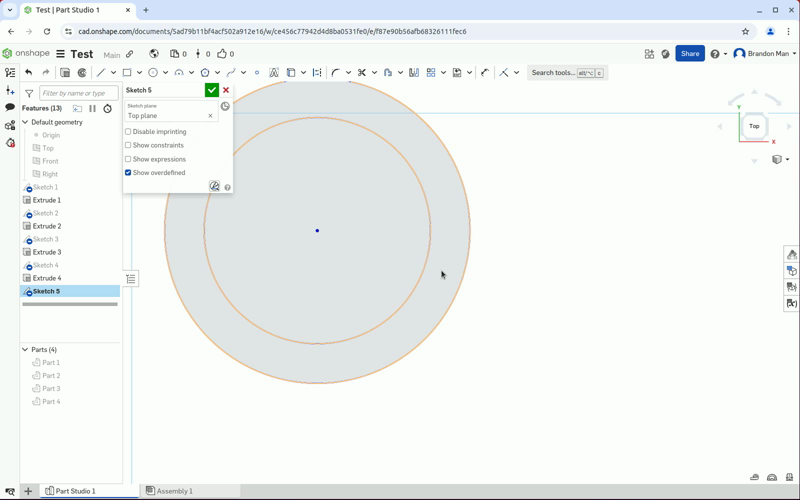
click(441, 270)
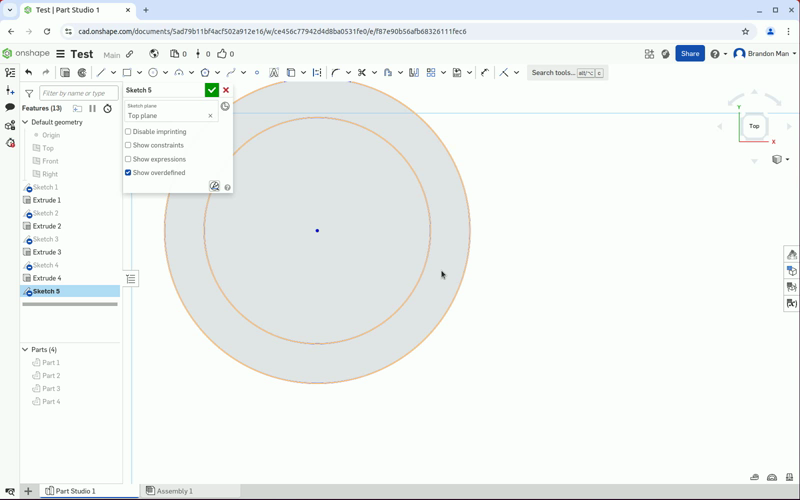
scroll(-6)
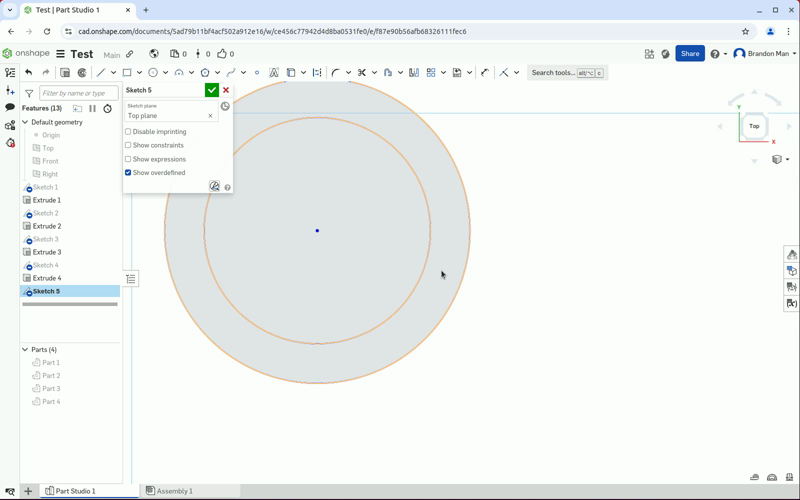
scroll(-6)
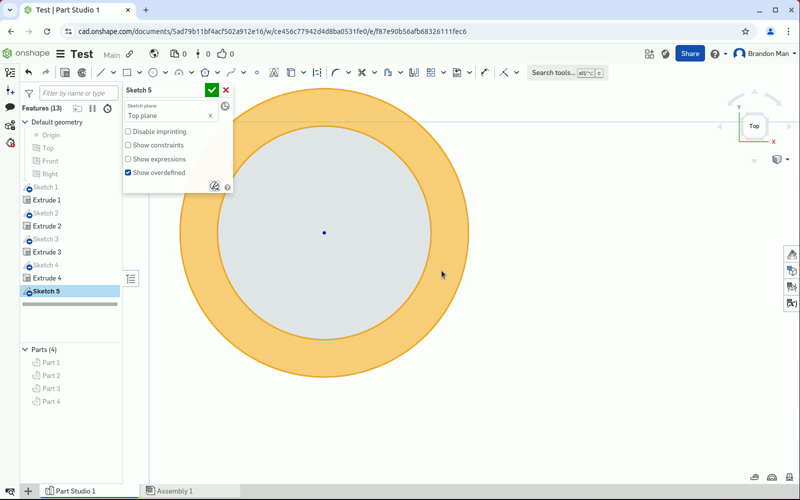
scroll(-6)
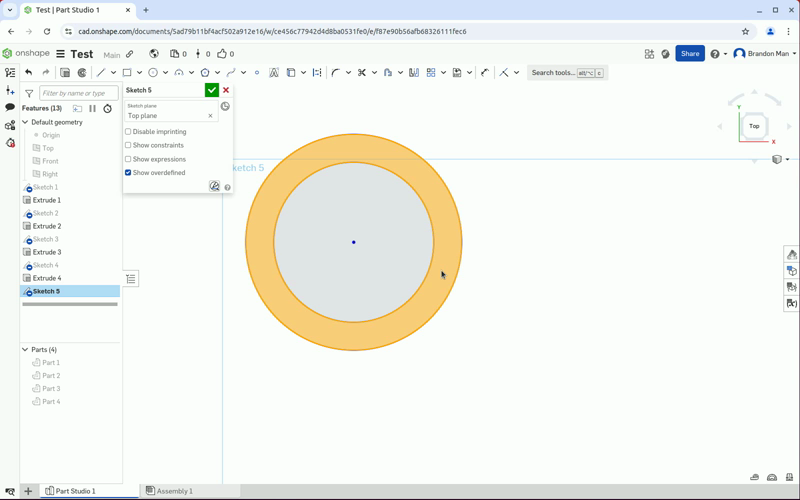
scroll(-6)
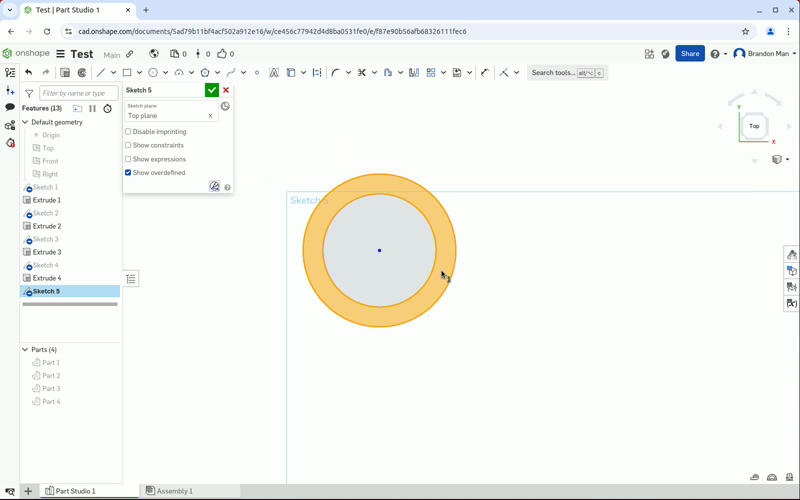
scroll(-6)
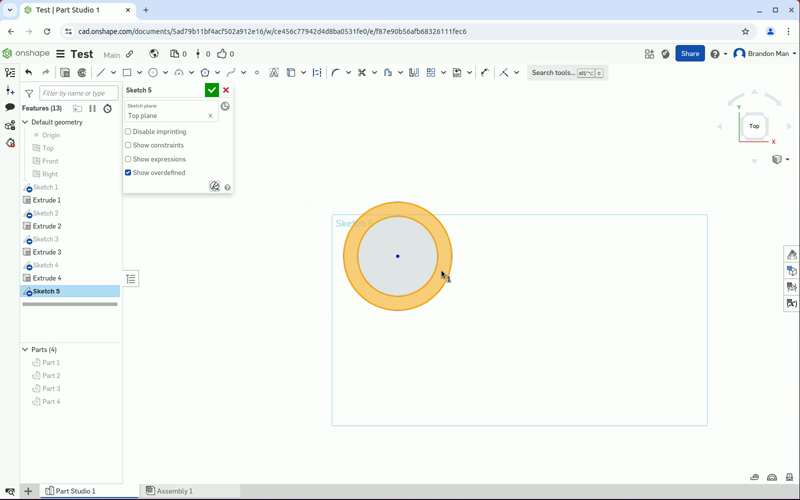
scroll(-6)
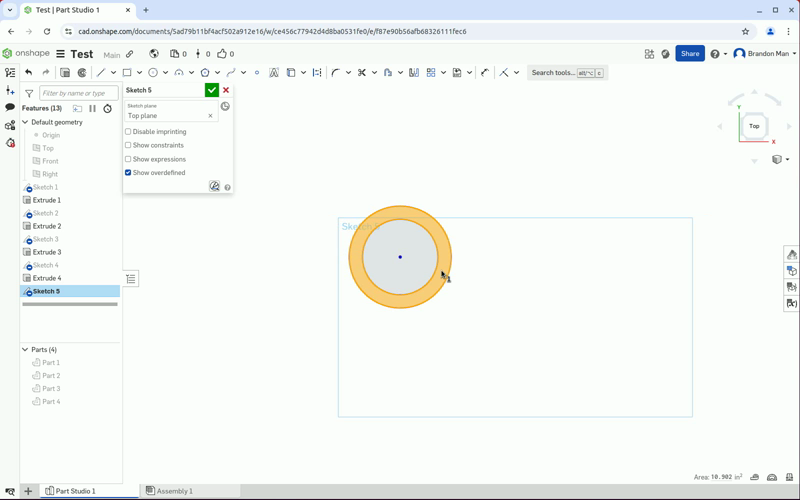
scroll(-6)
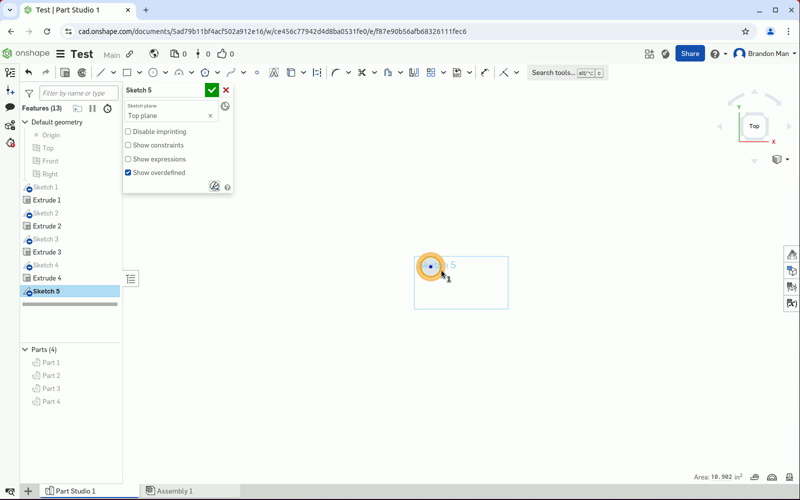
mouse_move(73, 352)
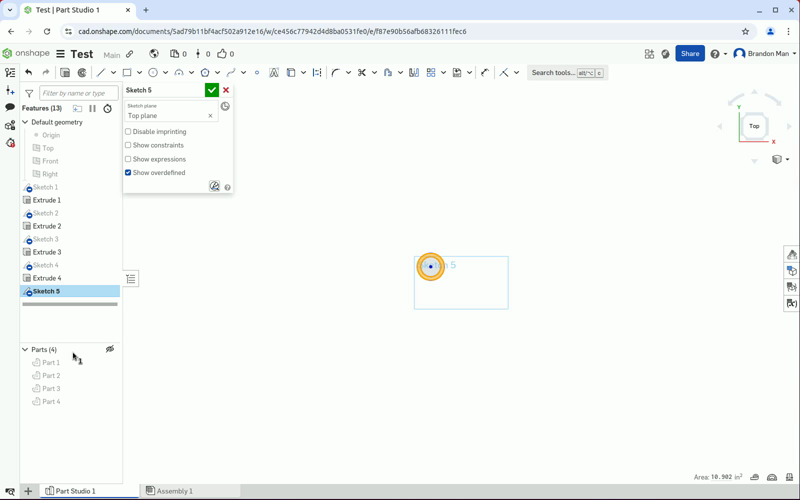
key(shift+y)
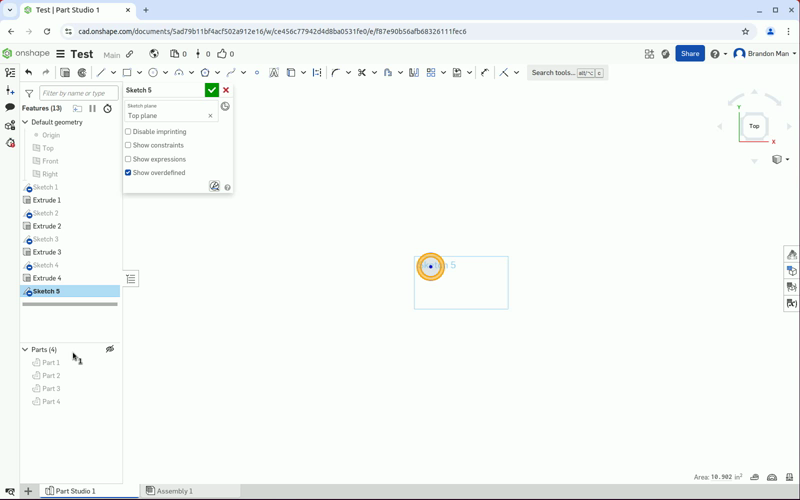
key(shift+e)
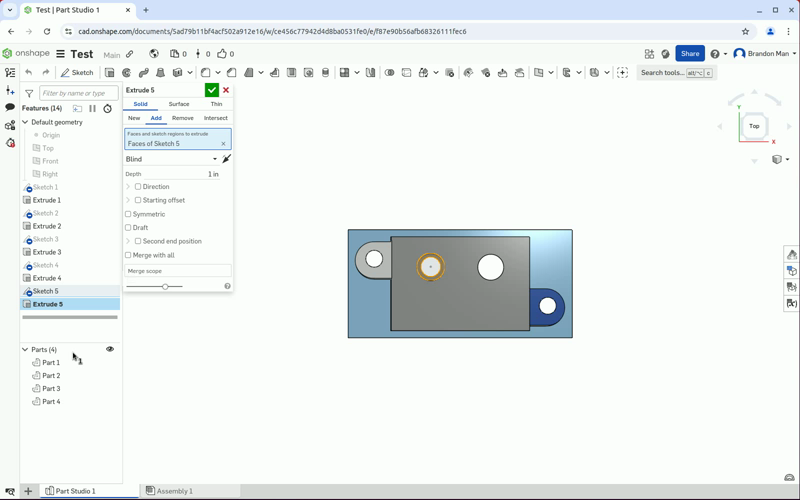
mouse_move(143, 106)
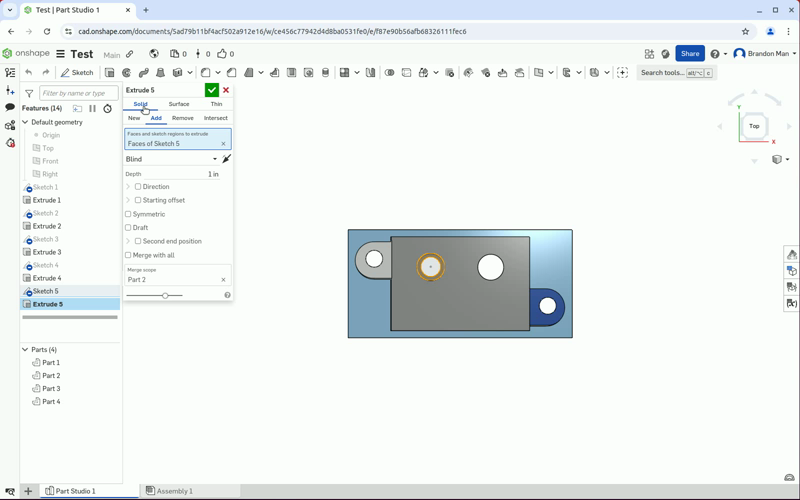
click(143, 106)
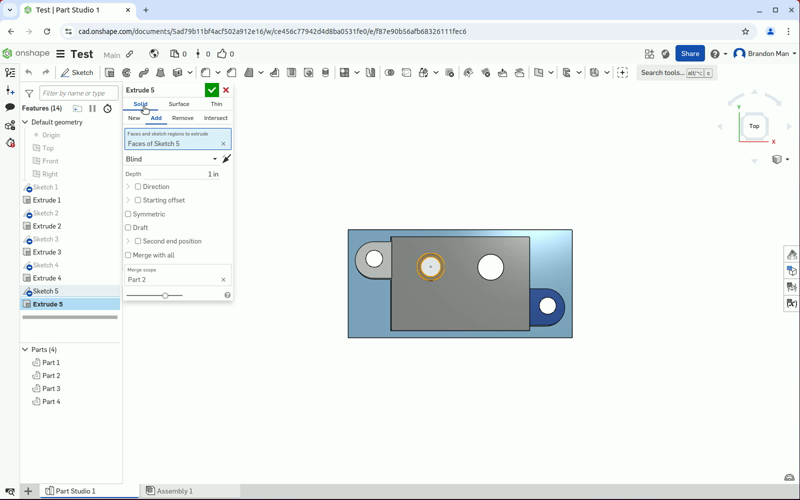
mouse_move(137, 120)
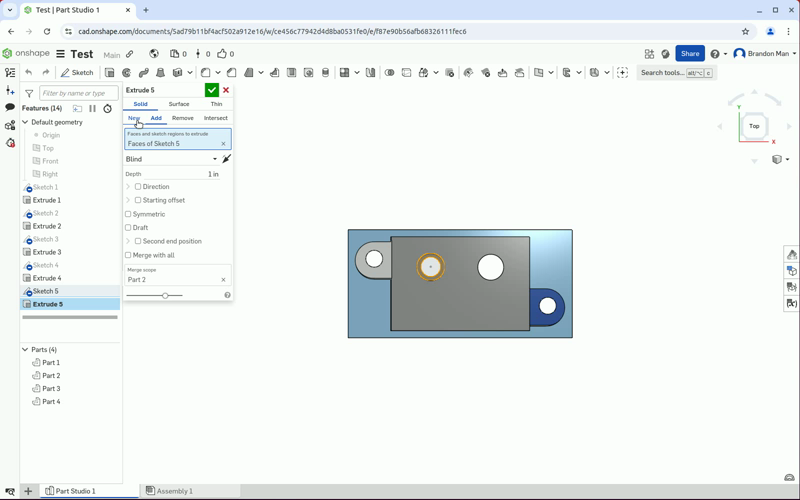
click(137, 120)
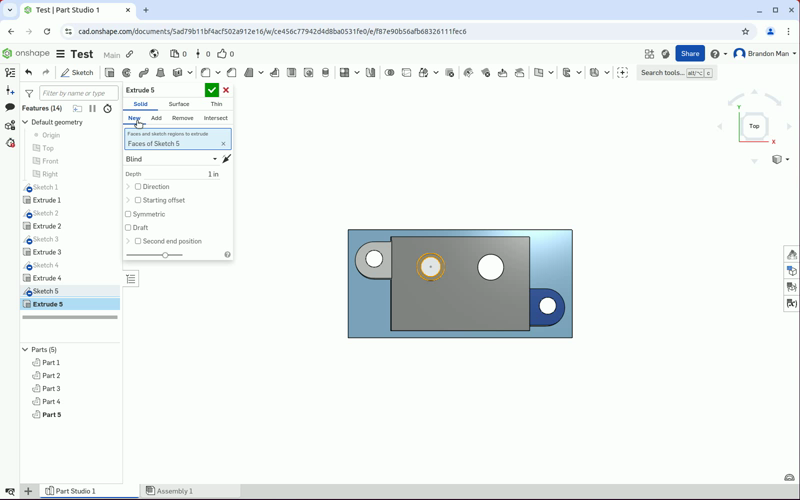
key(tab, 4)
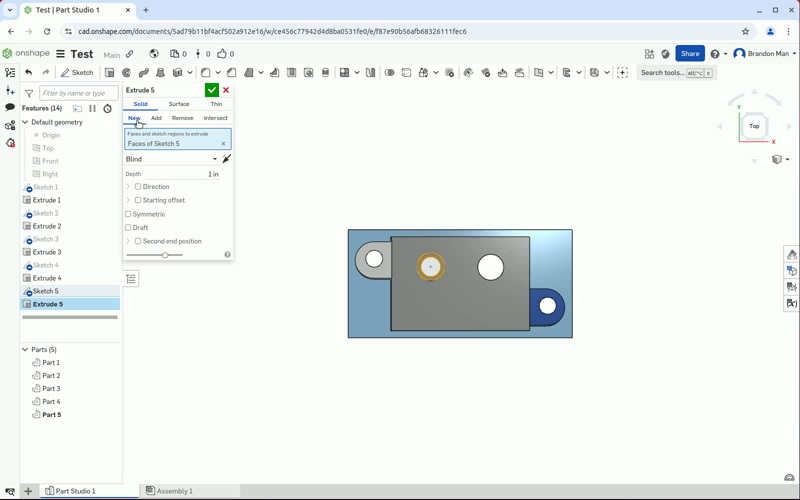
text(4.333)
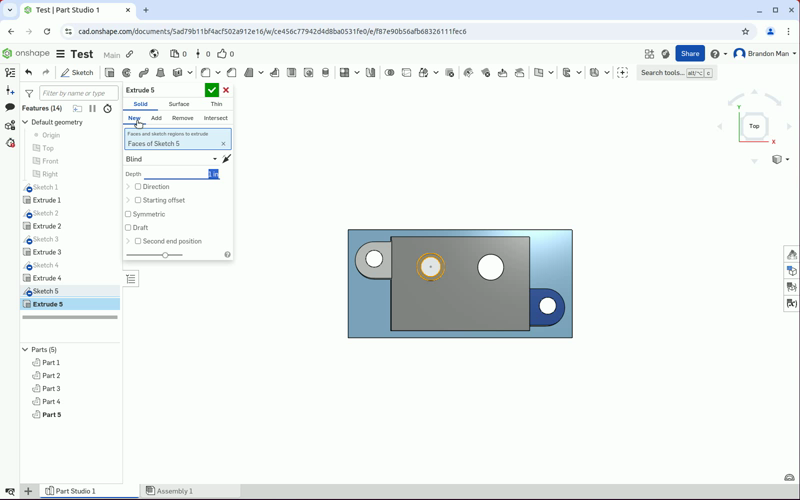
key(enter)
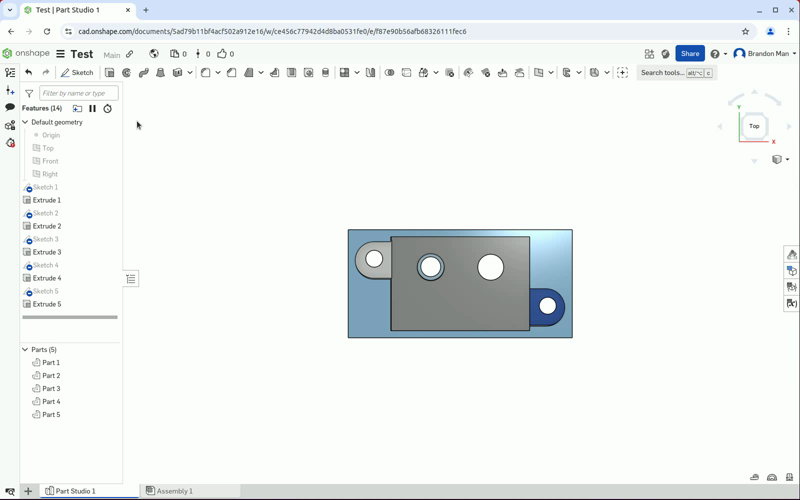
key(shift+h)
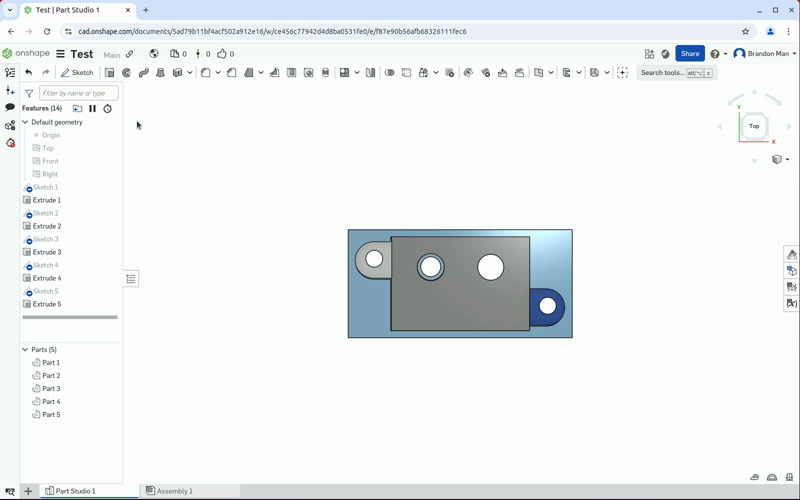
key(shift+h)
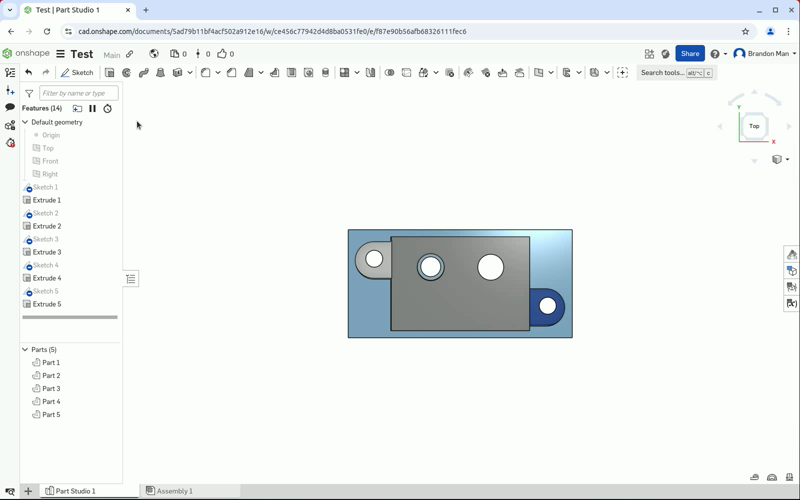
mouse_move(73, 189)
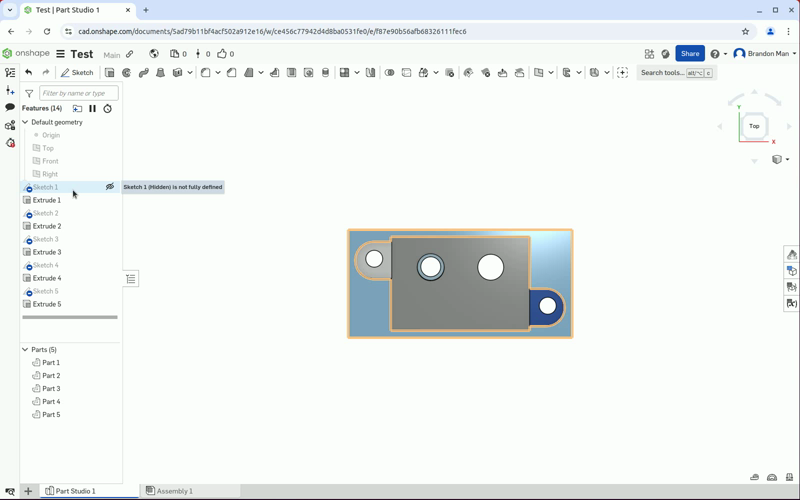
click(73, 189)
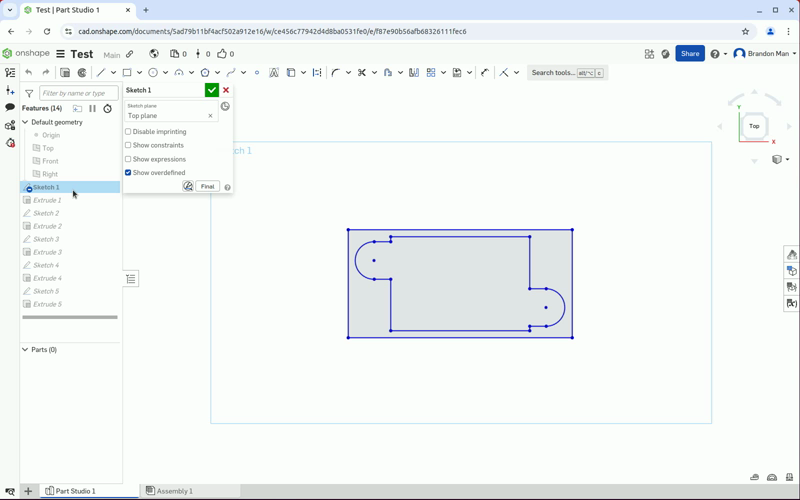
mouse_move(229, 92)
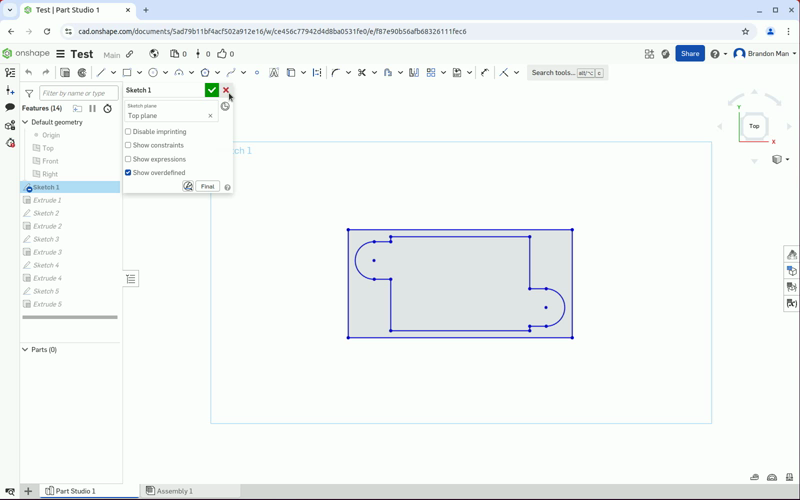
click(229, 92)
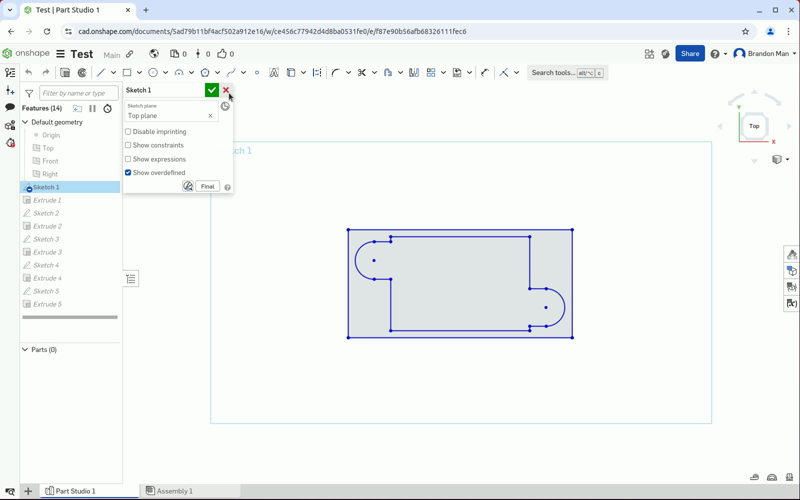
key(shift+s)
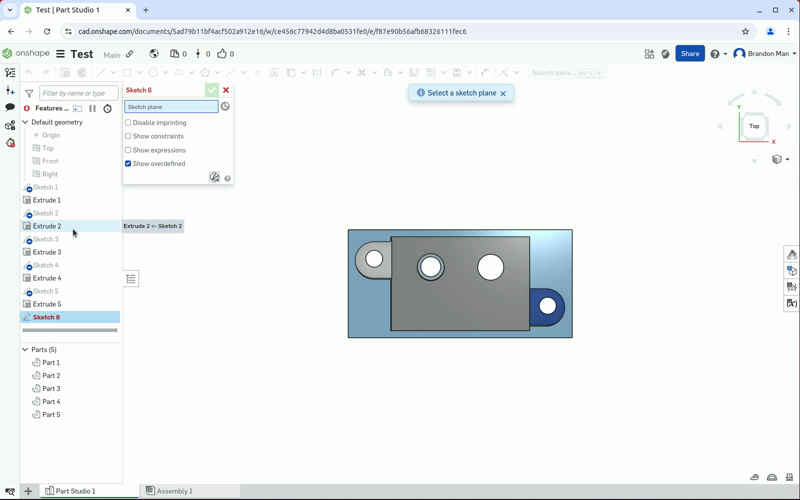
scroll(3)
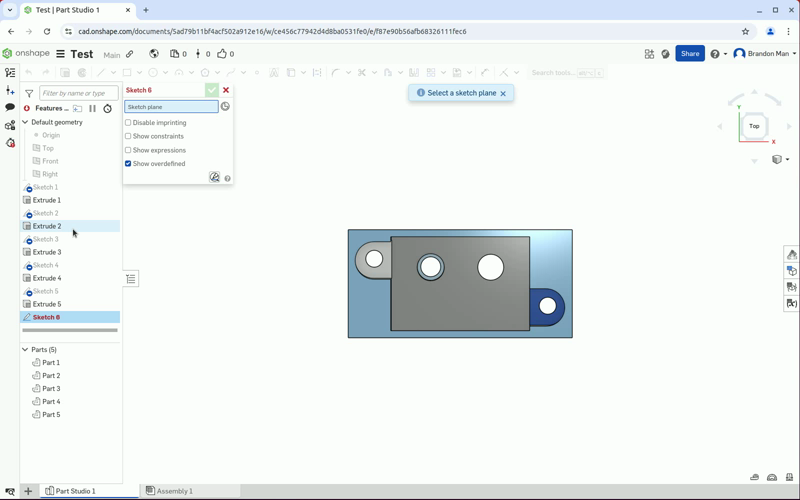
mouse_move(73, 150)
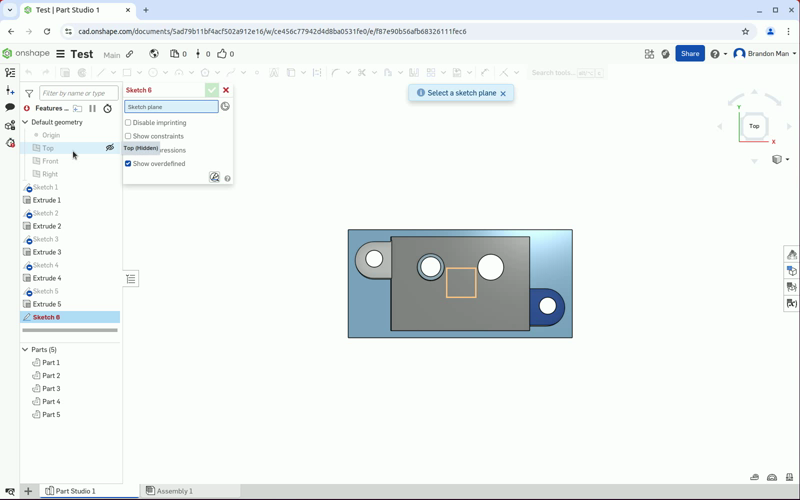
click(73, 150)
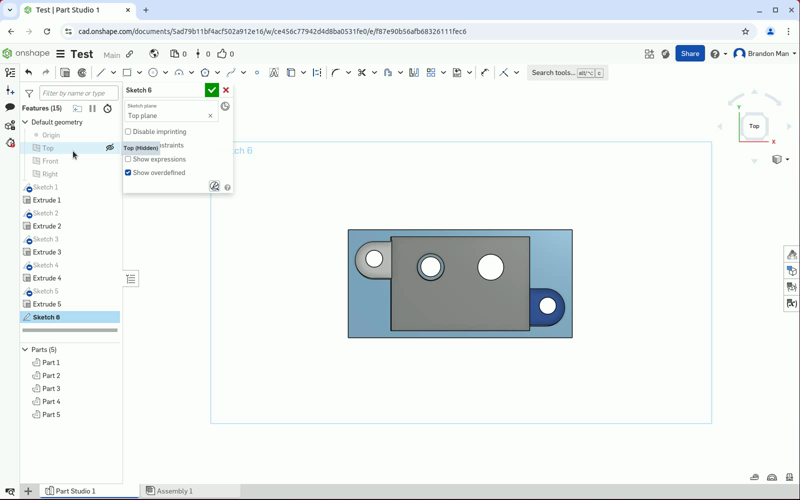
mouse_move(73, 352)
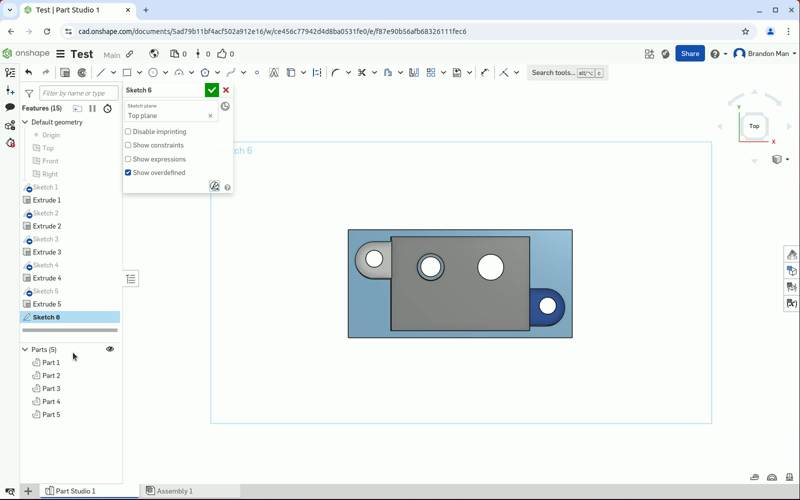
key(y)
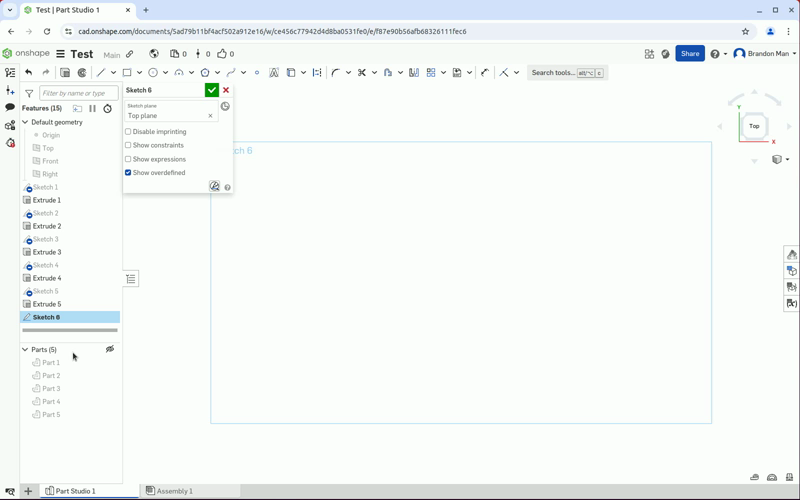
key(c)
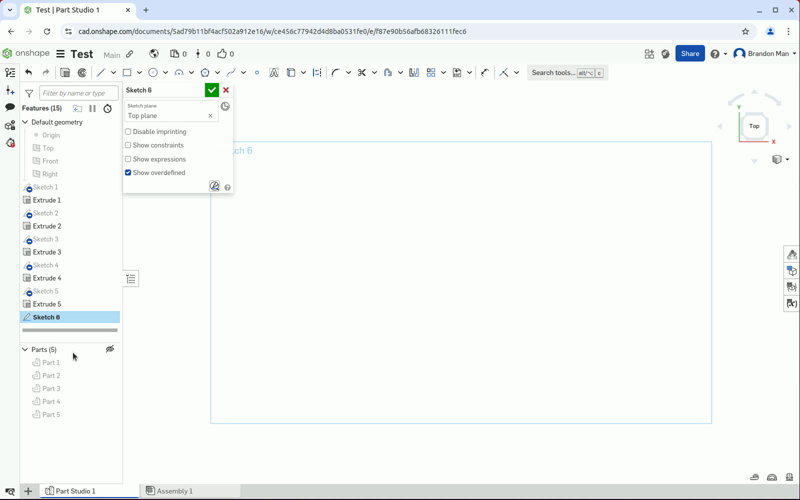
key_down(shift)
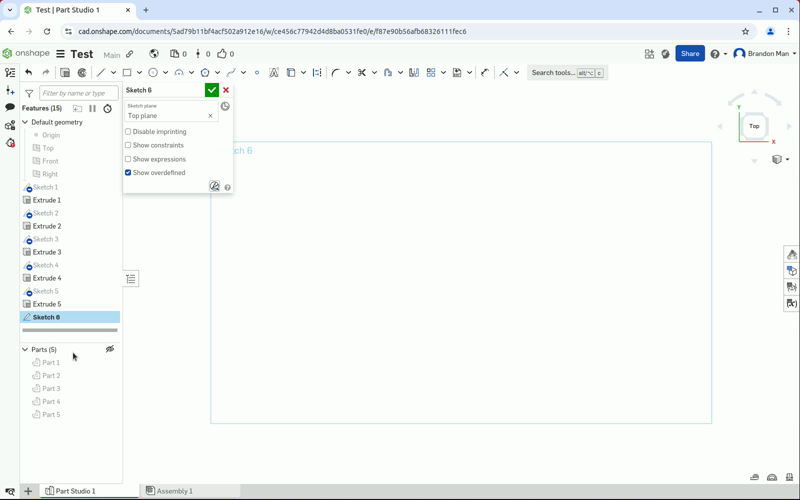
mouse_move(491, 266)
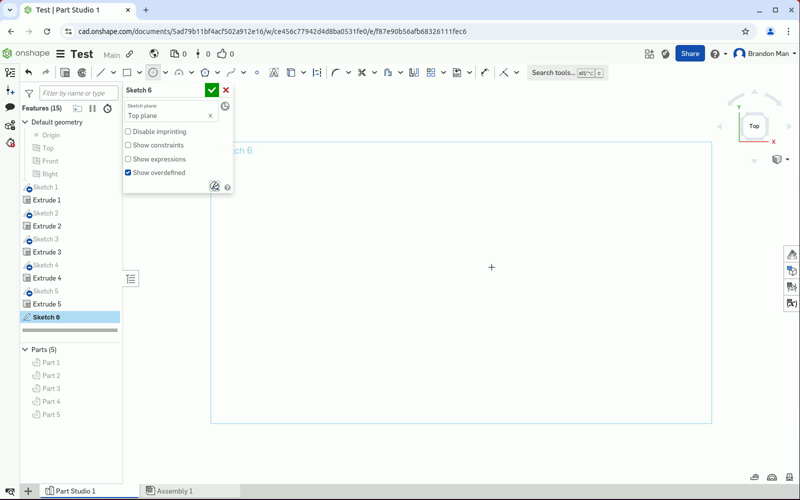
click(491, 266)
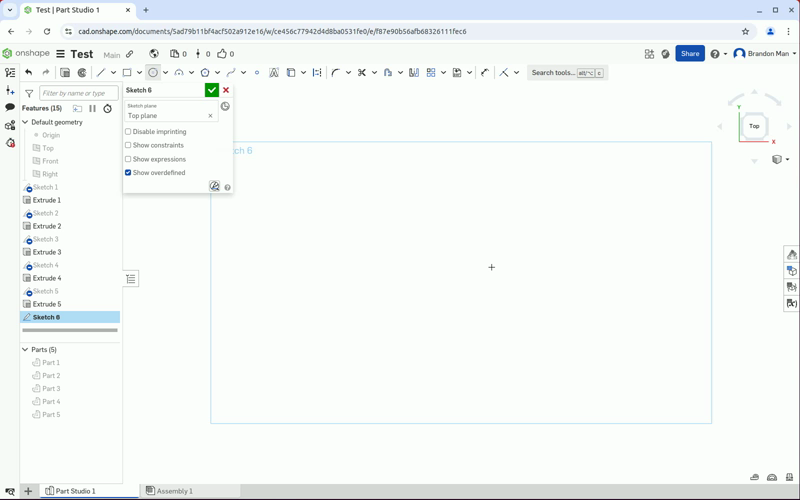
key_up(shift)
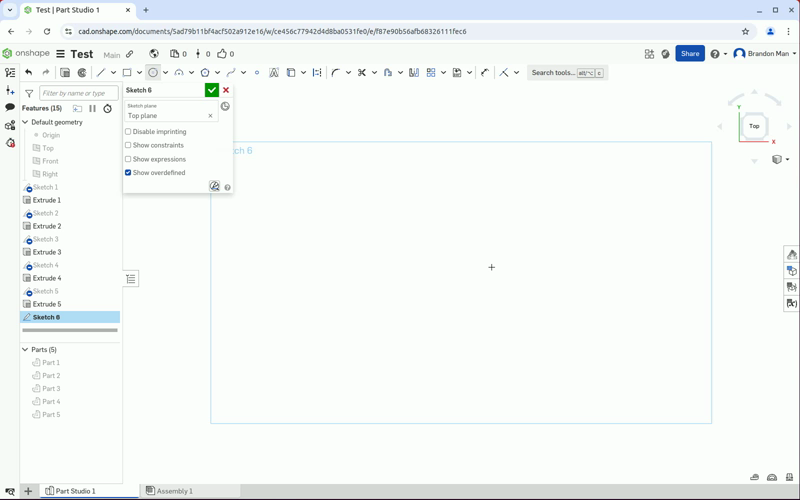
mouse_move(504, 266)
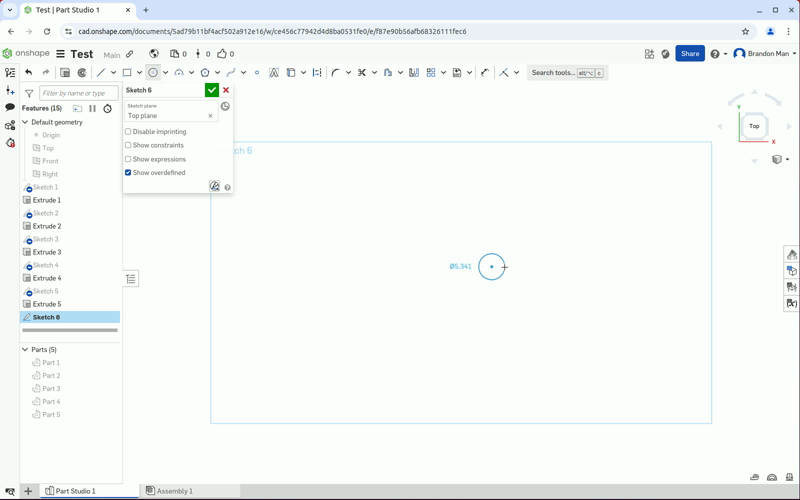
click(504, 266)
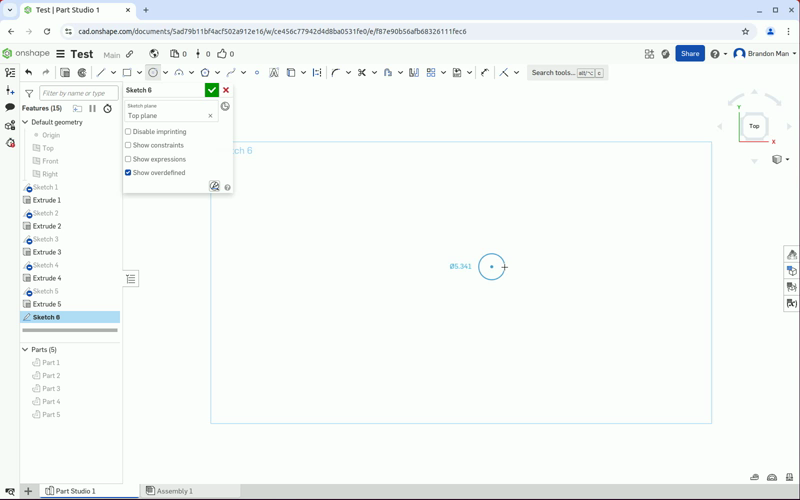
key(esc)
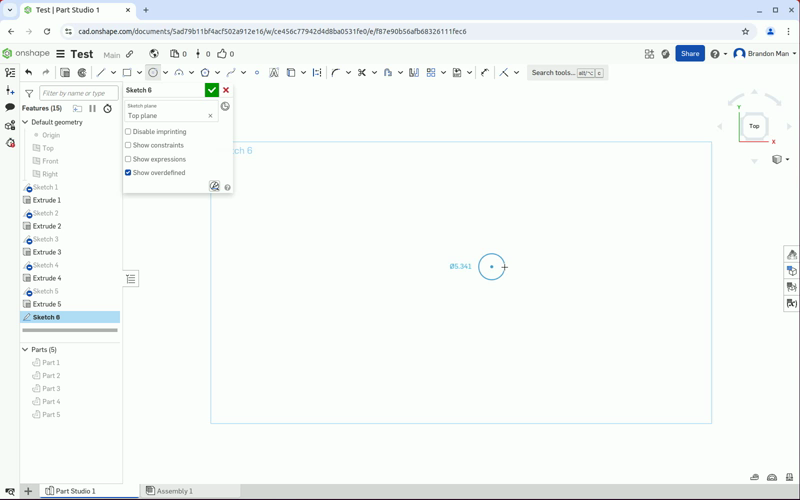
key(c)
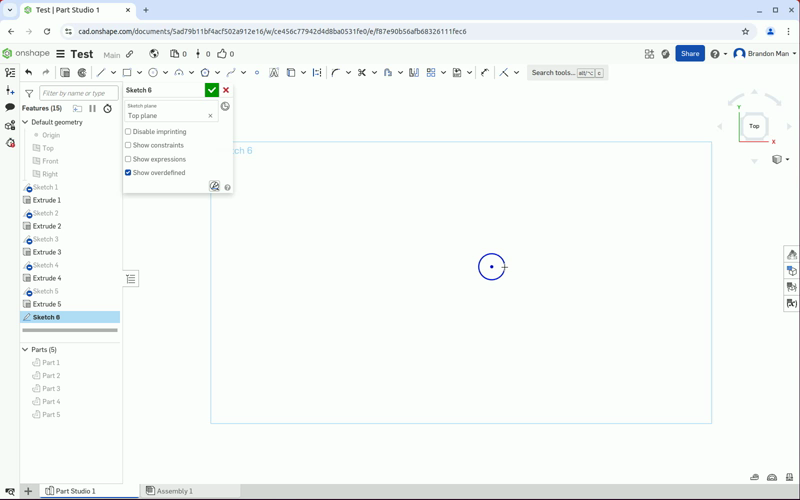
key_down(shift)
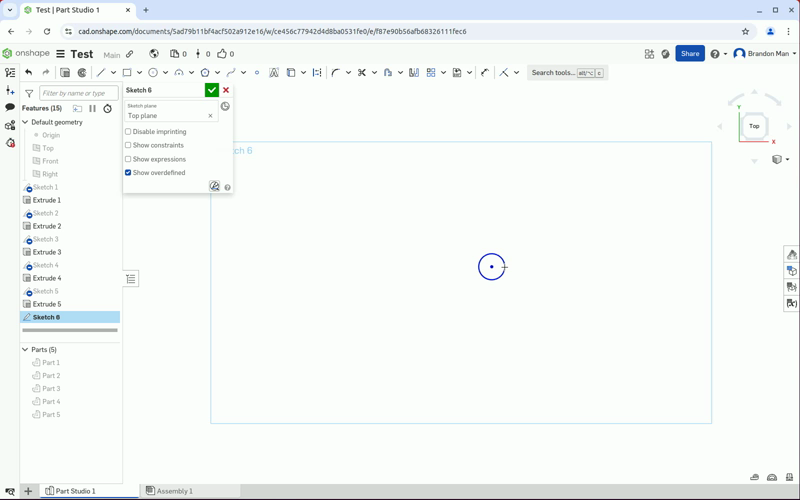
mouse_move(491, 266)
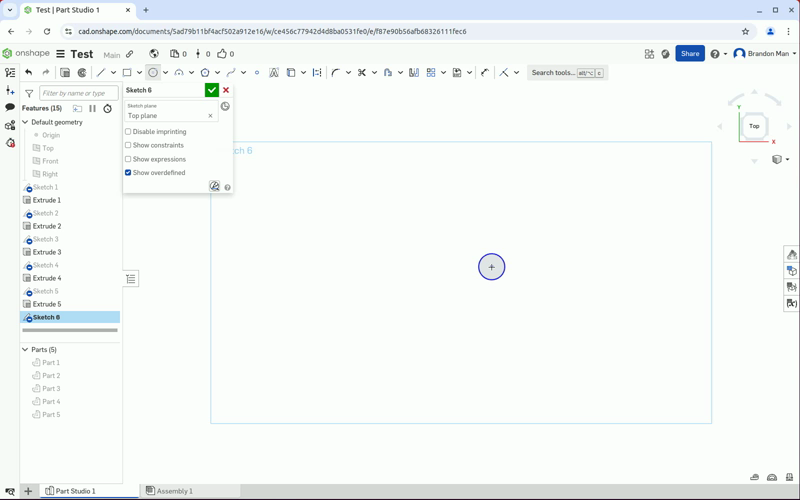
click(491, 266)
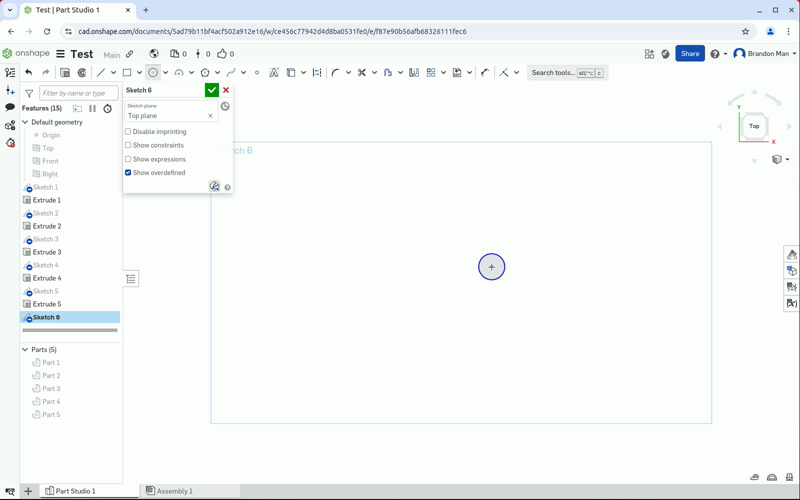
key_up(shift)
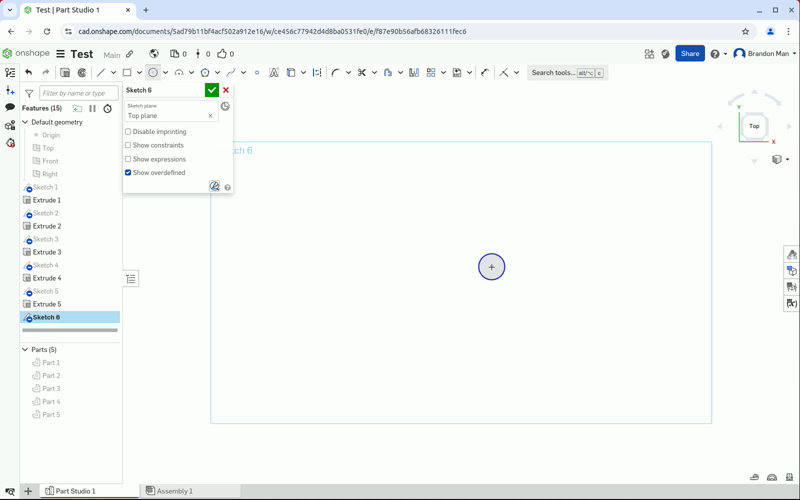
mouse_move(501, 266)
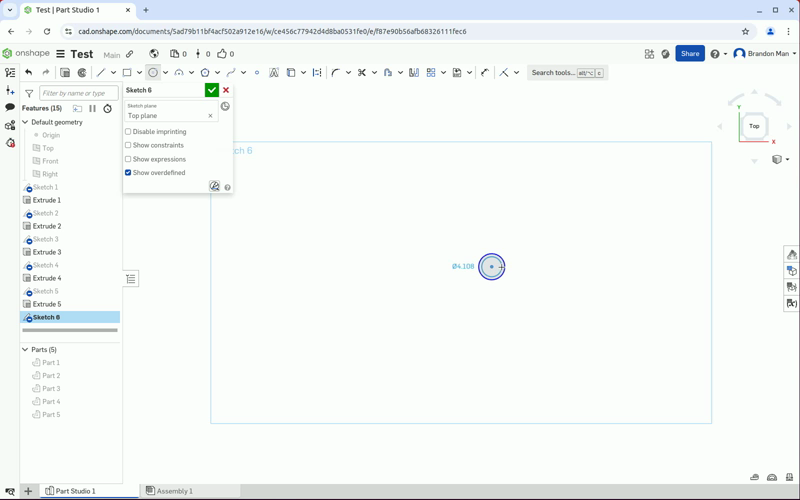
scroll(6)
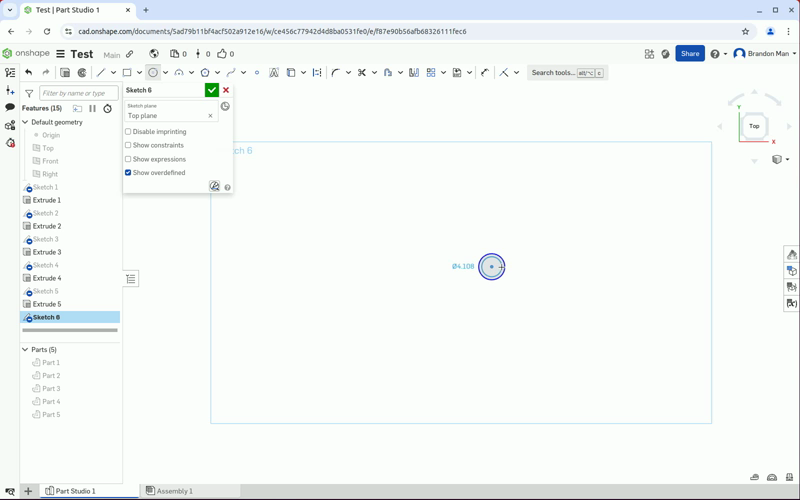
scroll(6)
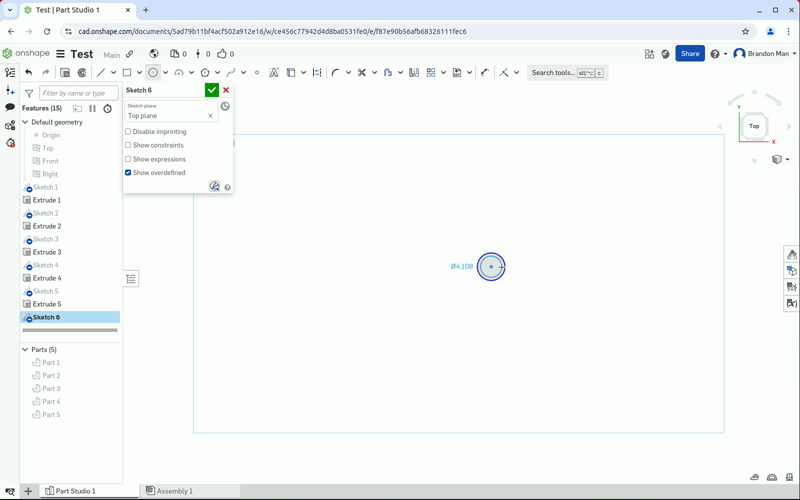
scroll(6)
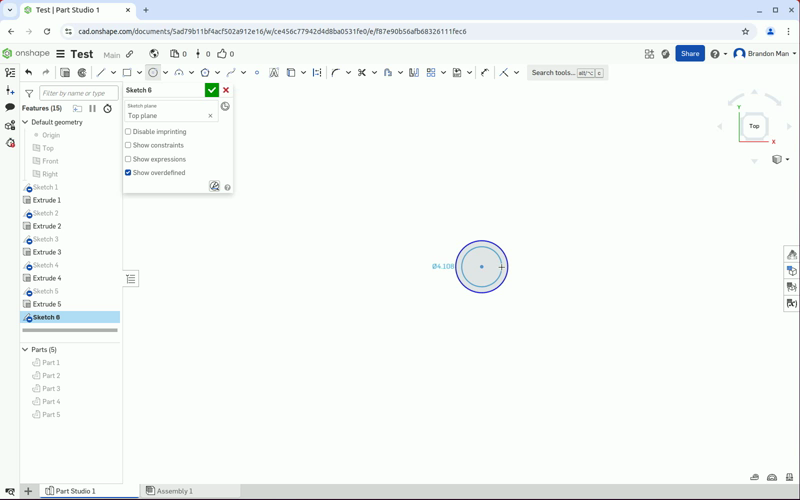
scroll(6)
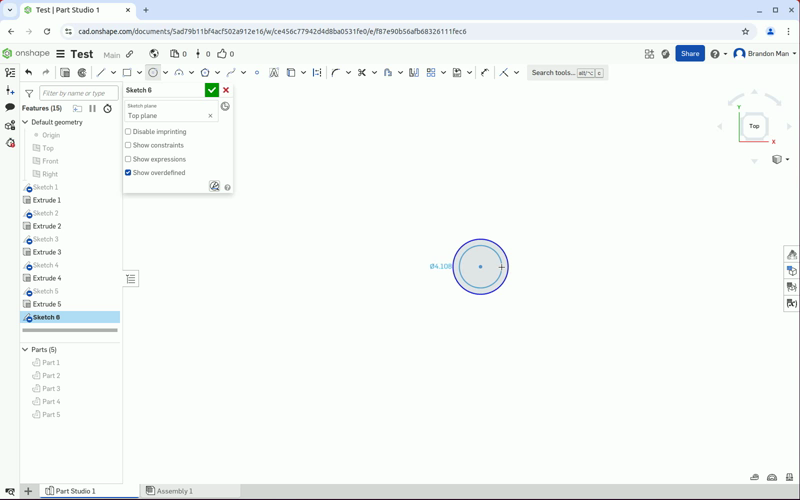
scroll(6)
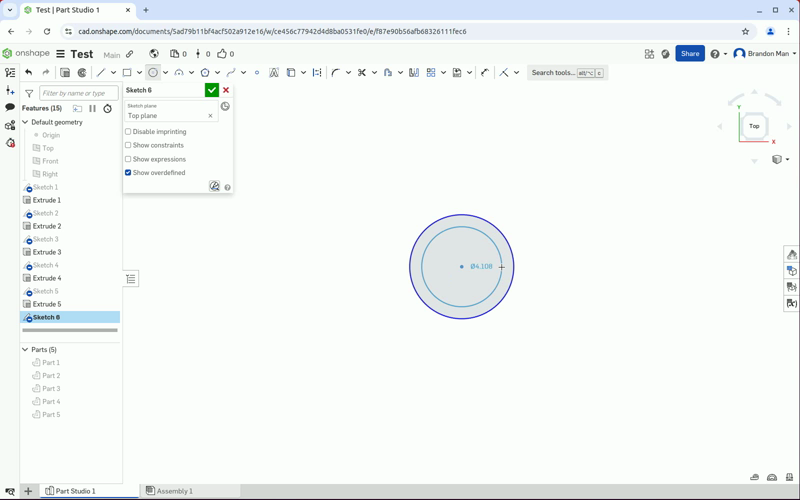
scroll(6)
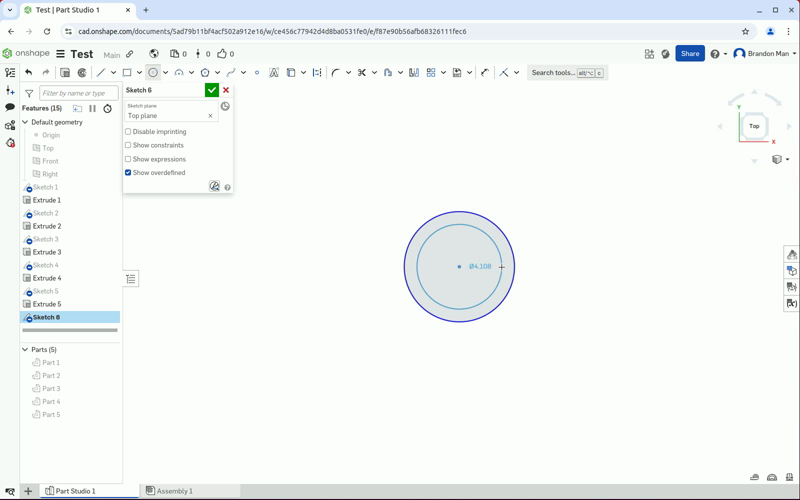
scroll(6)
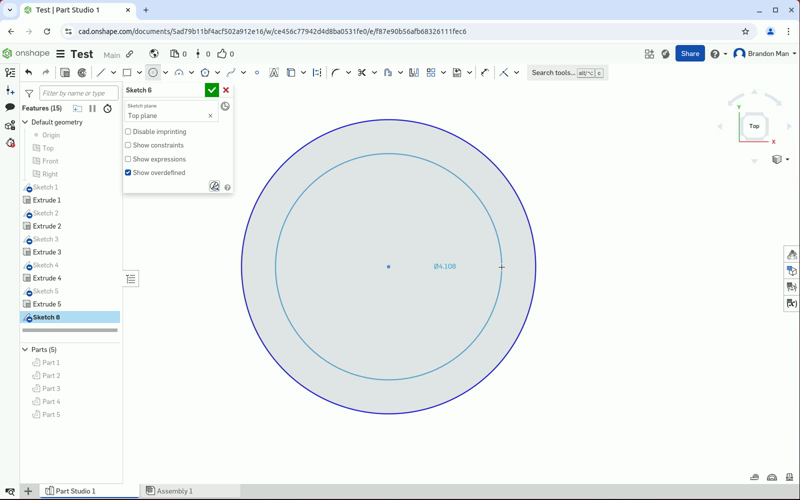
click(501, 266)
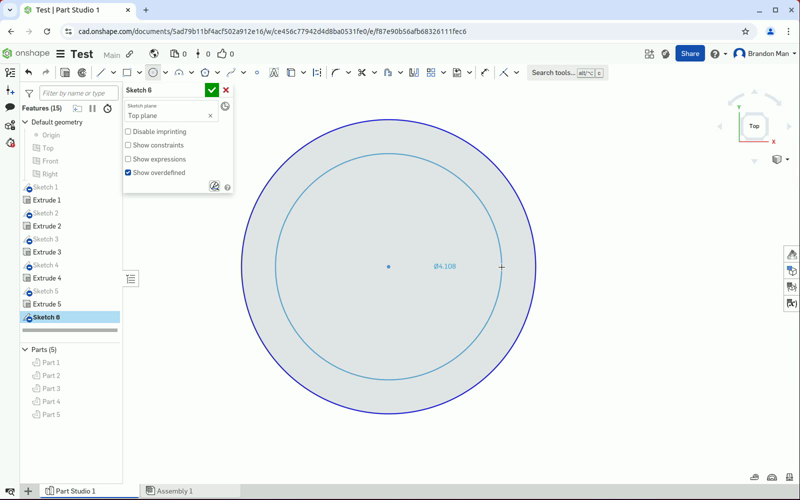
scroll(-6)
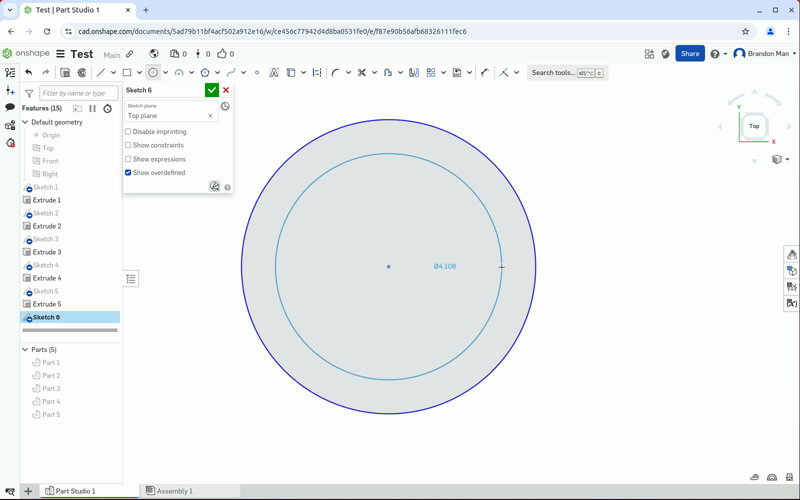
scroll(-6)
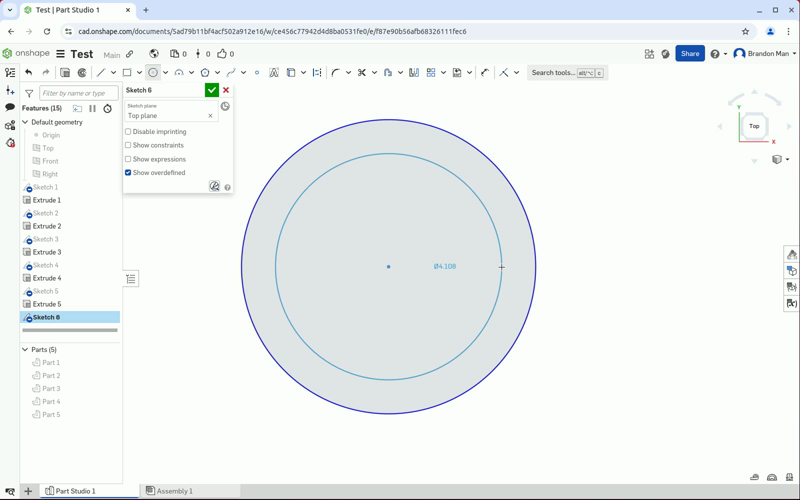
scroll(-6)
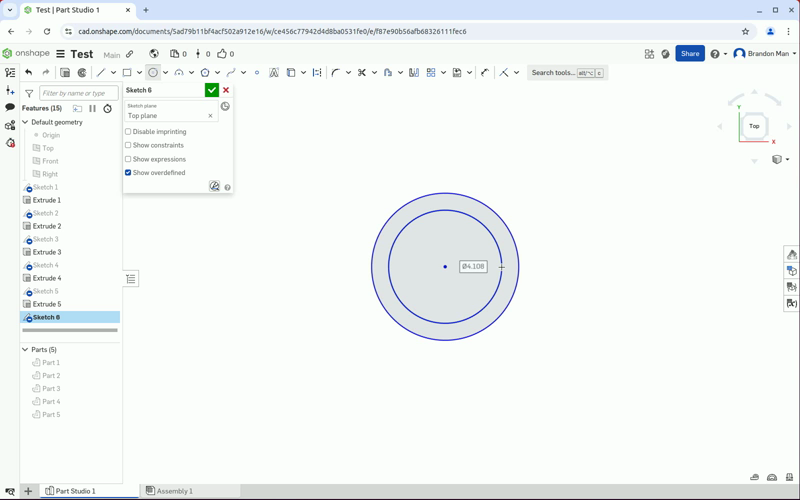
scroll(-6)
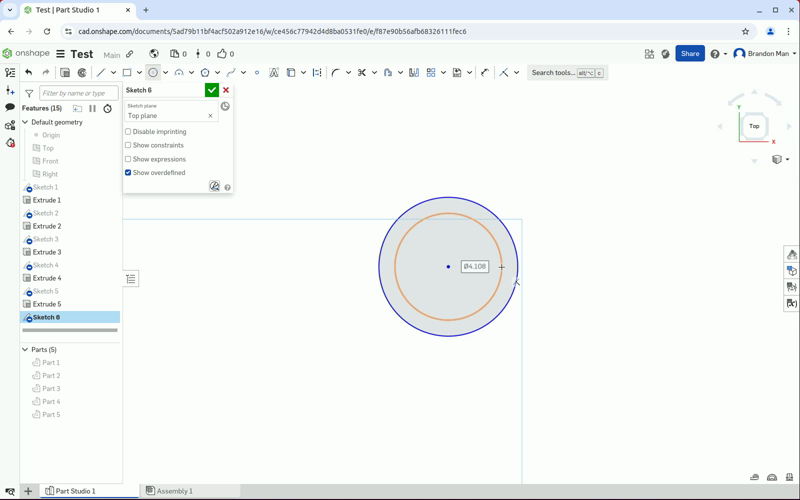
scroll(-6)
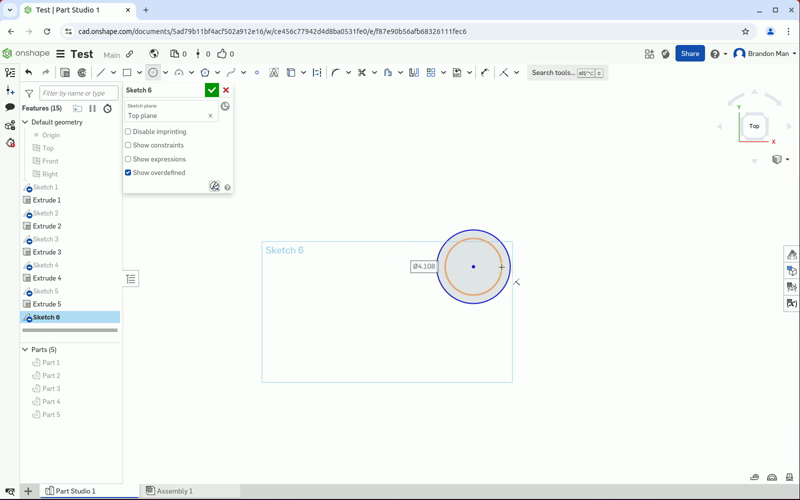
scroll(-6)
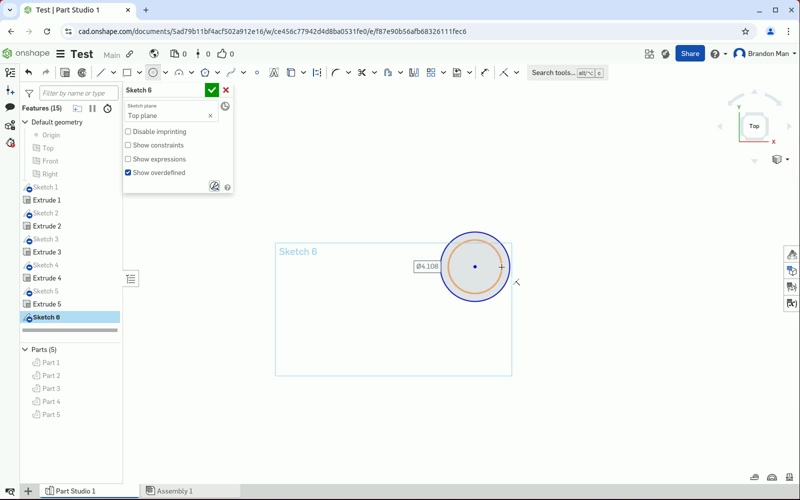
scroll(-6)
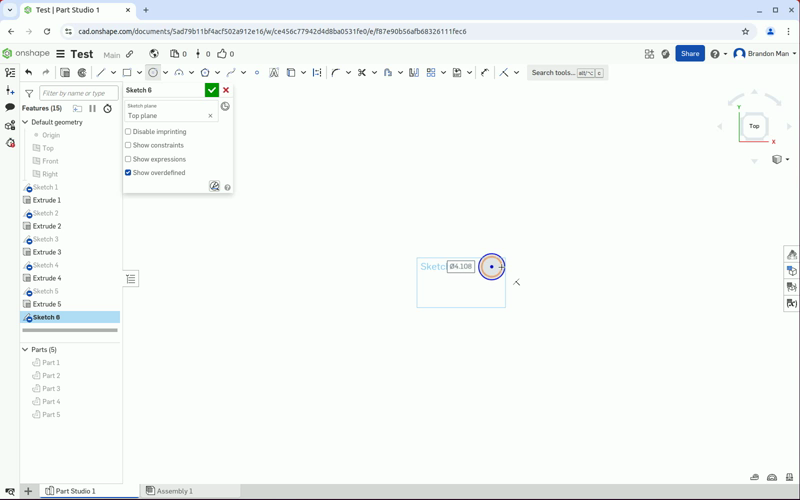
key(esc)
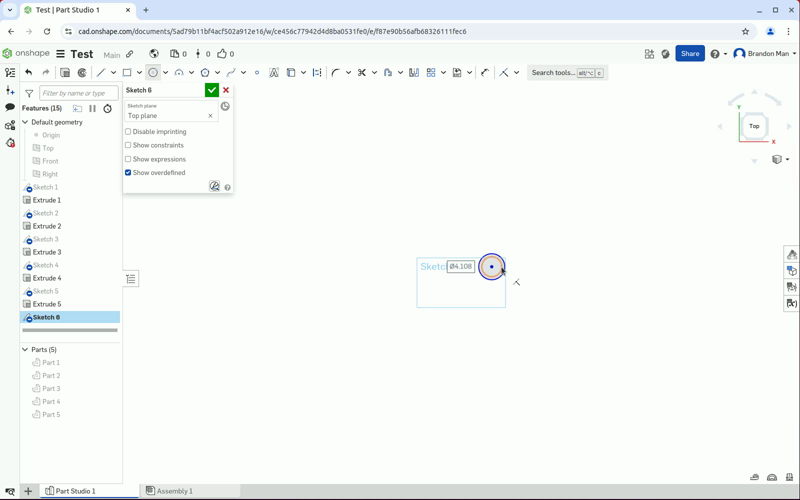
mouse_move(502, 264)
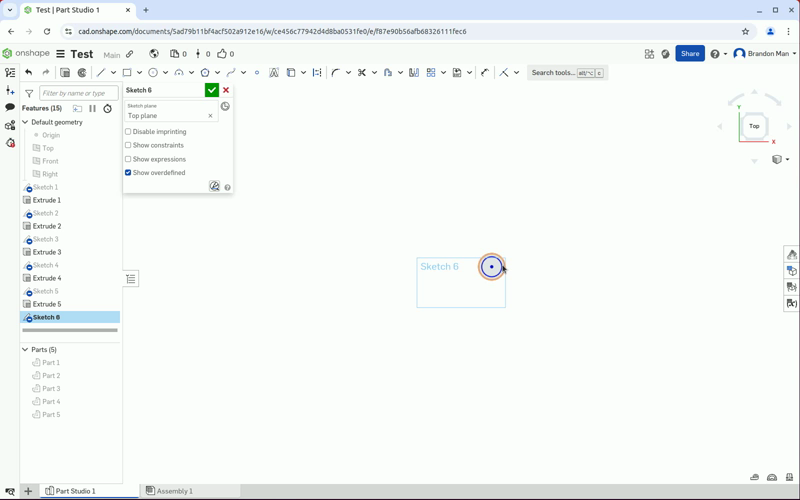
scroll(6)
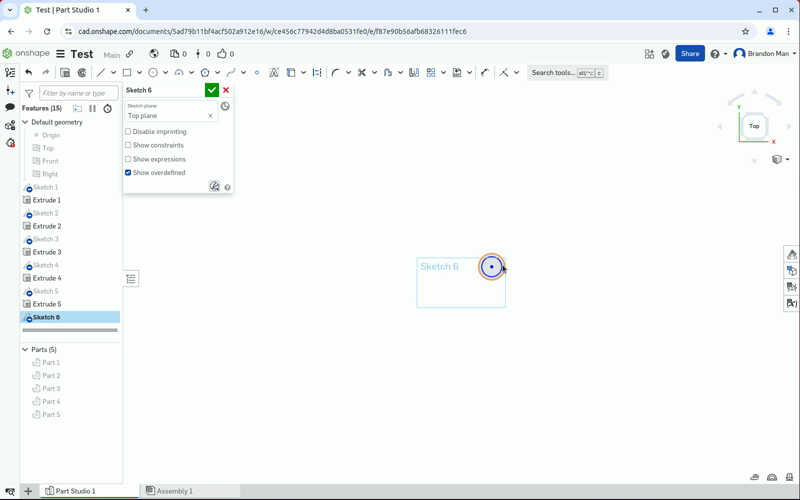
scroll(6)
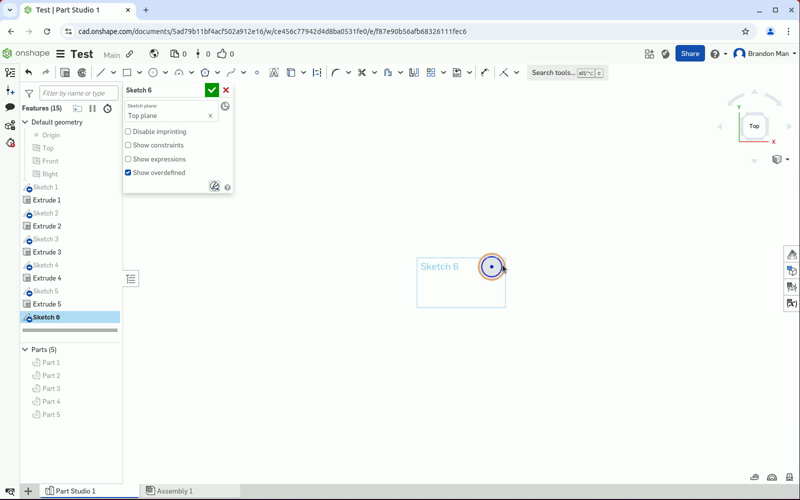
scroll(6)
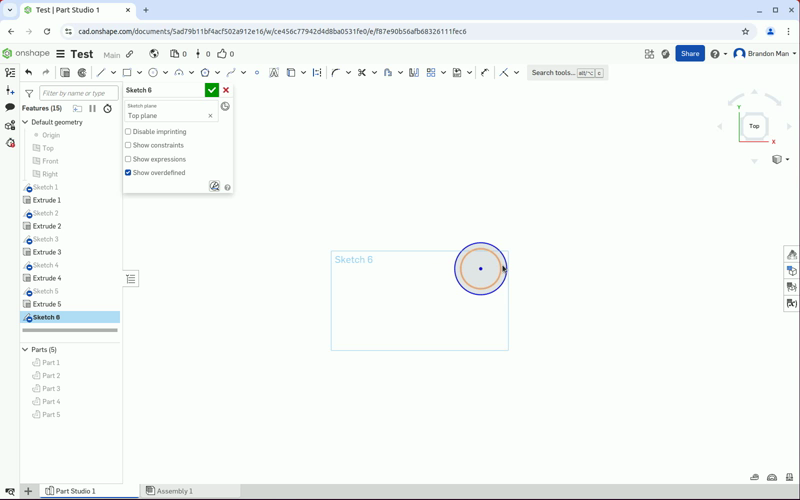
scroll(6)
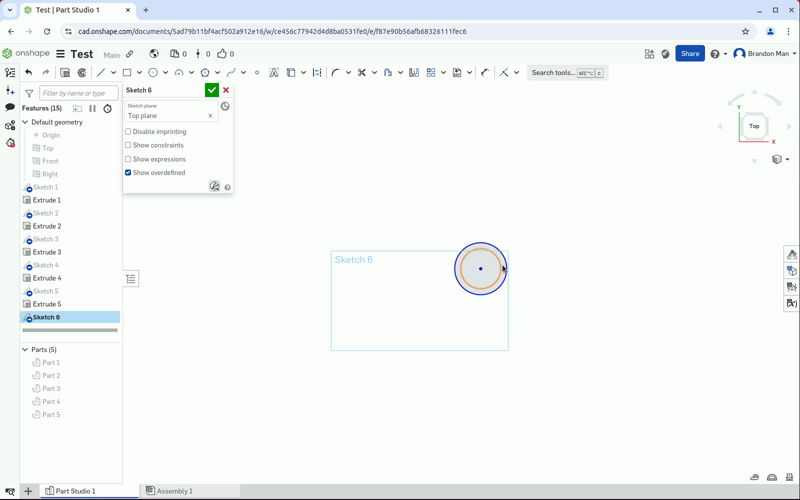
scroll(6)
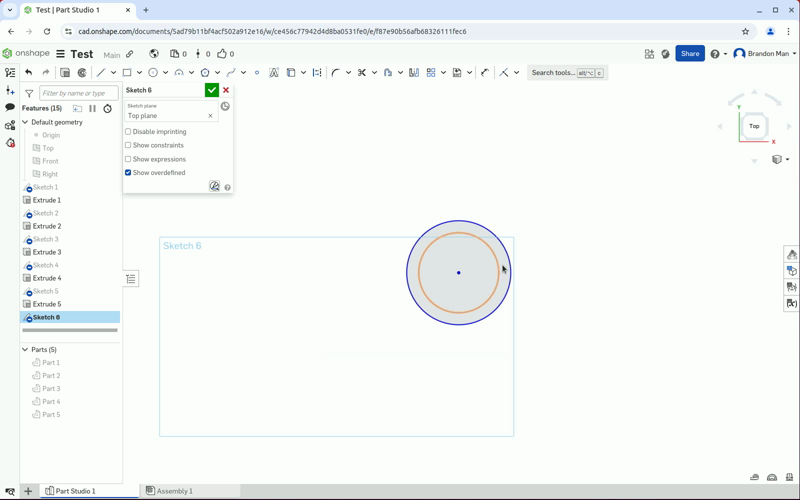
scroll(6)
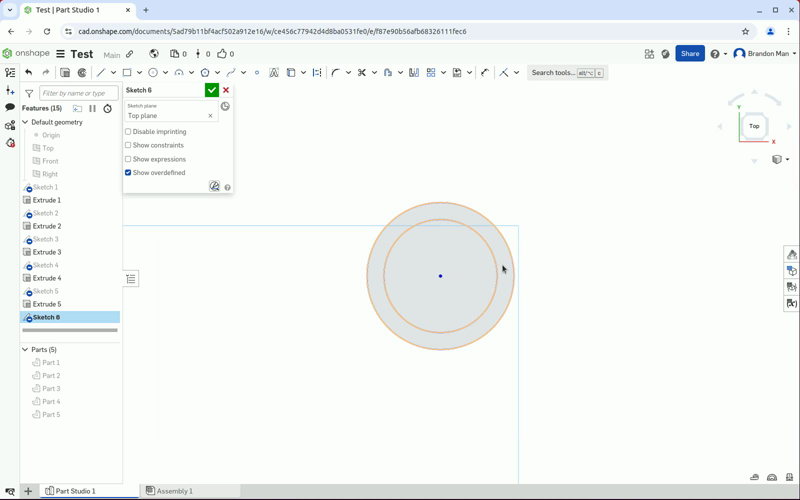
scroll(6)
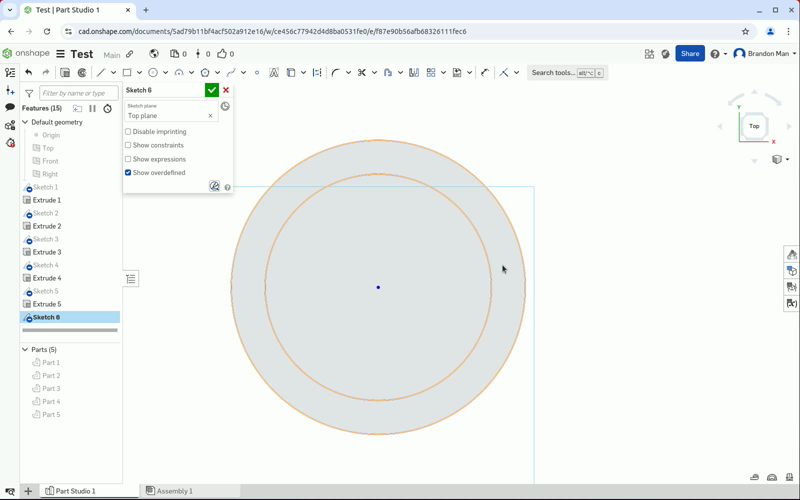
click(502, 264)
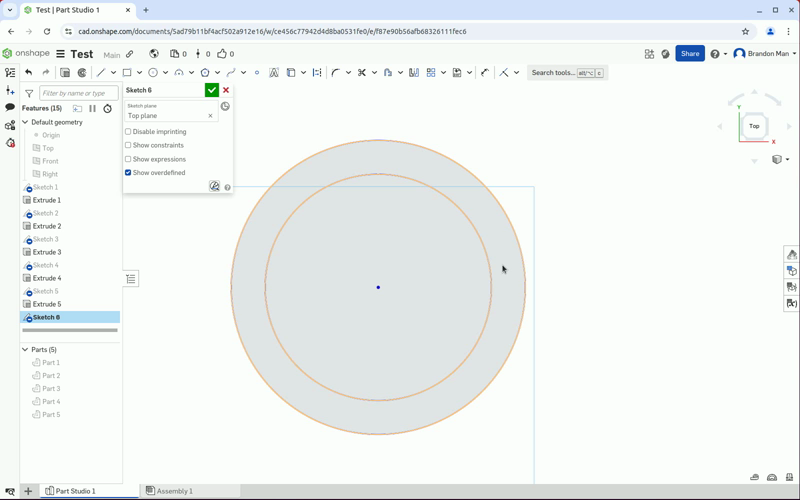
scroll(-6)
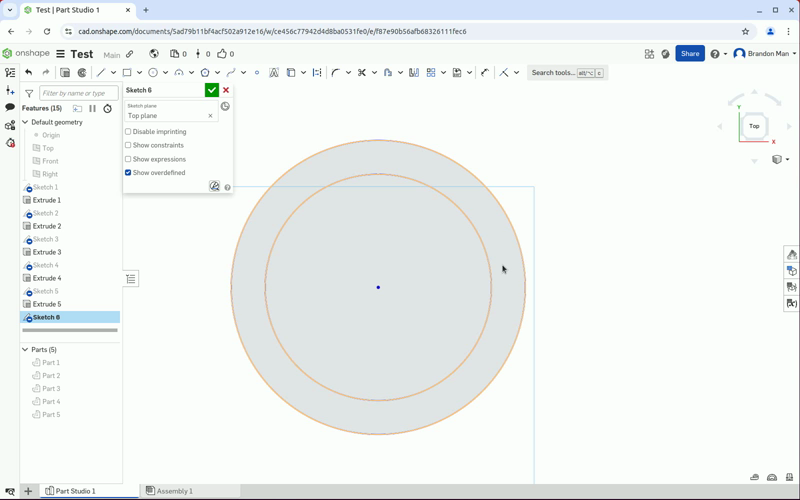
scroll(-6)
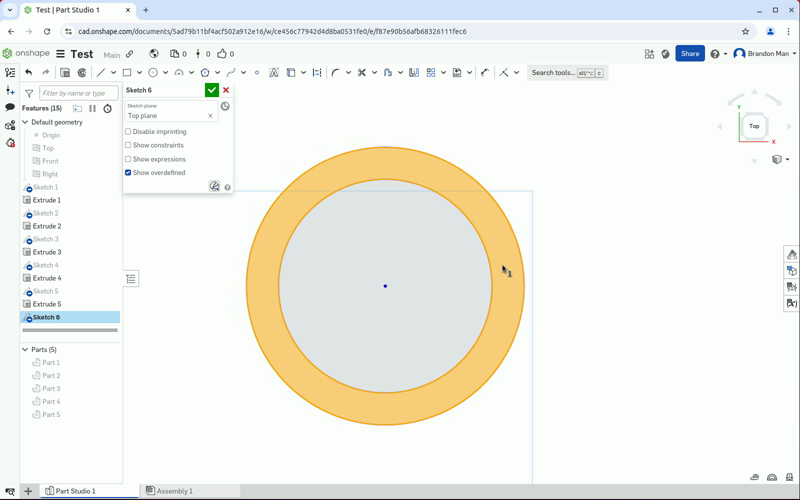
scroll(-6)
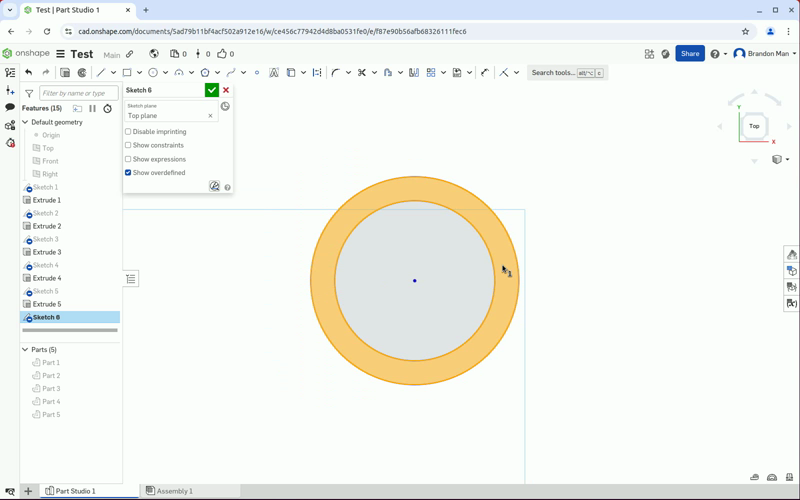
scroll(-6)
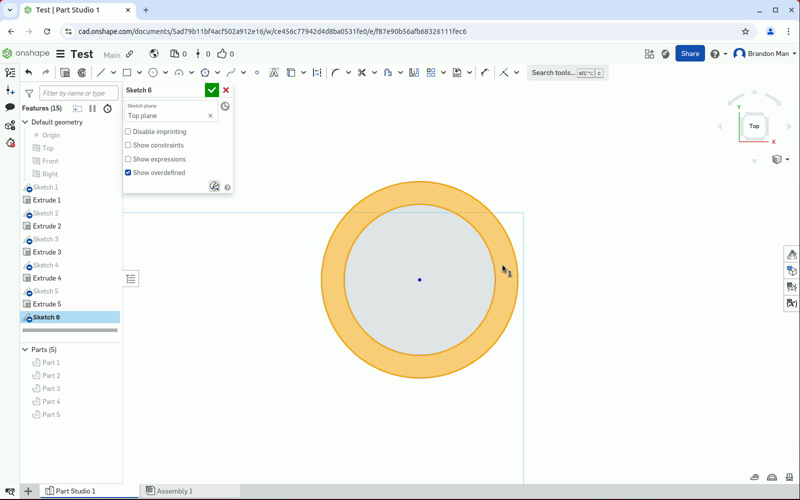
scroll(-6)
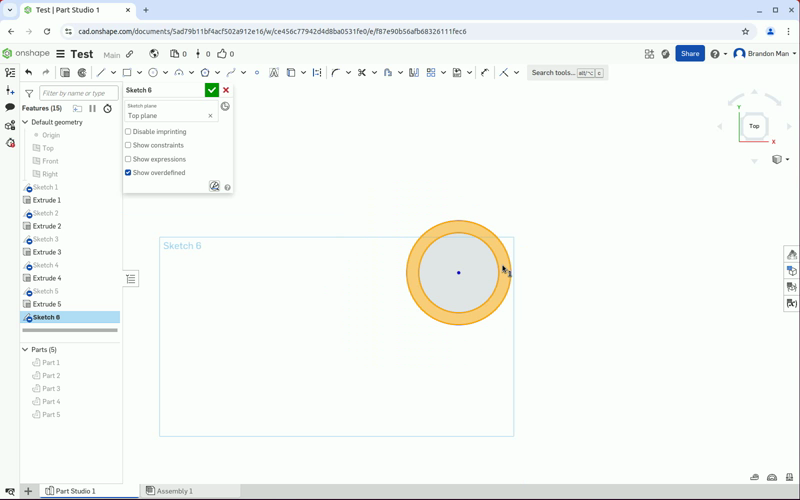
scroll(-6)
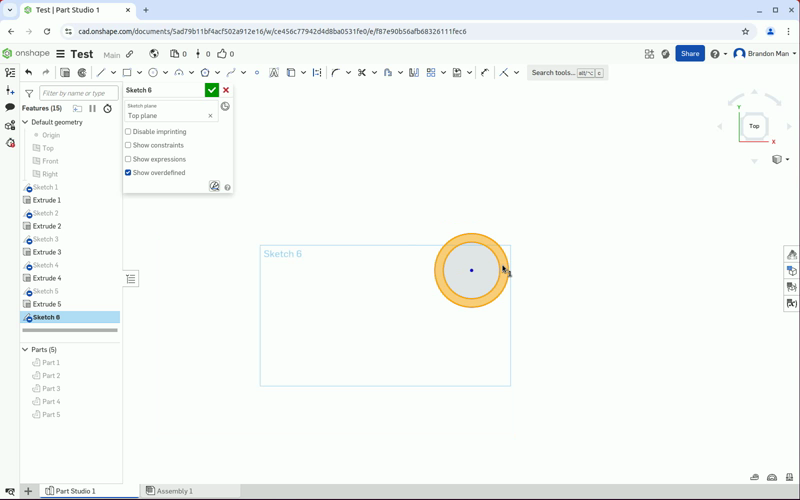
scroll(-6)
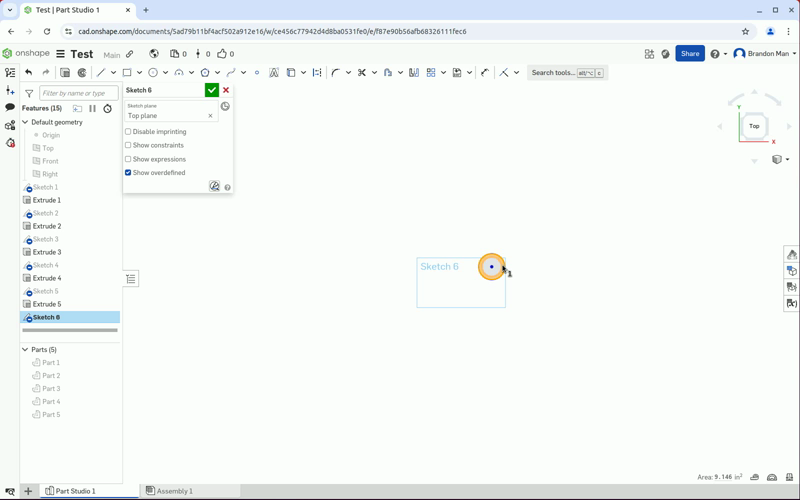
mouse_move(73, 352)
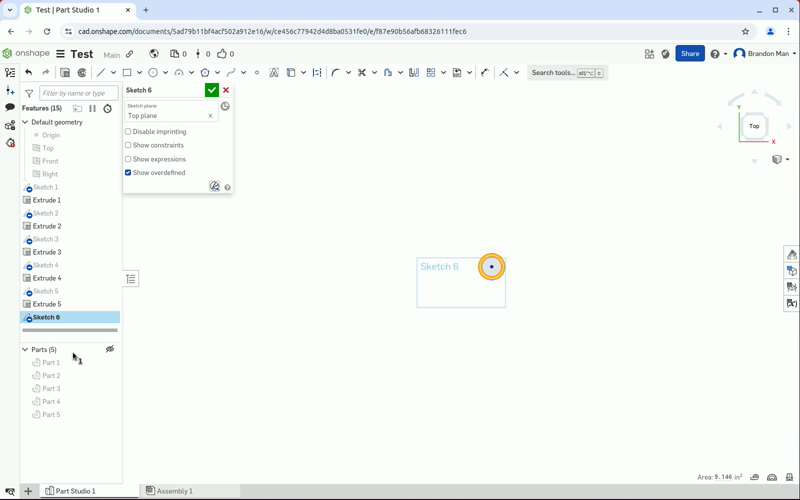
key(shift+y)
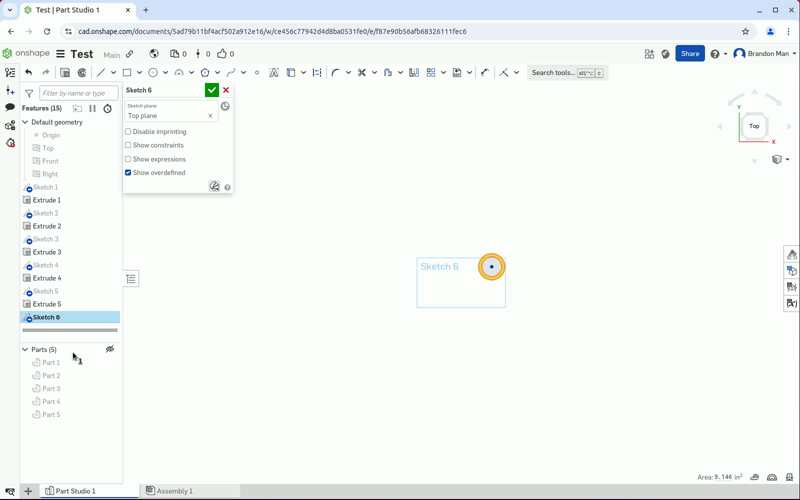
key(shift+e)
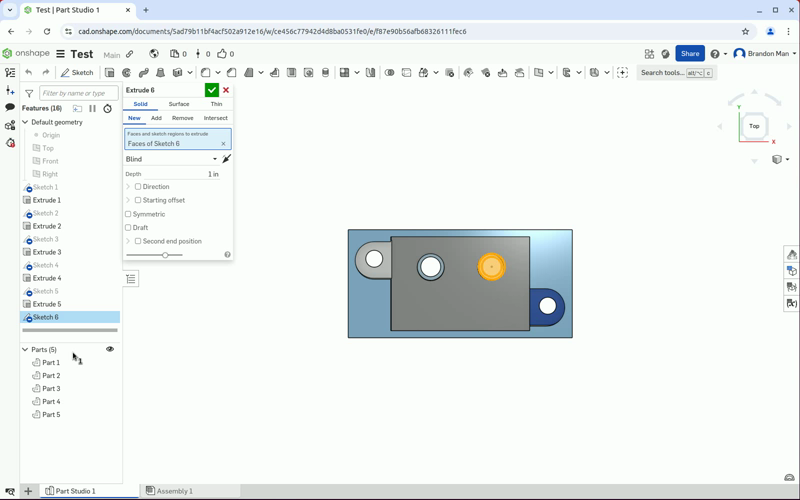
mouse_move(143, 106)
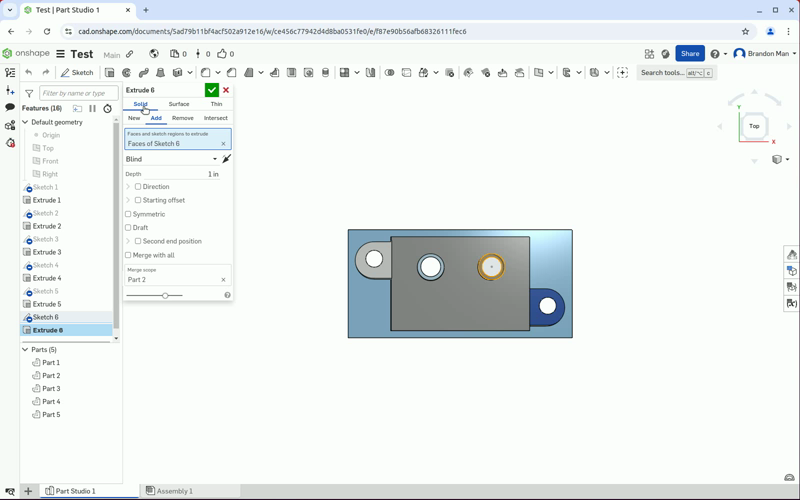
click(143, 106)
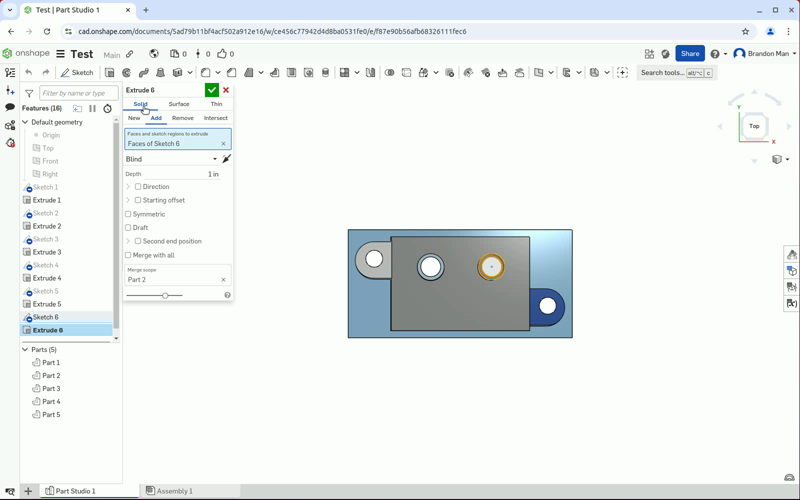
mouse_move(137, 120)
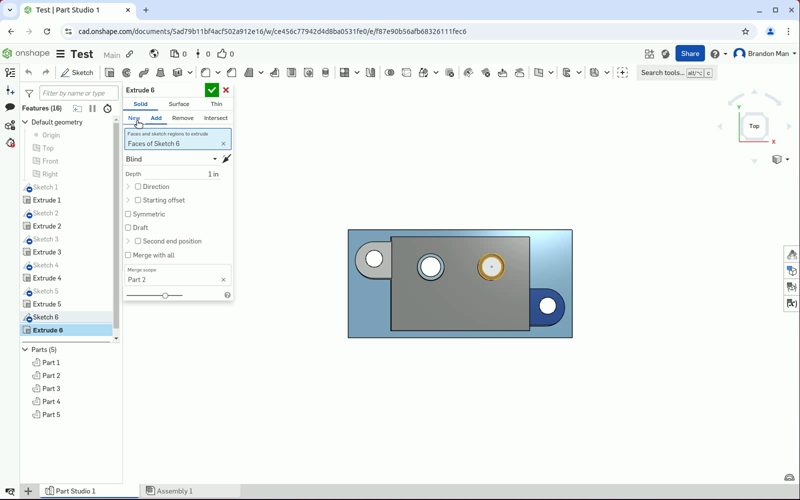
click(137, 120)
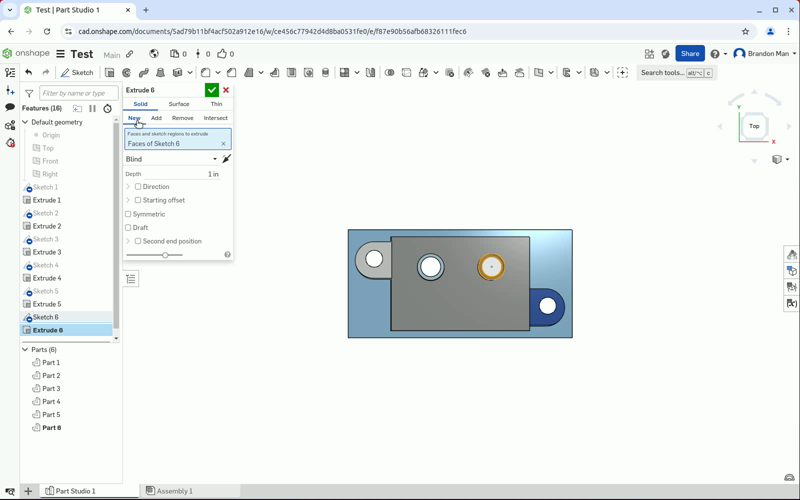
key(tab, 4)
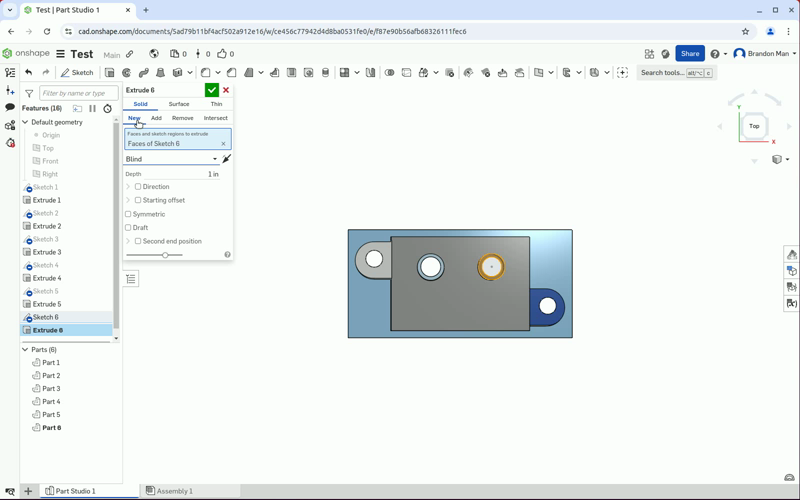
text(4.333)
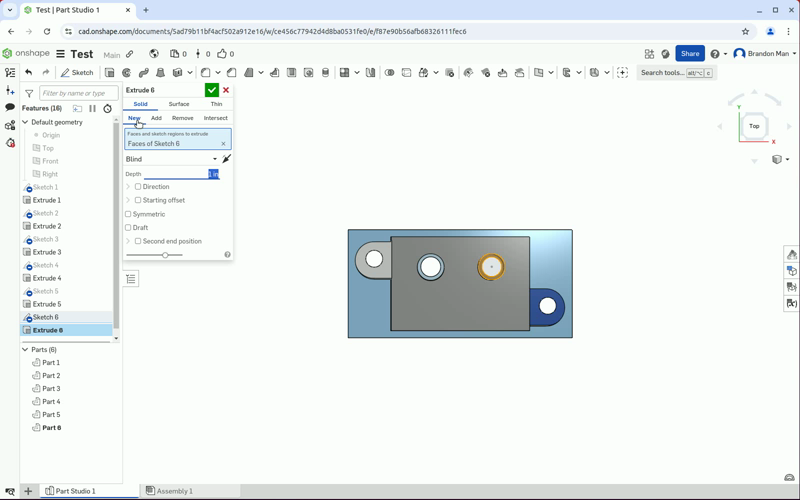
key(enter)
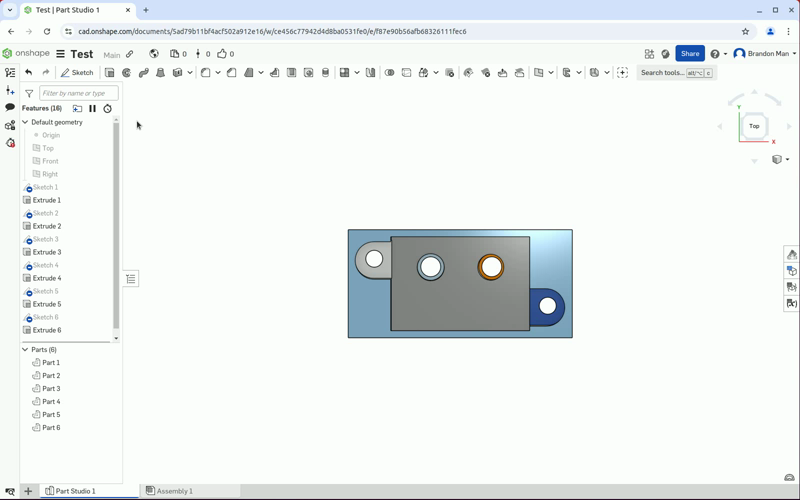
key(shift+h)
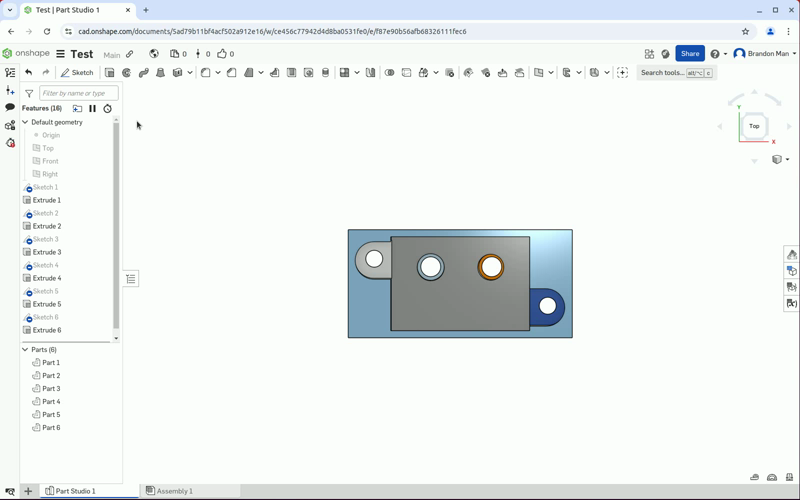
key(shift+h)
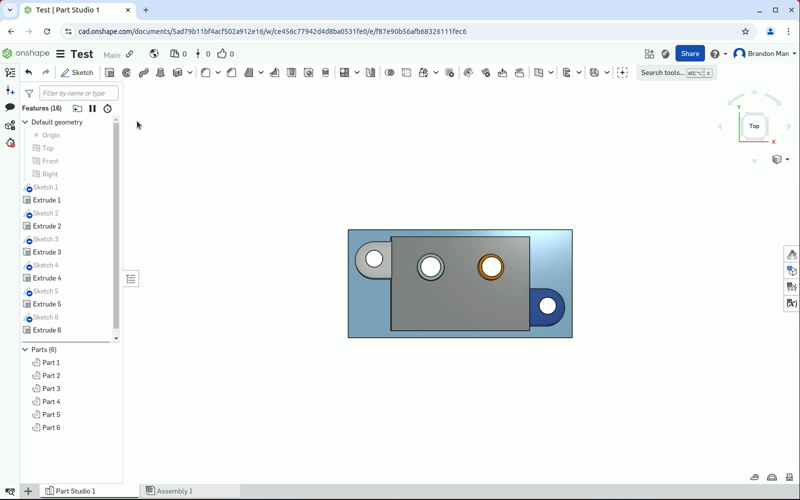
key(shift+7)
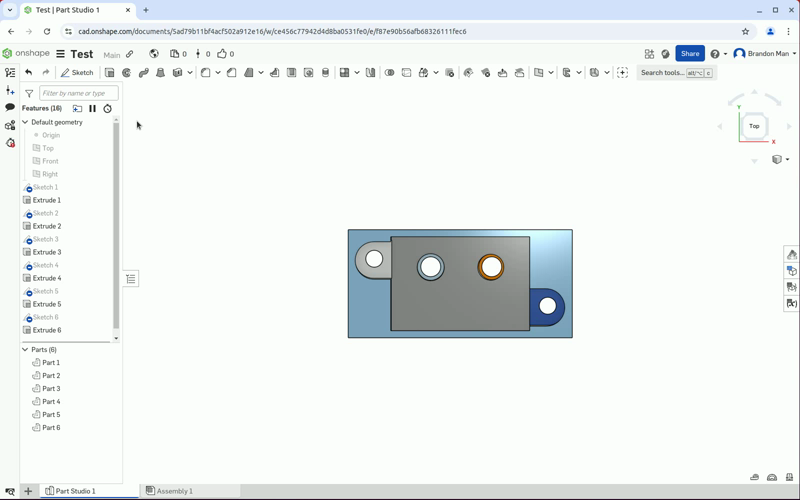
key(up, 3)
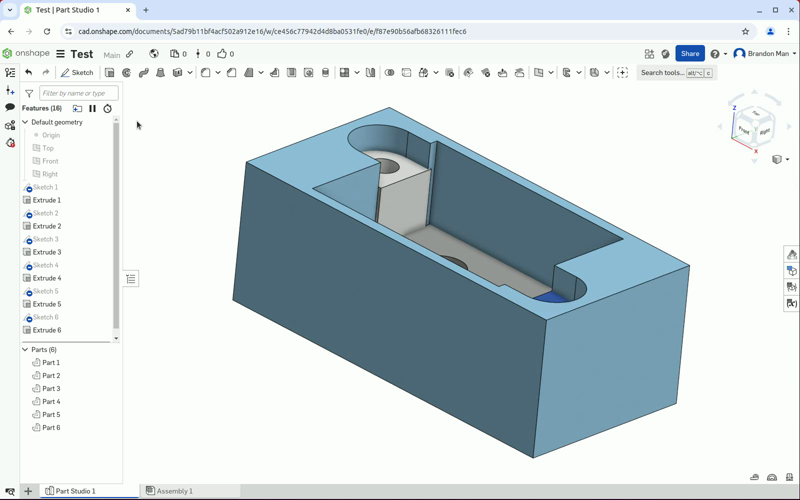
key(left, 3)
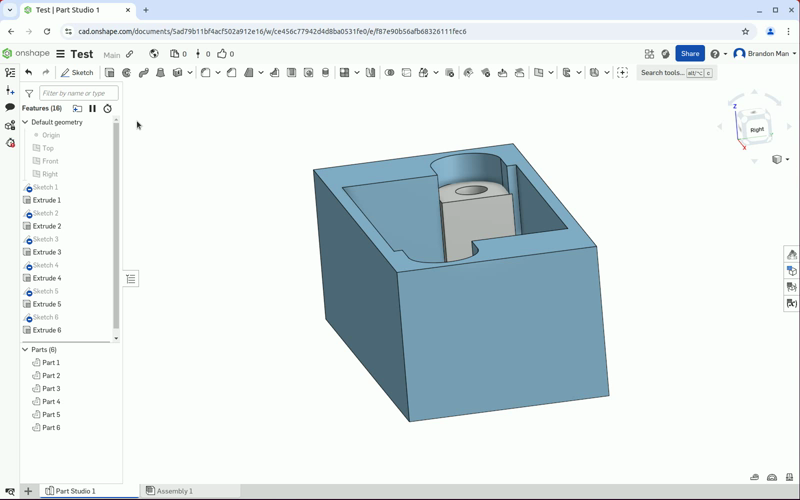
key(right, 3)
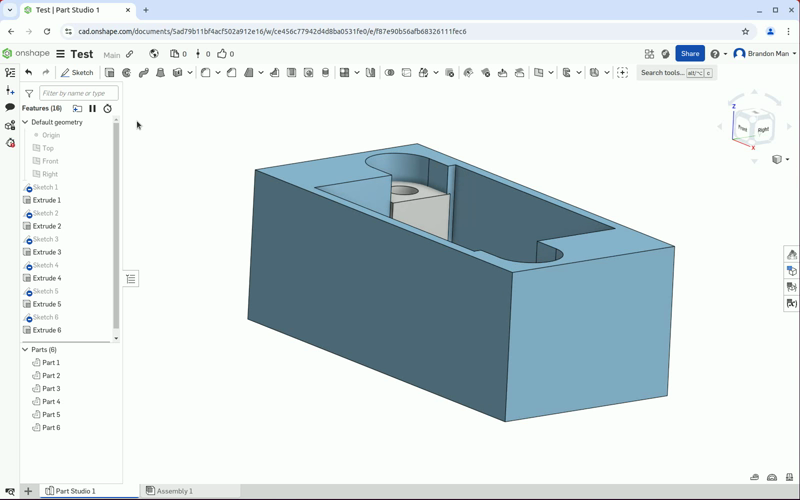
key(down, 3)
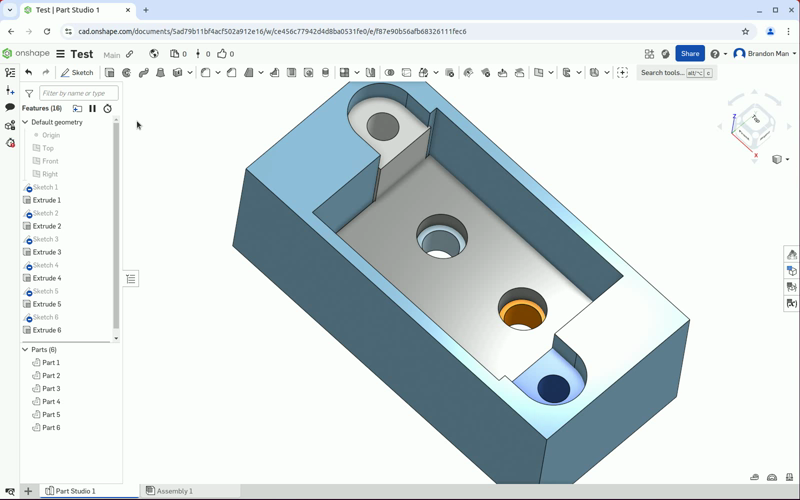
mouse_move(69, 189)
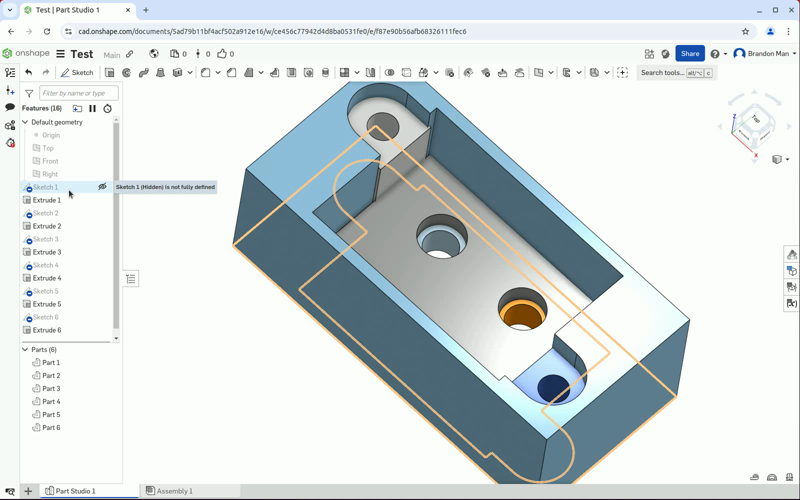
click(69, 189)